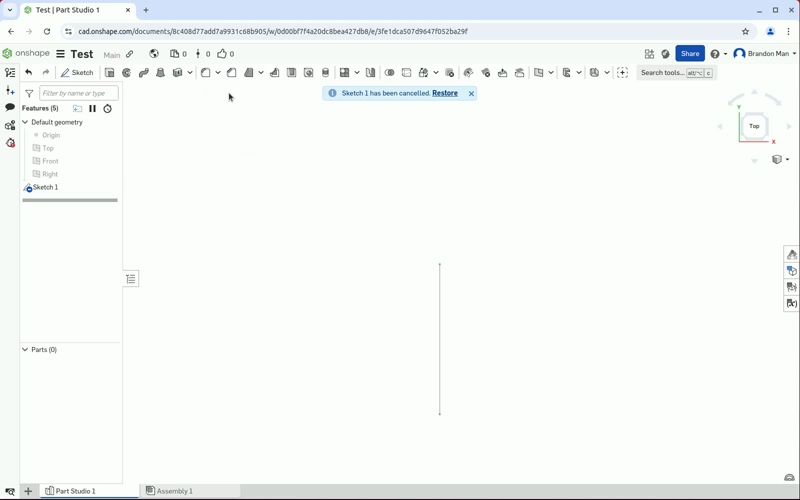
key(shift+h)
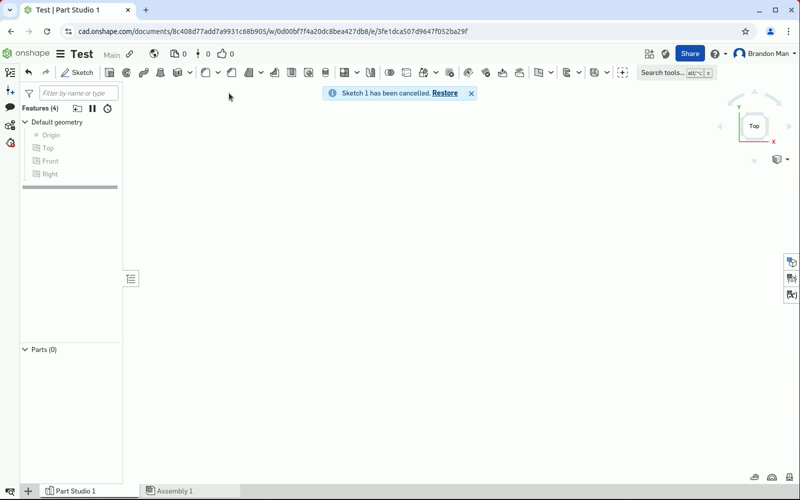
mouse_move(73, 352)
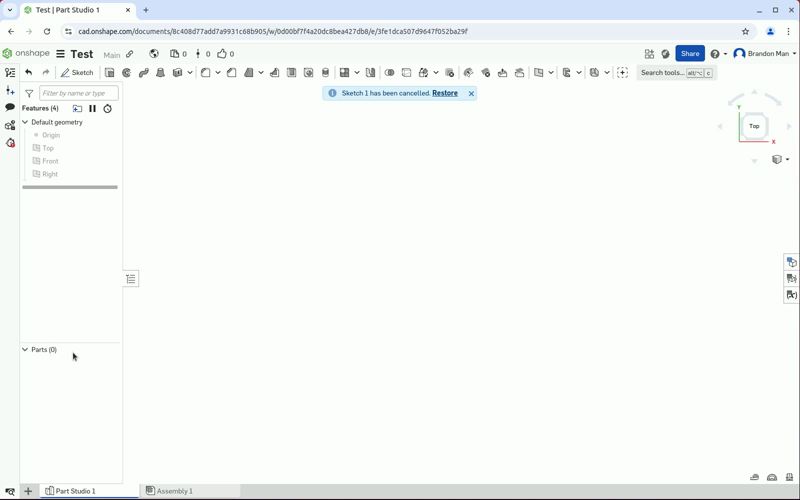
key(y)
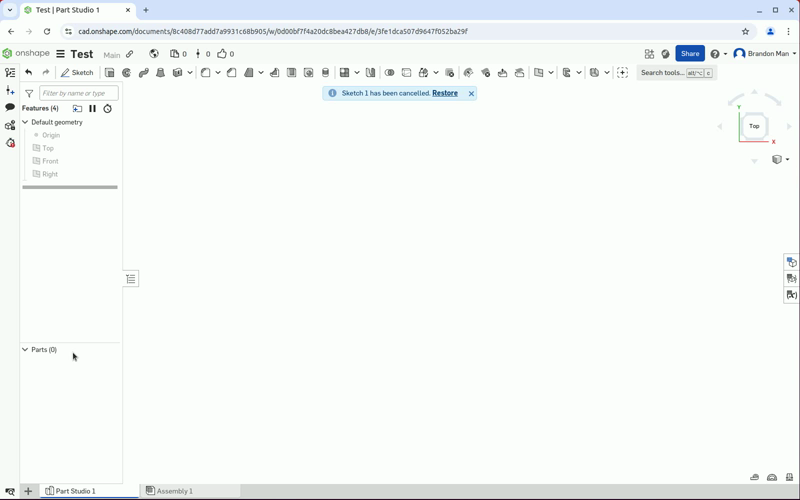
key(shift+p)
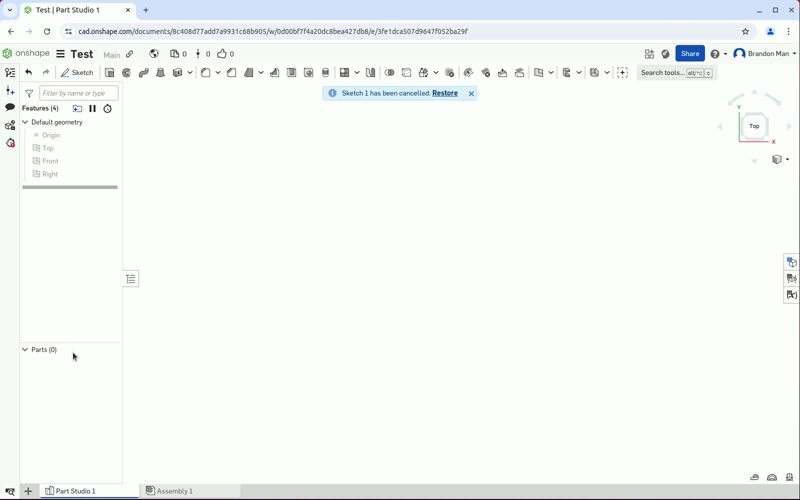
key(space)
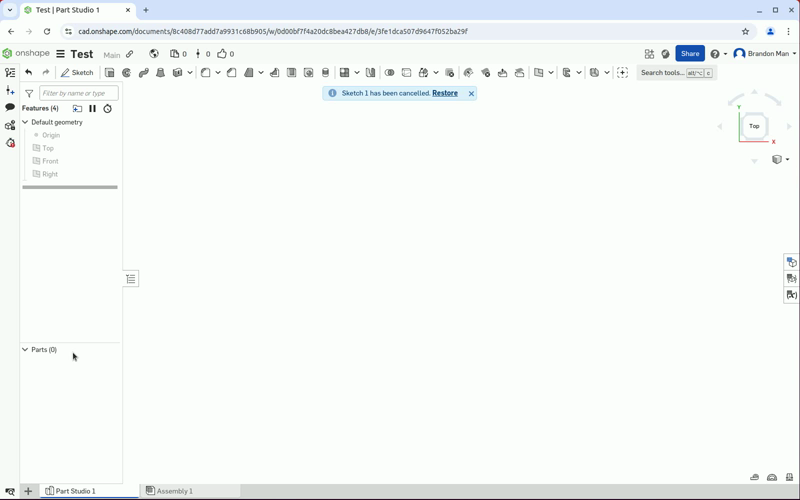
key_down(shift)
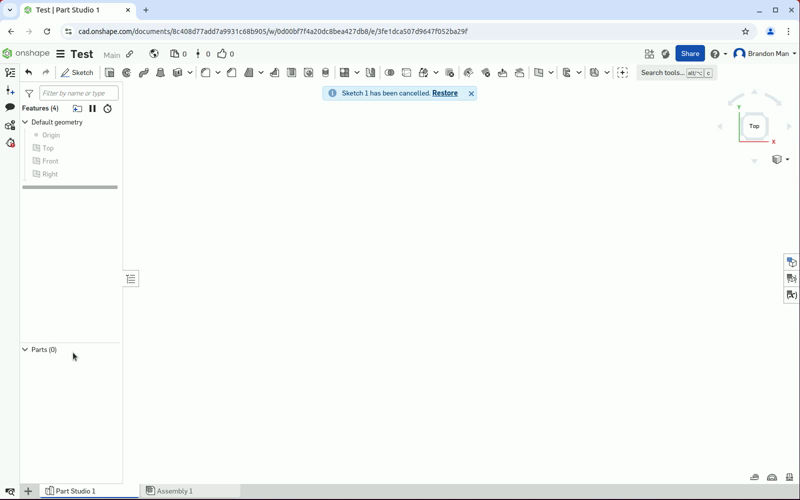
key(up)
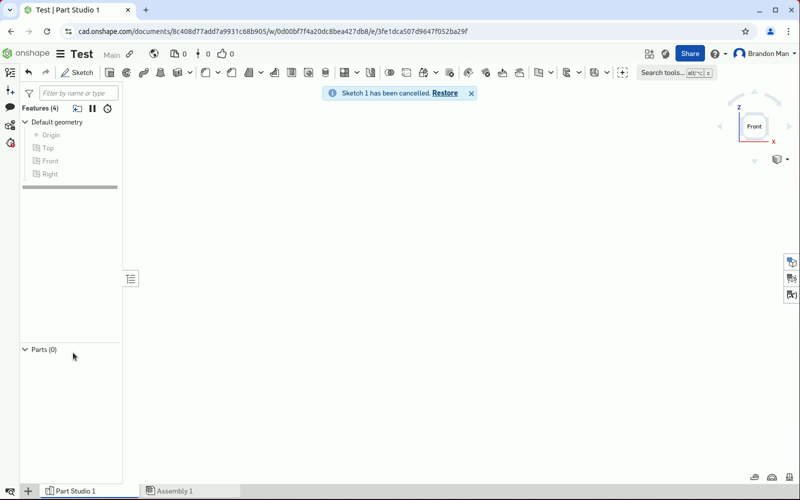
key_up(shift)
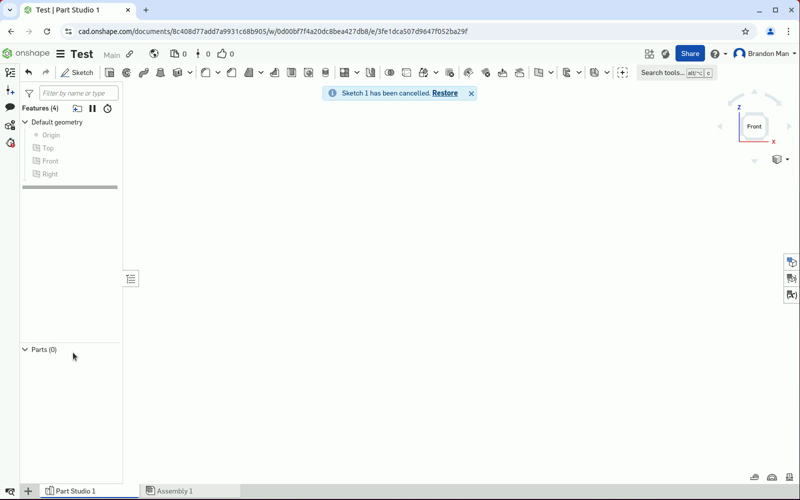
mouse_move(73, 352)
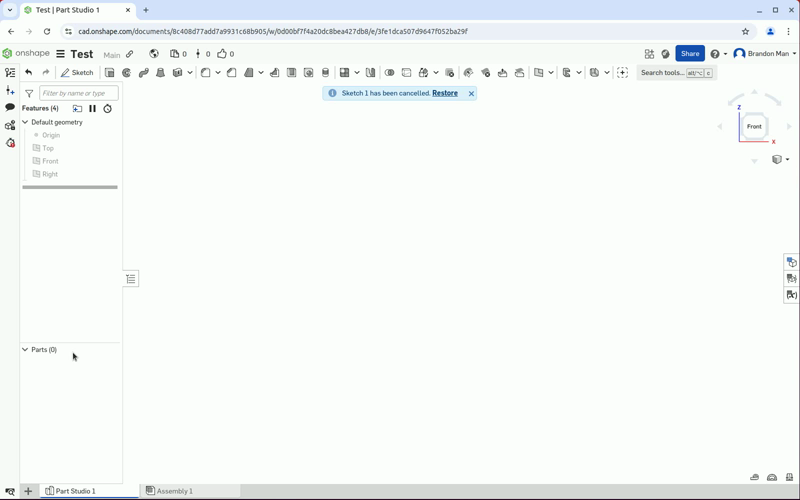
key(shift+y)
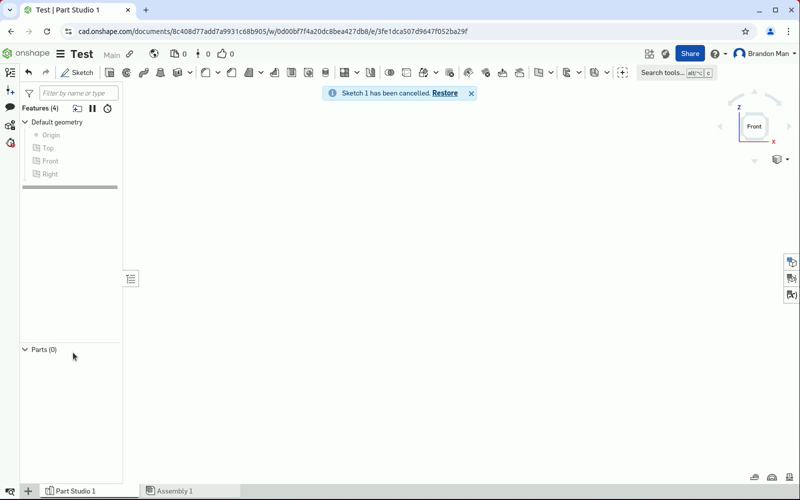
key(shift+s)
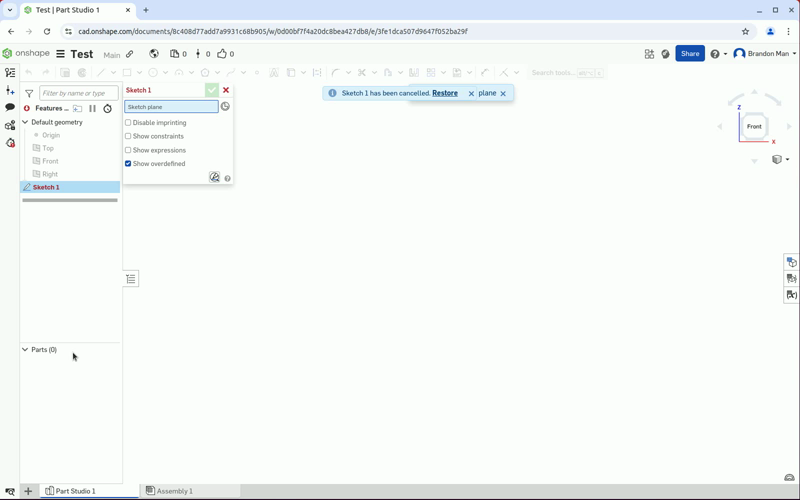
mouse_move(73, 163)
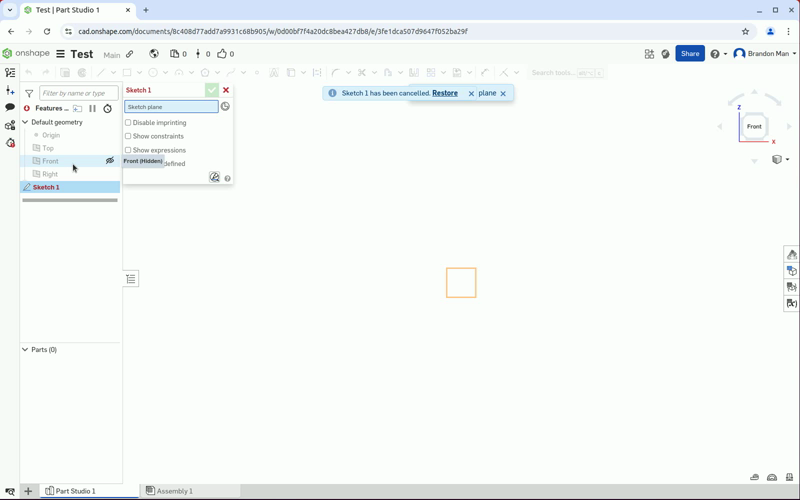
click(73, 163)
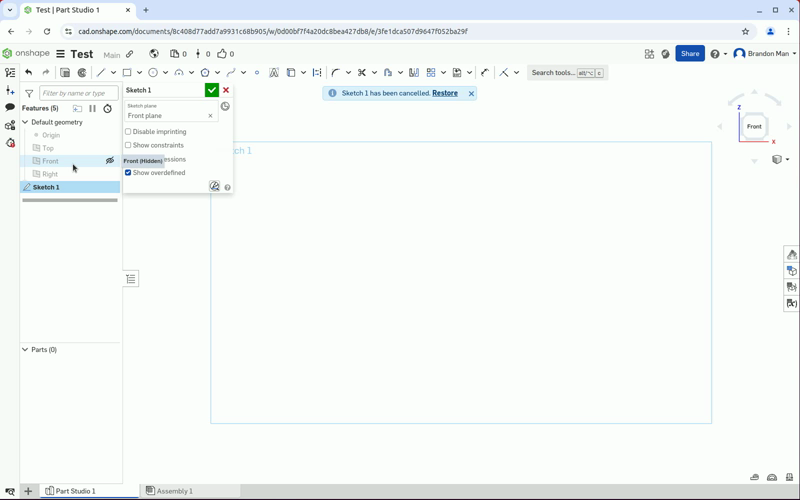
mouse_move(73, 352)
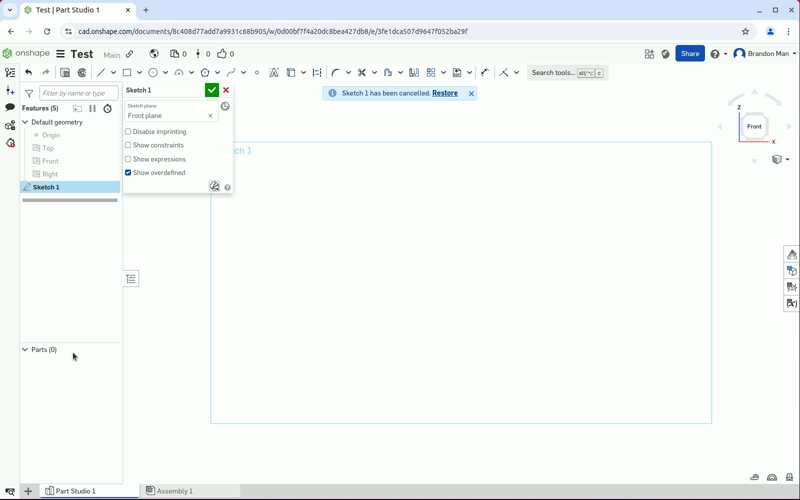
key(y)
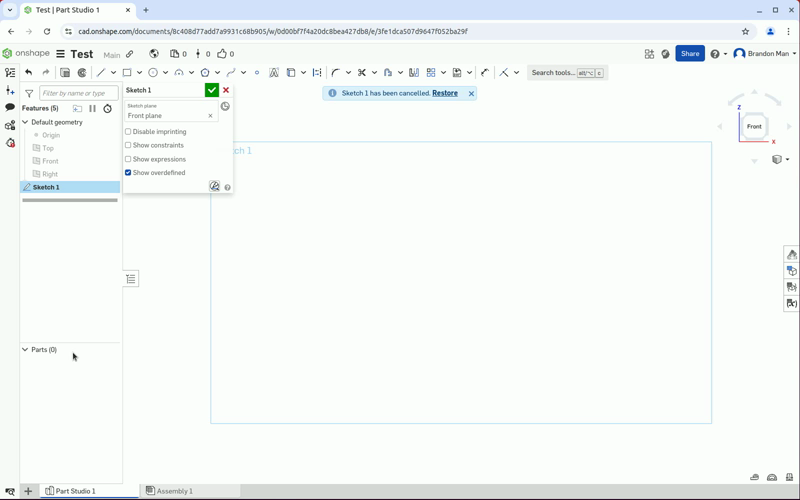
key(l)
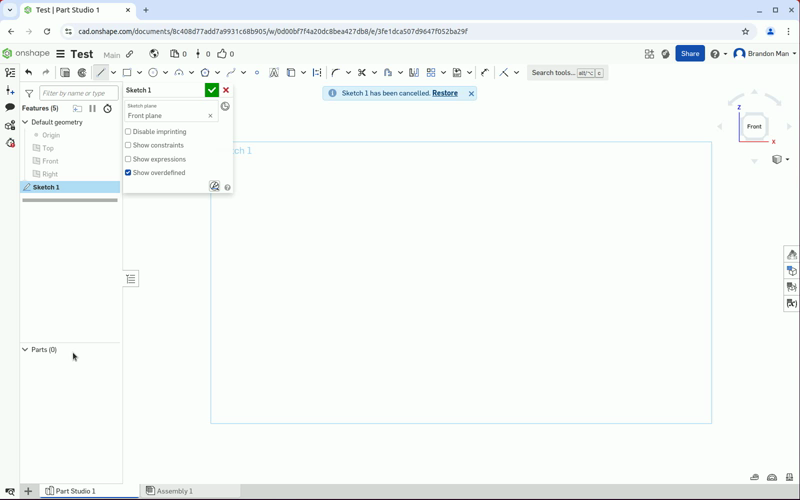
key_down(shift)
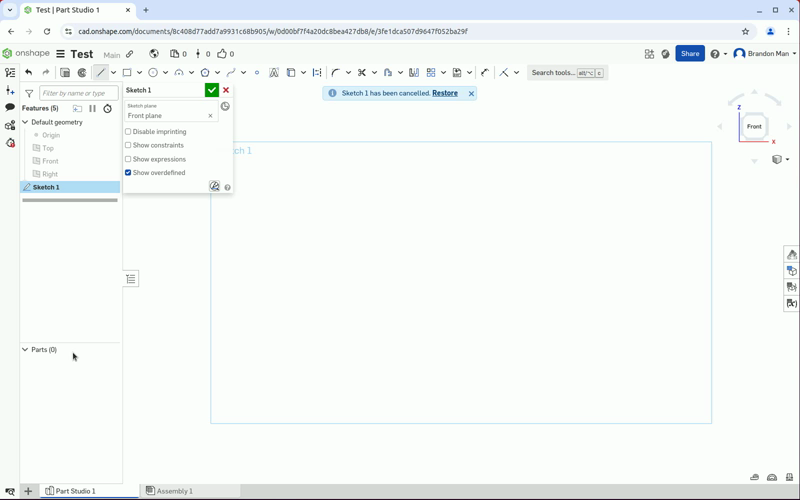
mouse_move(359, 273)
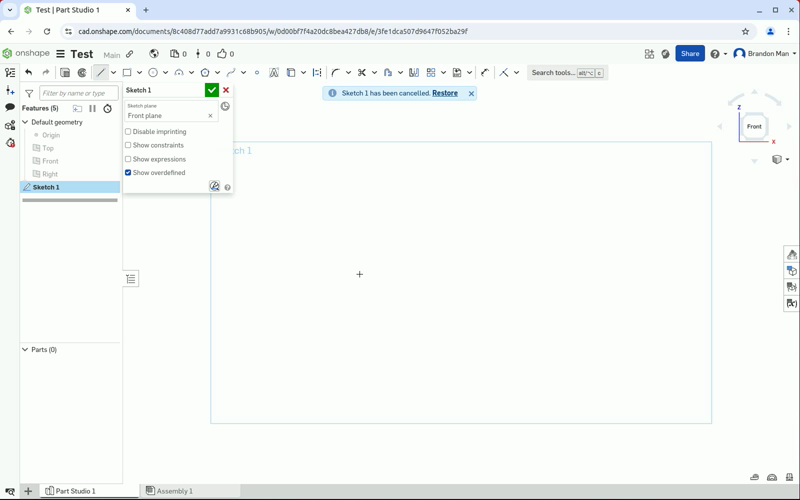
click(359, 273)
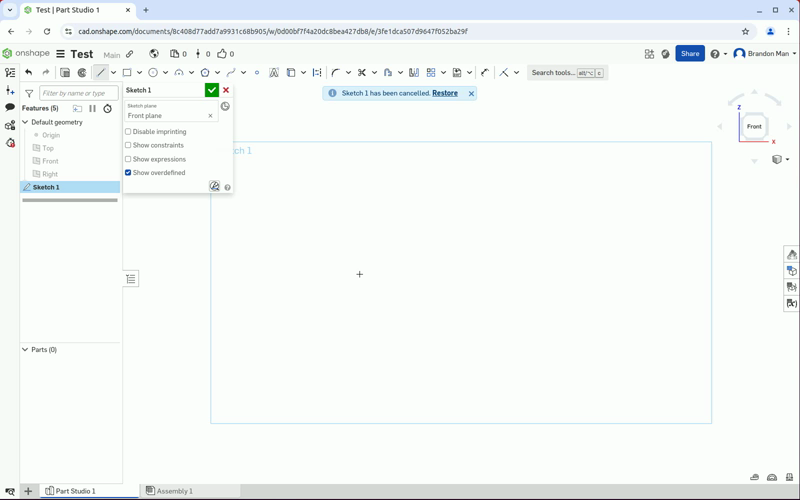
key_up(shift)
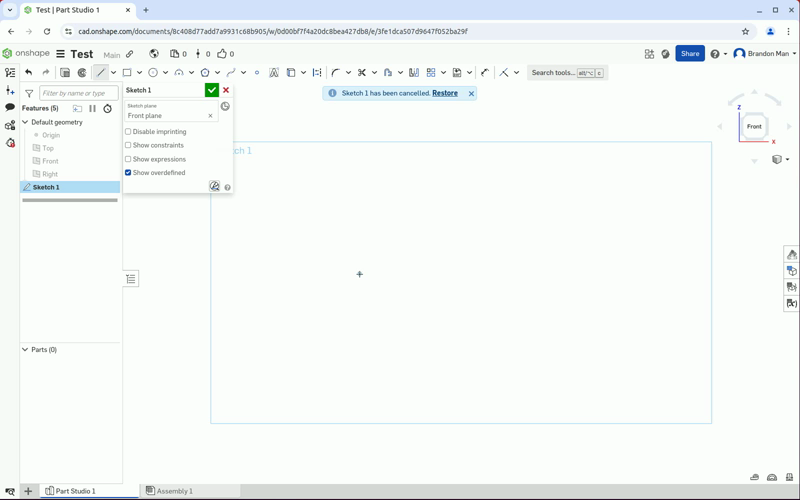
key_down(shift)
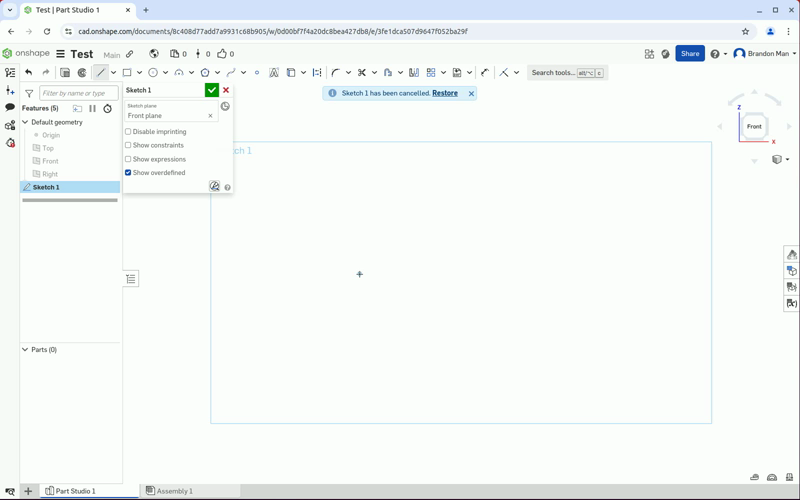
mouse_move(519, 273)
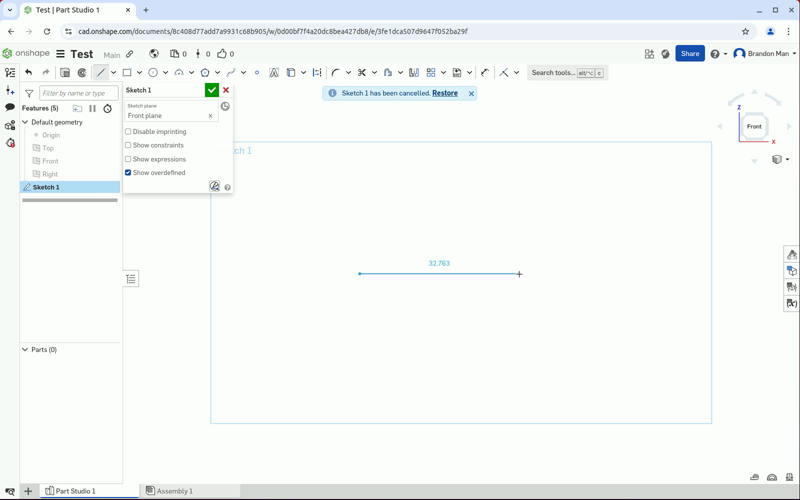
click(519, 273)
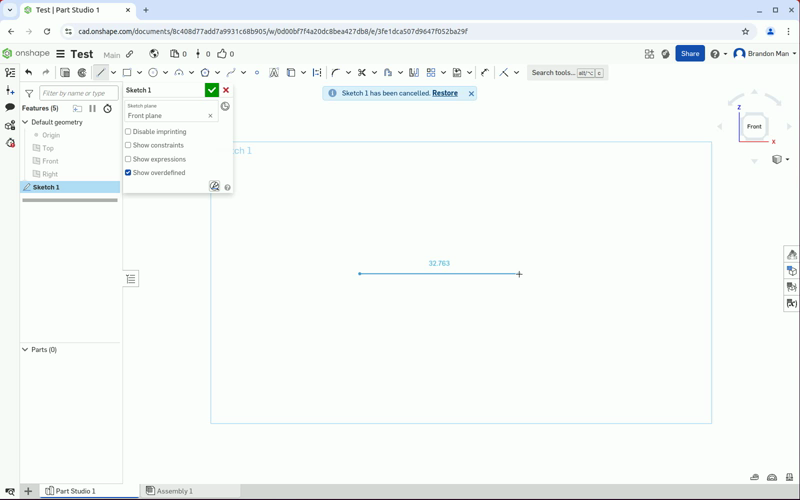
key_up(shift)
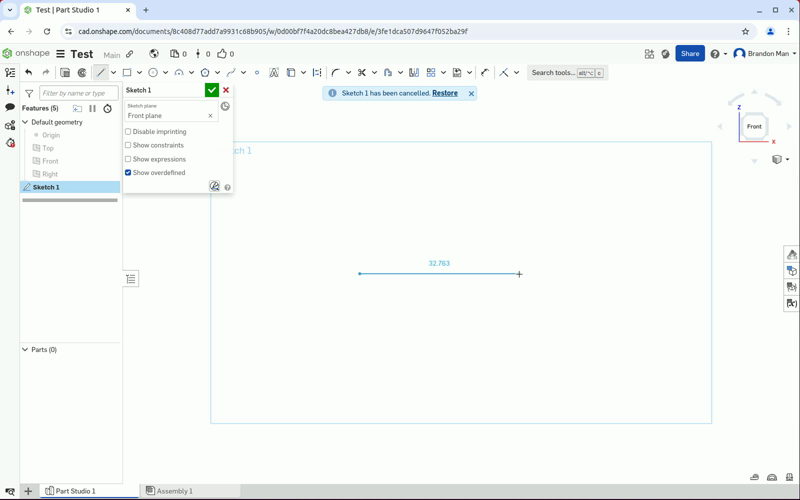
key_down(shift)
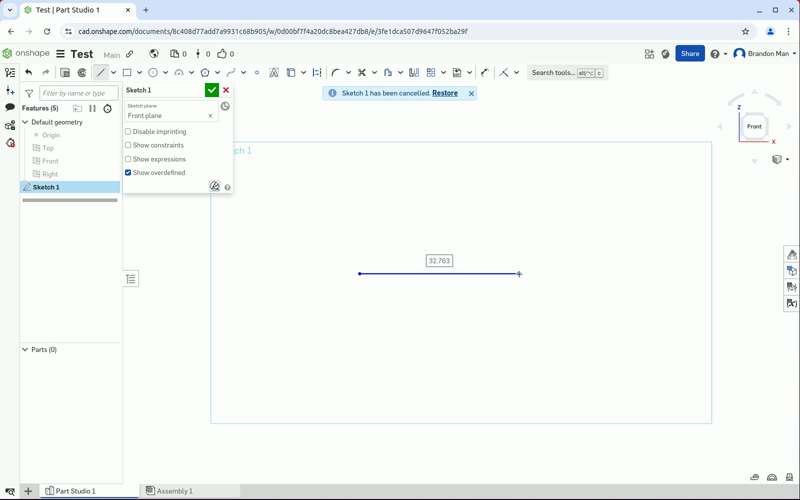
mouse_move(549, 273)
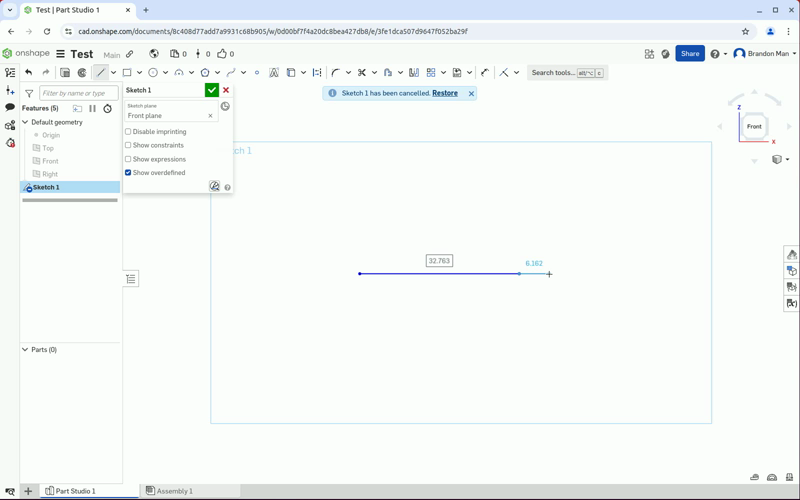
mouse_move(519, 268)
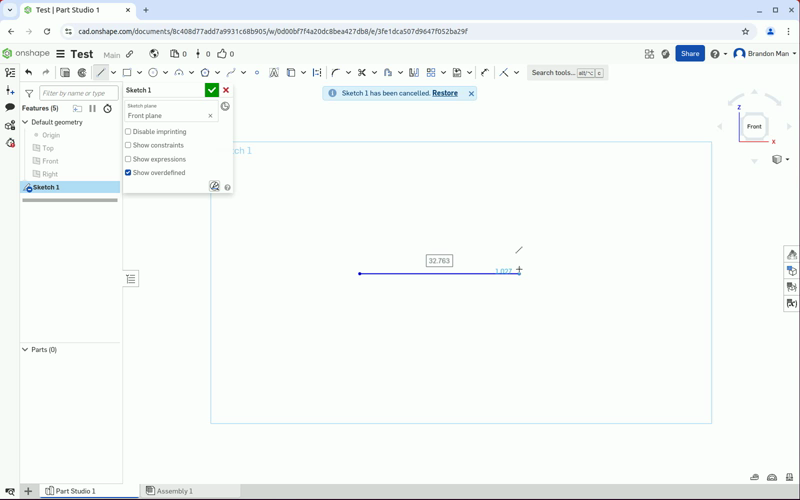
scroll(6)
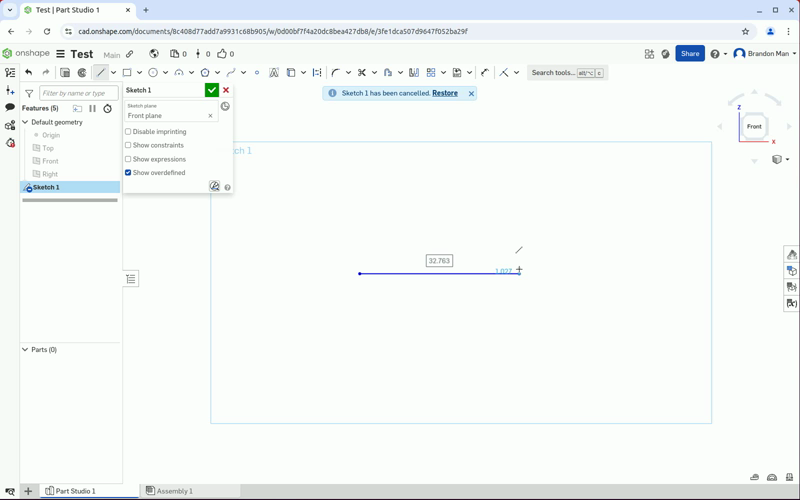
scroll(6)
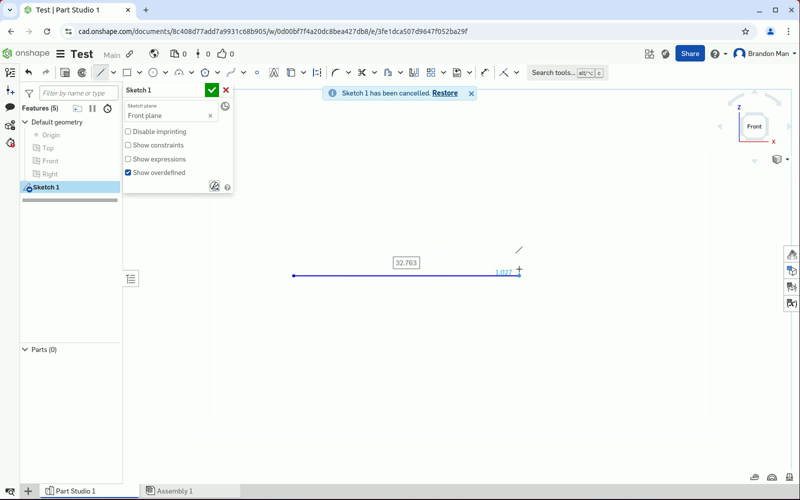
scroll(6)
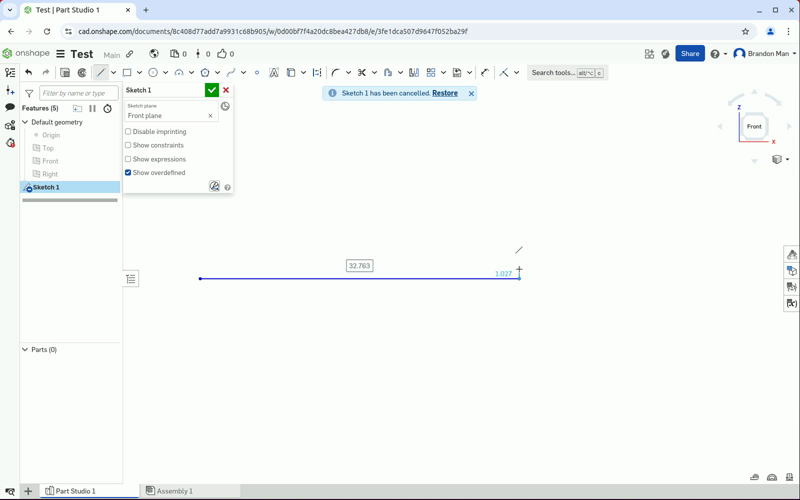
scroll(6)
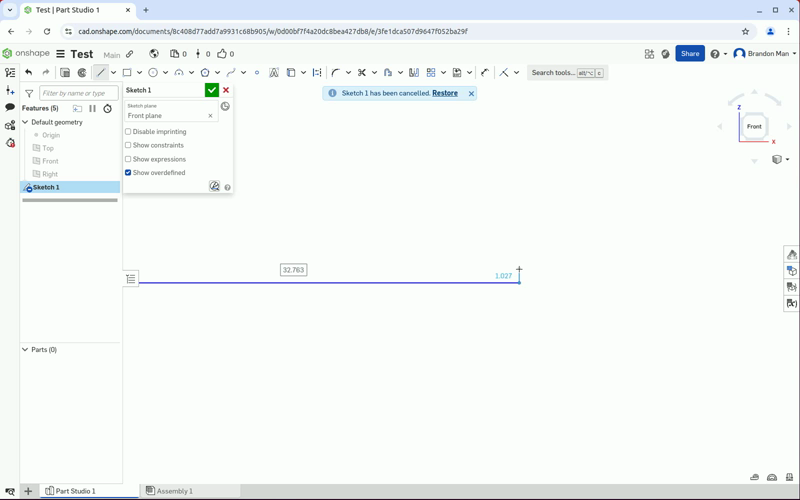
scroll(6)
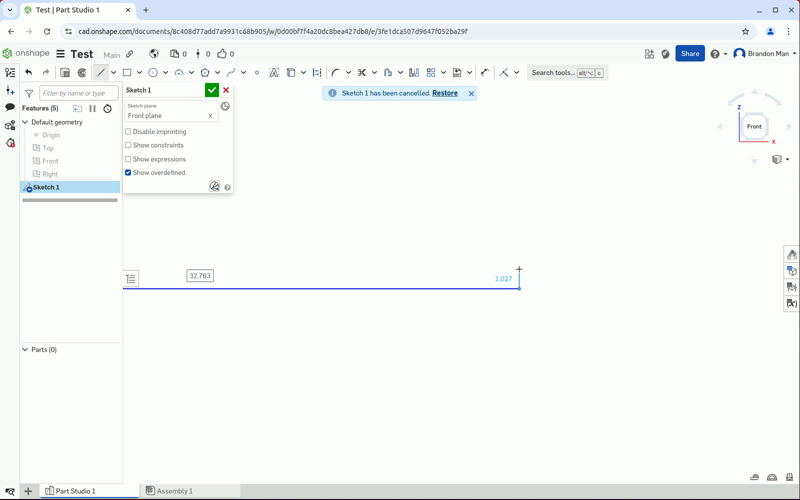
scroll(6)
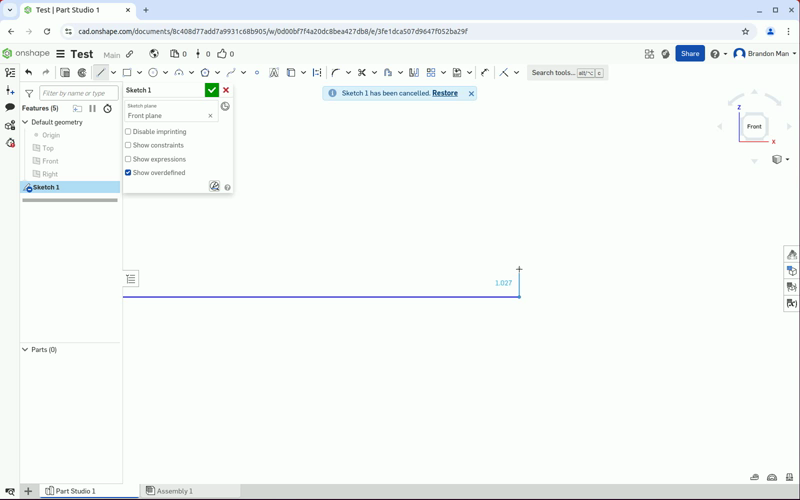
scroll(6)
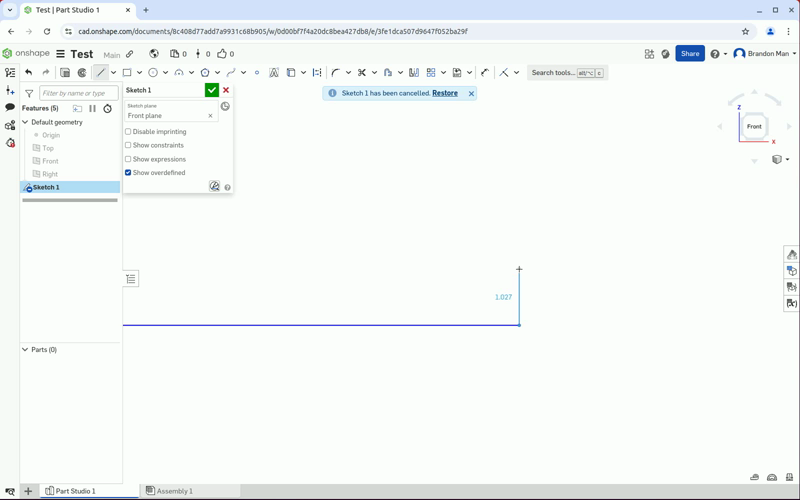
click(519, 268)
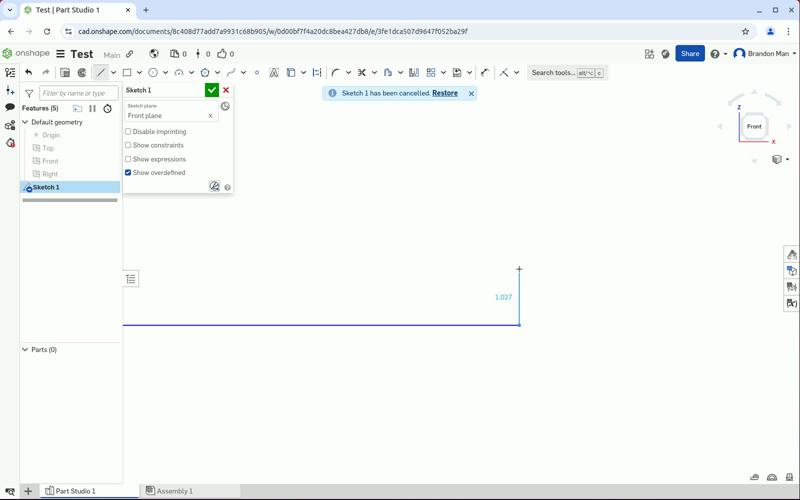
scroll(-6)
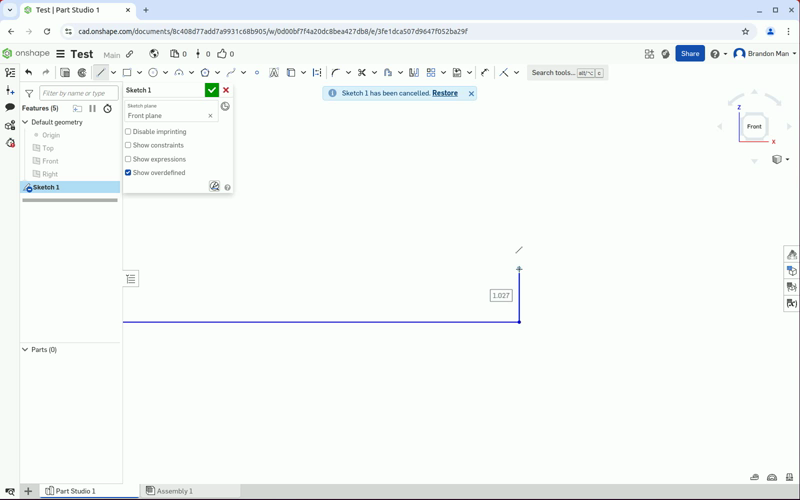
scroll(-6)
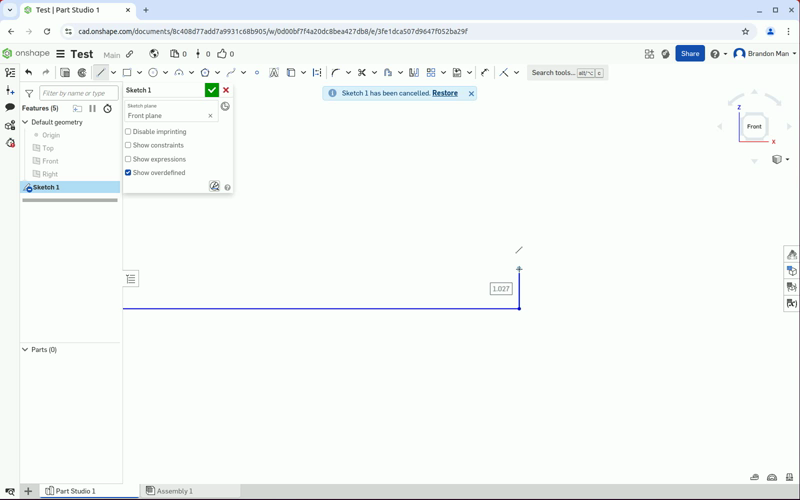
scroll(-6)
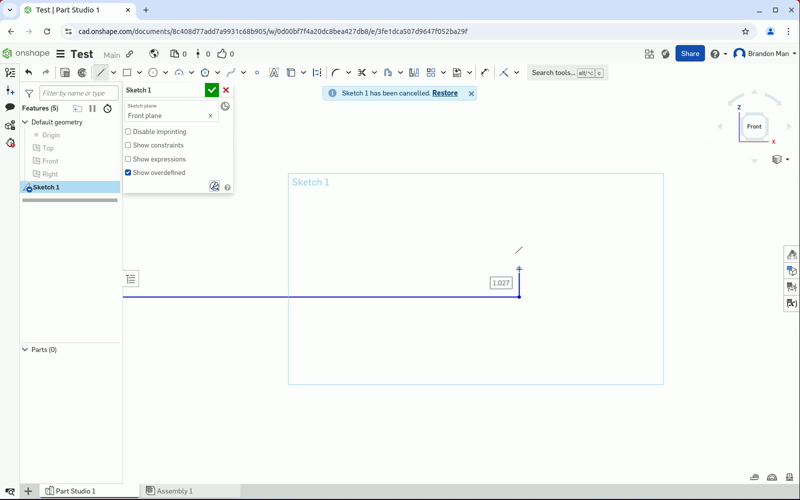
scroll(-6)
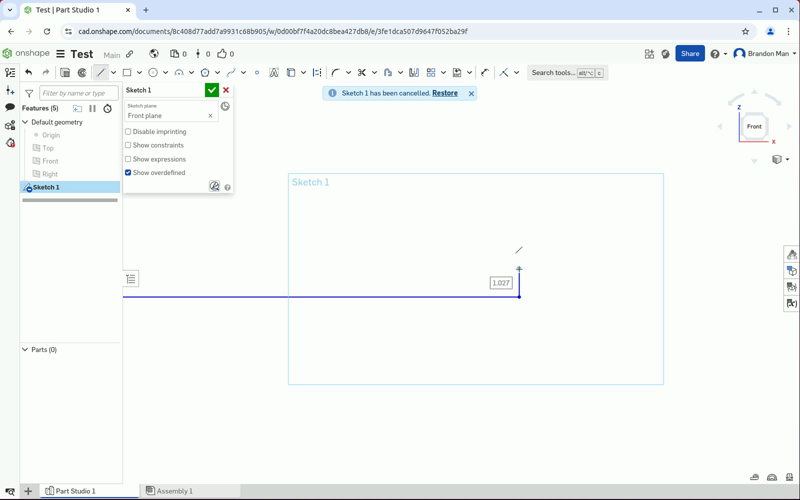
scroll(-6)
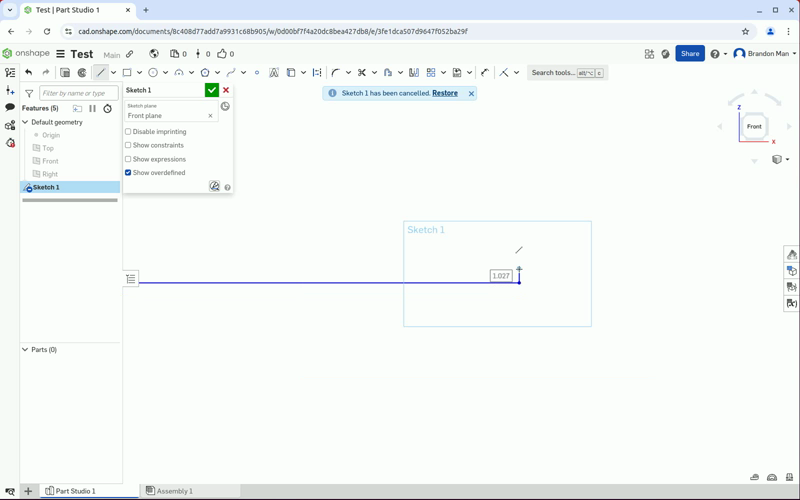
scroll(-6)
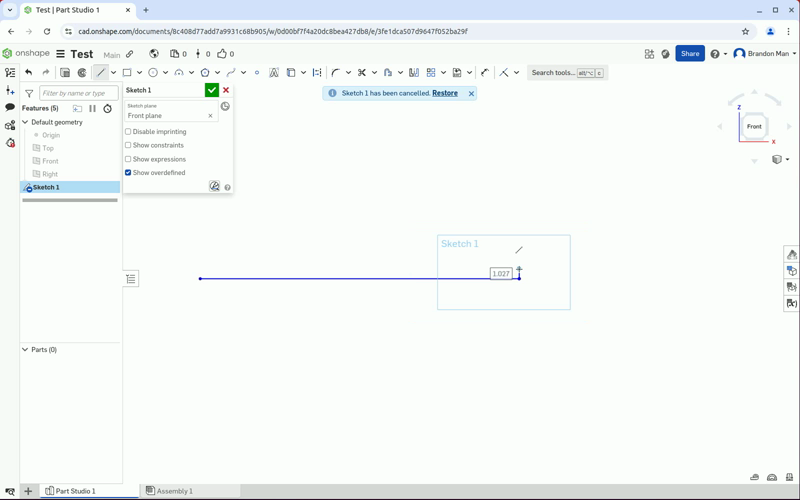
scroll(-6)
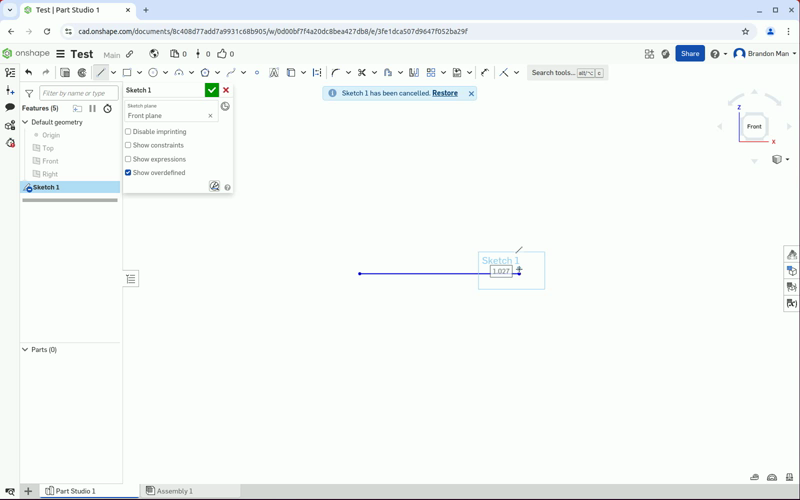
key_up(shift)
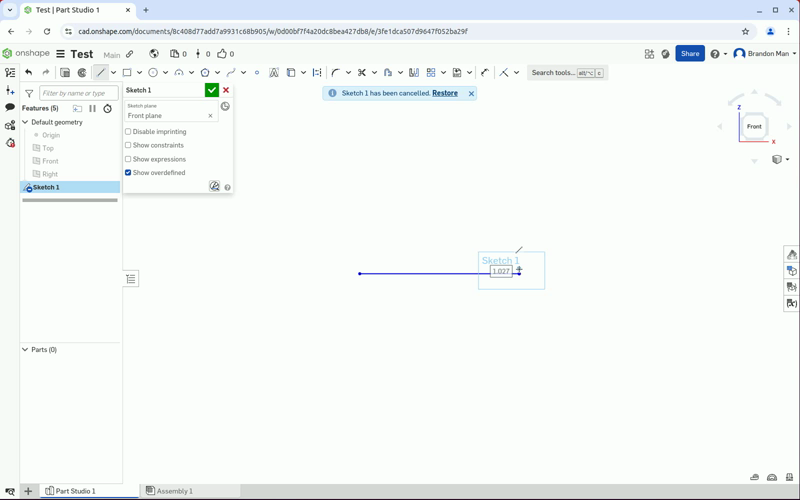
key_down(shift)
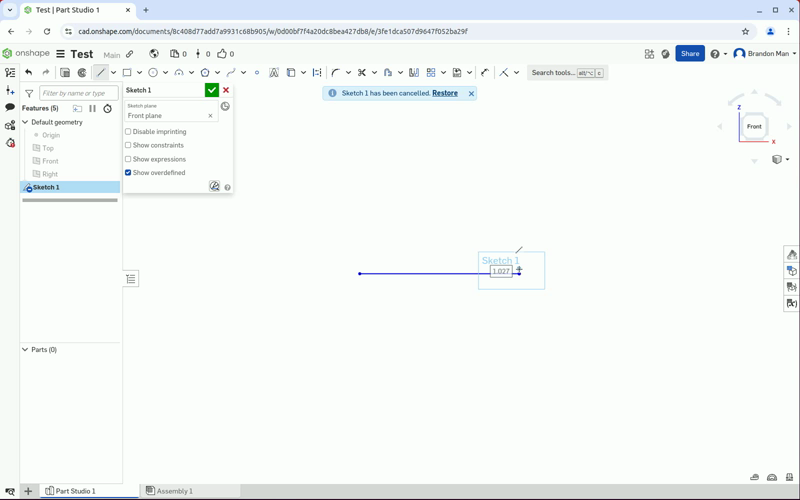
mouse_move(359, 268)
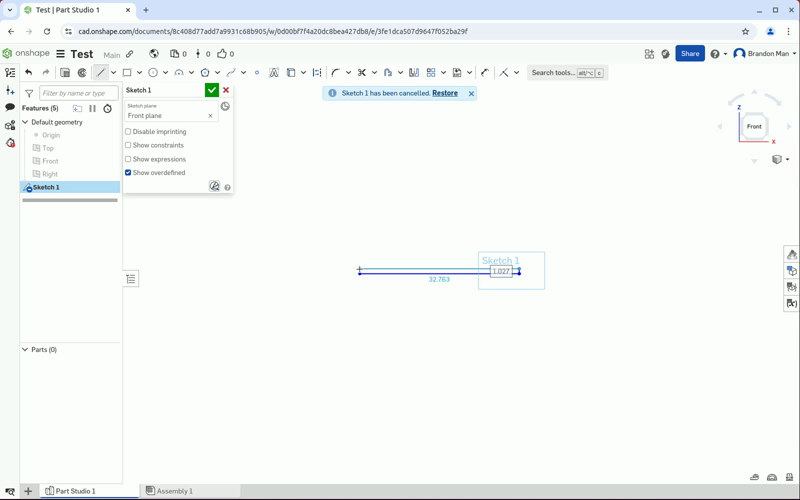
click(359, 268)
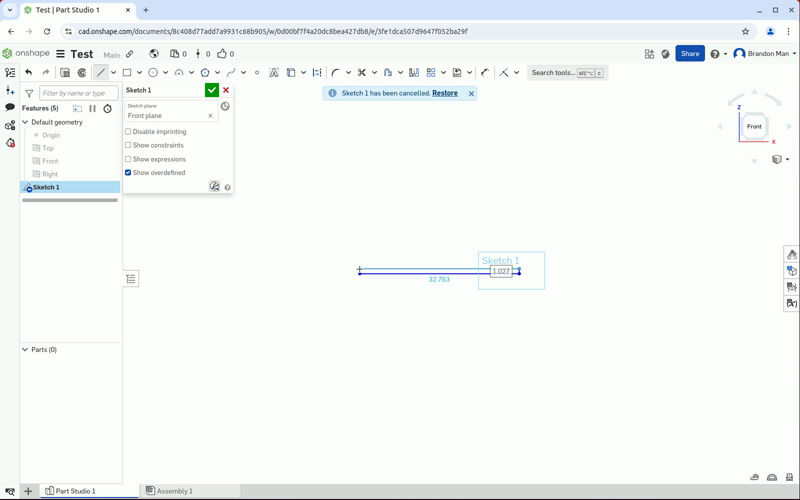
key_up(shift)
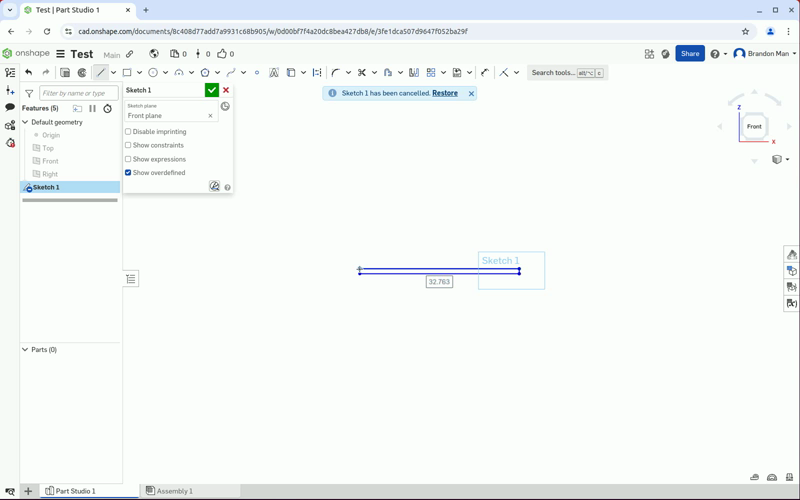
mouse_move(389, 268)
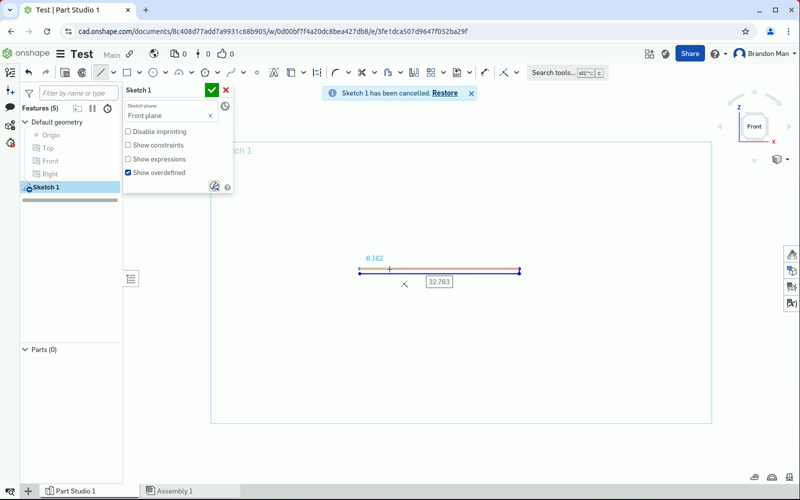
key_down(shift)
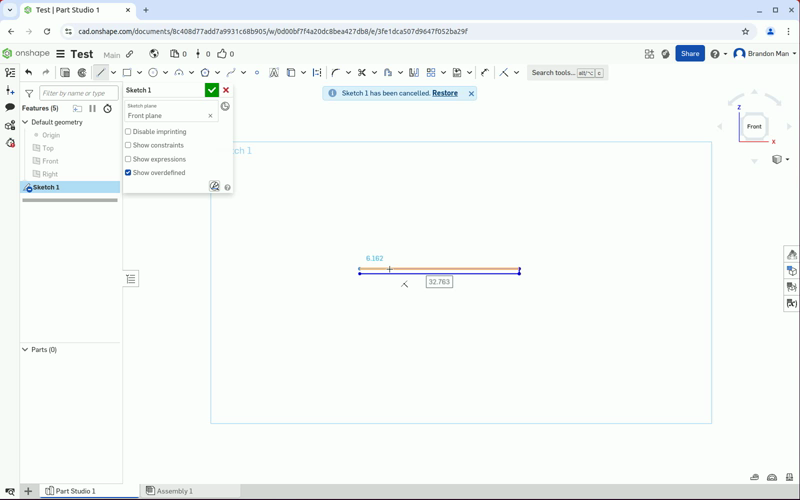
mouse_move(359, 273)
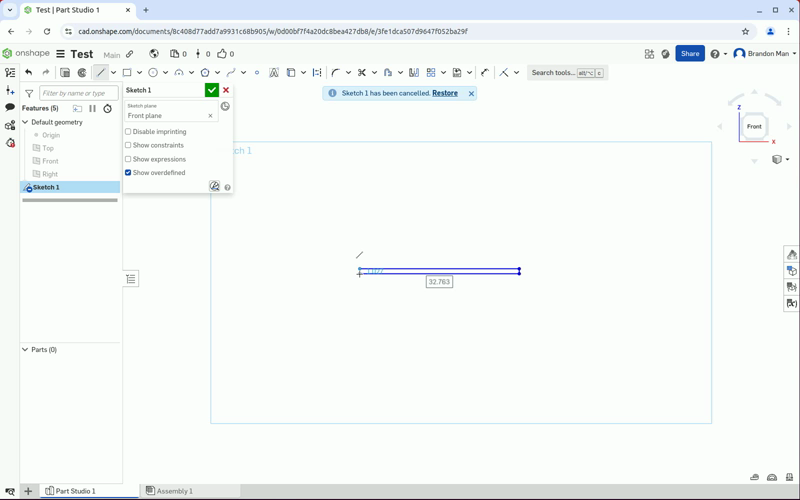
scroll(6)
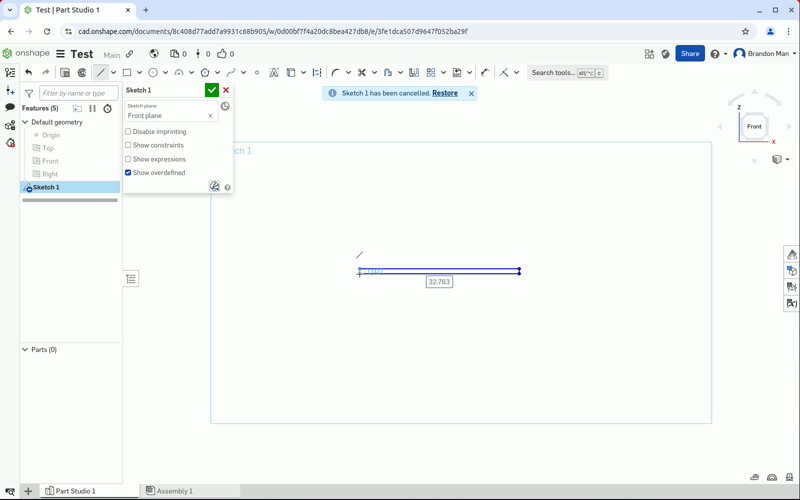
scroll(6)
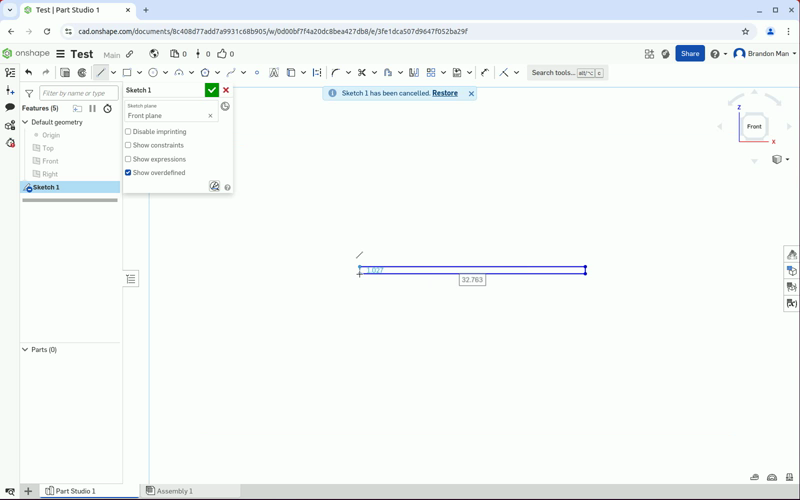
scroll(6)
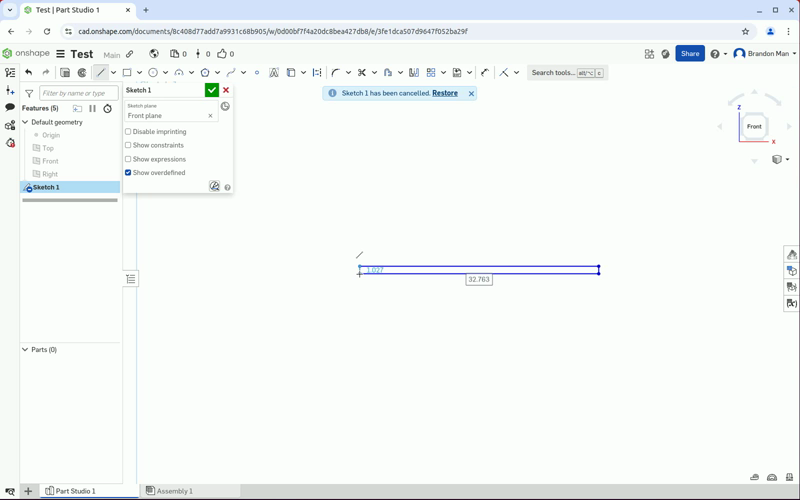
scroll(6)
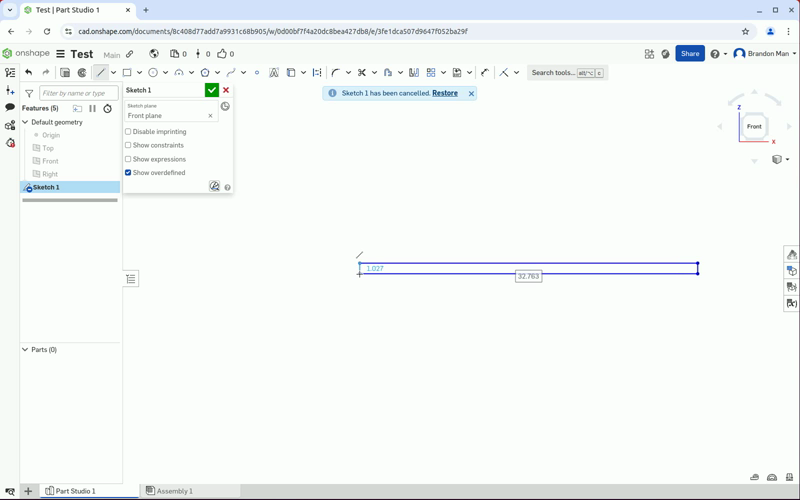
scroll(6)
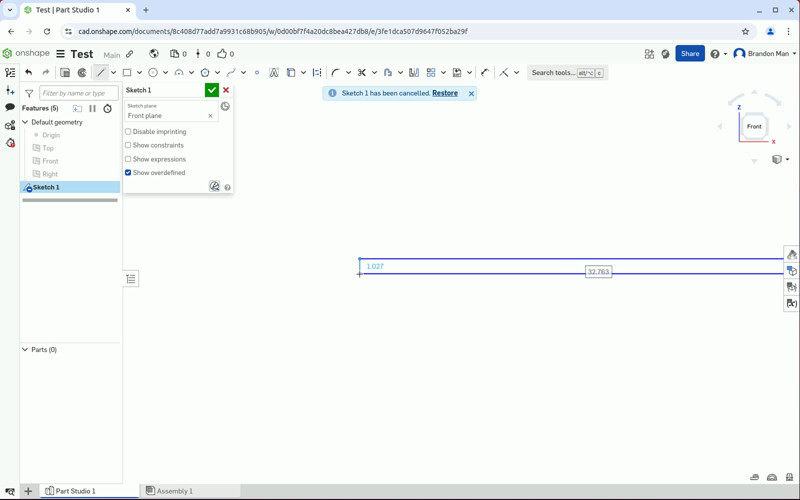
scroll(6)
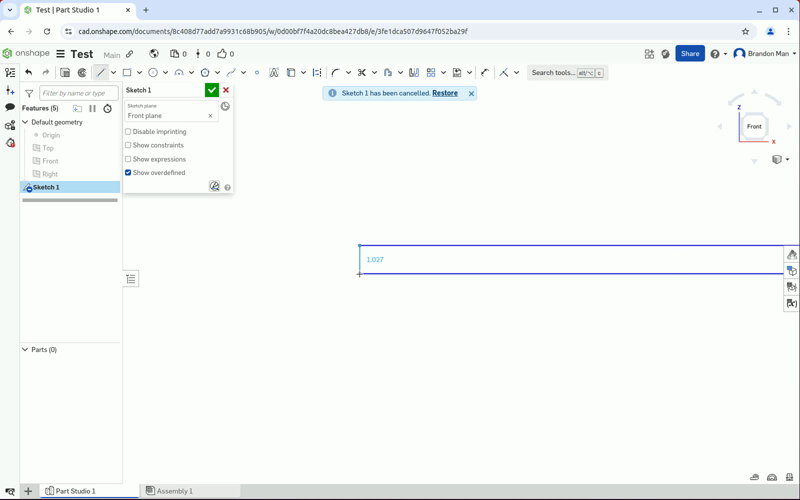
scroll(6)
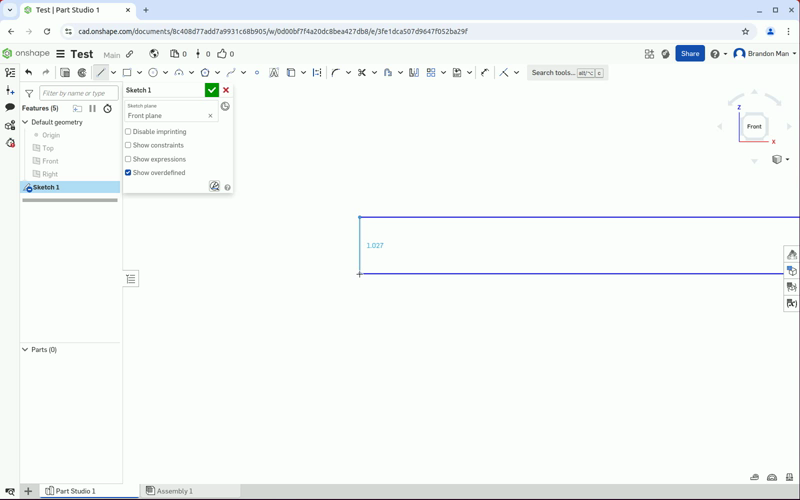
key_up(shift)
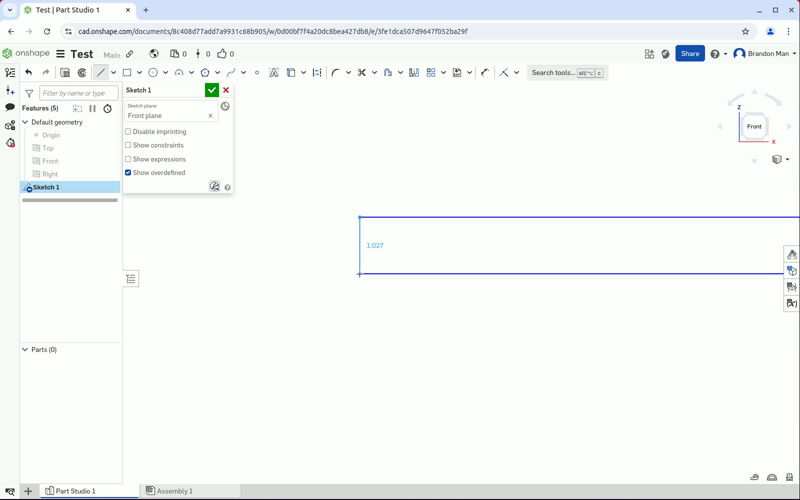
click(359, 273)
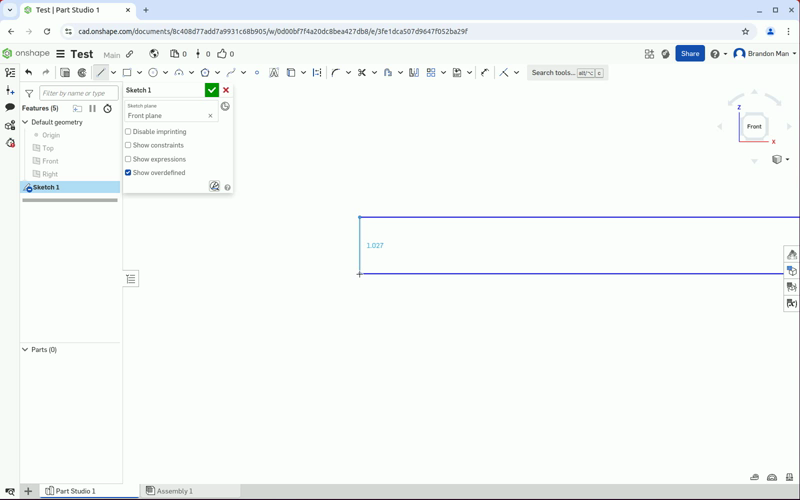
scroll(-6)
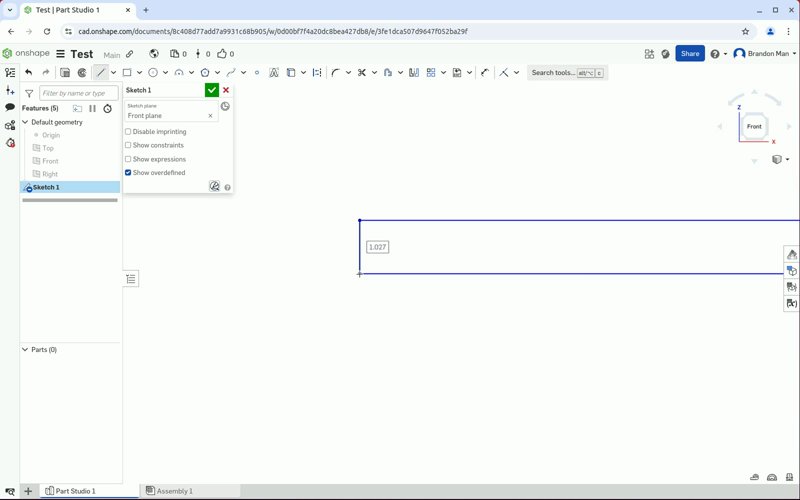
scroll(-6)
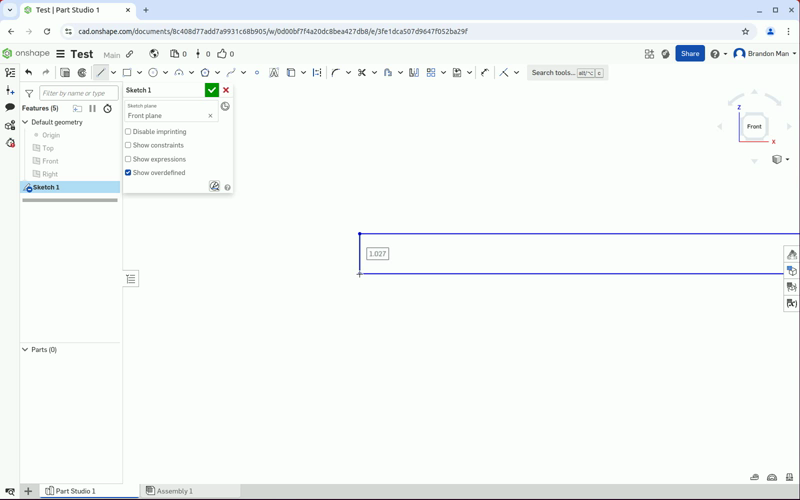
scroll(-6)
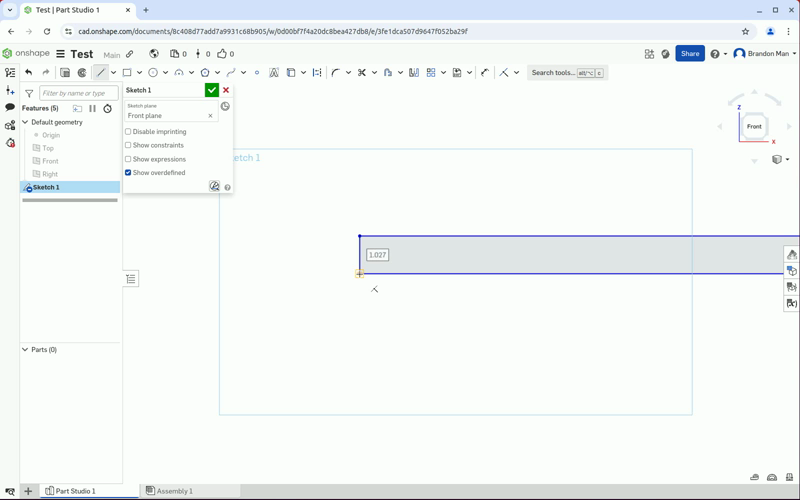
scroll(-6)
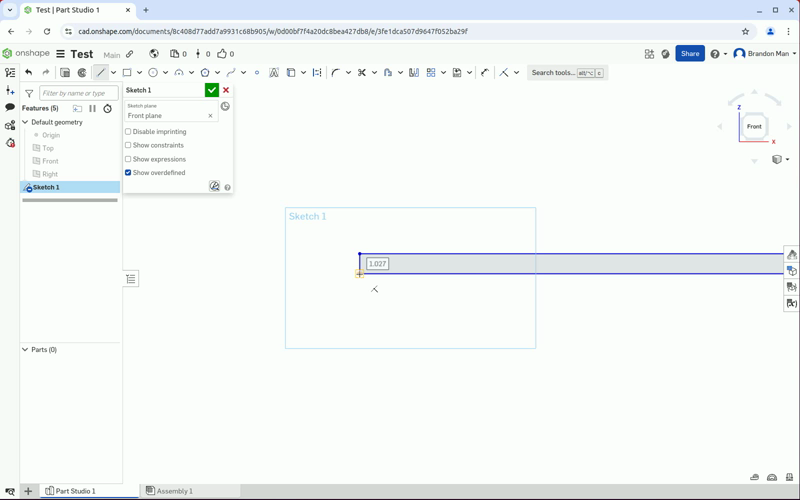
scroll(-6)
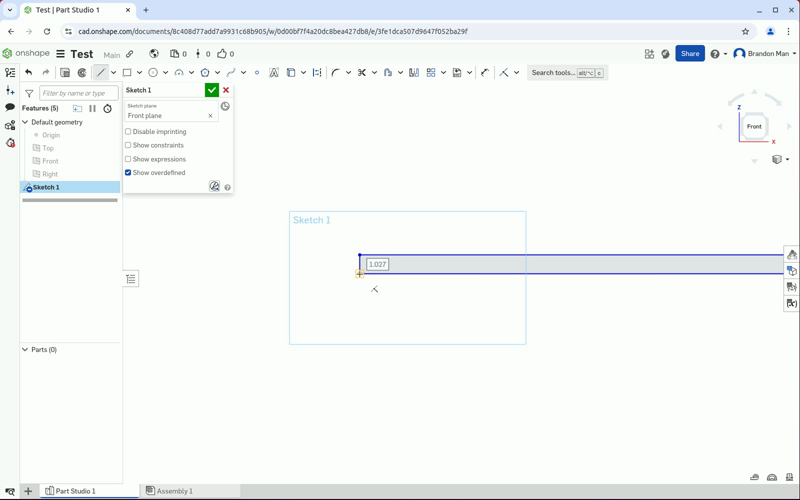
scroll(-6)
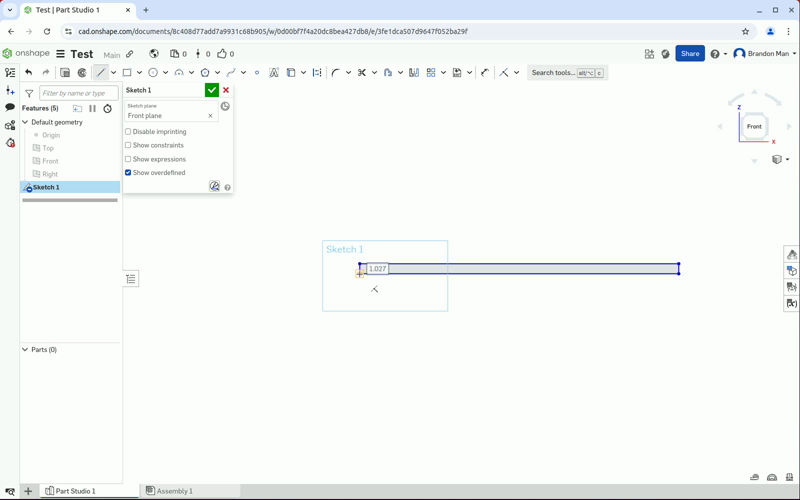
scroll(-6)
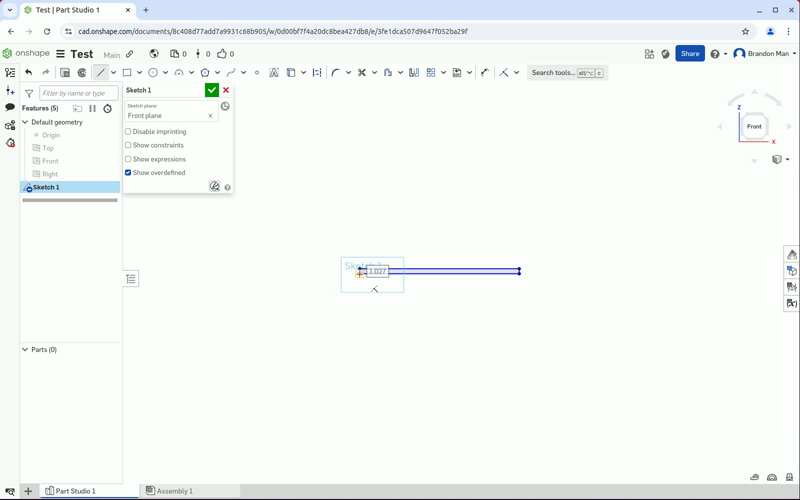
key(esc)
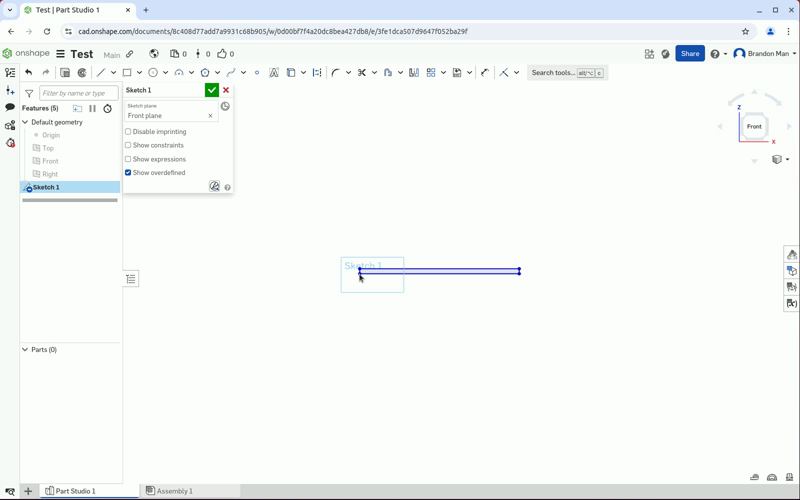
mouse_move(436, 272)
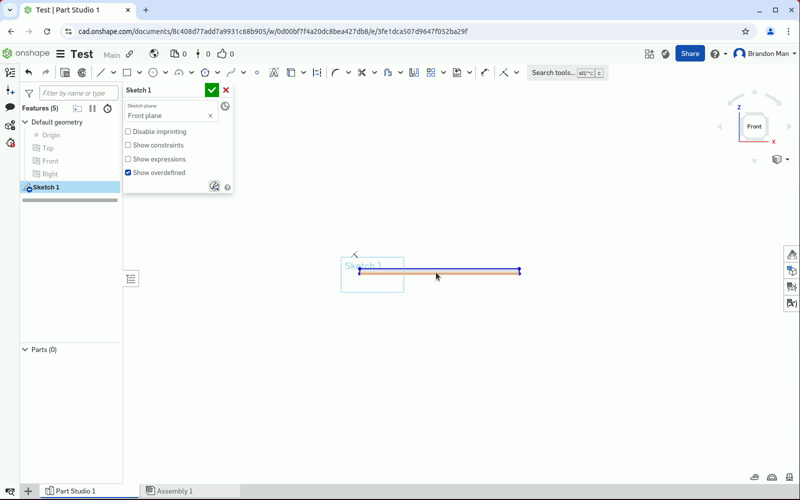
scroll(6)
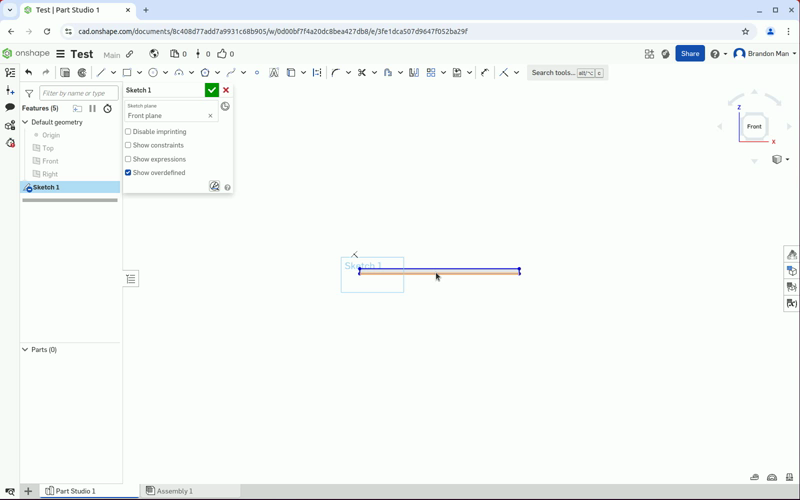
scroll(6)
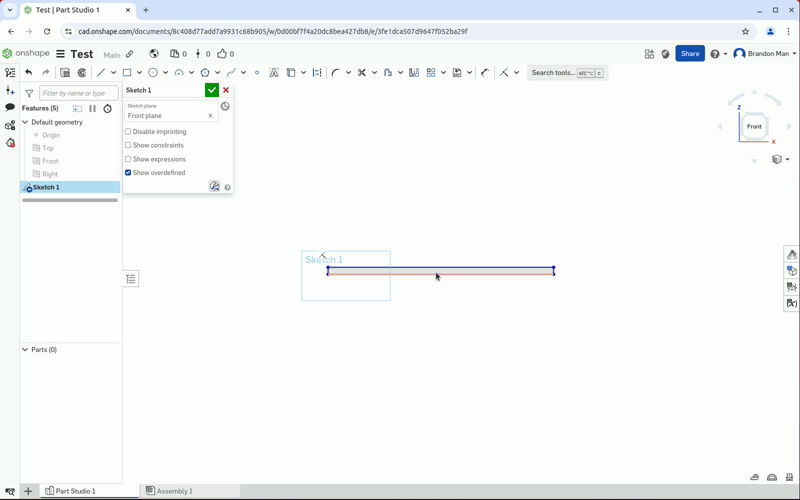
scroll(6)
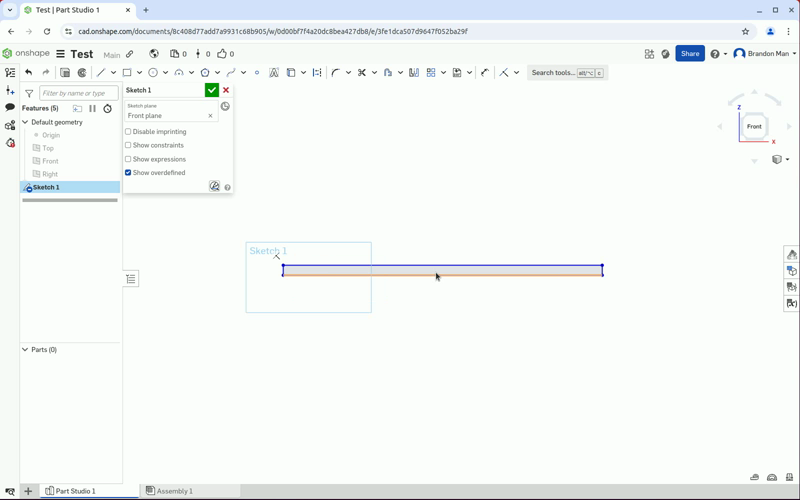
scroll(6)
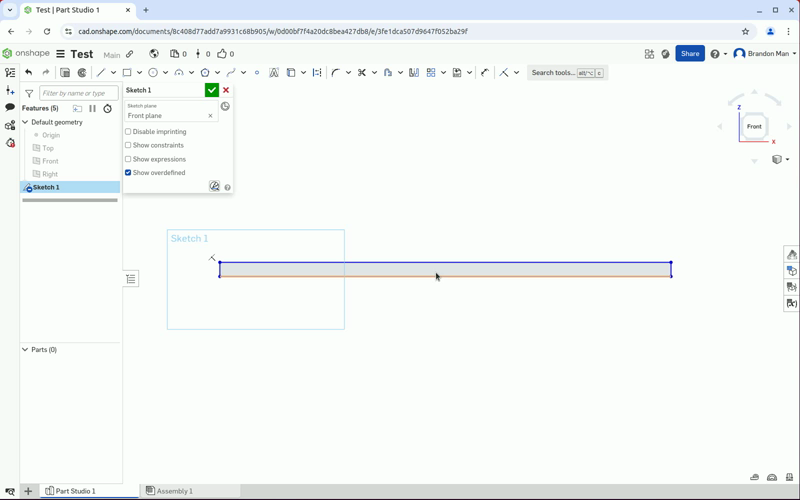
scroll(6)
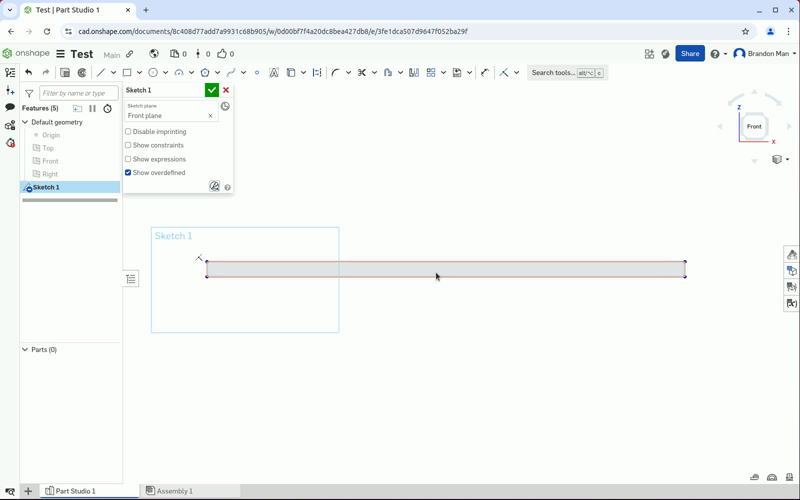
scroll(6)
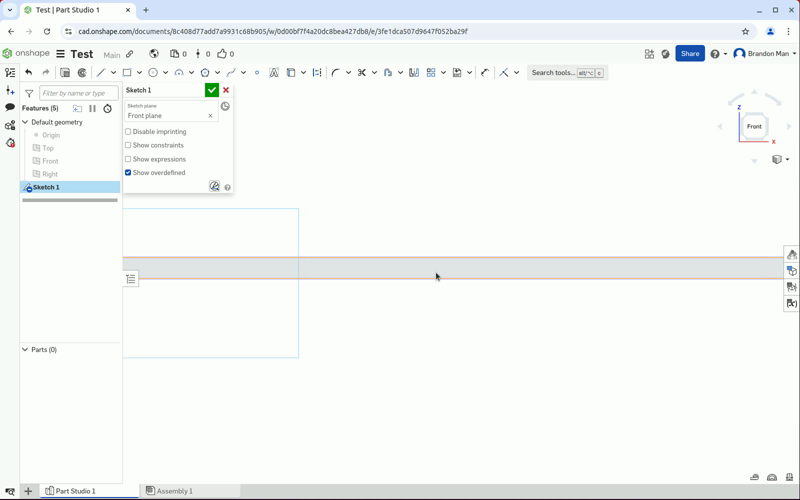
scroll(6)
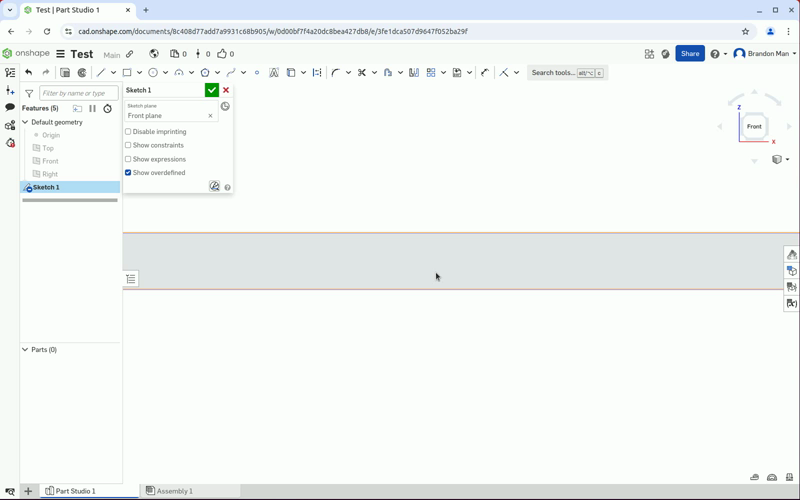
click(436, 272)
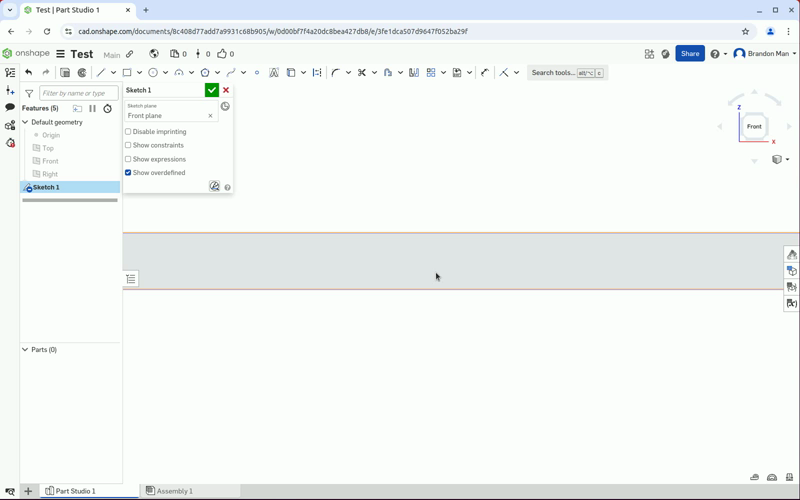
scroll(-6)
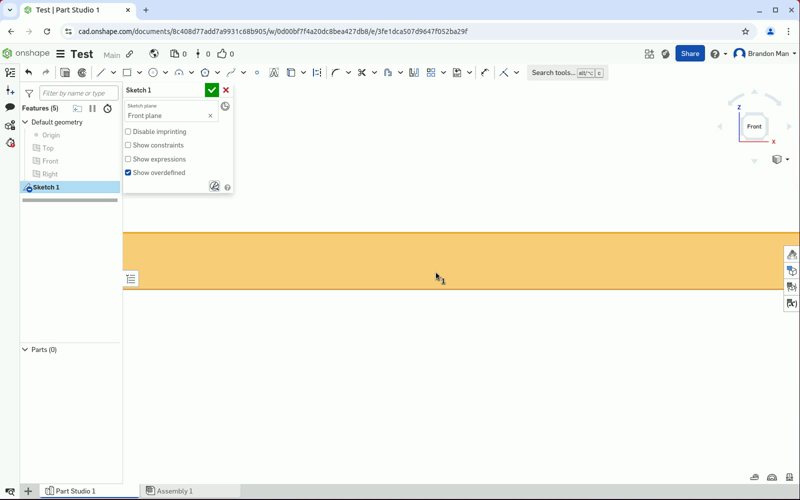
scroll(-6)
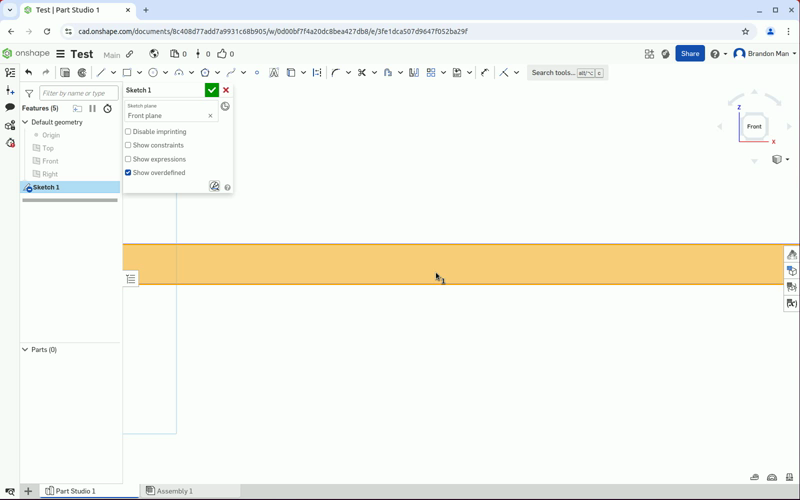
scroll(-6)
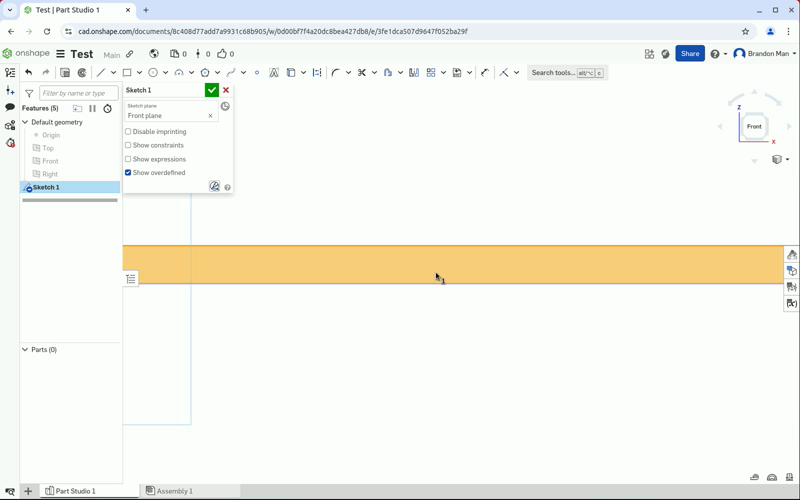
scroll(-6)
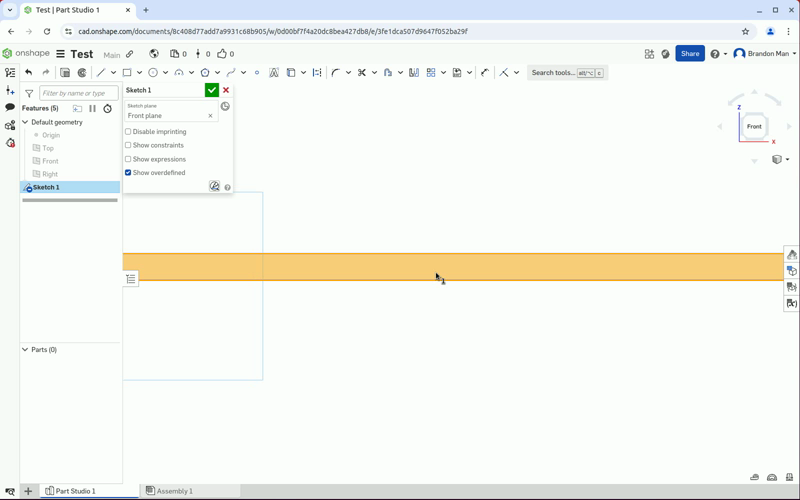
scroll(-6)
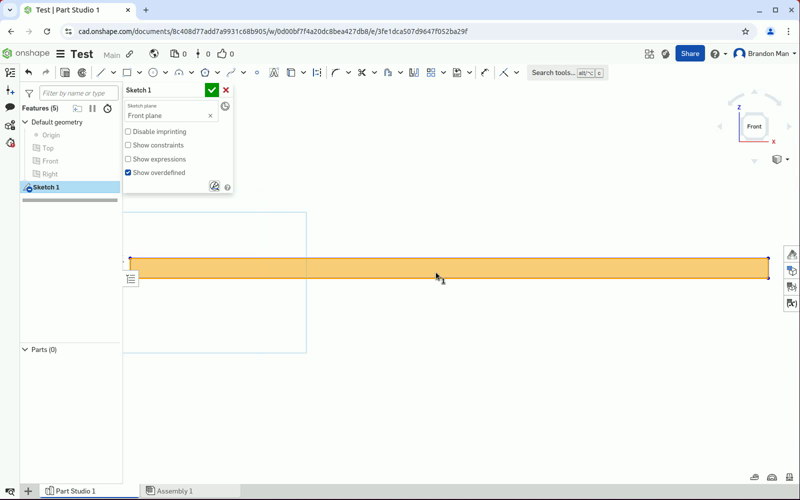
scroll(-6)
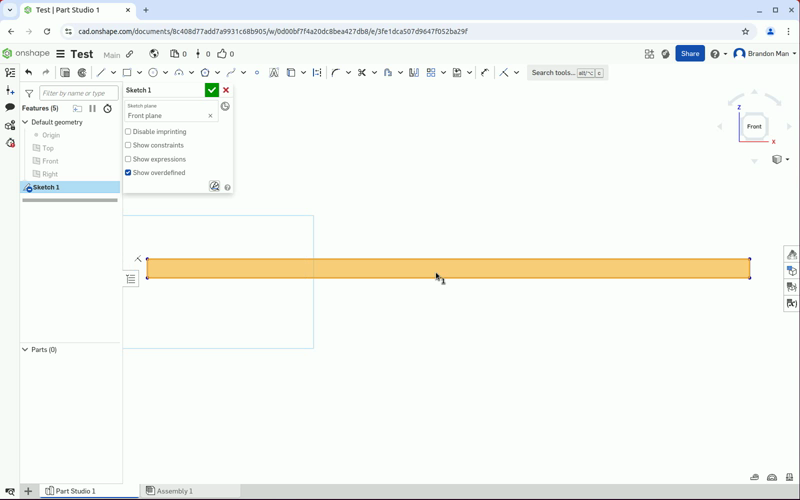
scroll(-6)
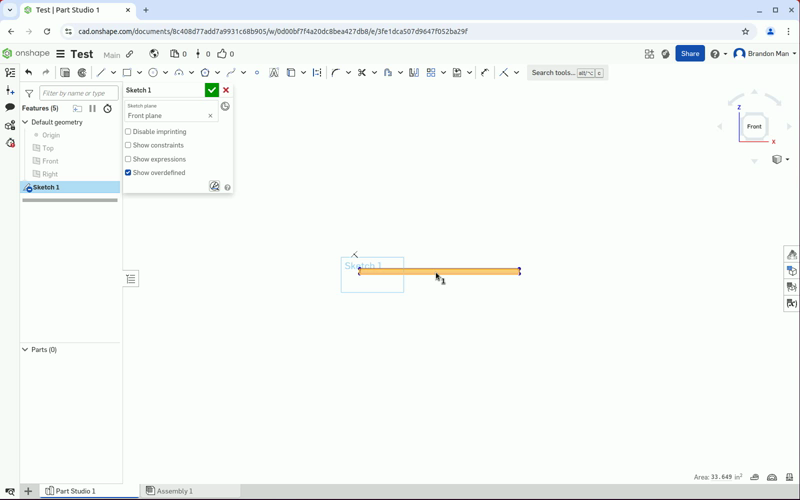
mouse_move(73, 352)
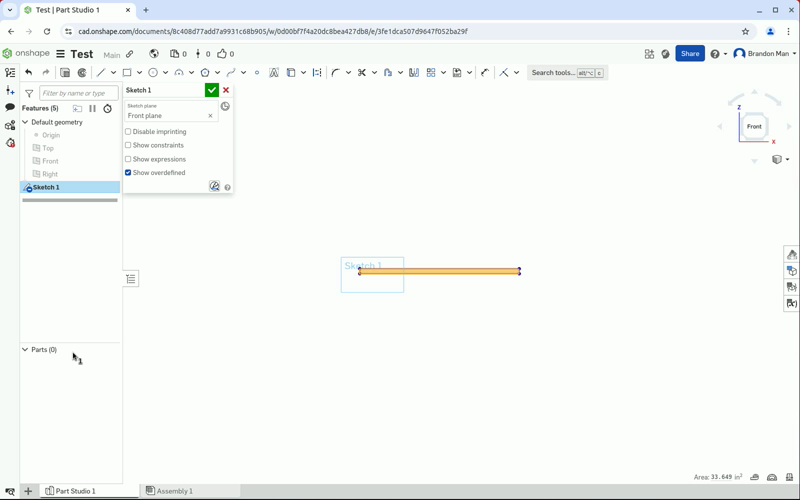
key(shift+y)
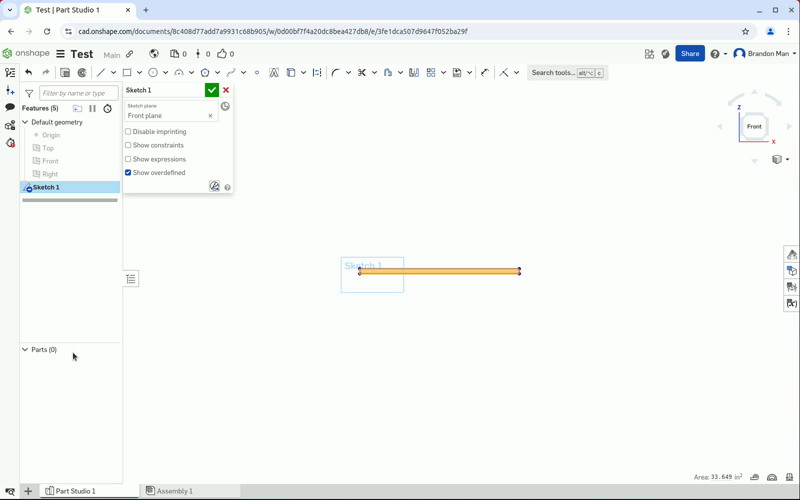
key(shift+e)
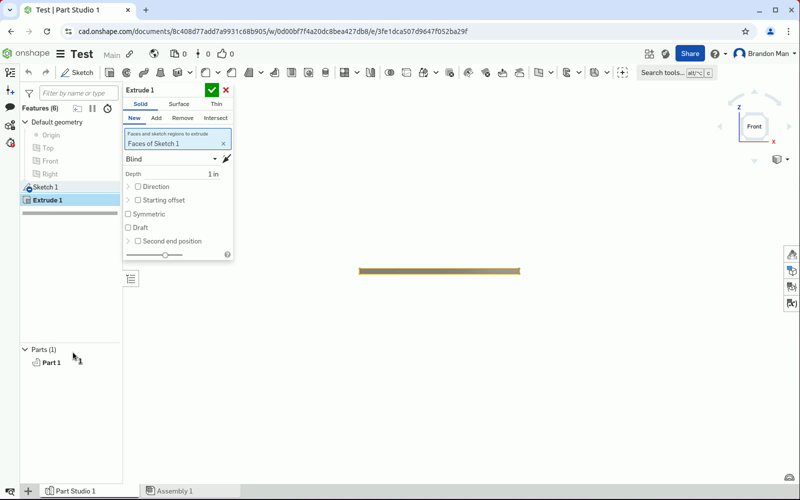
mouse_move(143, 106)
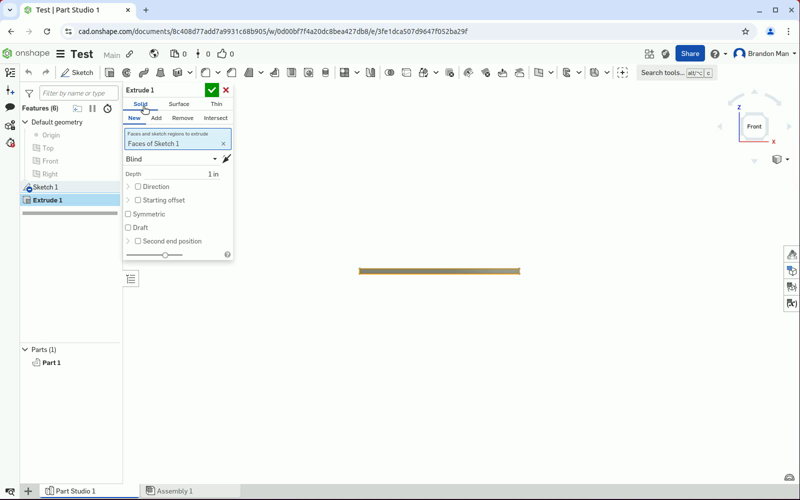
click(143, 106)
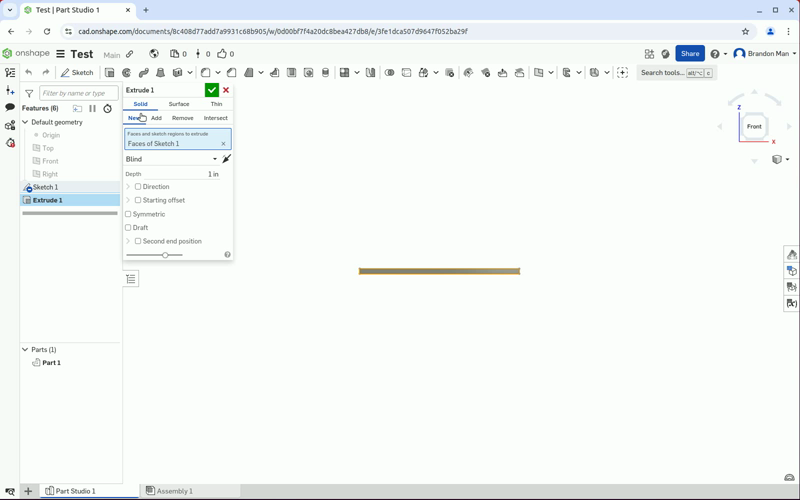
mouse_move(137, 120)
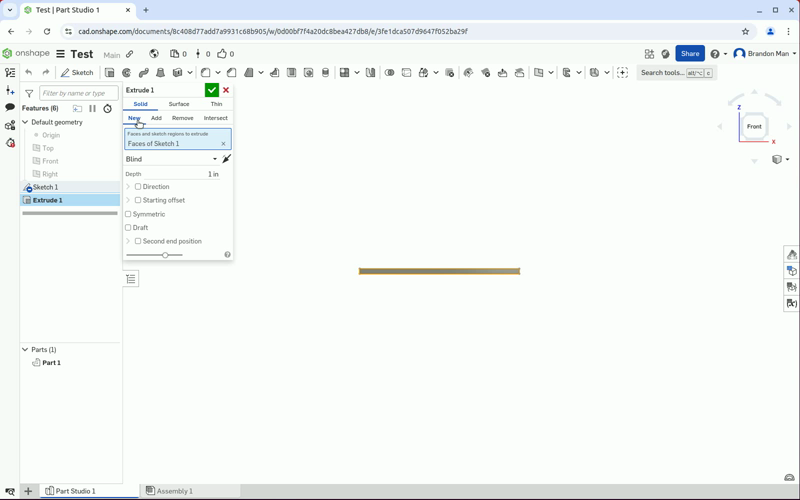
click(137, 120)
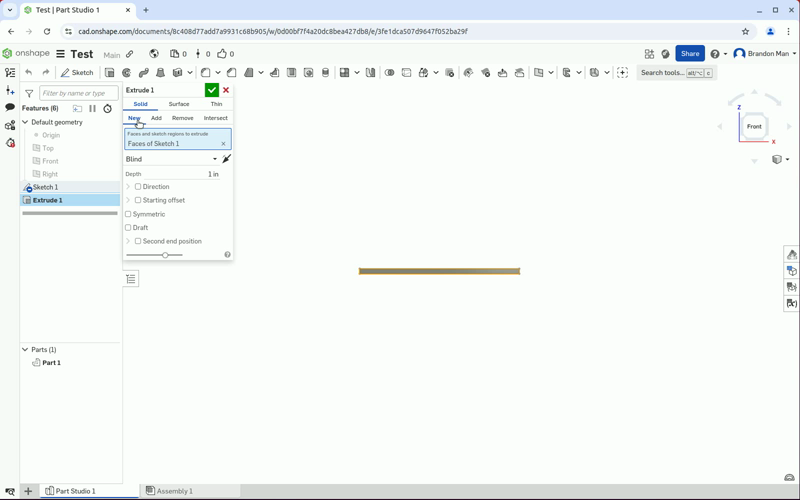
key(tab, 4)
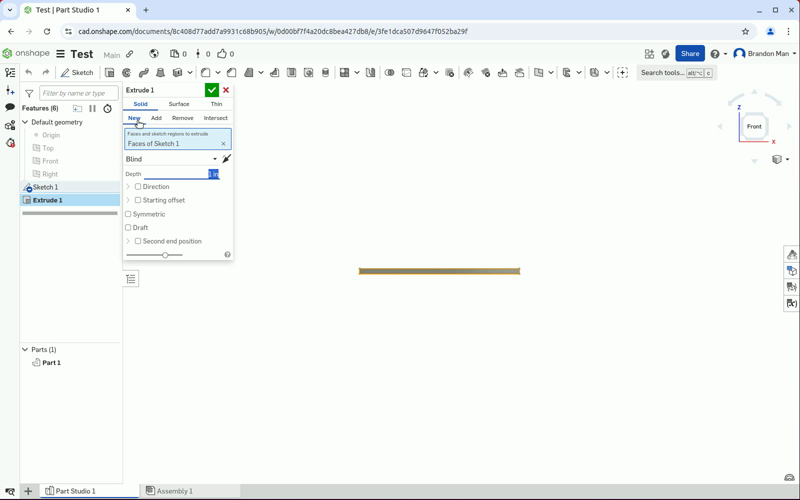
text(0.963)
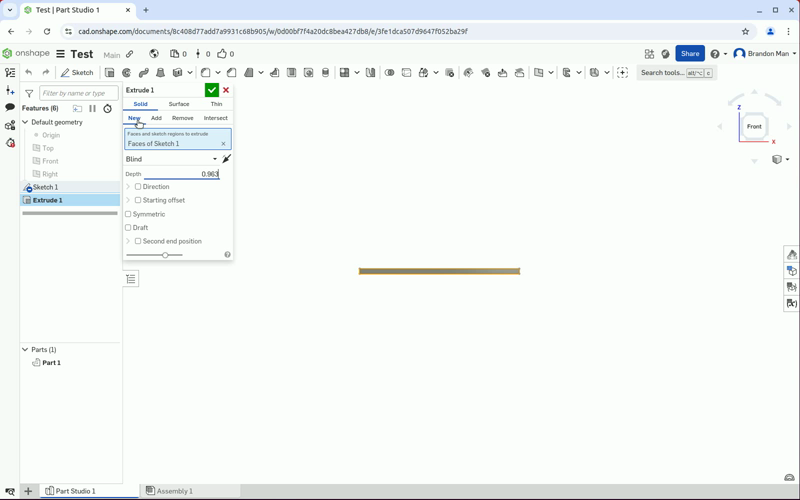
key(enter)
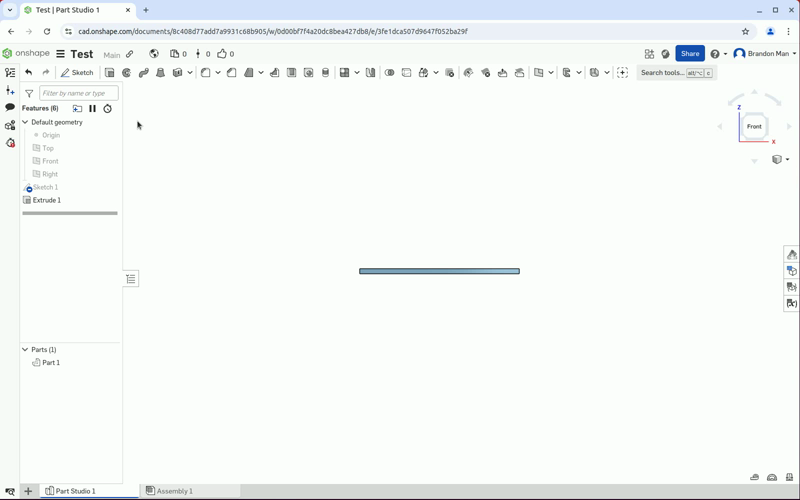
key(shift+h)
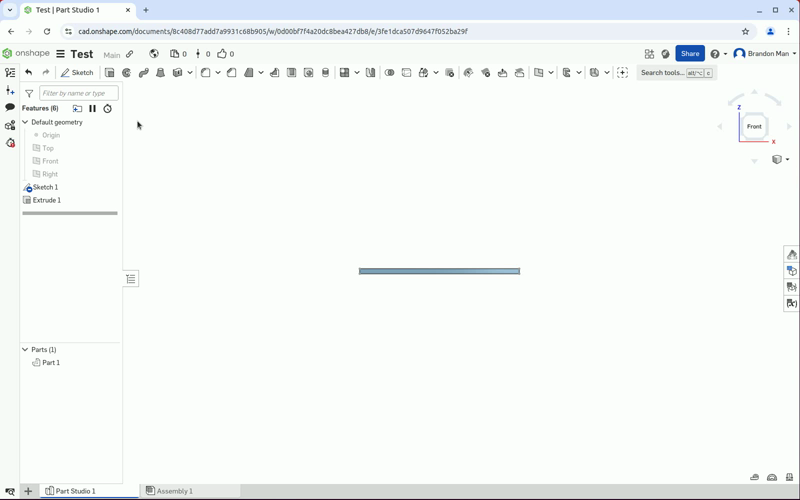
key(shift+h)
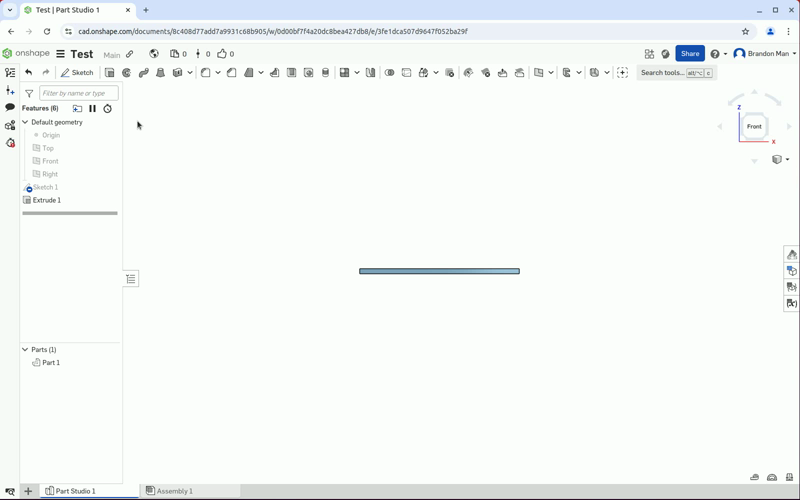
mouse_move(73, 189)
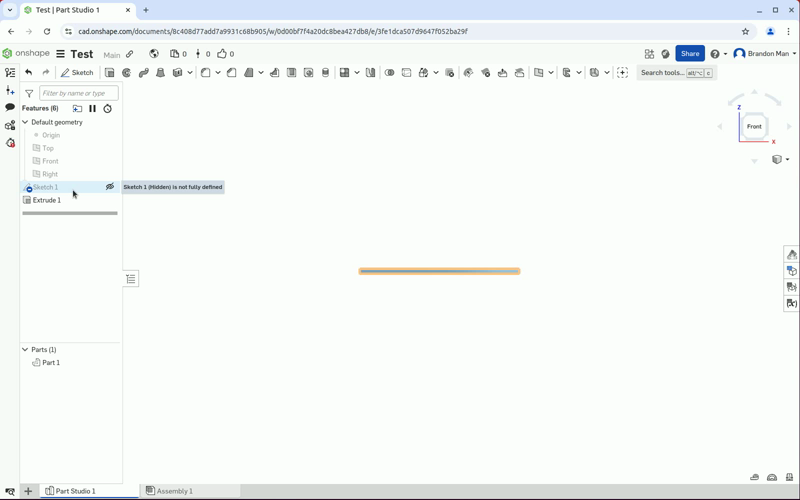
click(73, 189)
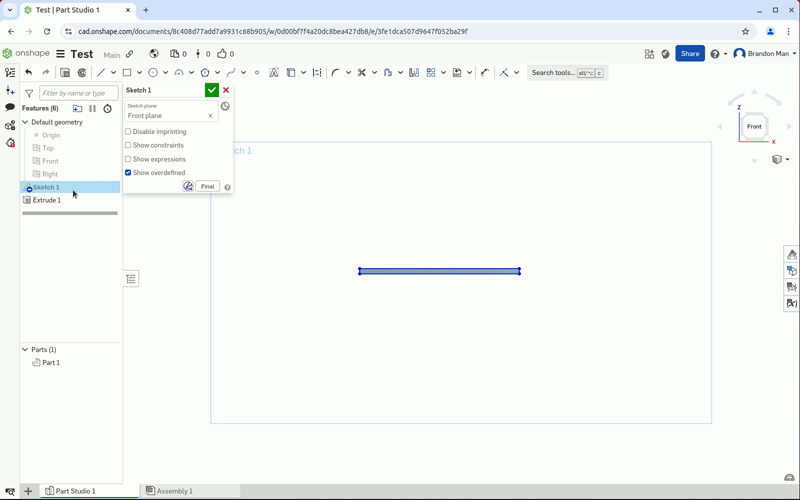
mouse_move(229, 92)
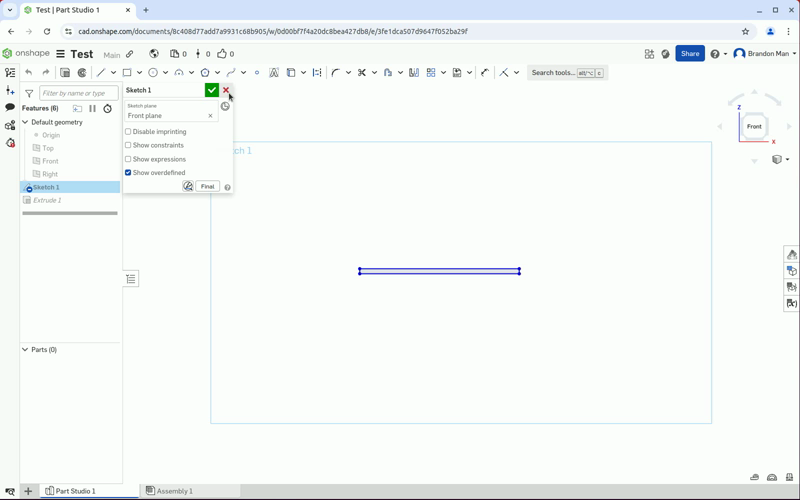
click(229, 92)
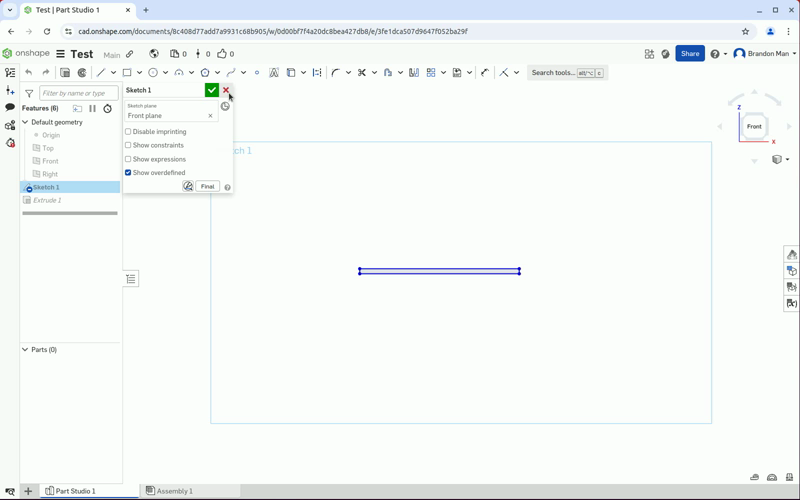
key(shift+s)
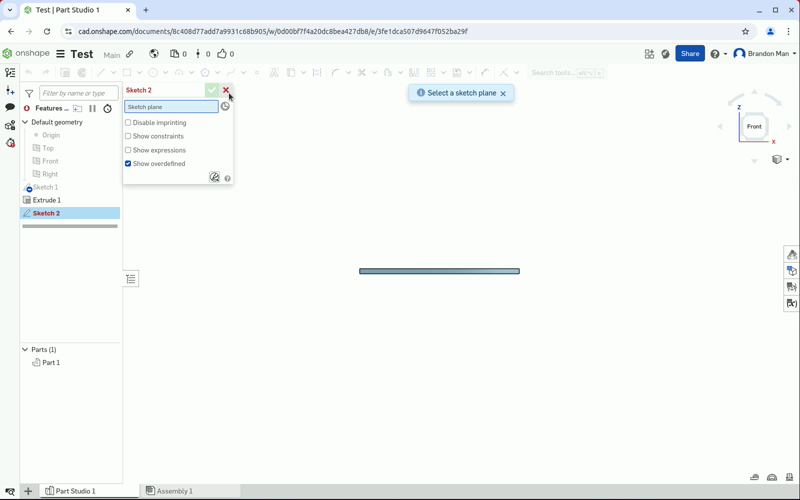
mouse_move(73, 163)
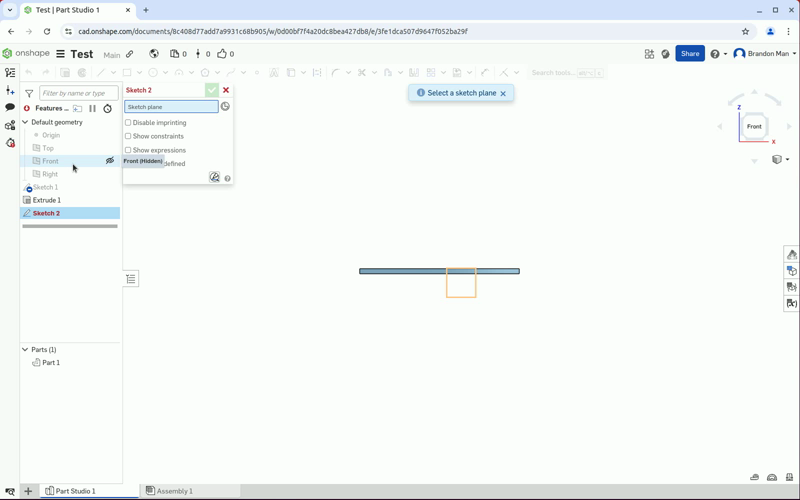
click(73, 163)
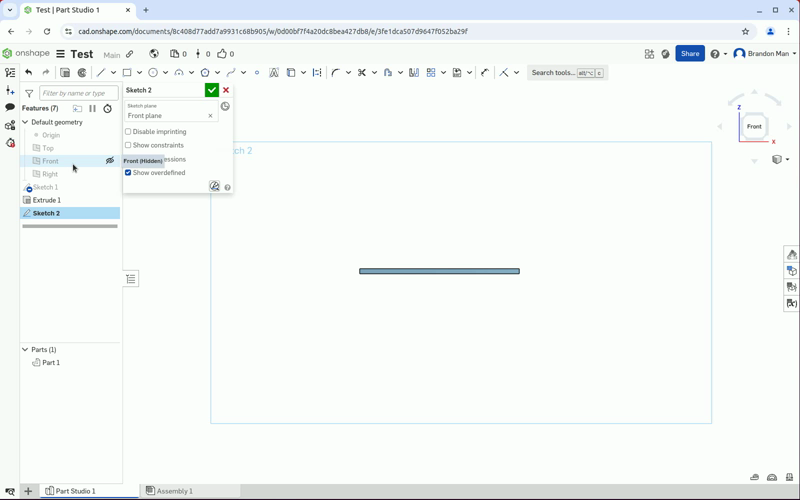
mouse_move(73, 352)
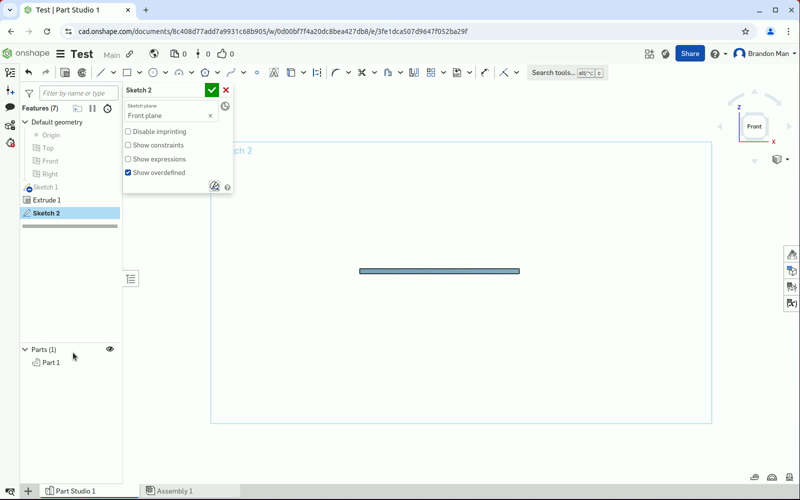
key(y)
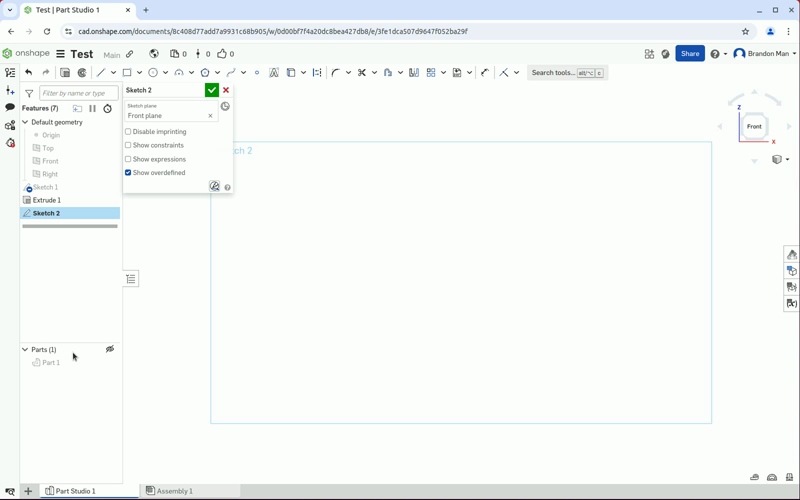
key(l)
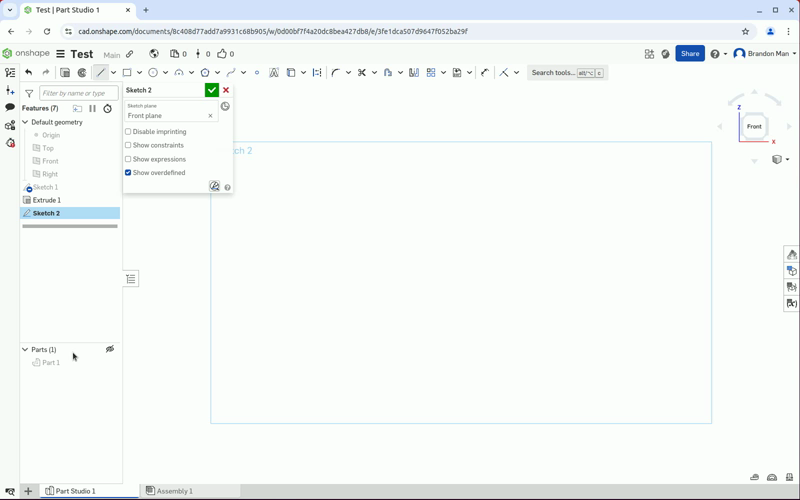
key_down(shift)
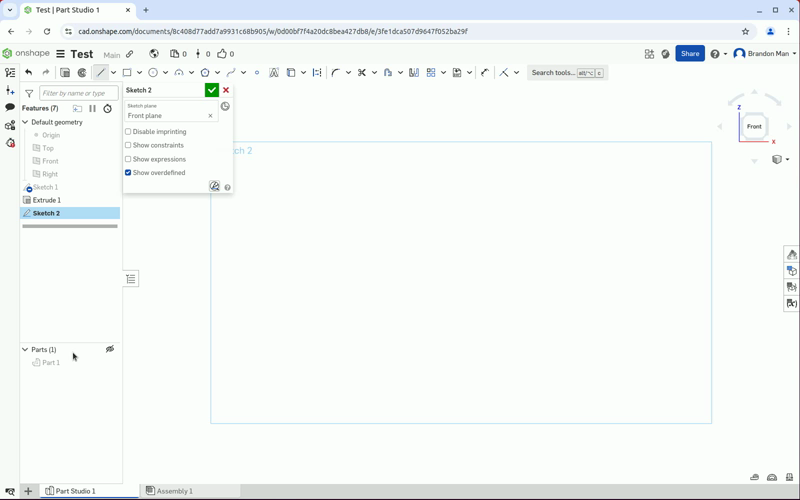
mouse_move(351, 285)
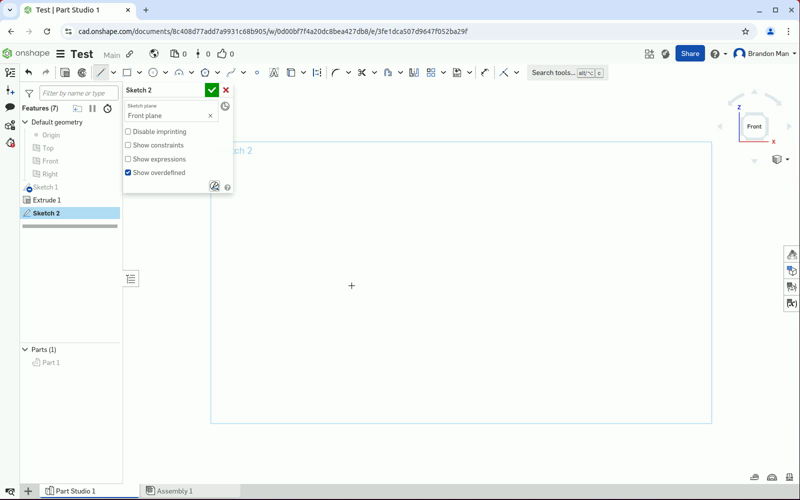
click(351, 285)
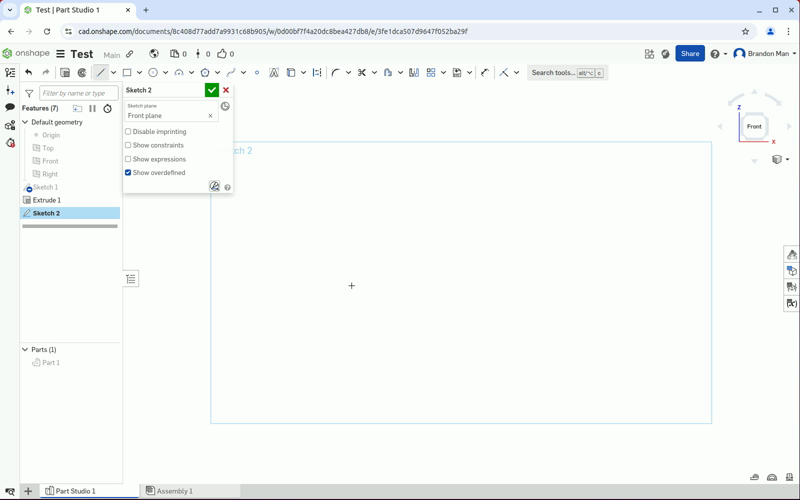
key_up(shift)
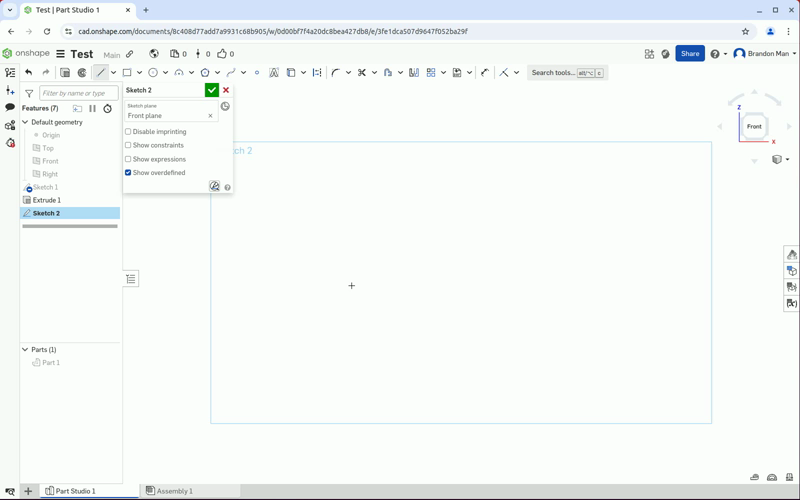
key_down(shift)
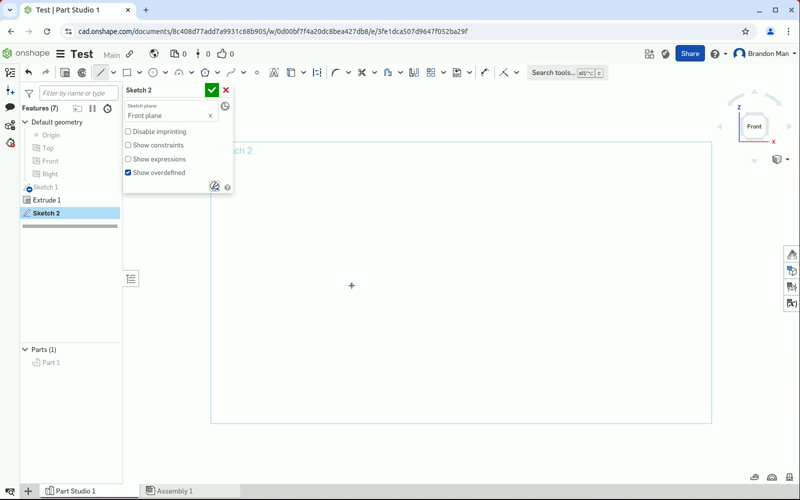
mouse_move(521, 285)
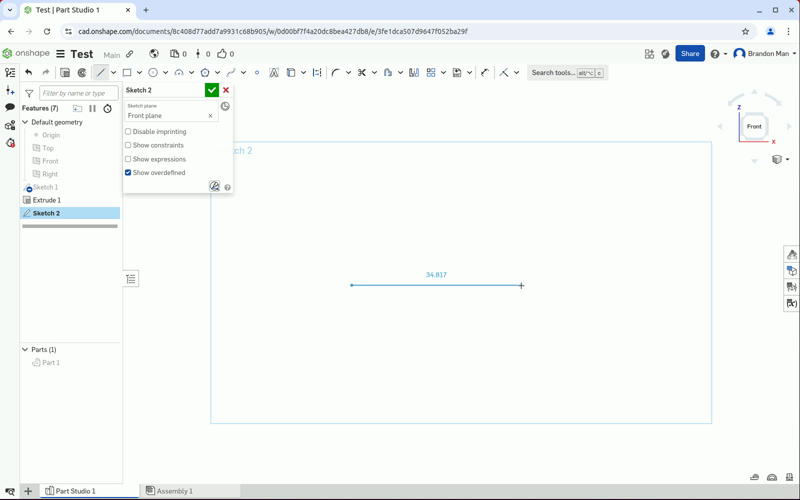
click(521, 285)
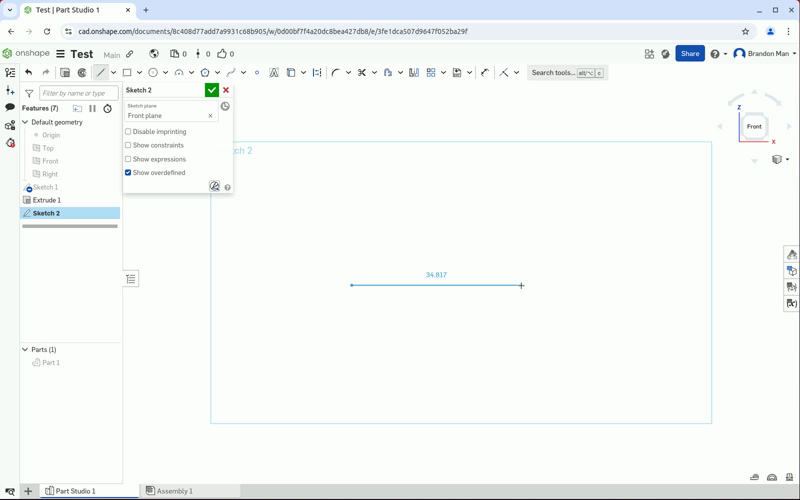
key_up(shift)
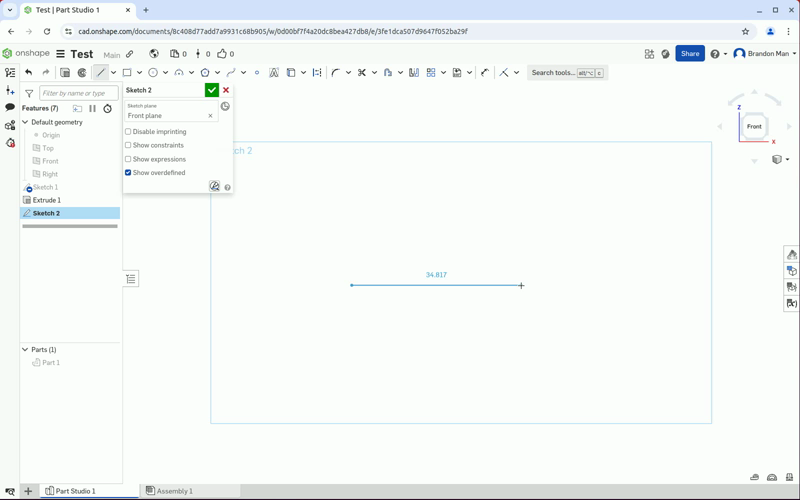
key_down(shift)
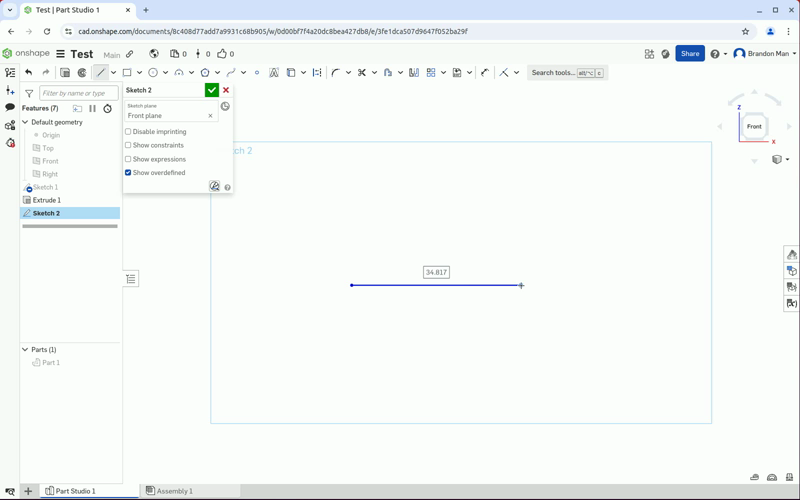
mouse_move(551, 285)
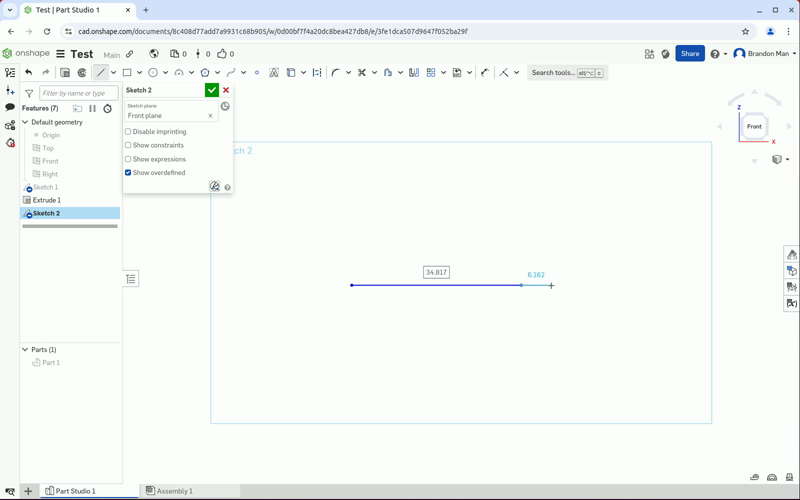
mouse_move(521, 279)
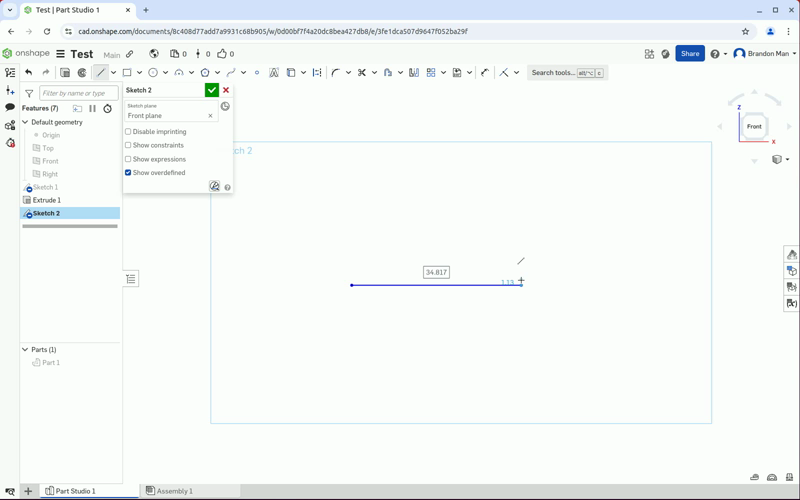
scroll(6)
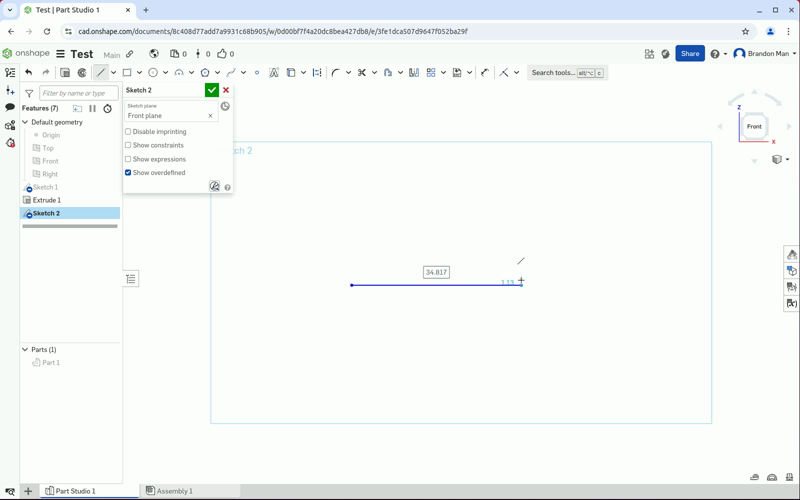
scroll(6)
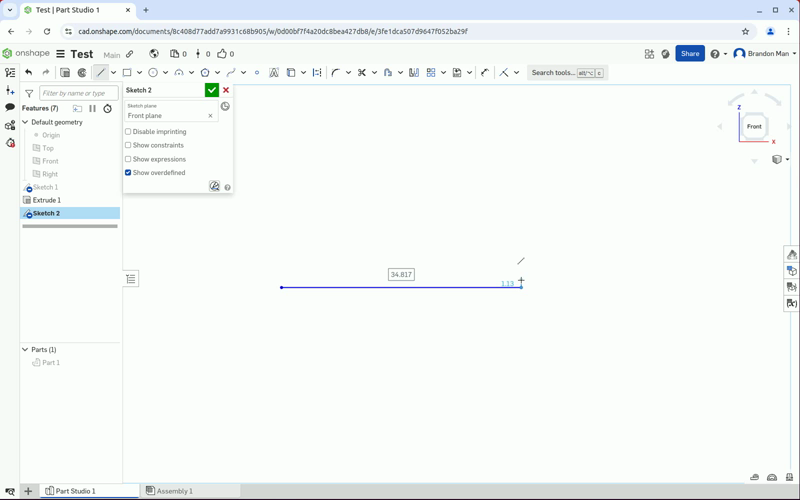
scroll(6)
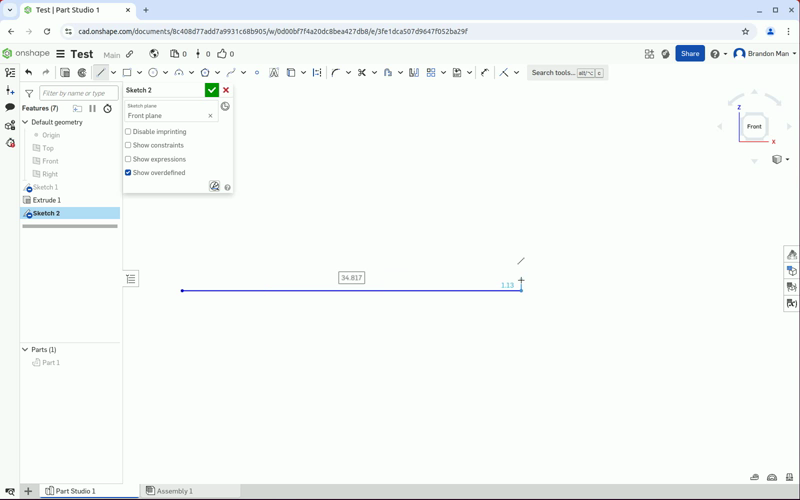
scroll(6)
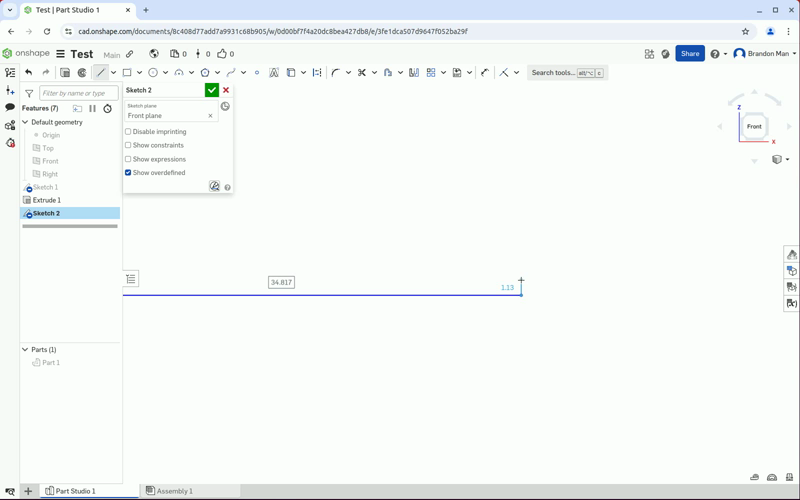
scroll(6)
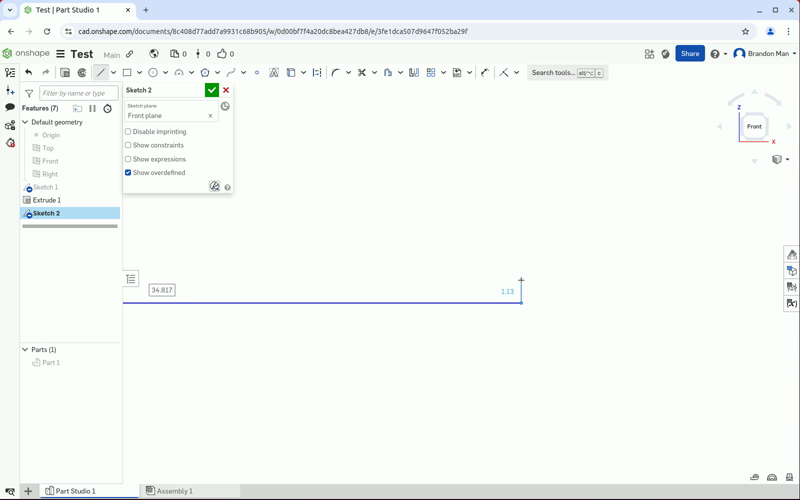
scroll(6)
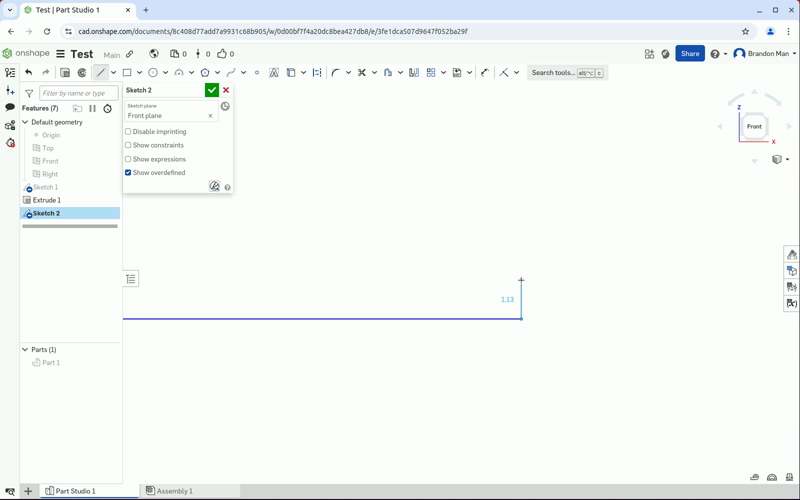
scroll(6)
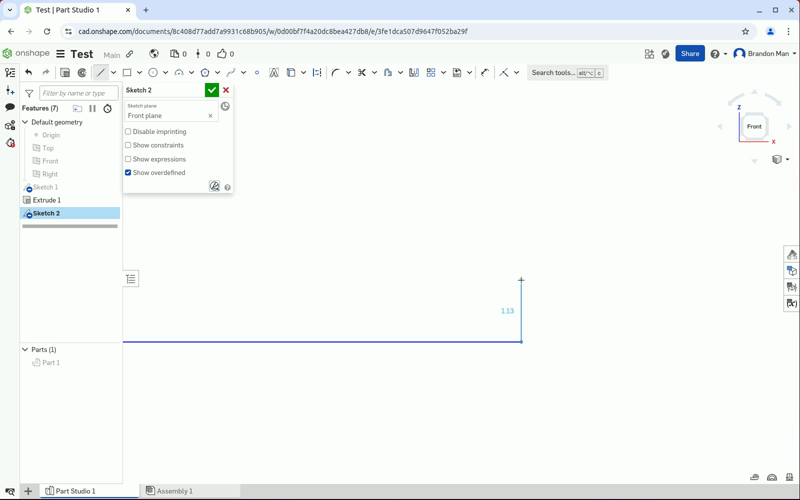
click(521, 279)
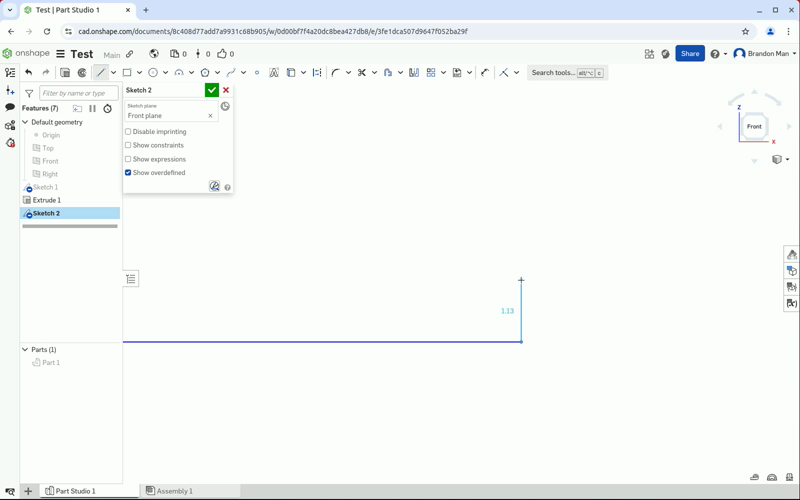
scroll(-6)
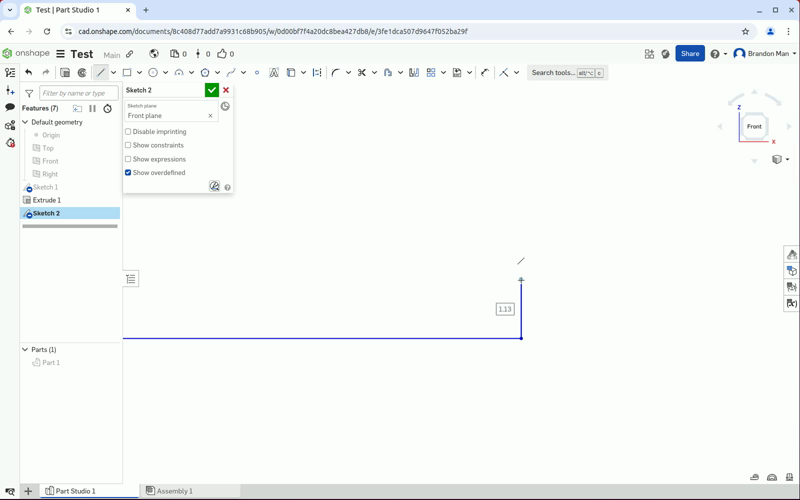
scroll(-6)
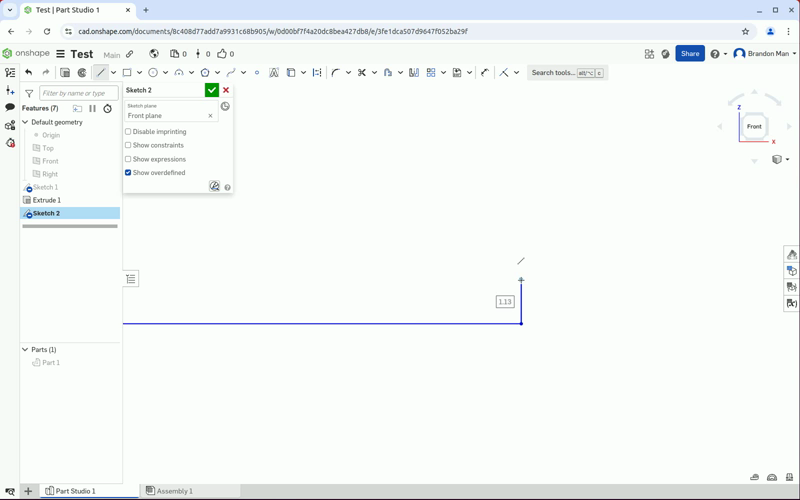
scroll(-6)
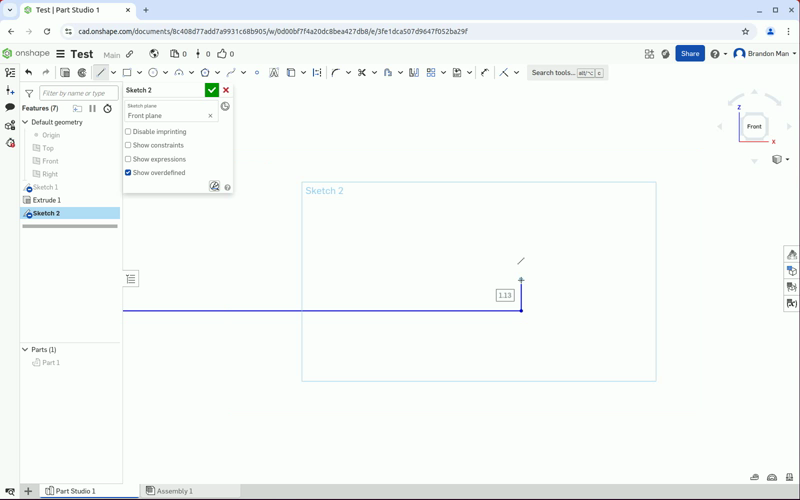
scroll(-6)
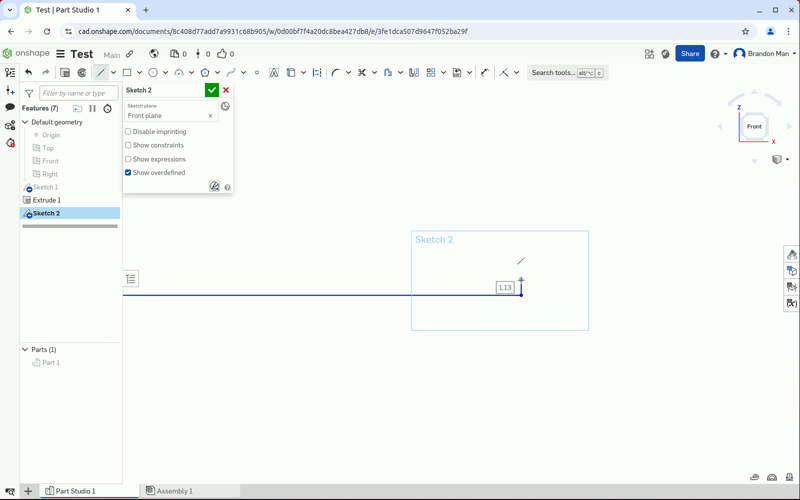
scroll(-6)
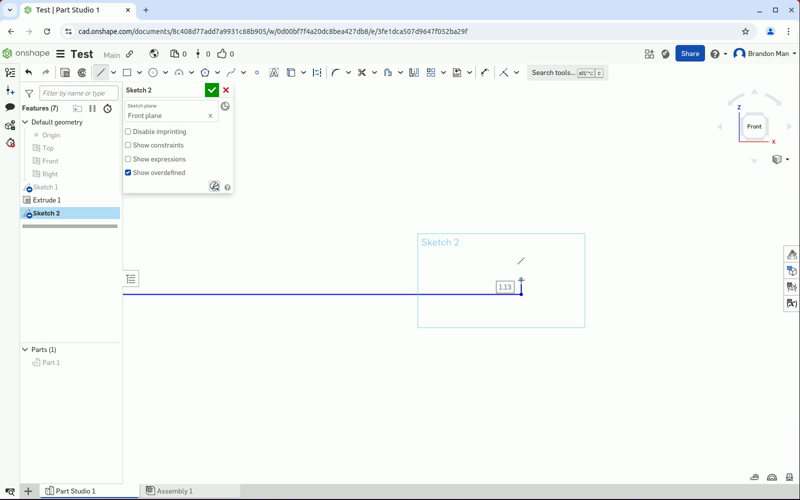
scroll(-6)
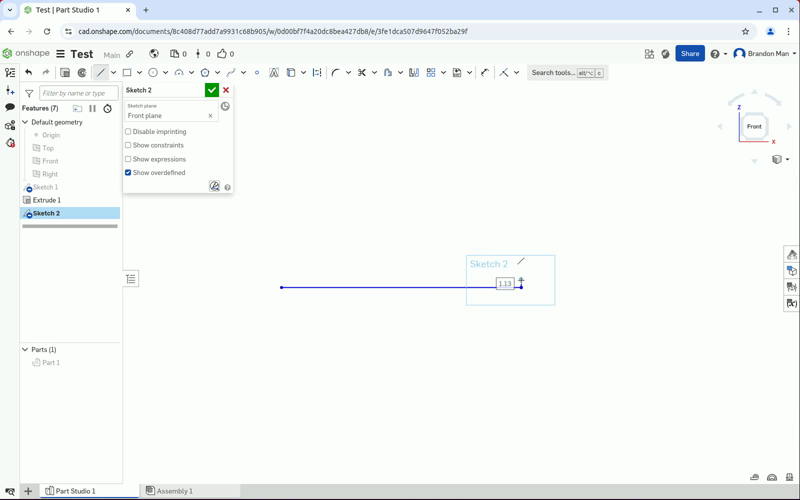
scroll(-6)
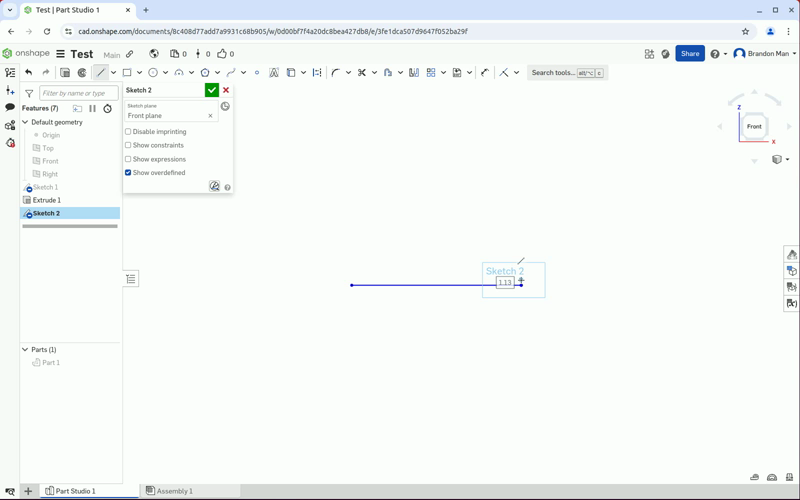
key_up(shift)
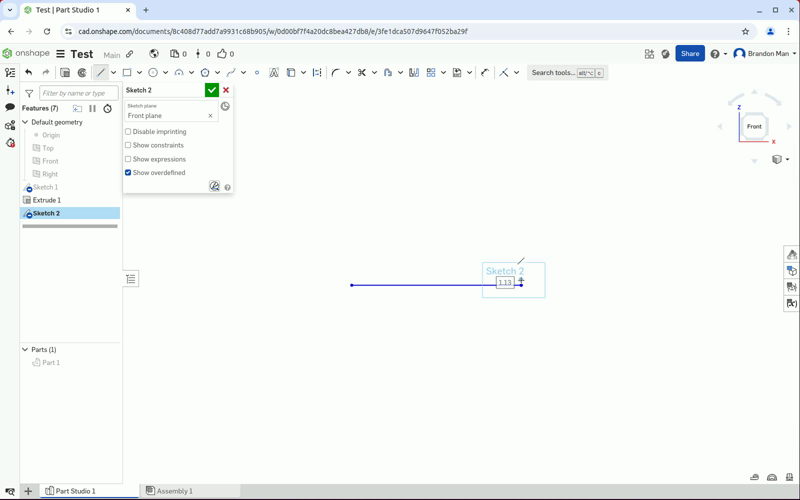
key_down(shift)
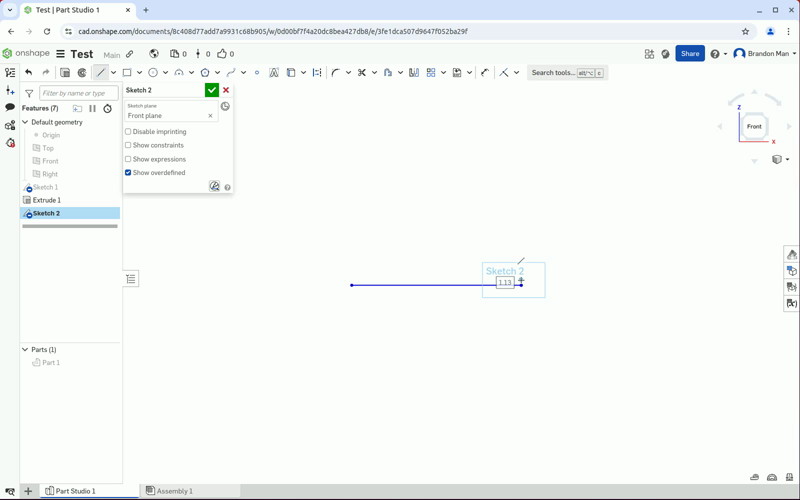
mouse_move(351, 279)
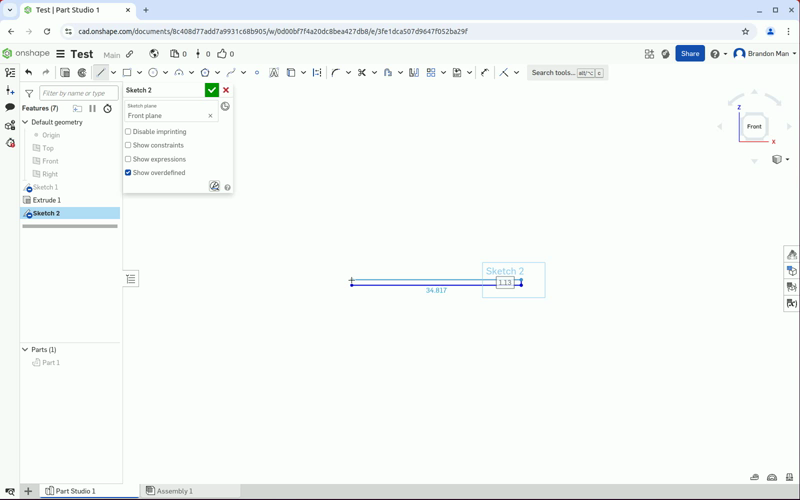
click(351, 279)
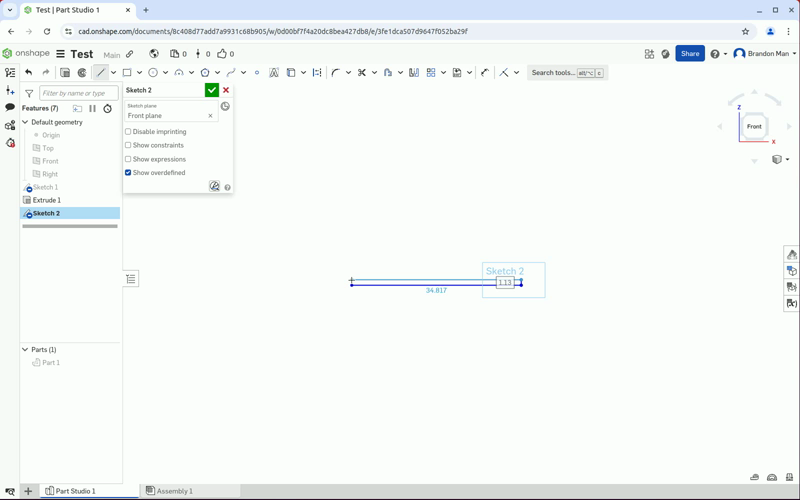
key_up(shift)
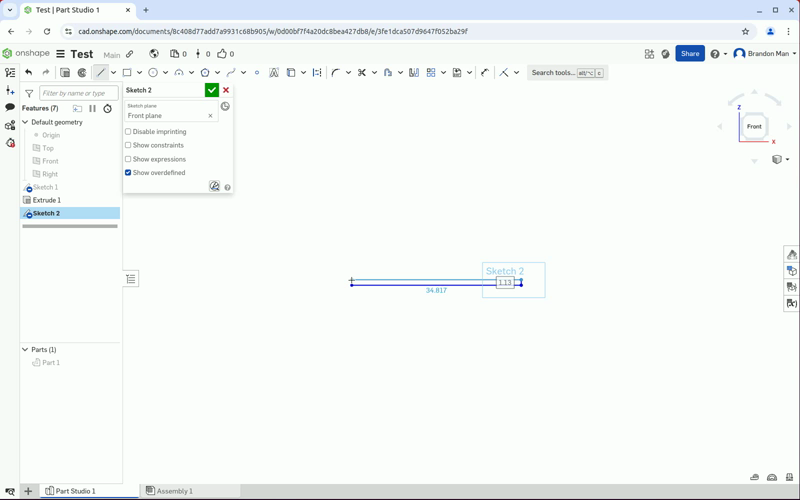
mouse_move(381, 279)
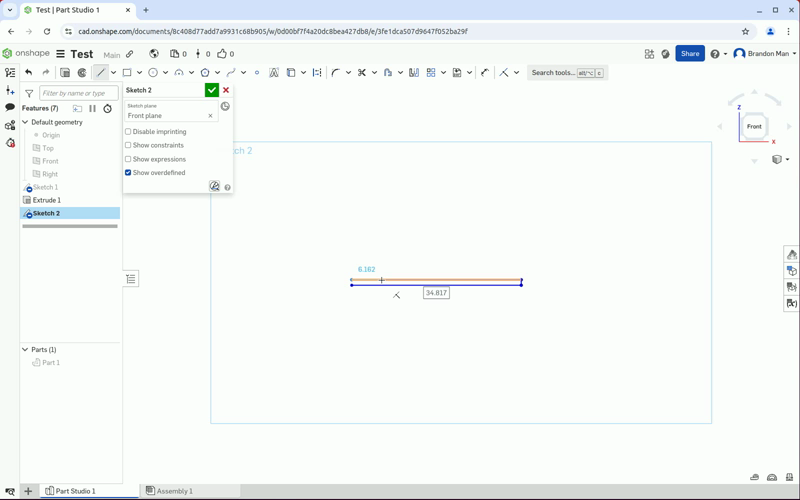
key_down(shift)
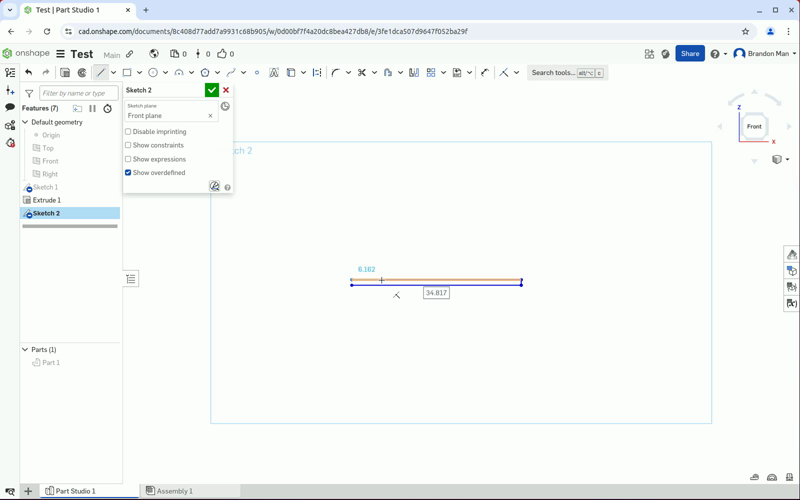
mouse_move(351, 285)
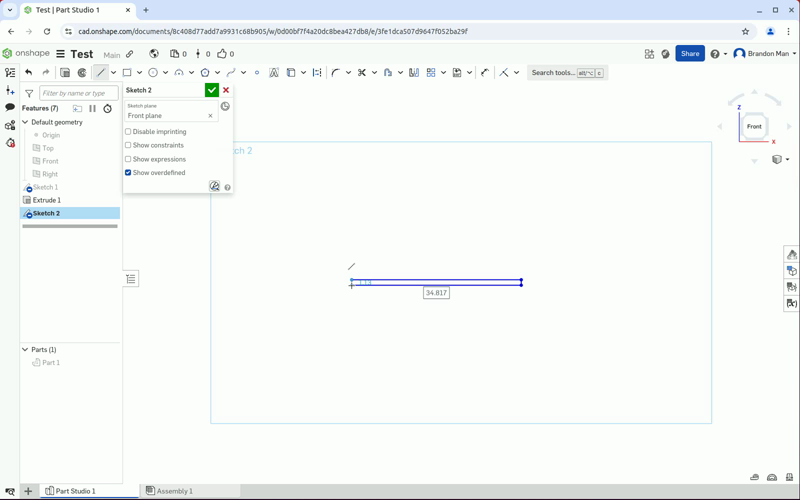
scroll(6)
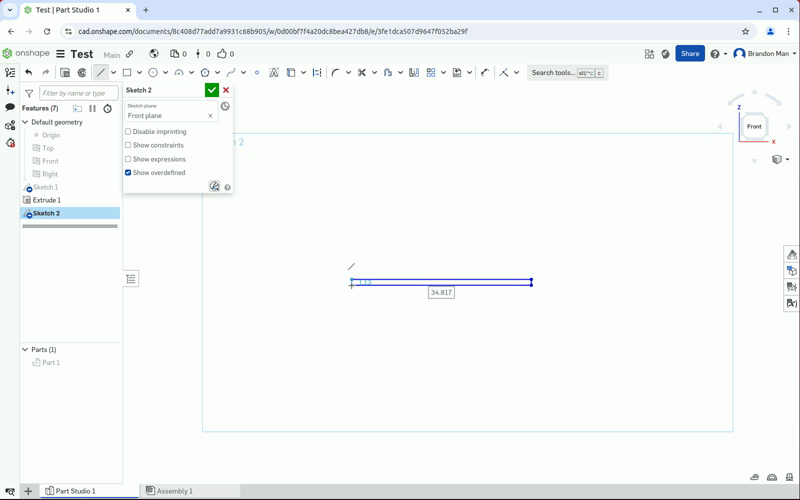
scroll(6)
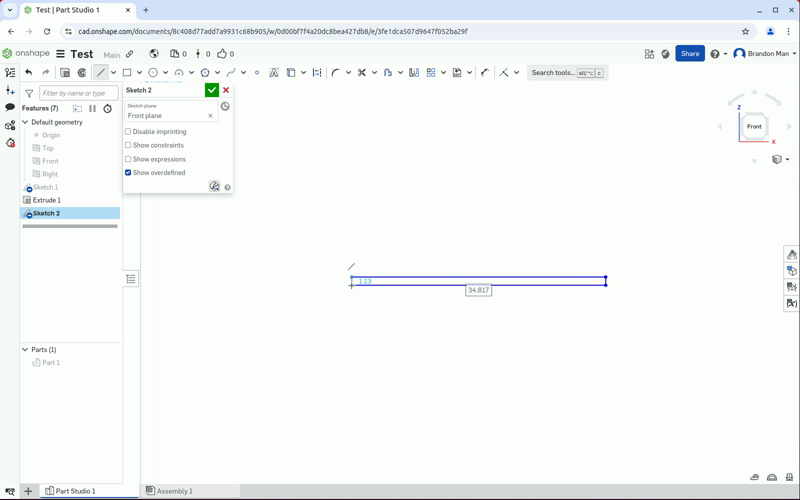
scroll(6)
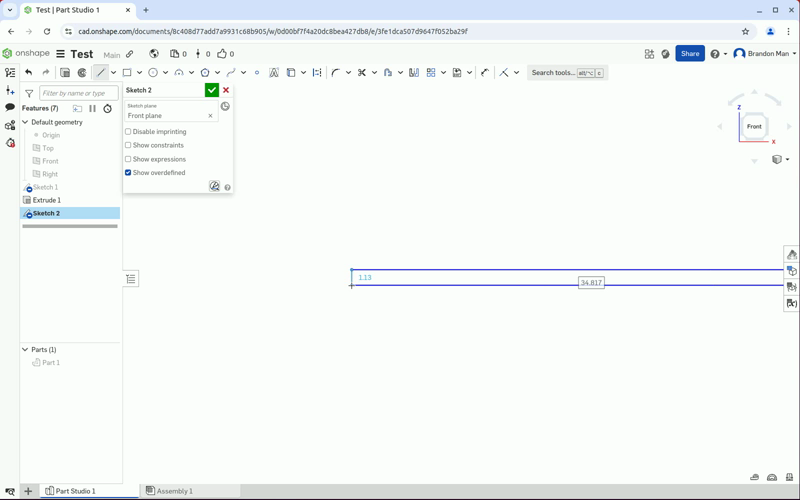
scroll(6)
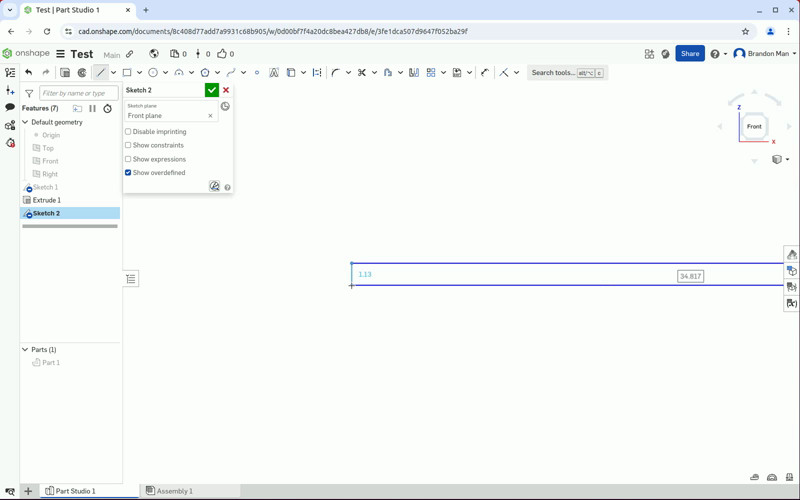
scroll(6)
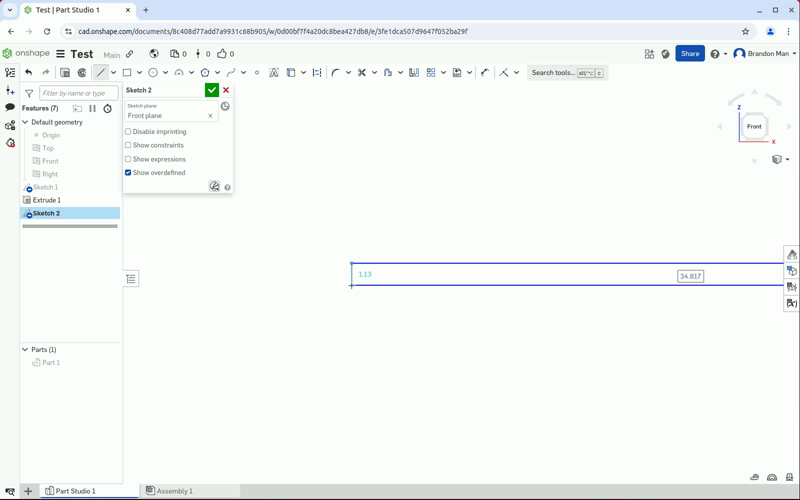
scroll(6)
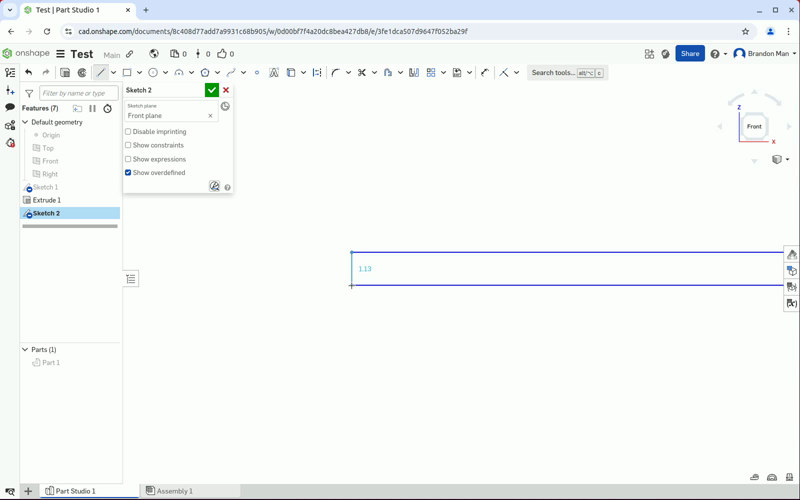
scroll(6)
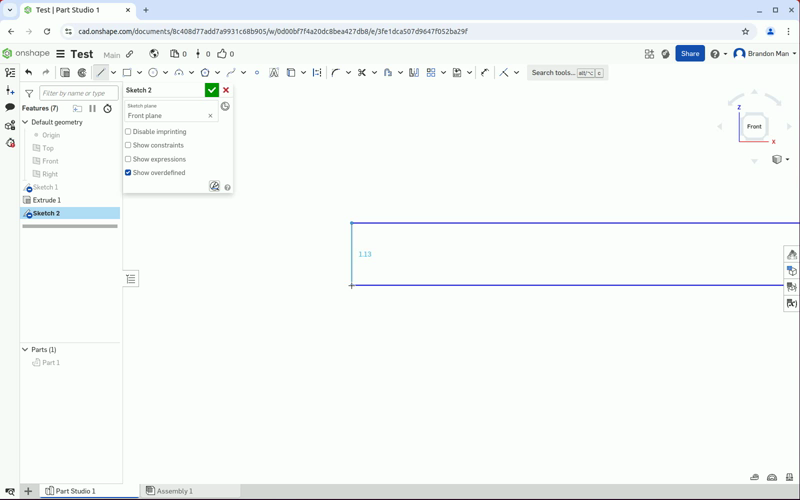
key_up(shift)
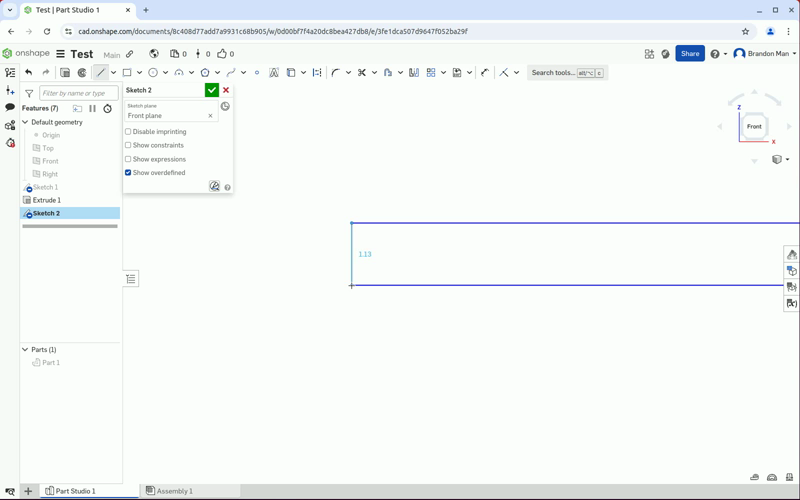
click(351, 285)
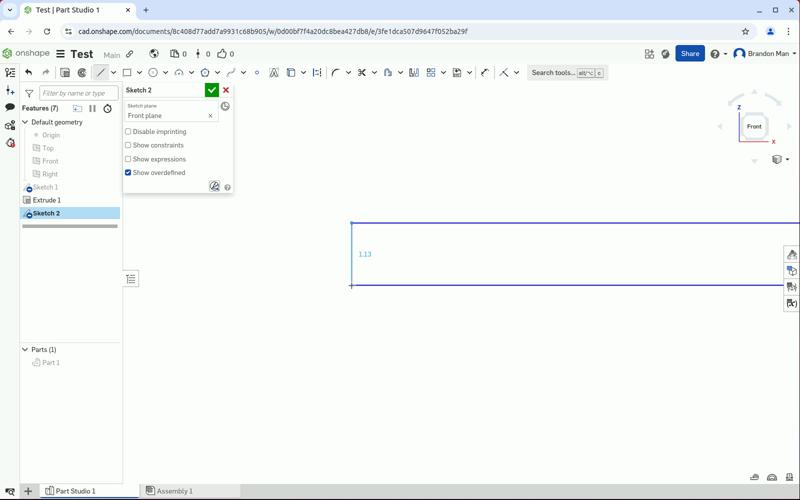
scroll(-6)
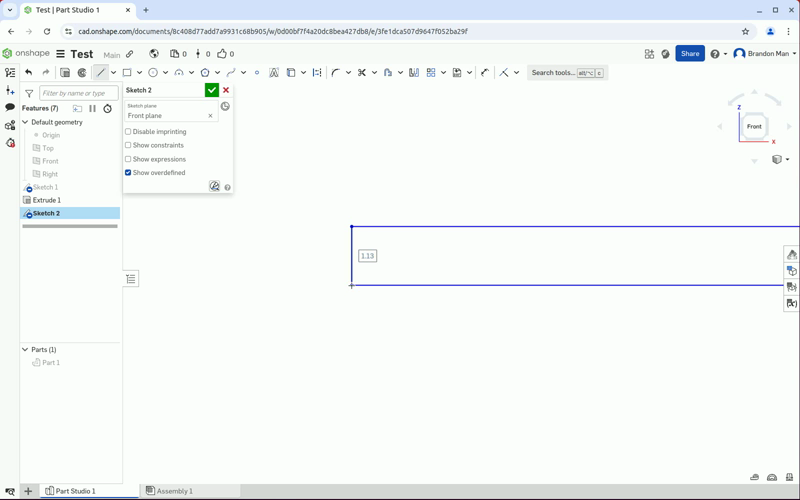
scroll(-6)
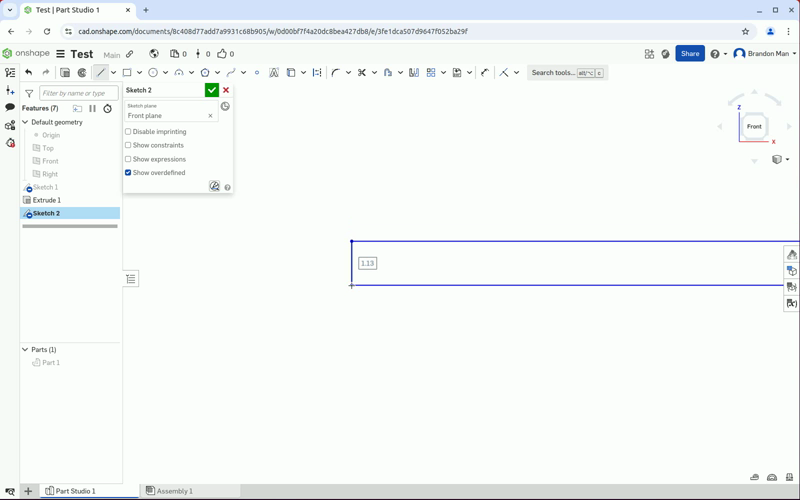
scroll(-6)
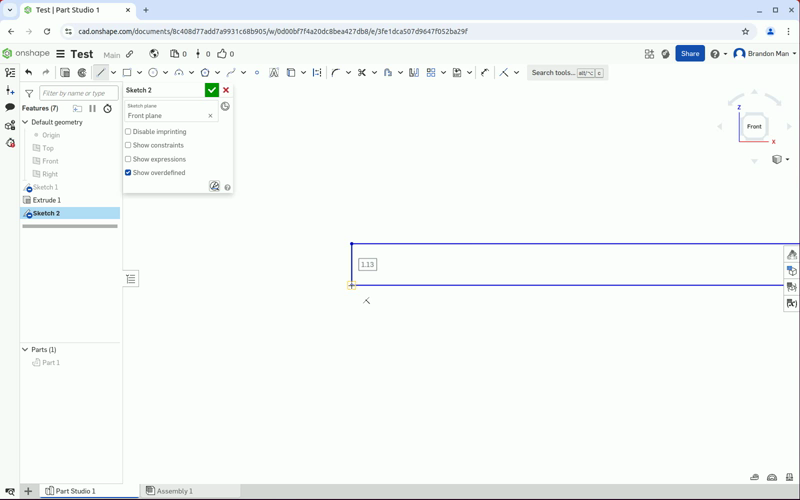
scroll(-6)
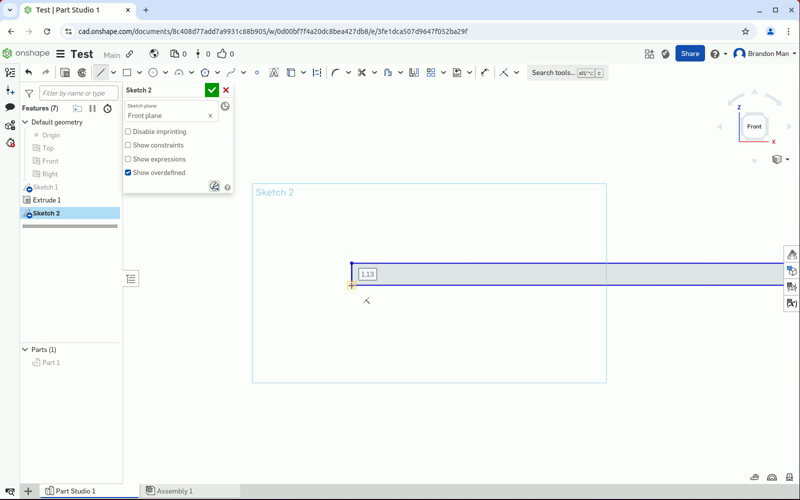
scroll(-6)
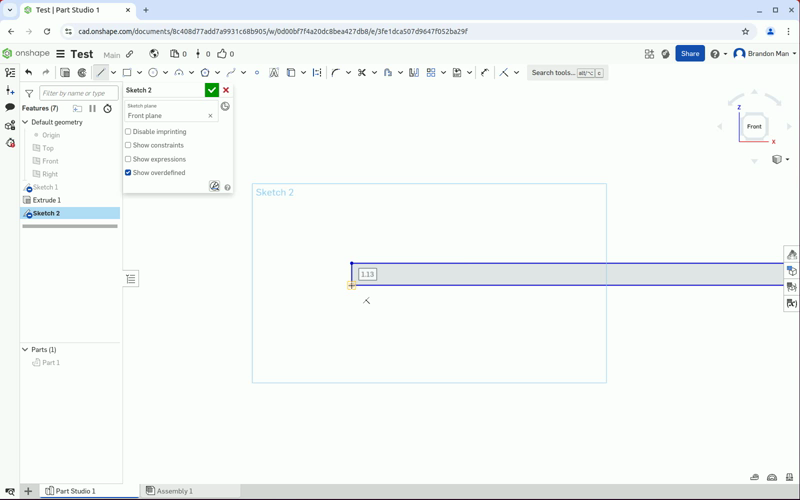
scroll(-6)
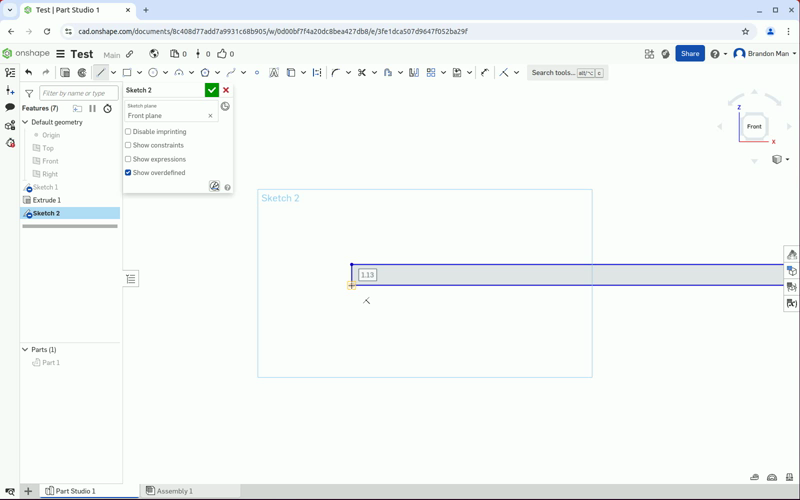
scroll(-6)
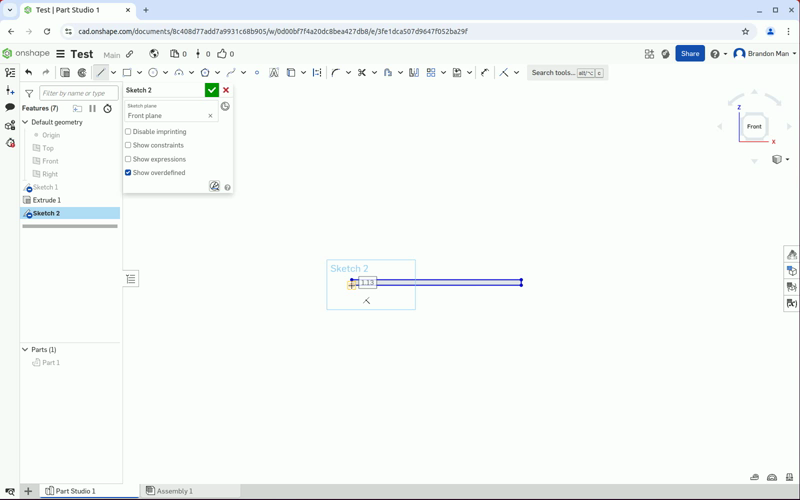
key(esc)
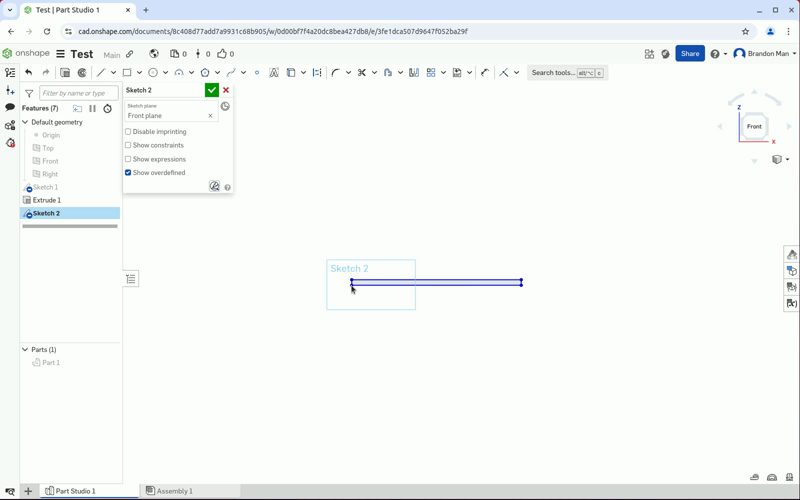
mouse_move(420, 283)
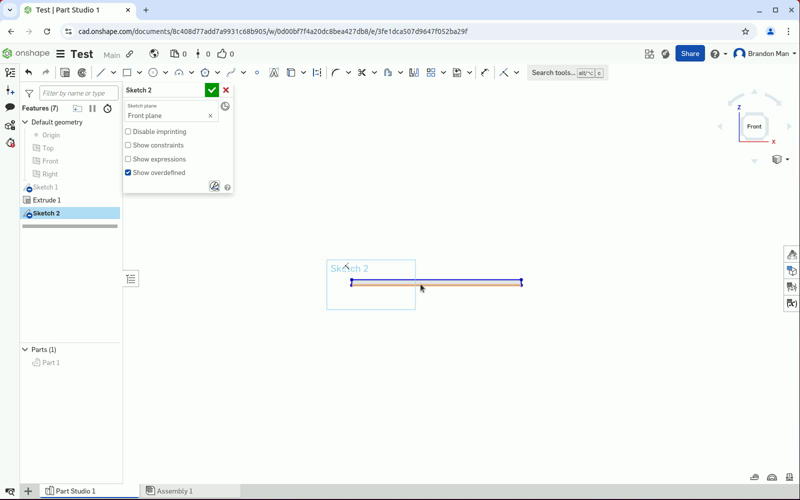
scroll(6)
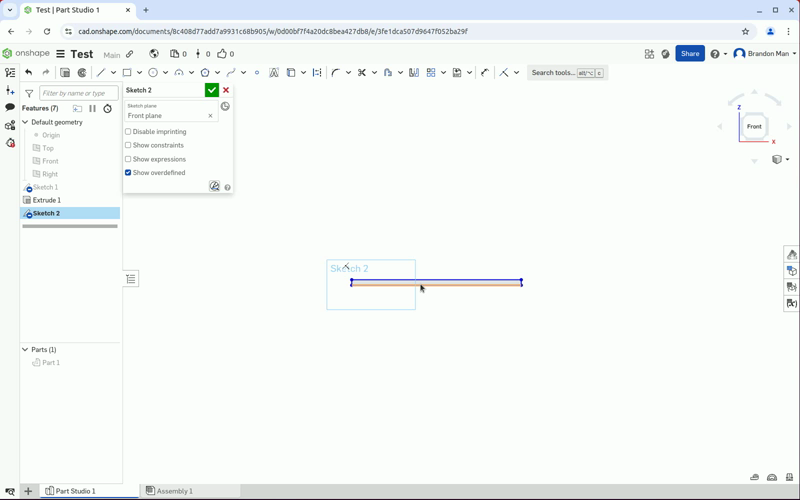
scroll(6)
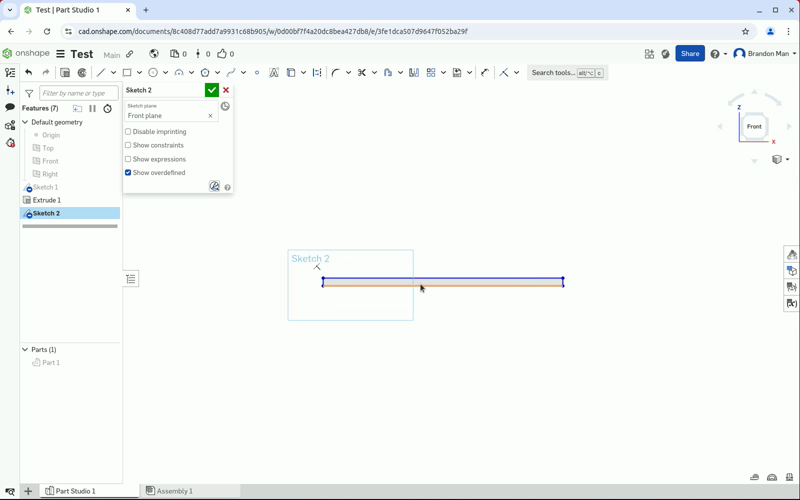
scroll(6)
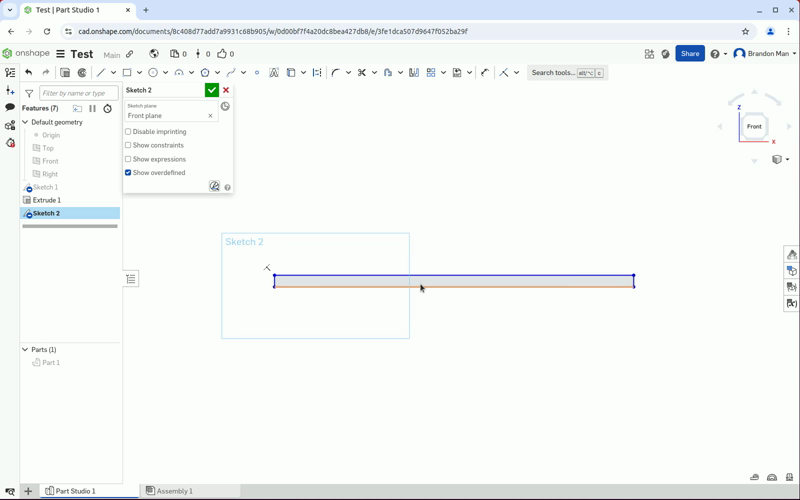
scroll(6)
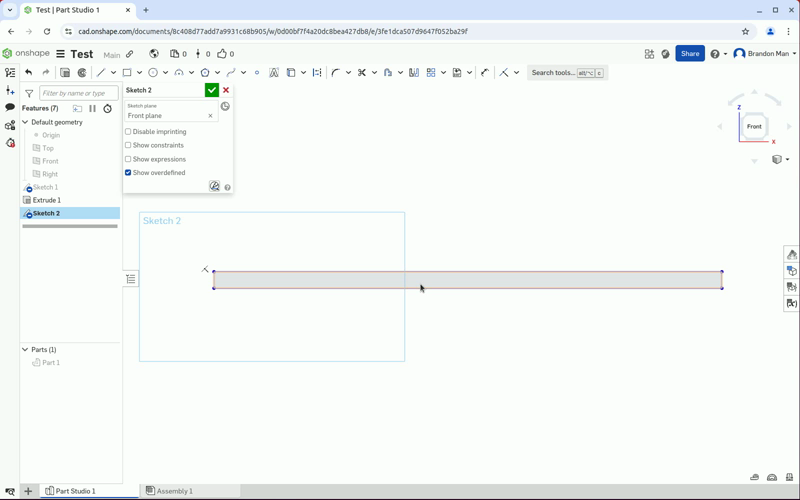
scroll(6)
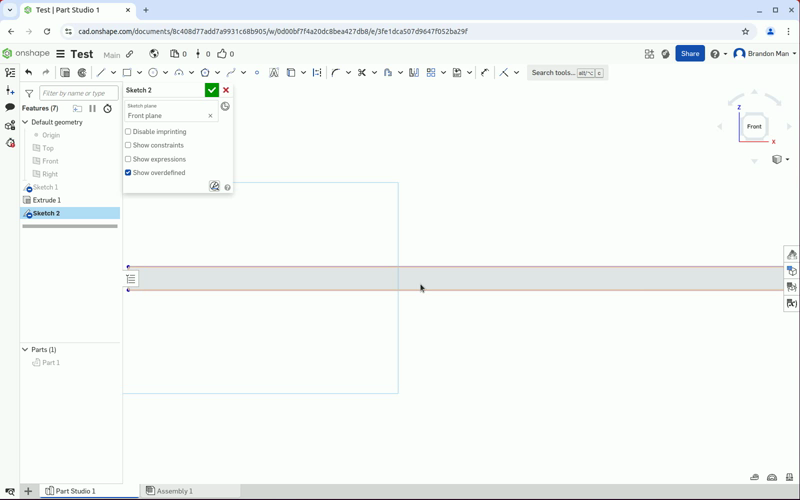
scroll(6)
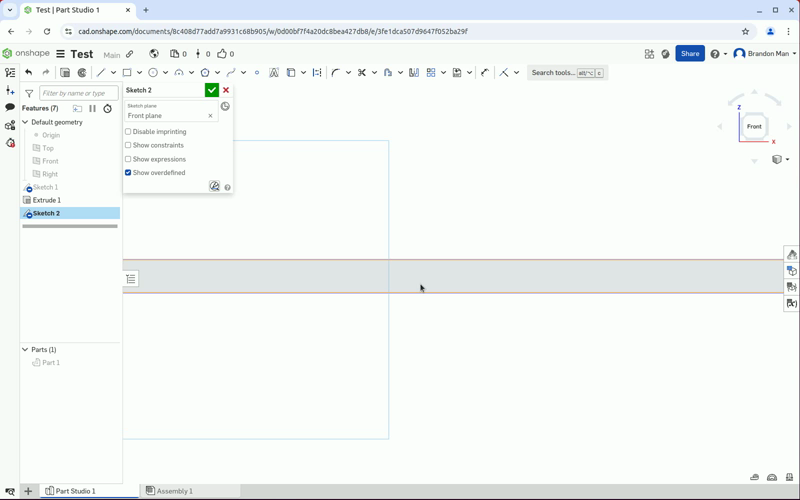
scroll(6)
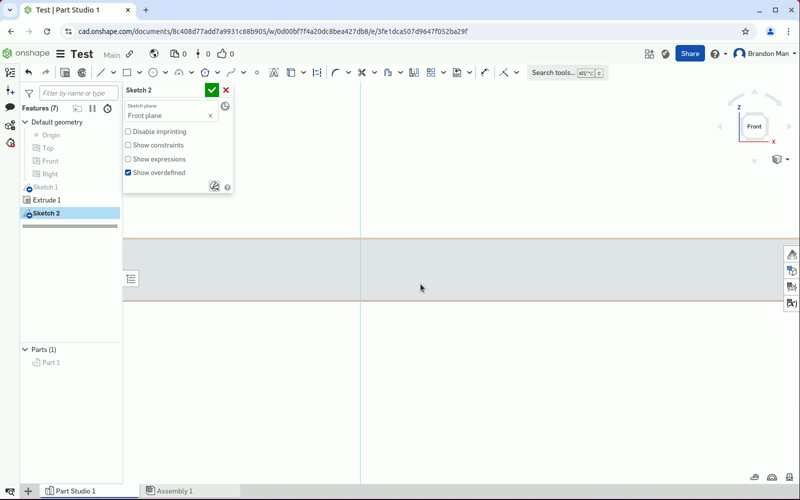
click(420, 283)
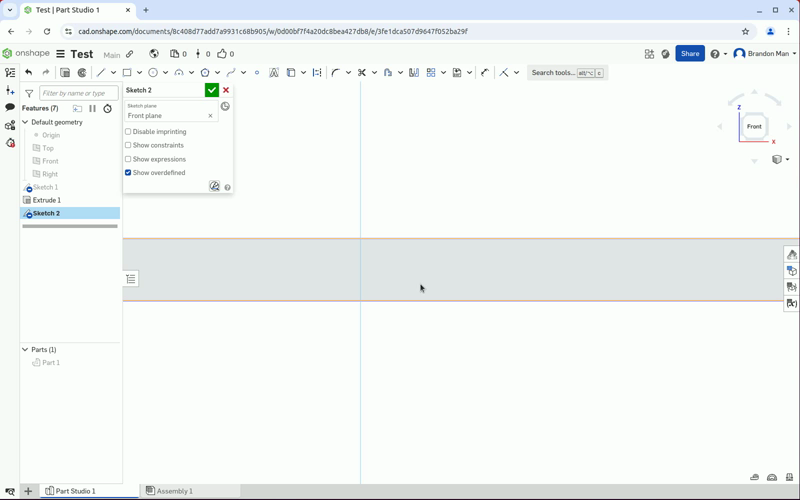
scroll(-6)
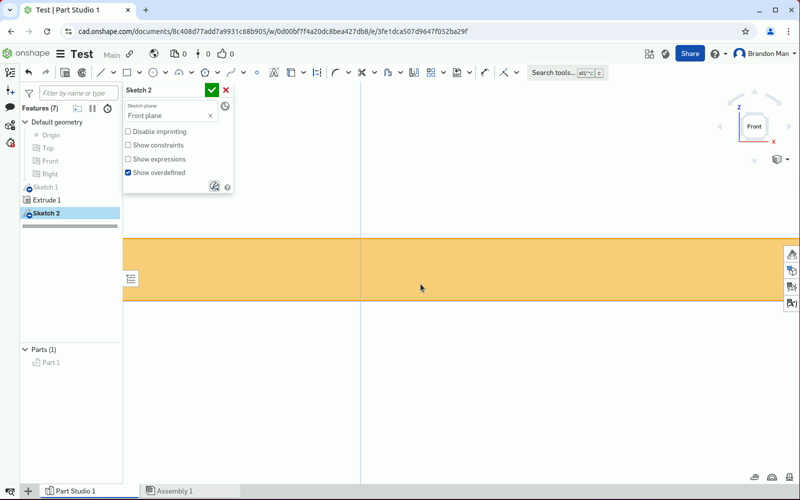
scroll(-6)
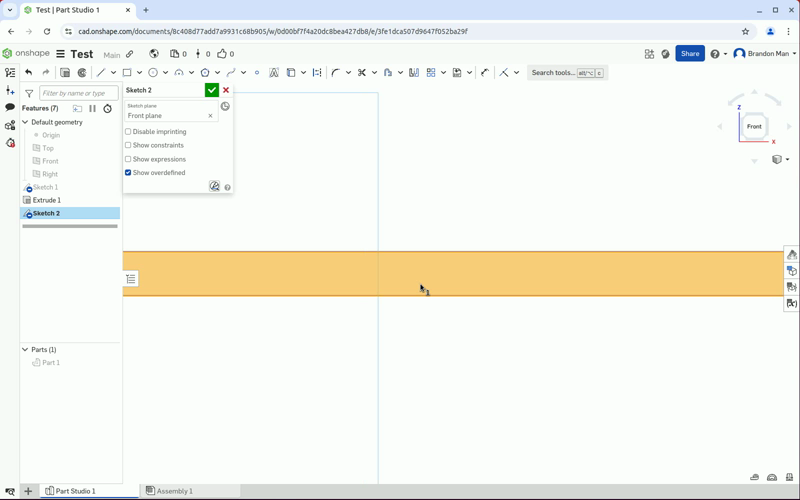
scroll(-6)
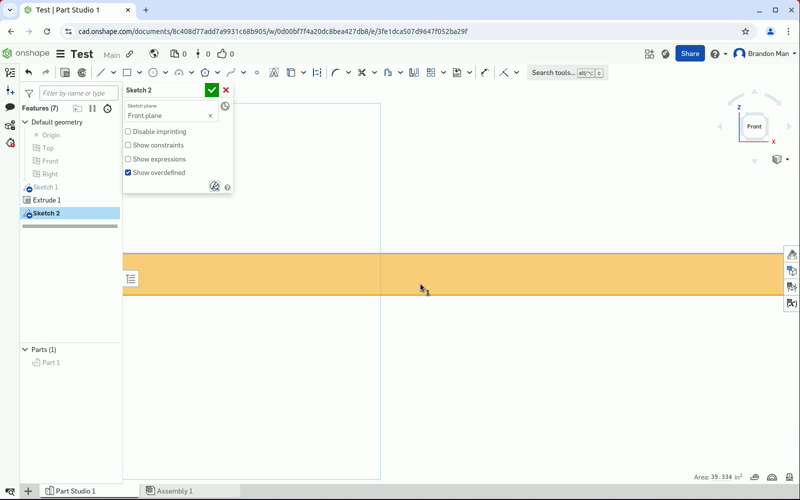
scroll(-6)
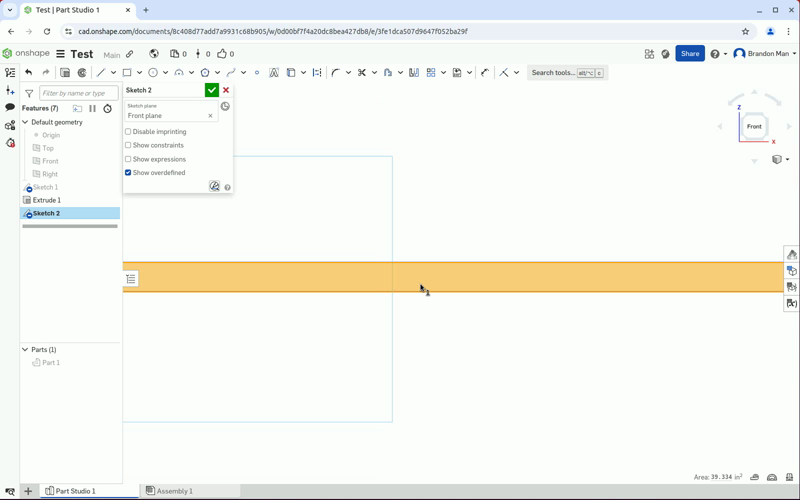
scroll(-6)
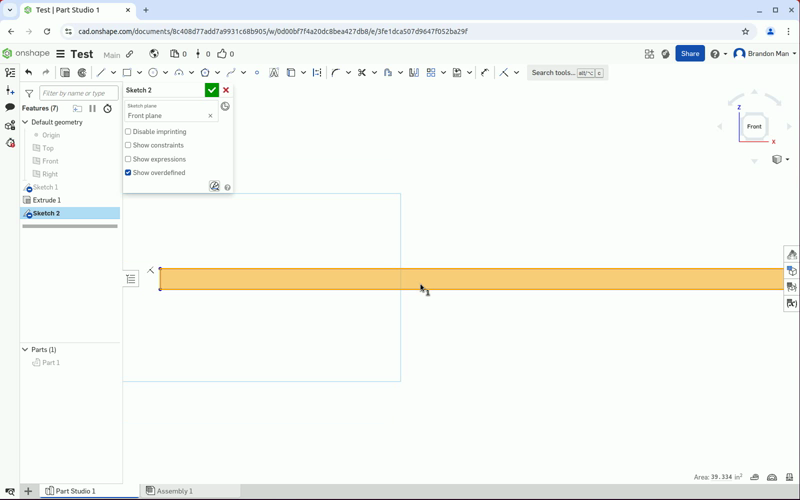
scroll(-6)
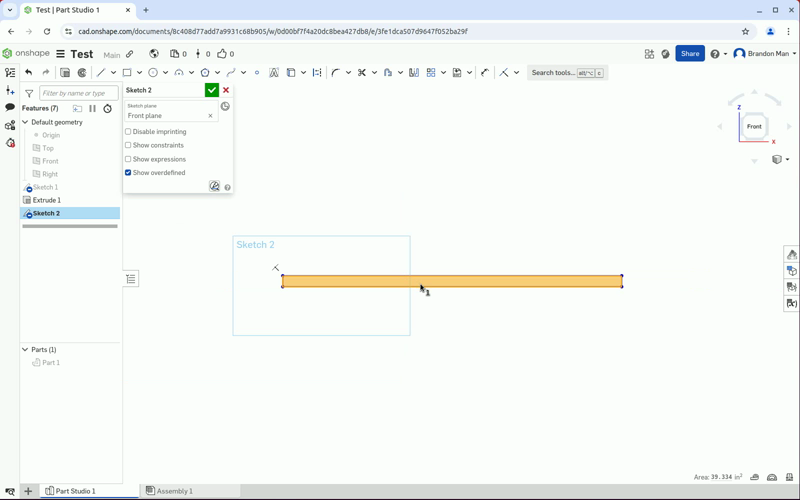
scroll(-6)
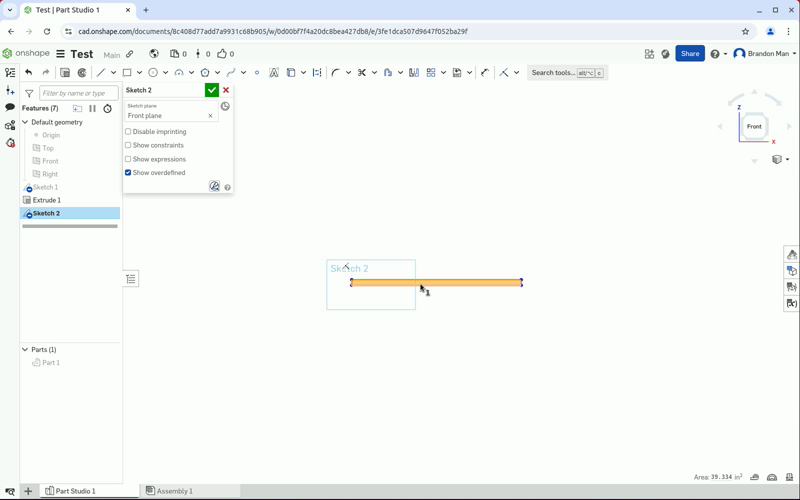
mouse_move(73, 352)
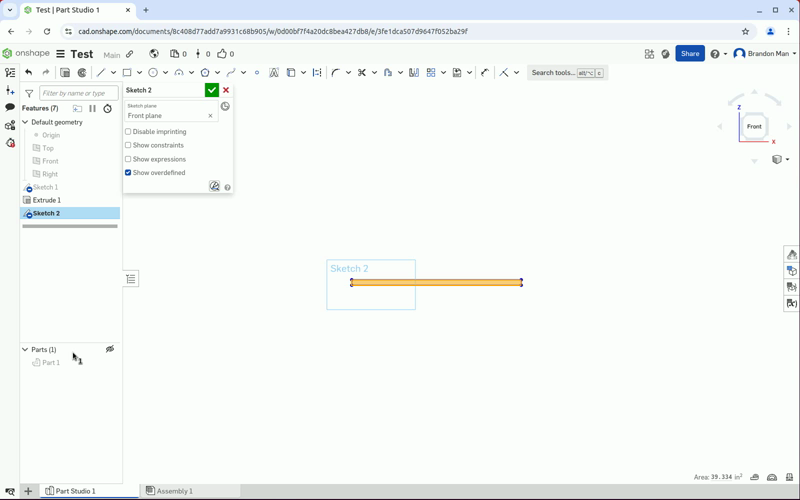
key(shift+y)
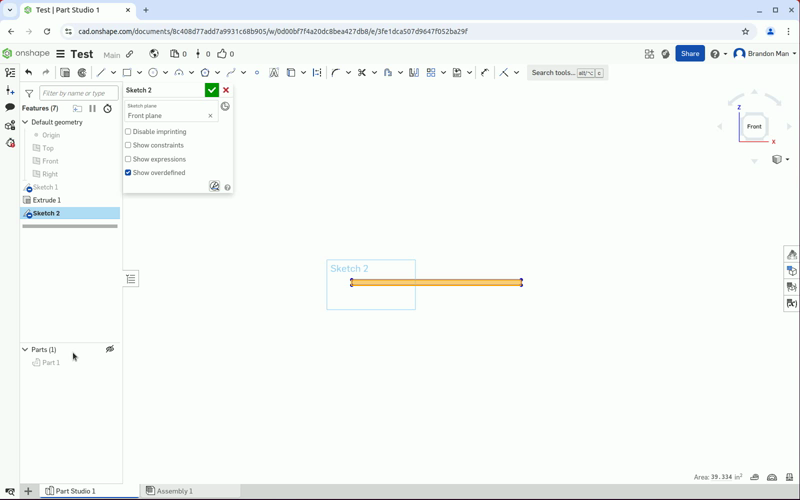
key(shift+e)
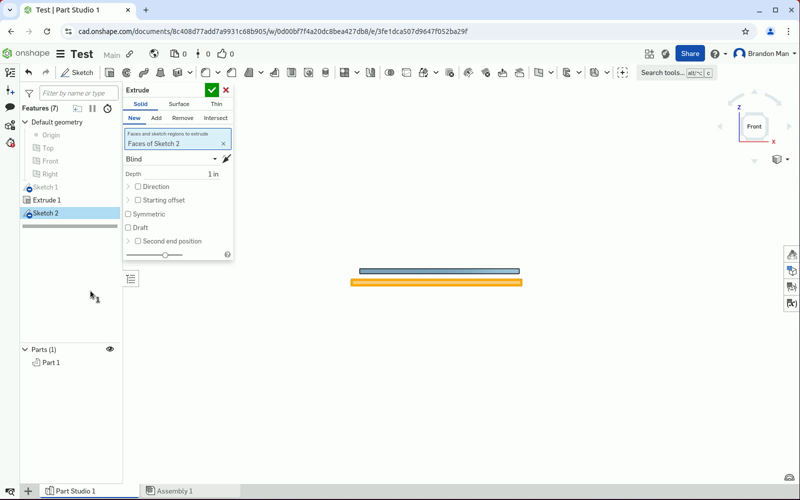
mouse_move(143, 106)
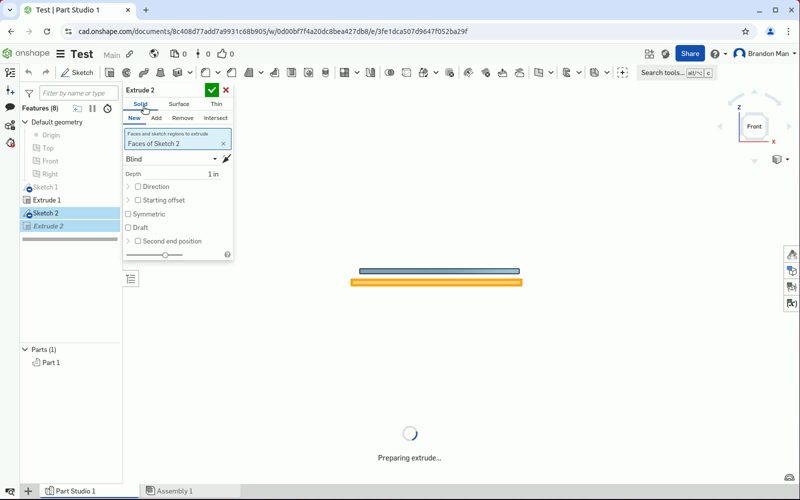
click(143, 106)
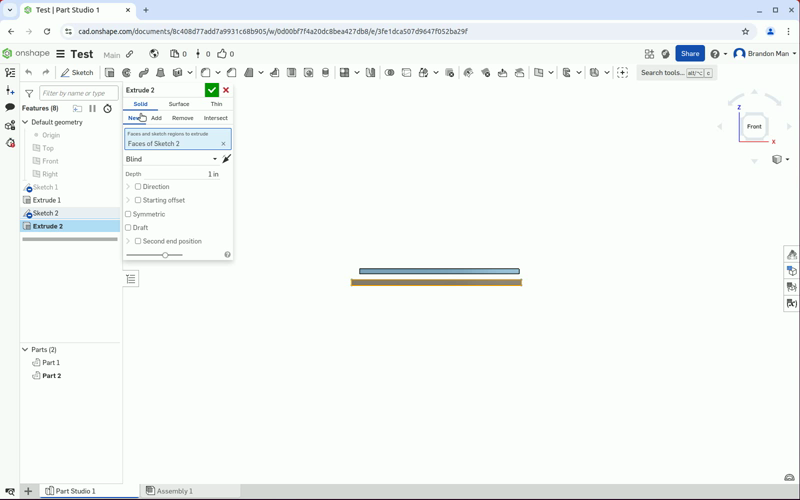
mouse_move(137, 120)
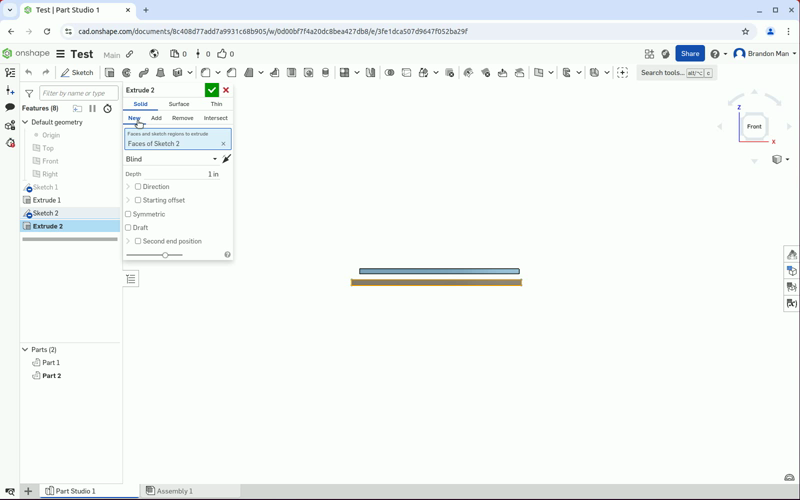
click(137, 120)
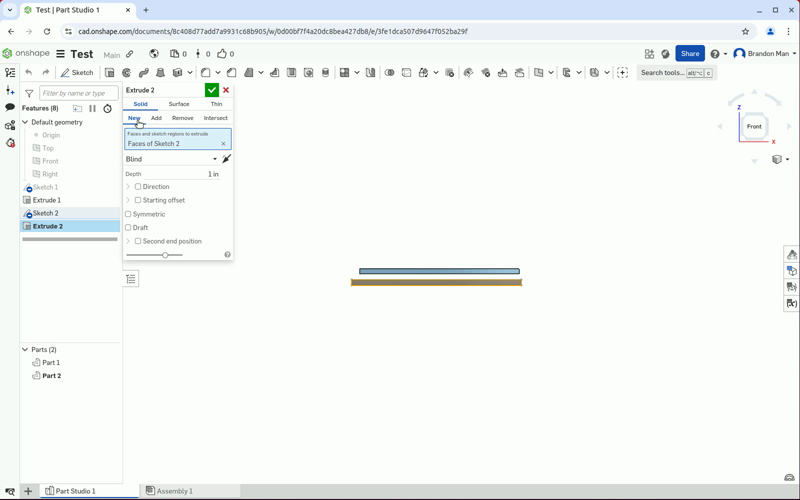
key(tab, 4)
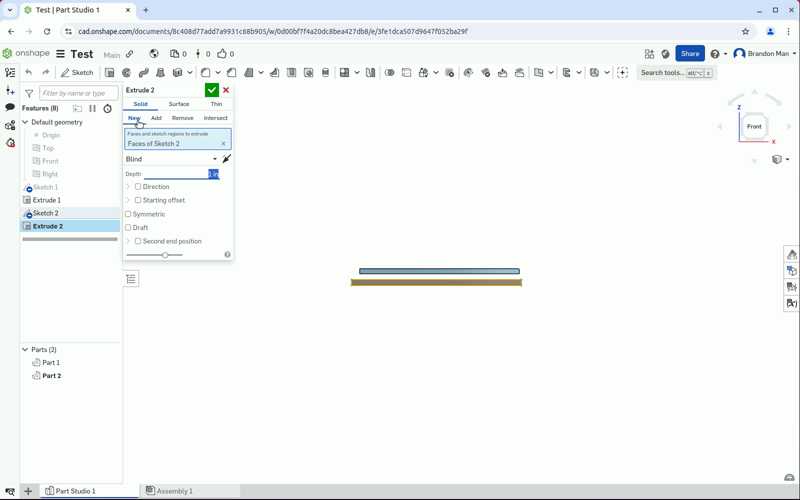
text(0.963)
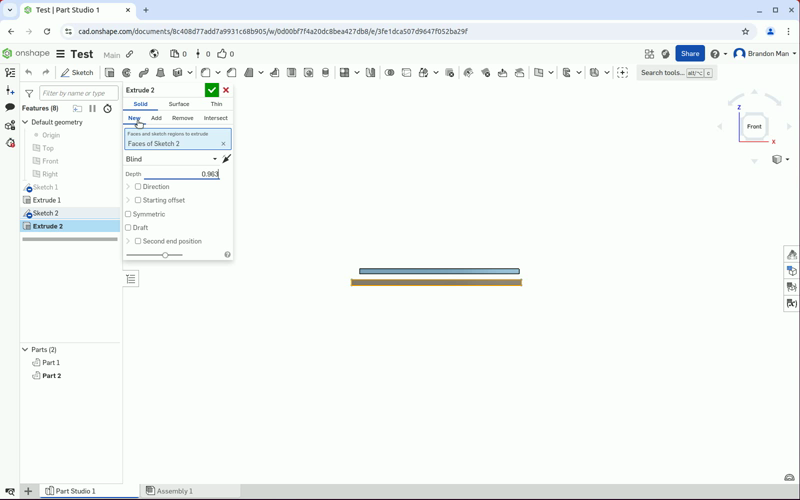
key(enter)
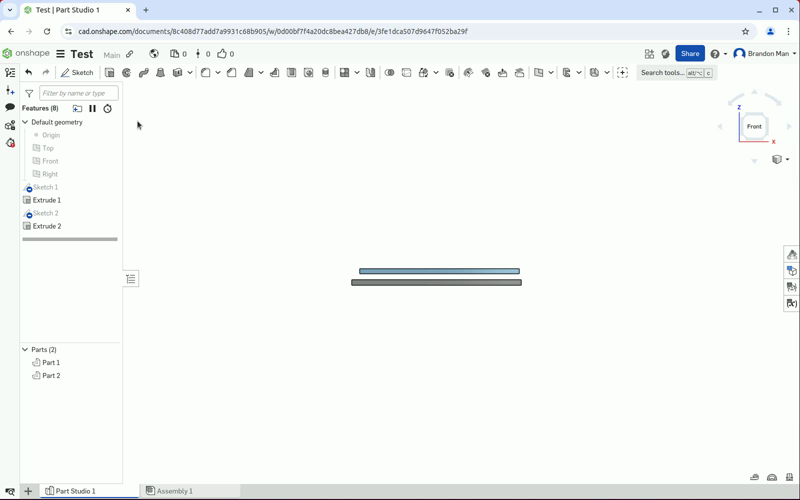
key(shift+h)
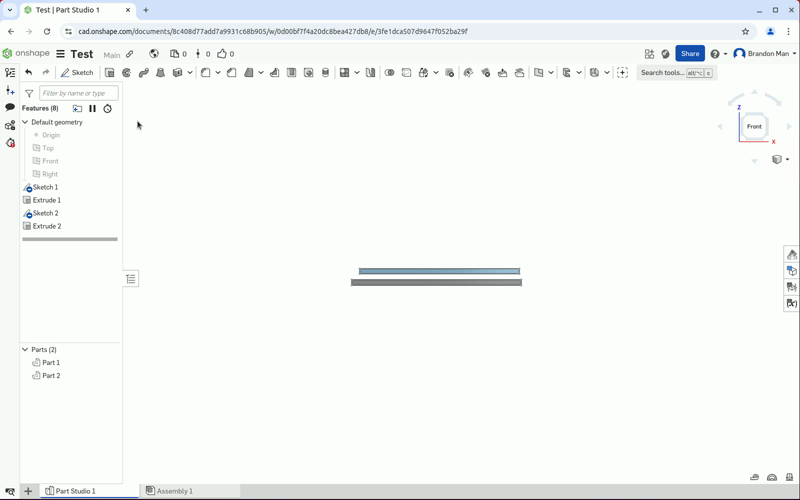
key(shift+h)
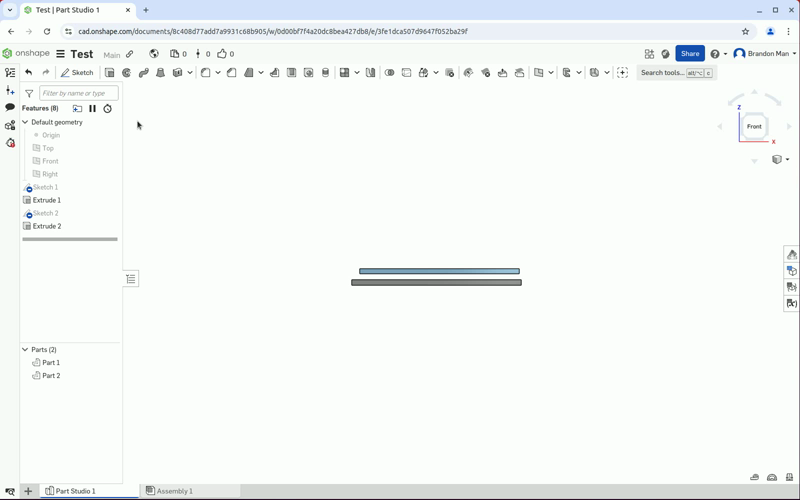
mouse_move(73, 189)
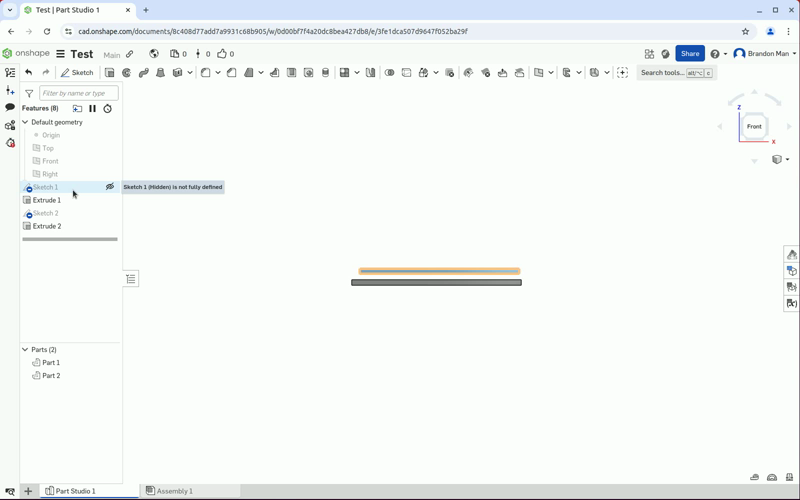
click(73, 189)
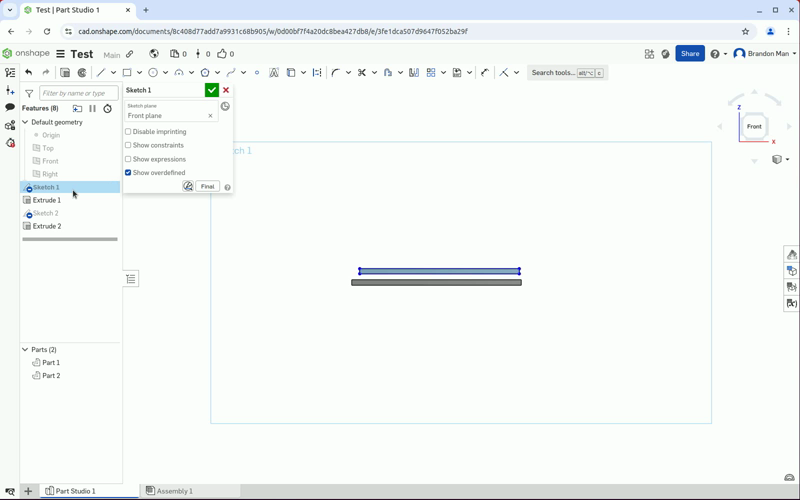
mouse_move(229, 92)
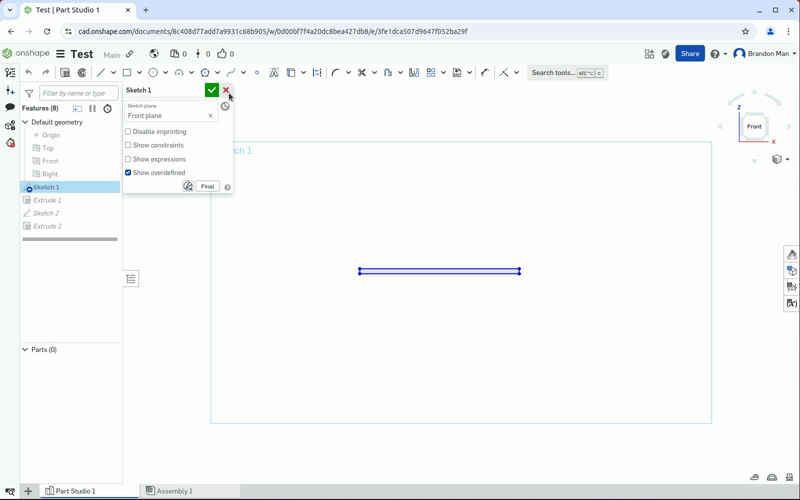
click(229, 92)
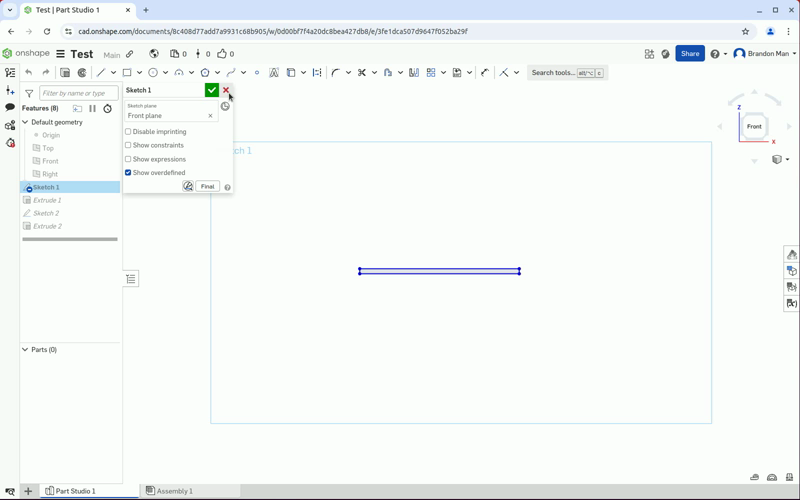
key(shift+s)
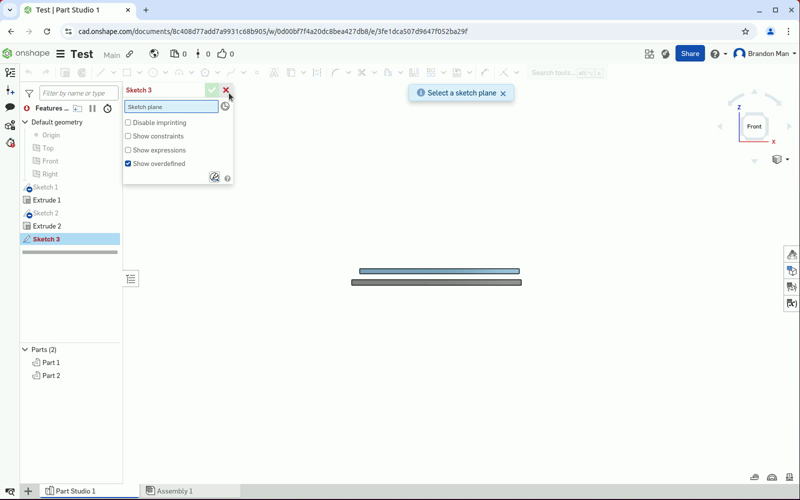
mouse_move(73, 163)
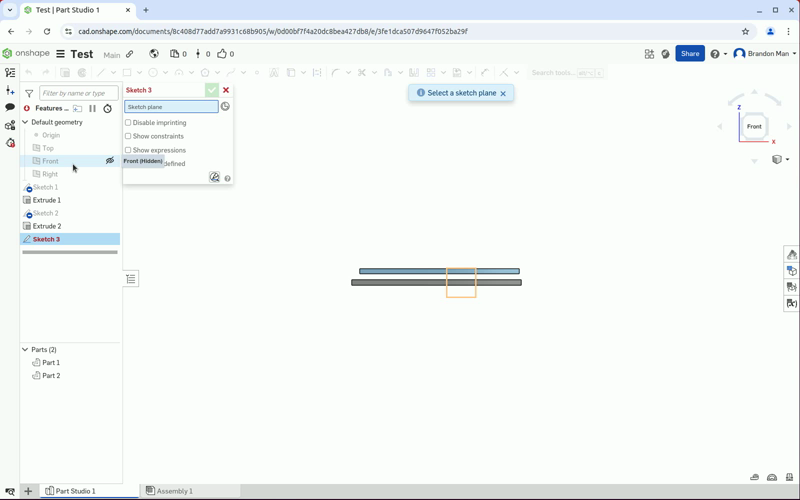
click(73, 163)
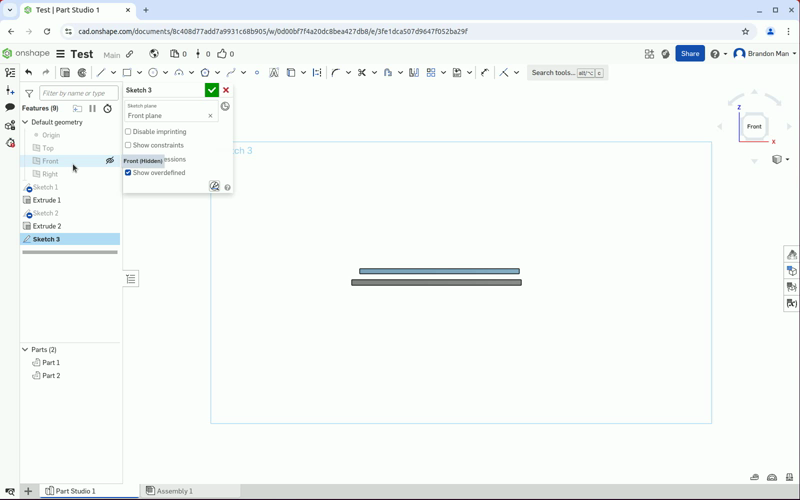
mouse_move(73, 352)
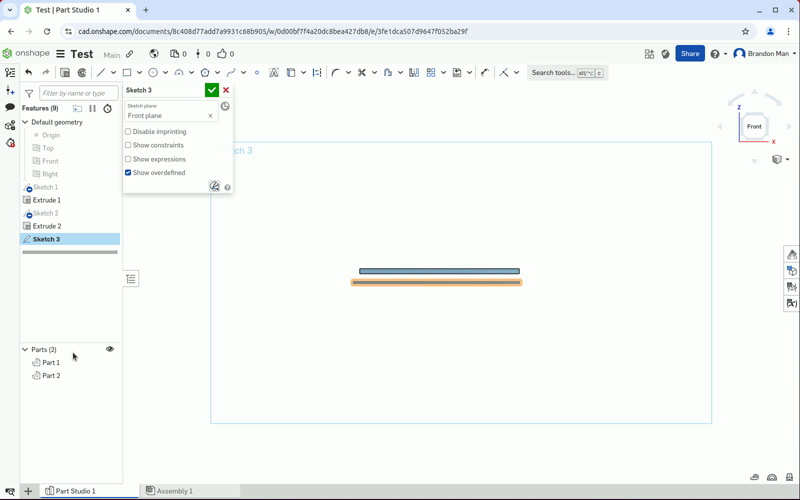
key(y)
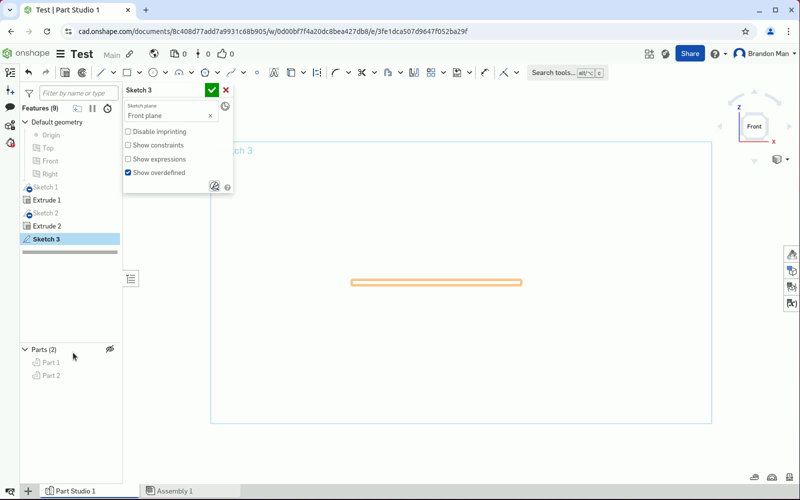
key(l)
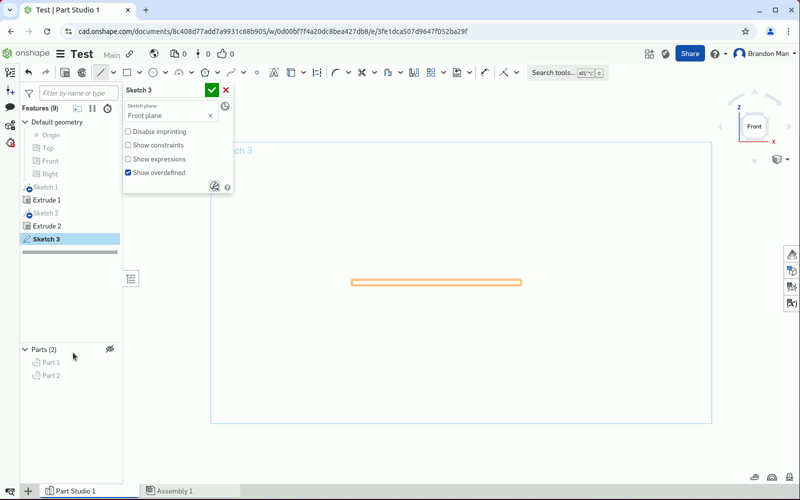
key_down(shift)
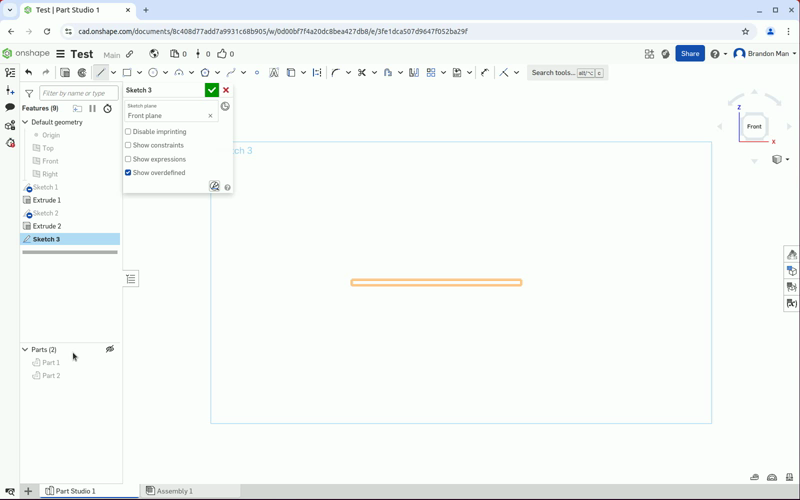
mouse_move(533, 391)
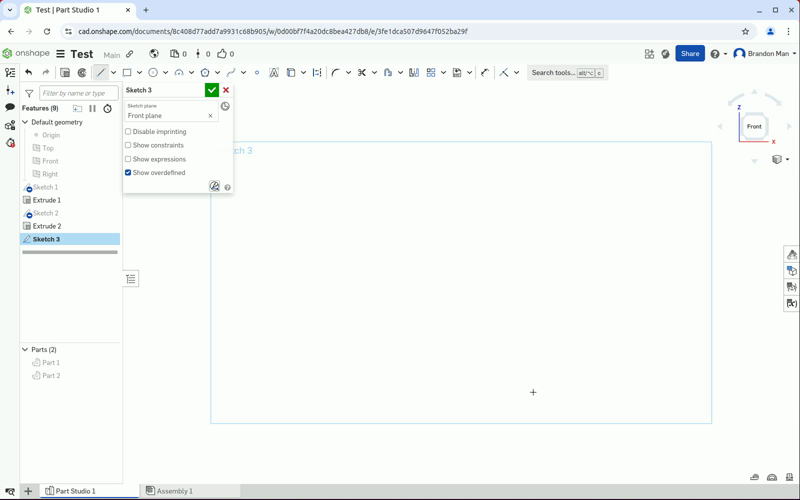
click(533, 391)
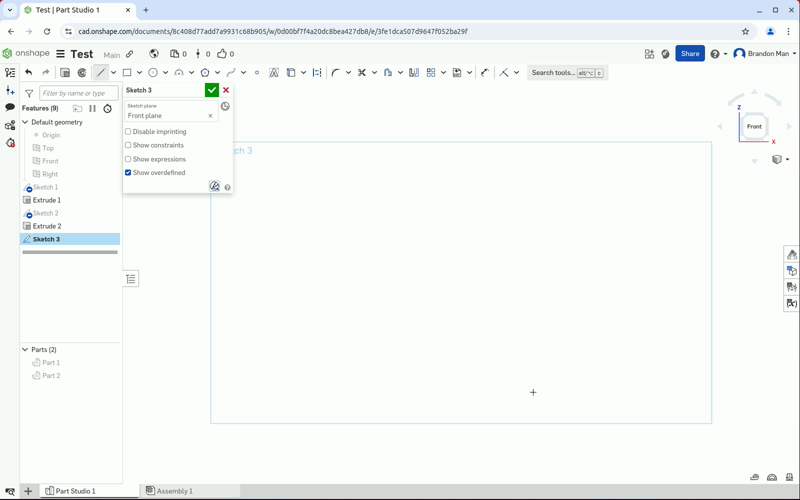
key_up(shift)
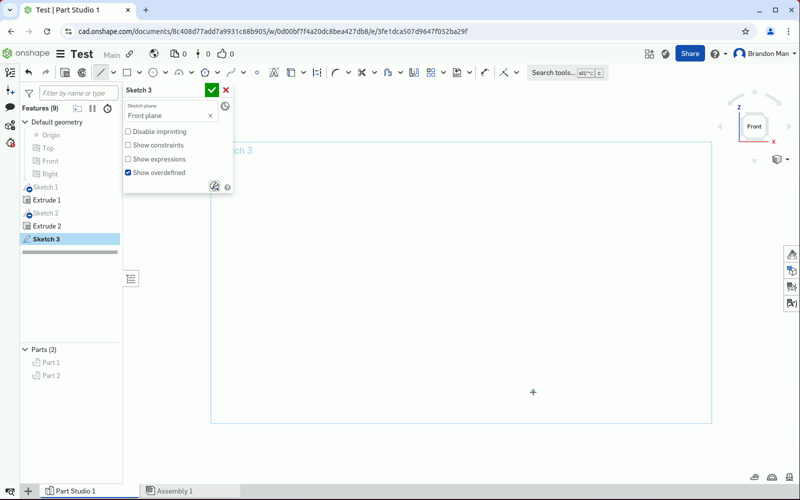
key_down(shift)
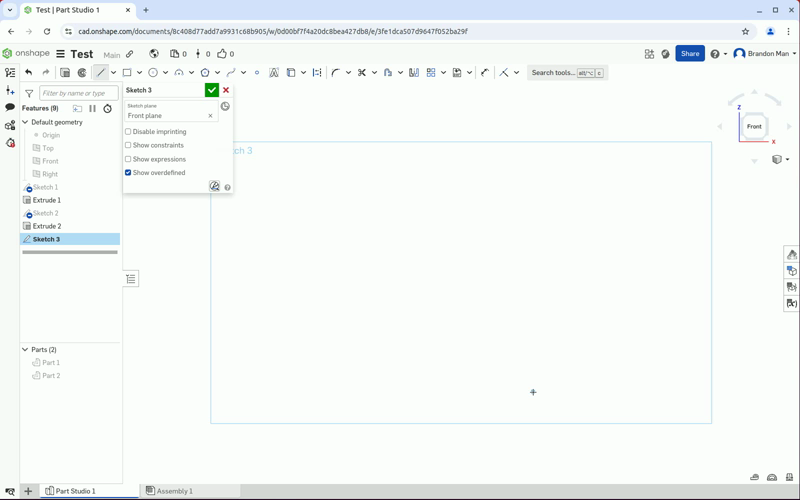
mouse_move(563, 391)
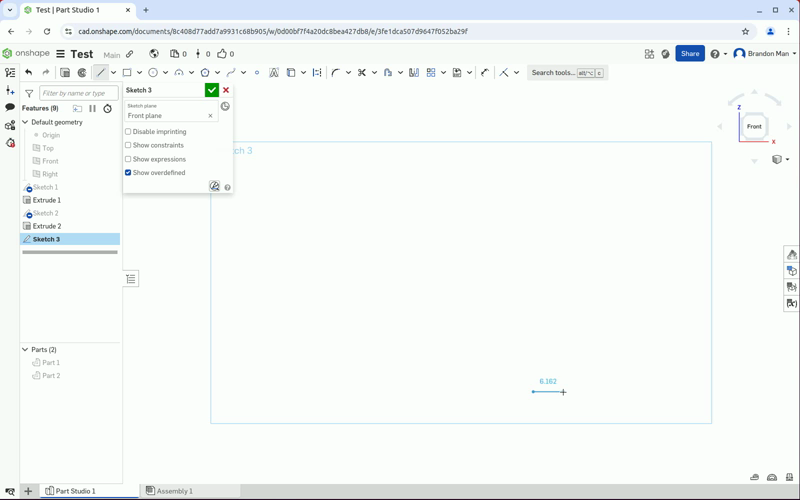
mouse_move(538, 391)
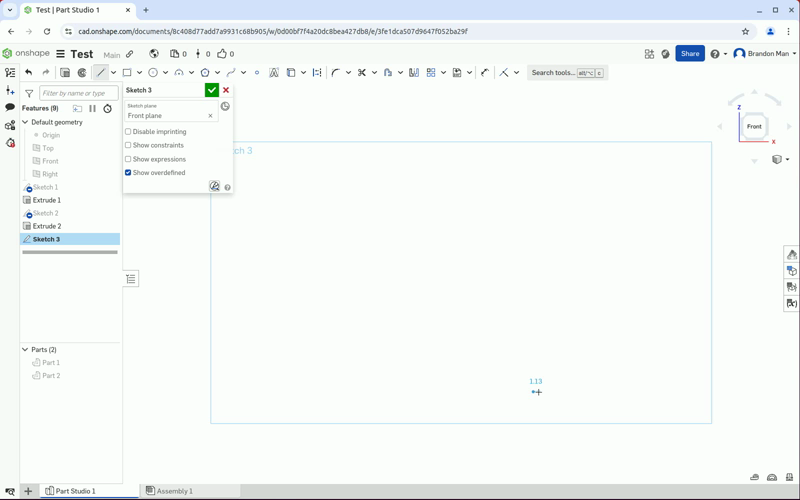
scroll(6)
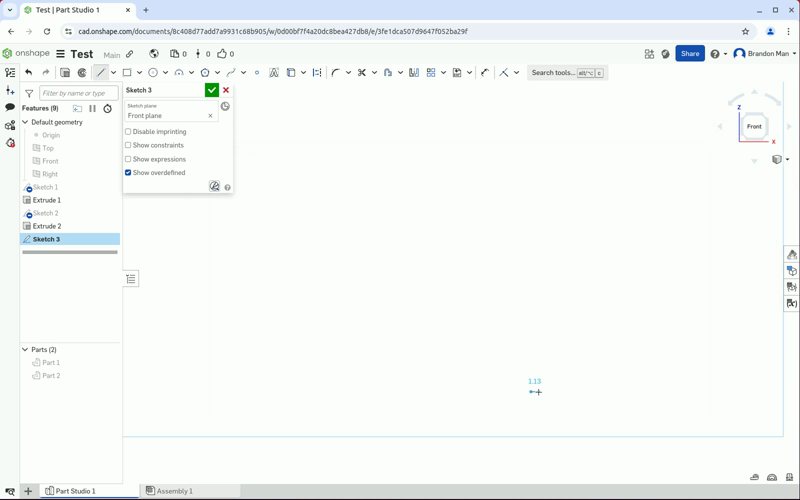
scroll(6)
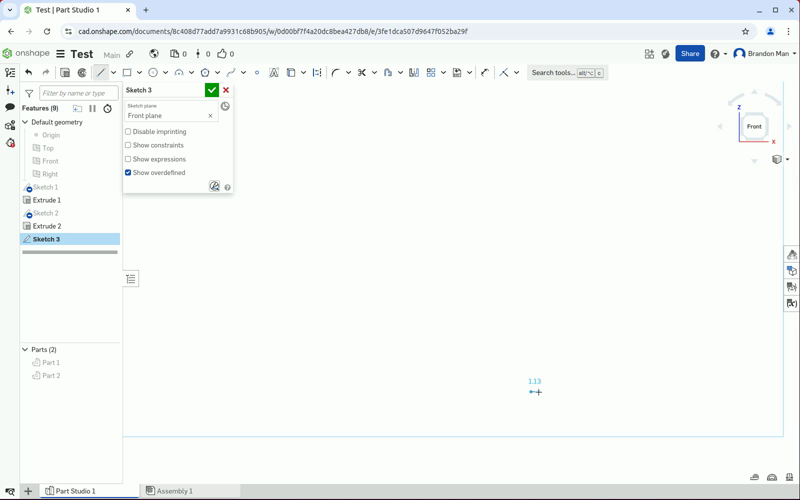
scroll(6)
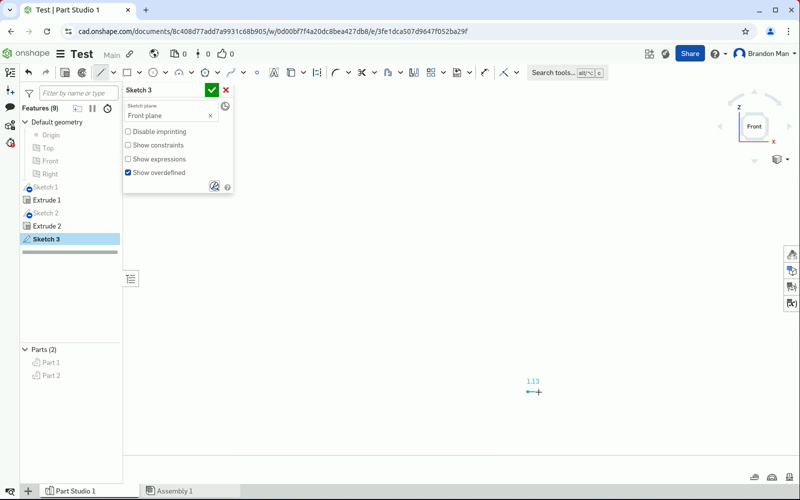
scroll(6)
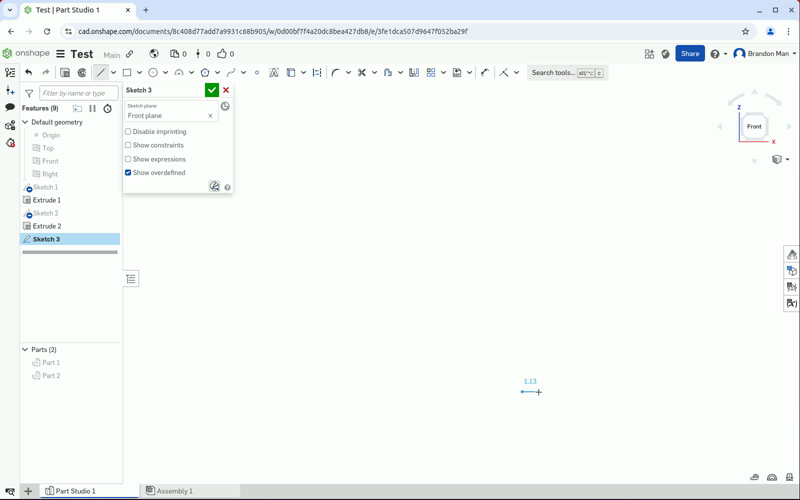
scroll(6)
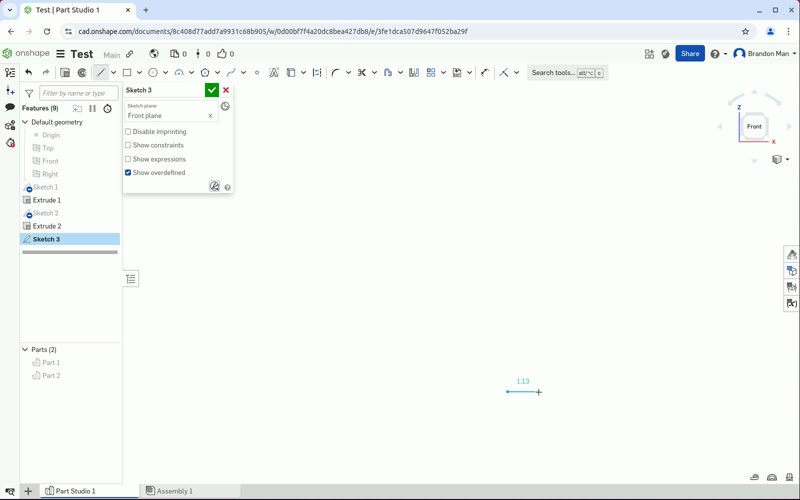
scroll(6)
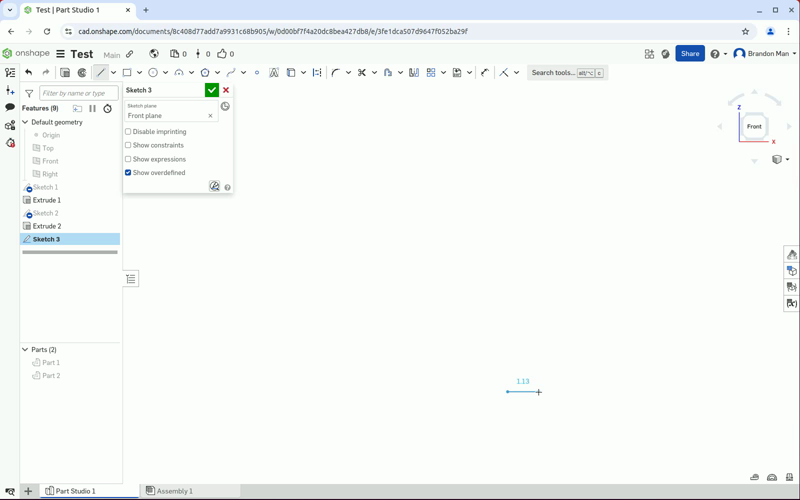
scroll(6)
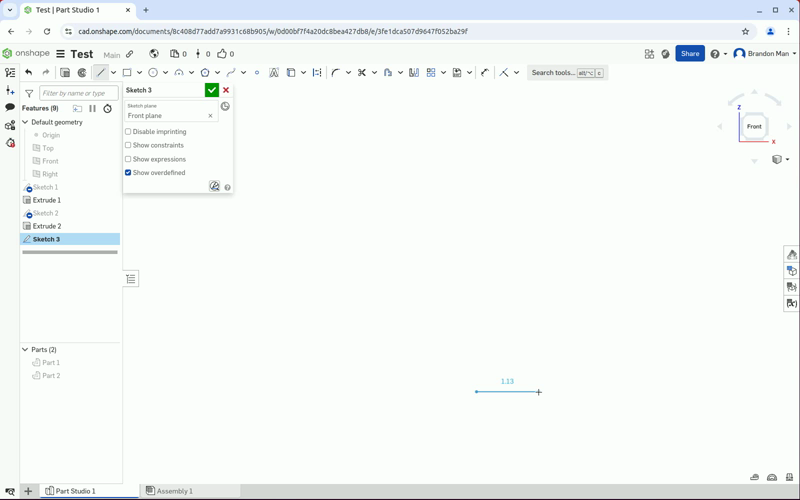
click(538, 391)
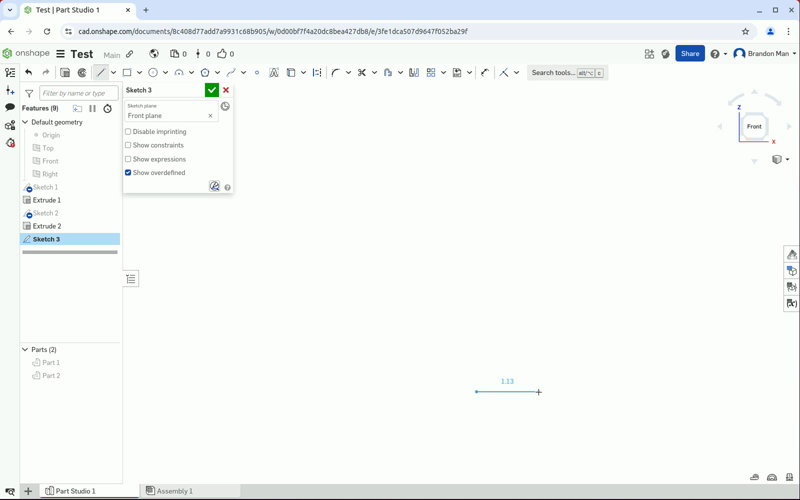
scroll(-6)
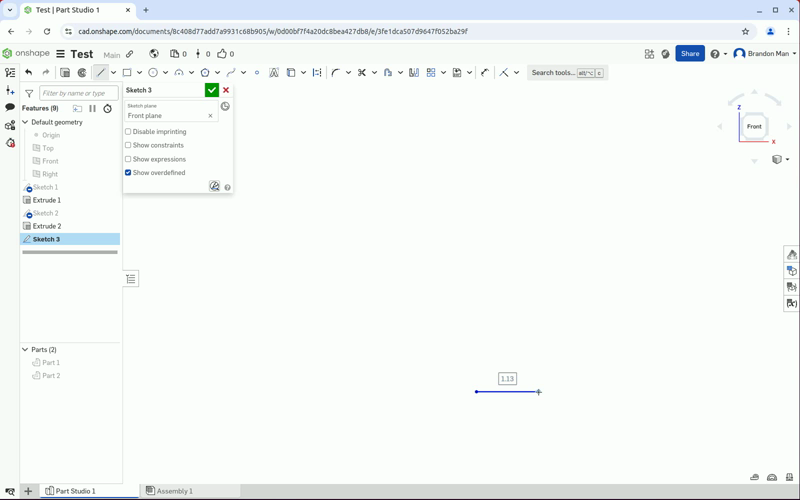
scroll(-6)
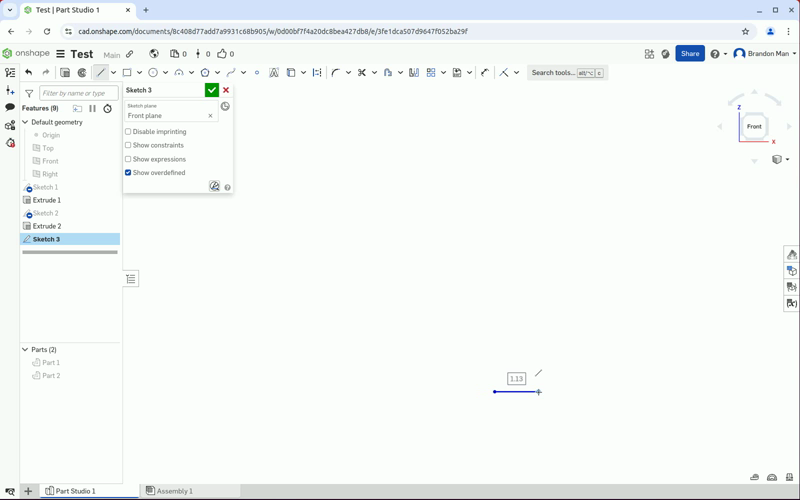
scroll(-6)
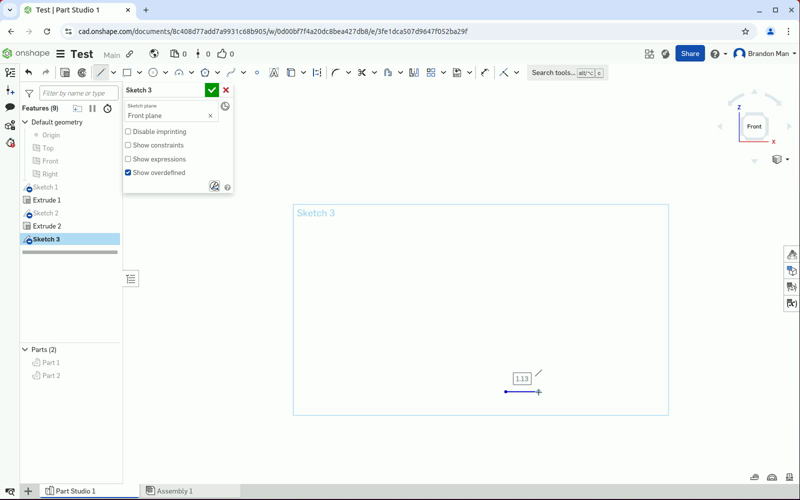
scroll(-6)
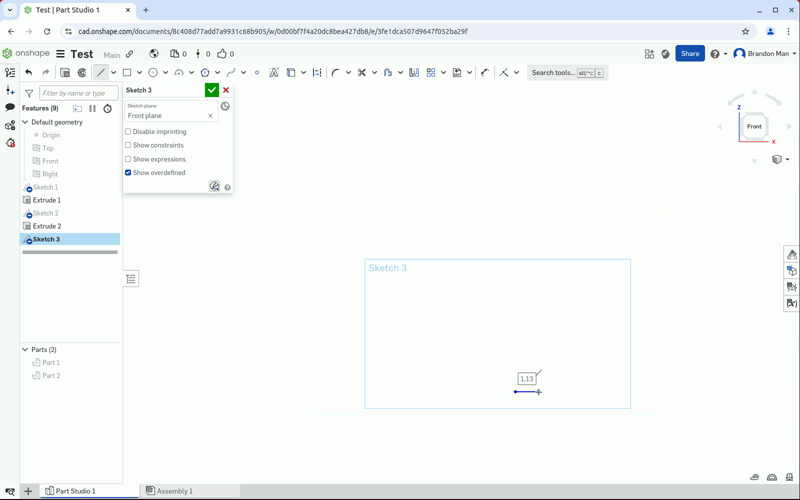
scroll(-6)
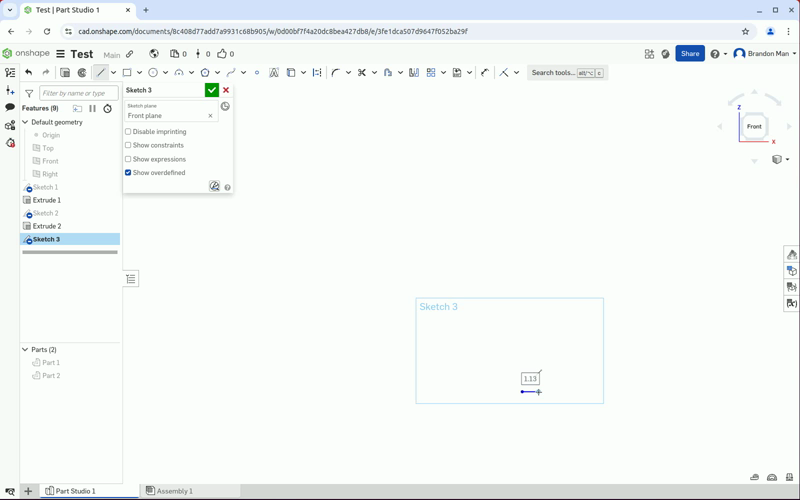
scroll(-6)
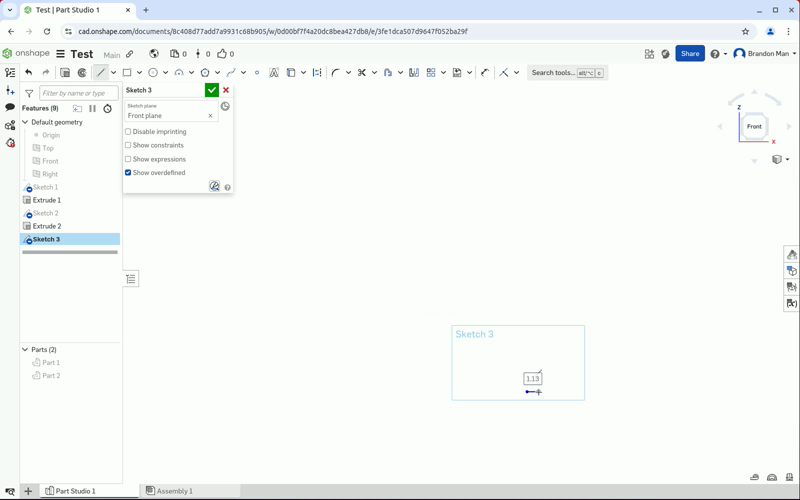
scroll(-6)
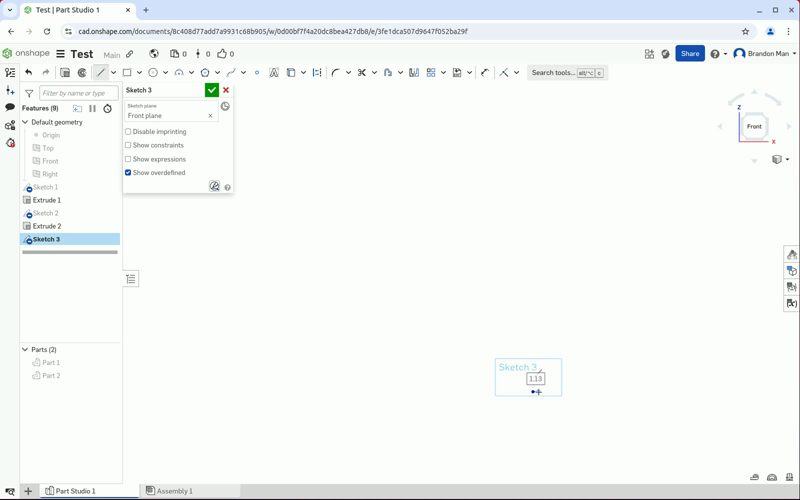
key_up(shift)
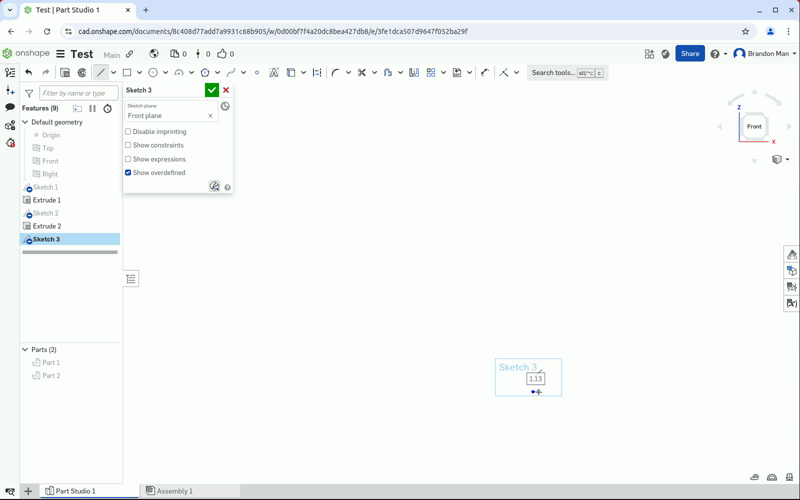
key_down(shift)
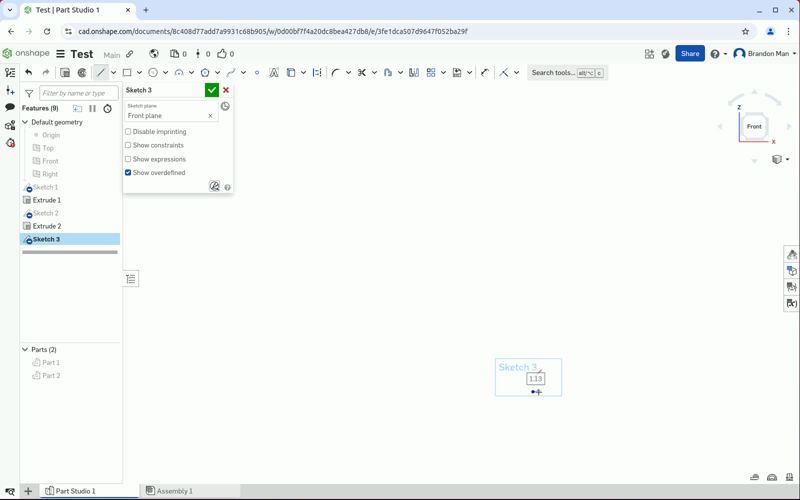
mouse_move(538, 220)
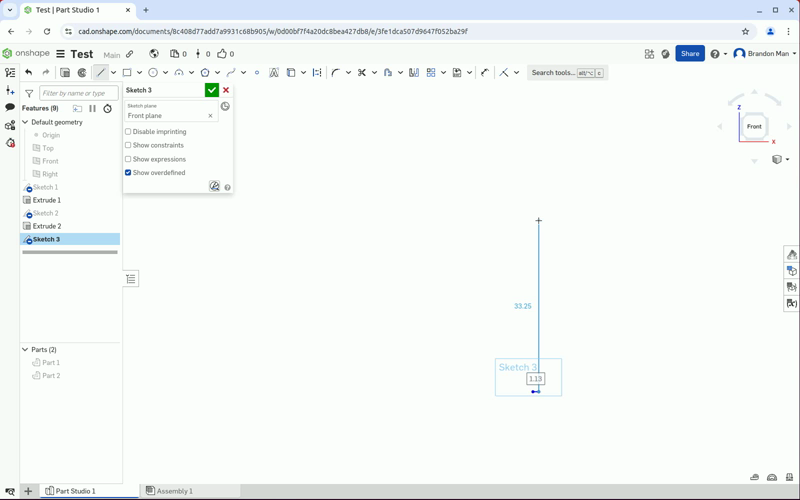
click(538, 220)
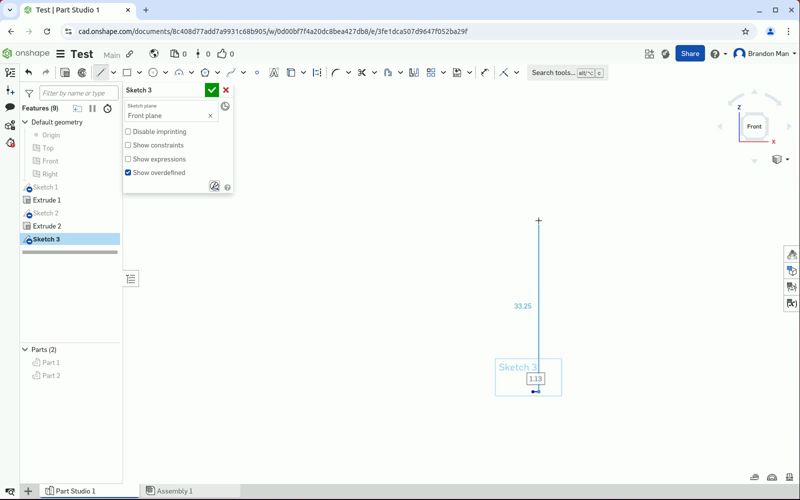
key_up(shift)
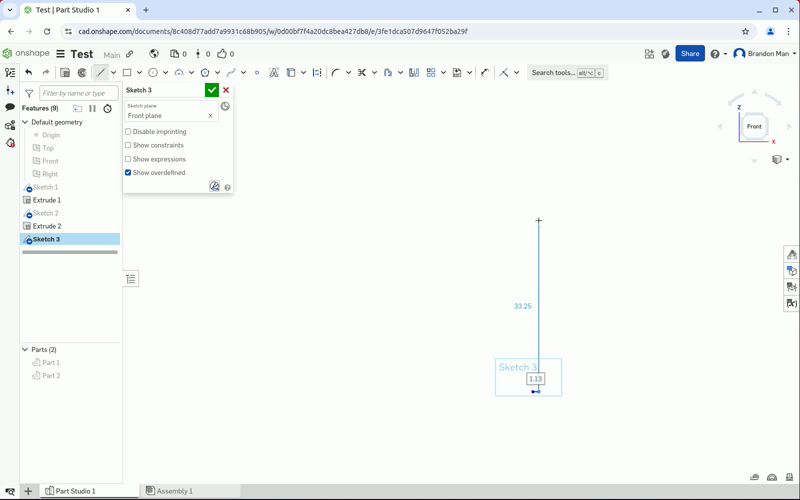
key_down(shift)
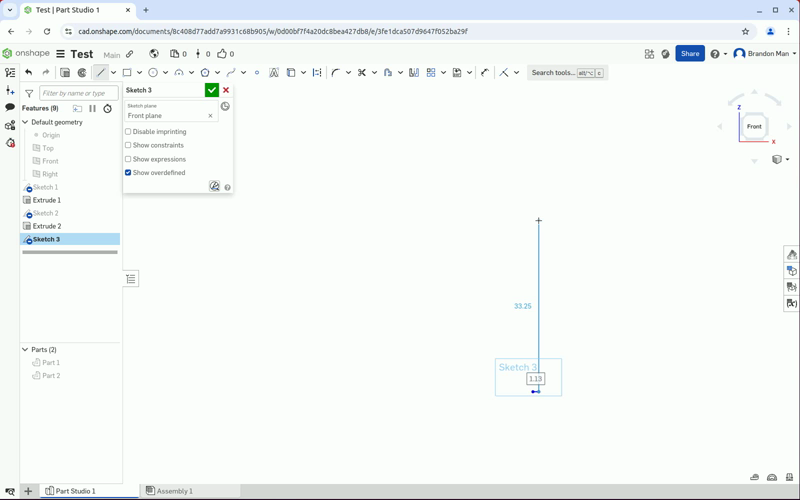
mouse_move(568, 220)
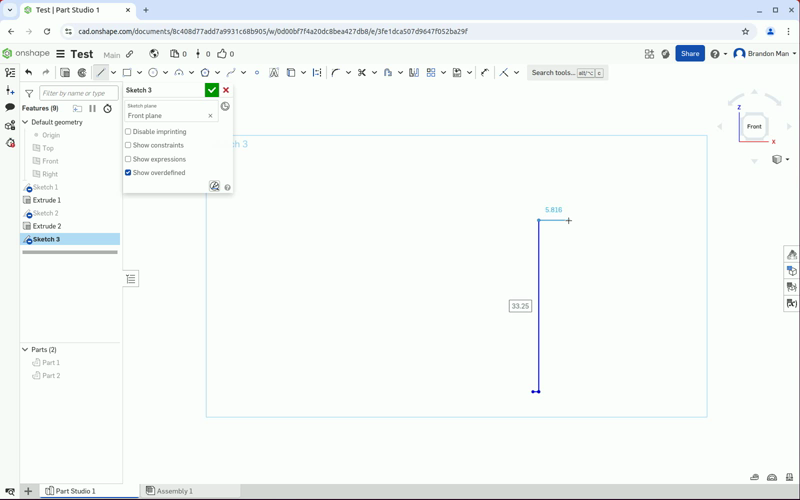
mouse_move(533, 220)
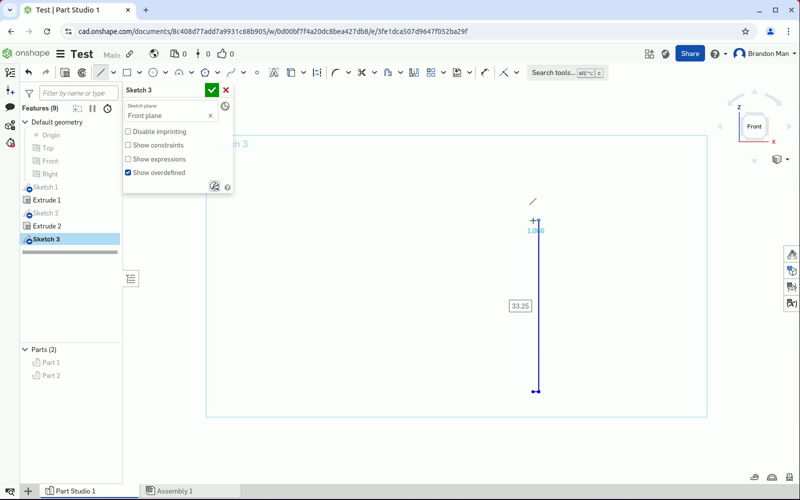
scroll(6)
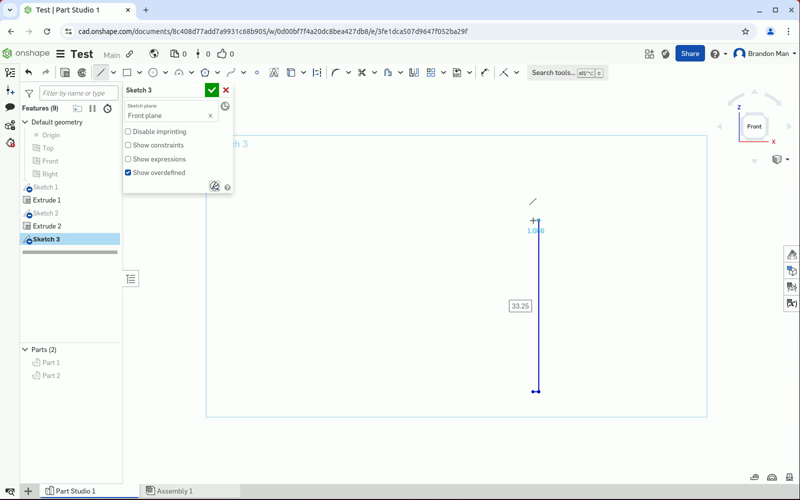
scroll(6)
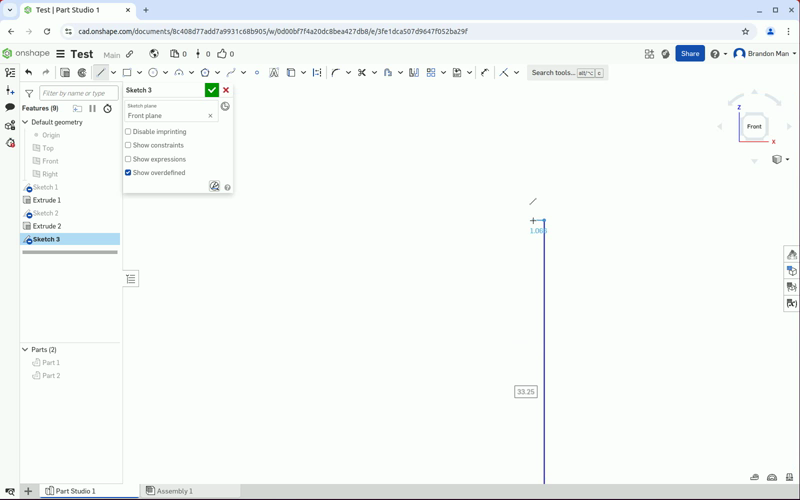
scroll(6)
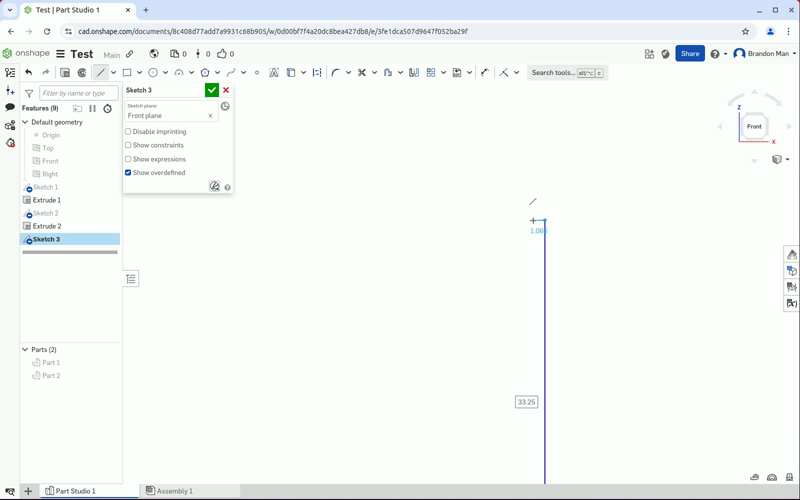
scroll(6)
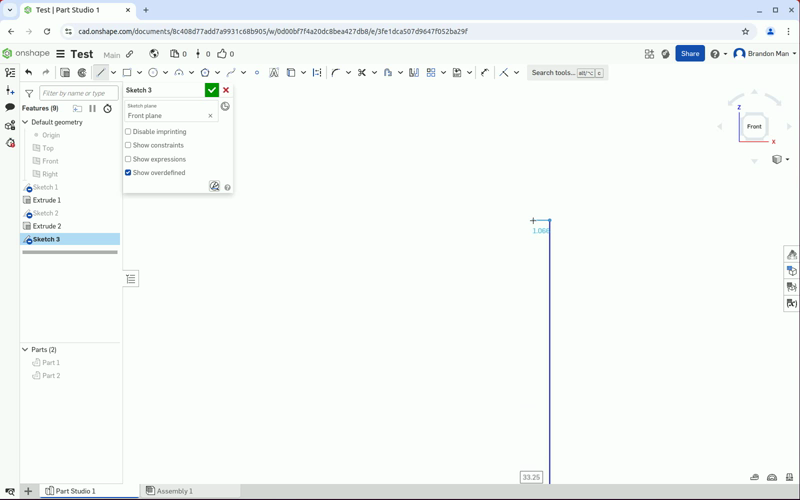
scroll(6)
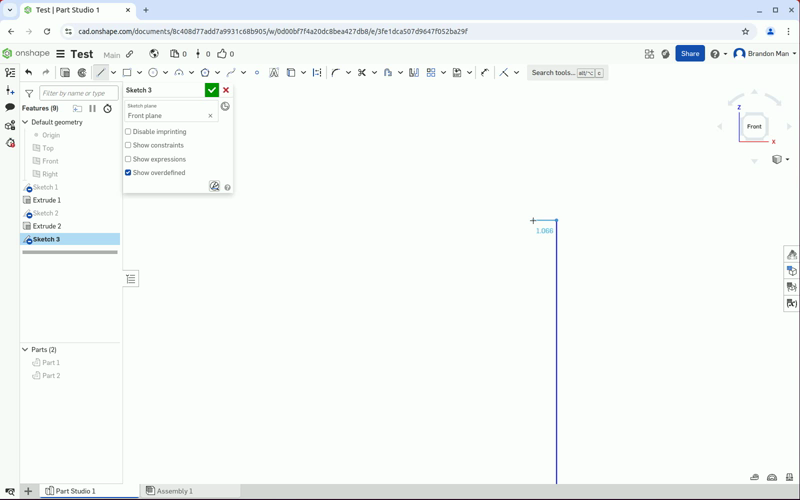
scroll(6)
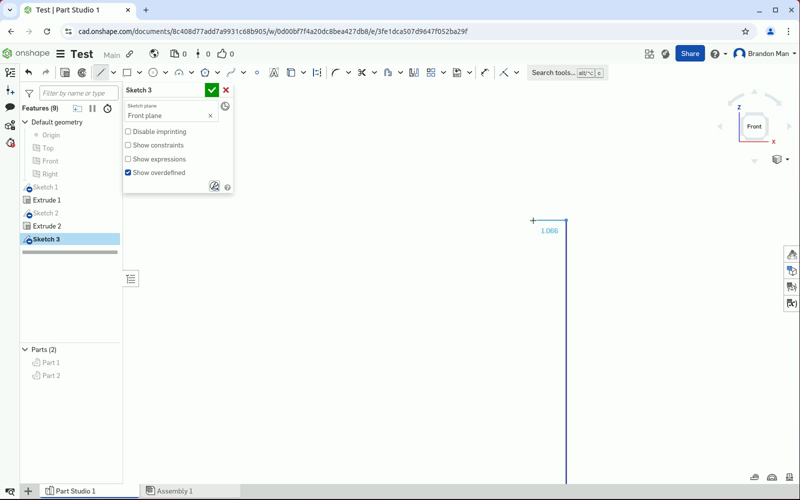
scroll(6)
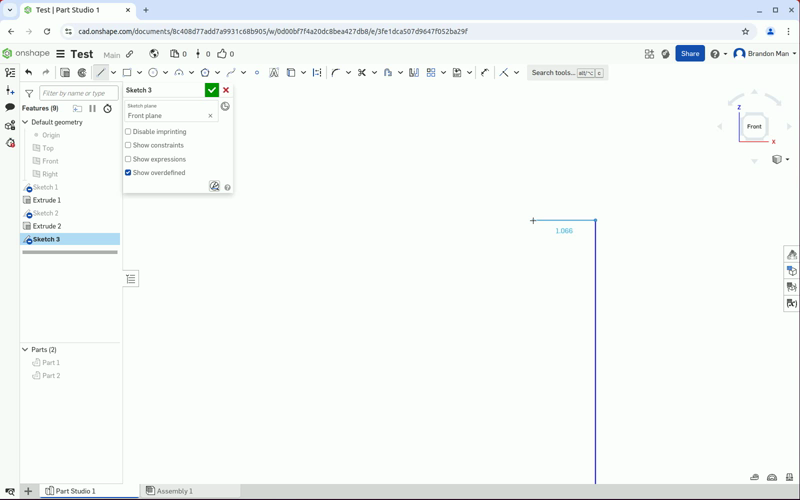
click(533, 220)
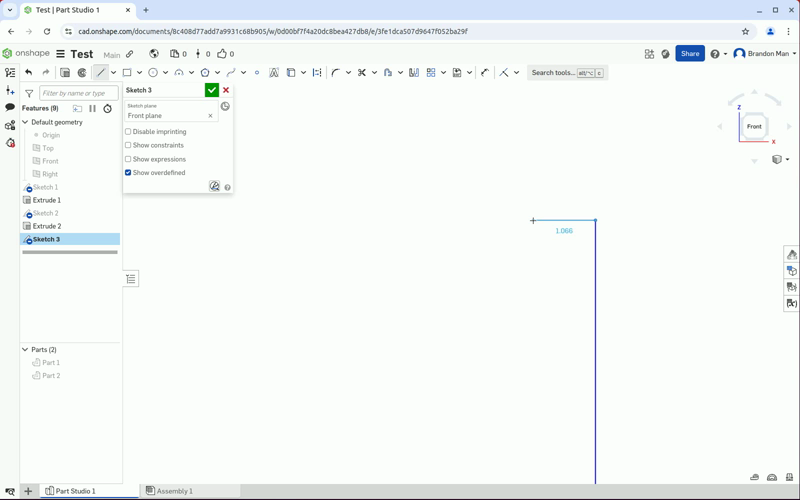
scroll(-6)
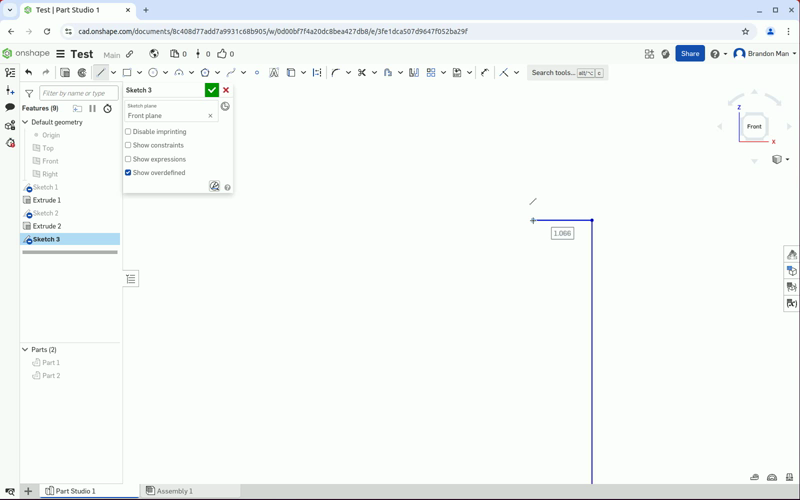
scroll(-6)
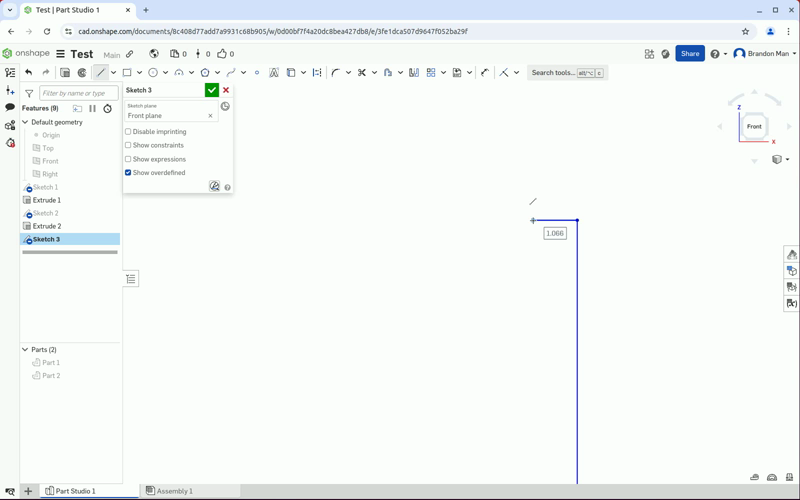
scroll(-6)
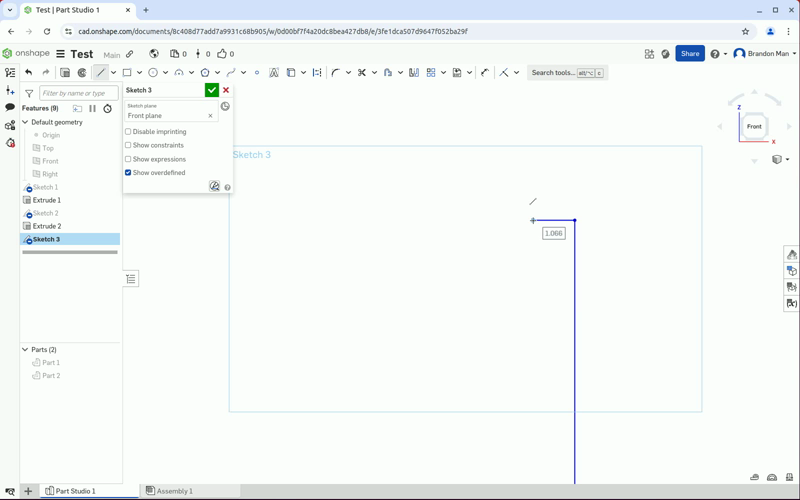
scroll(-6)
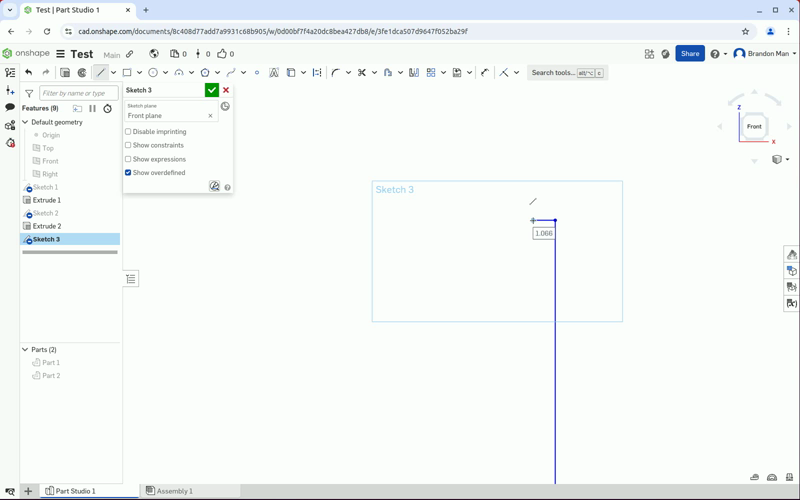
scroll(-6)
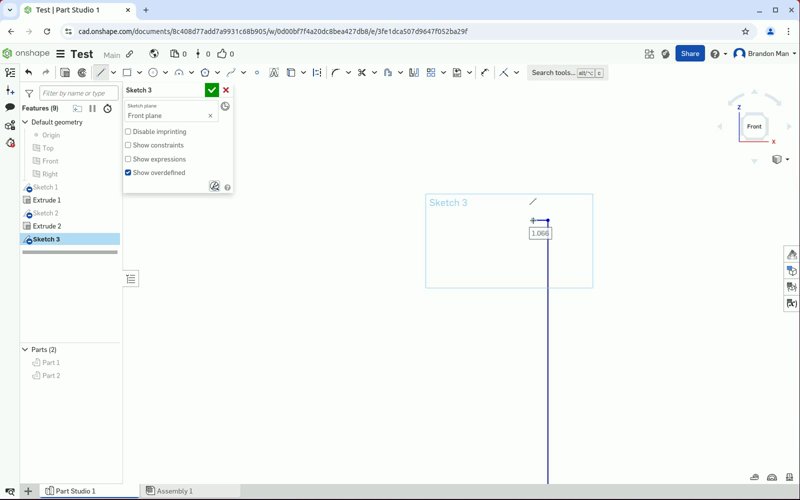
scroll(-6)
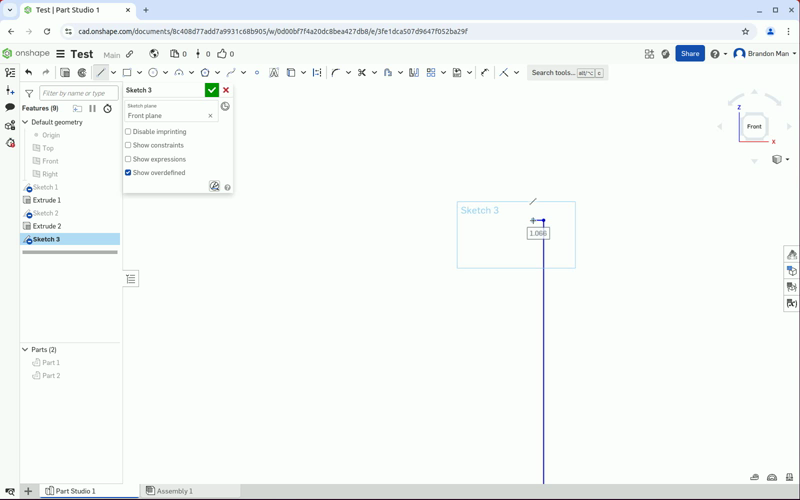
scroll(-6)
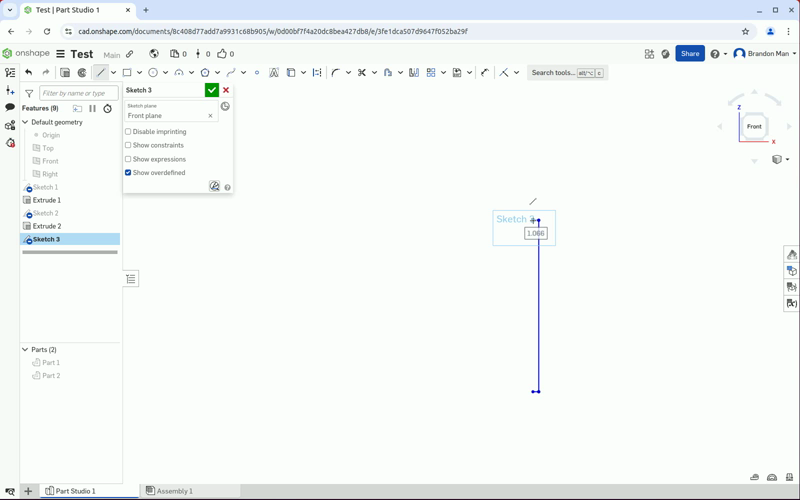
key_up(shift)
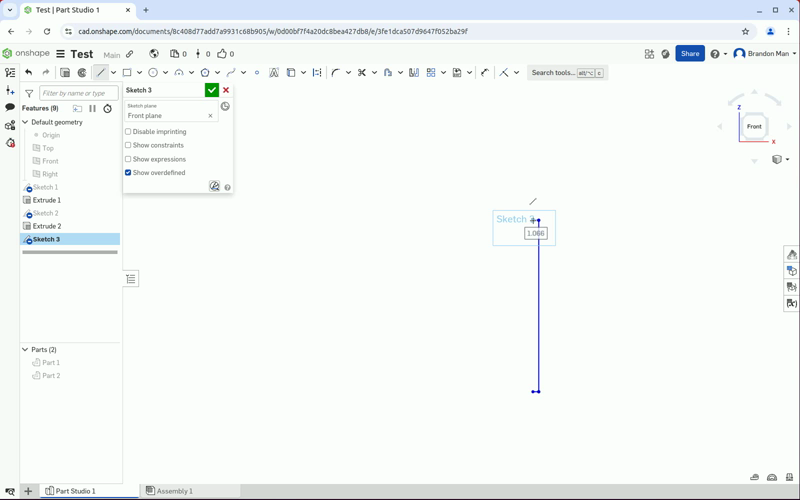
key_down(shift)
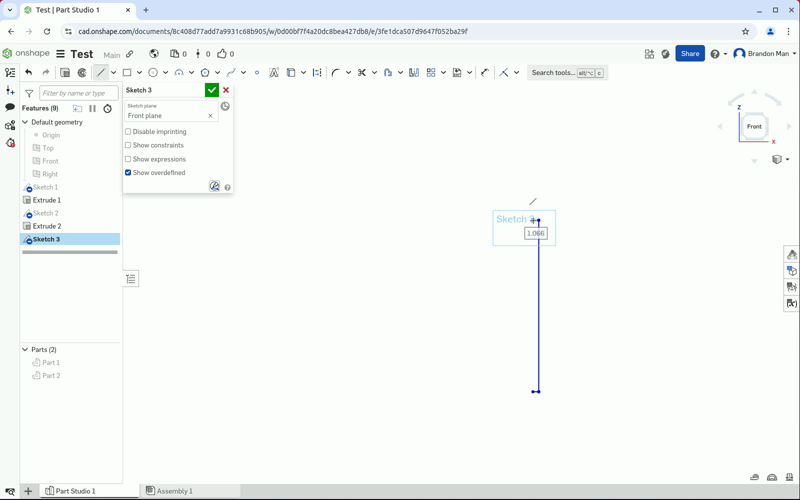
mouse_move(533, 391)
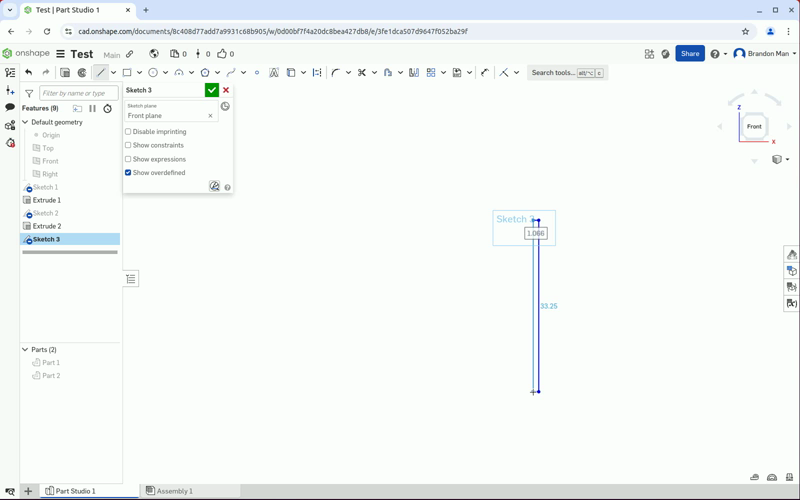
key_up(shift)
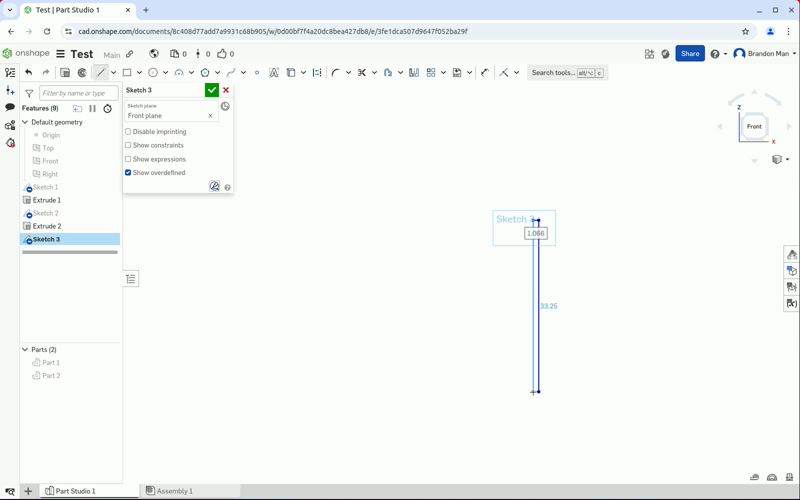
click(533, 391)
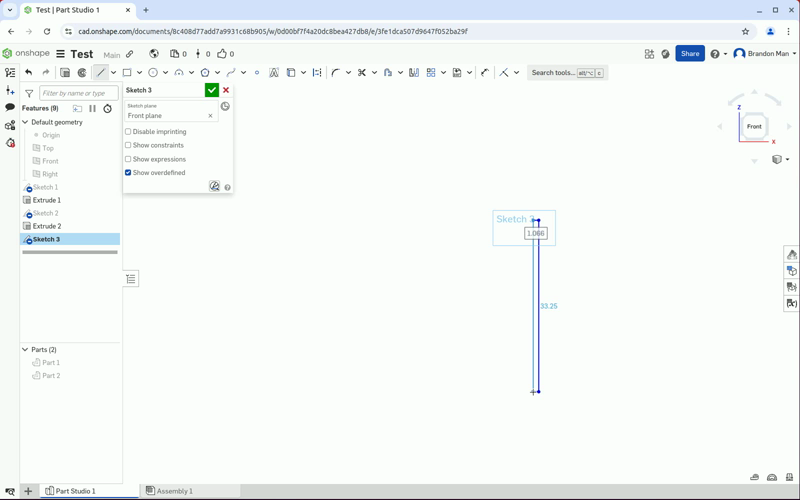
key(esc)
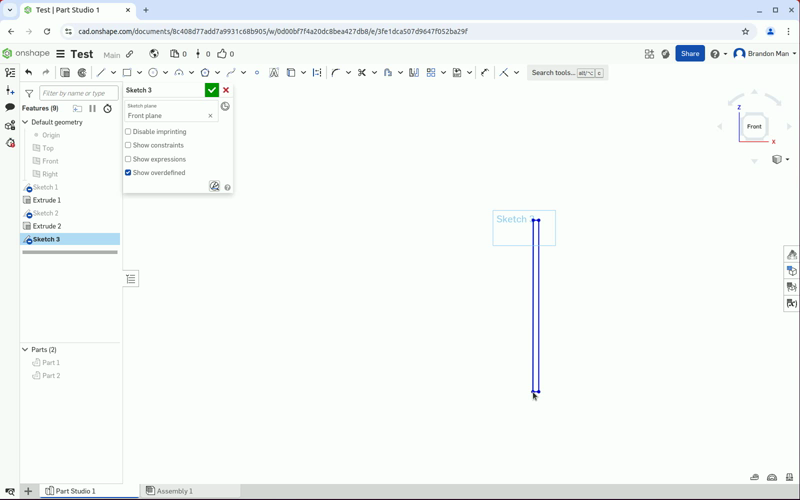
mouse_move(534, 287)
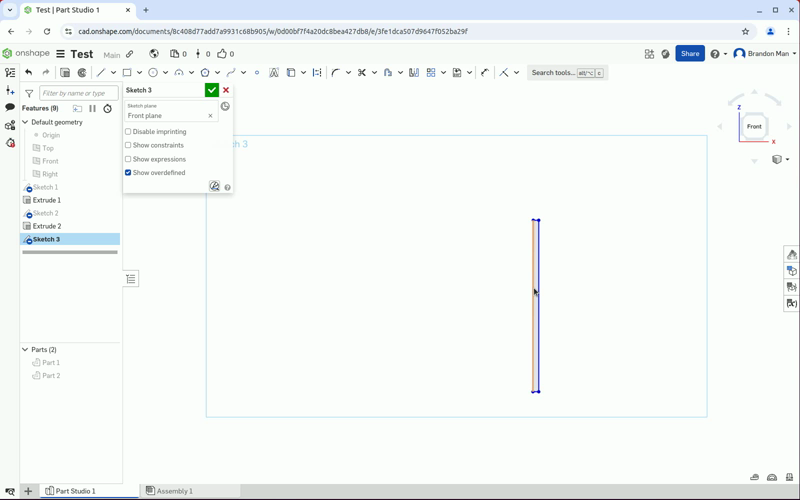
scroll(6)
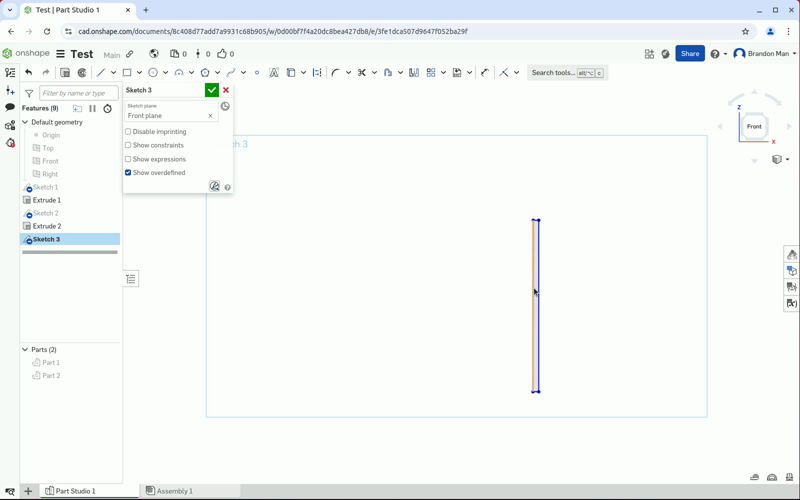
scroll(6)
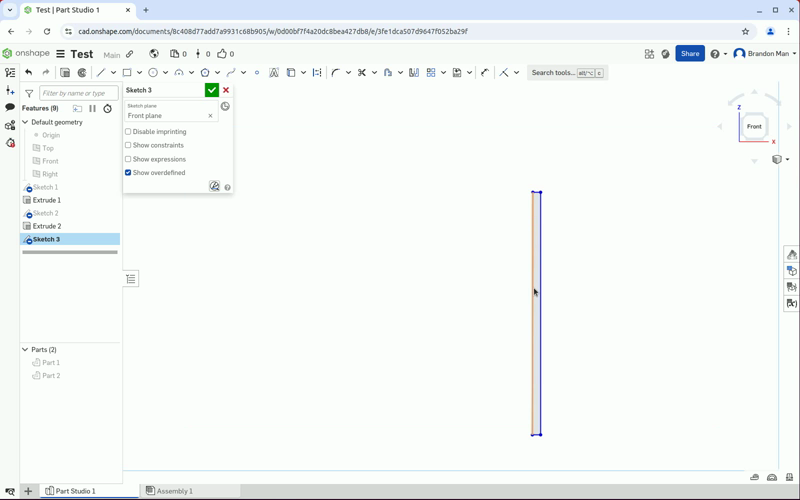
scroll(6)
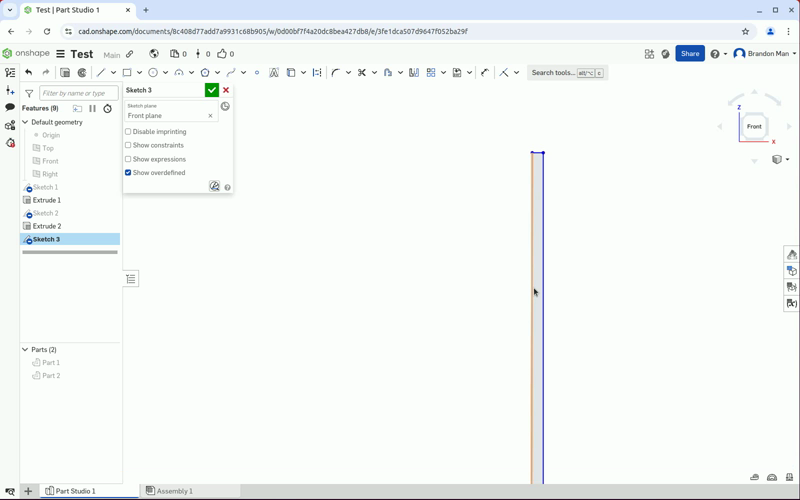
scroll(6)
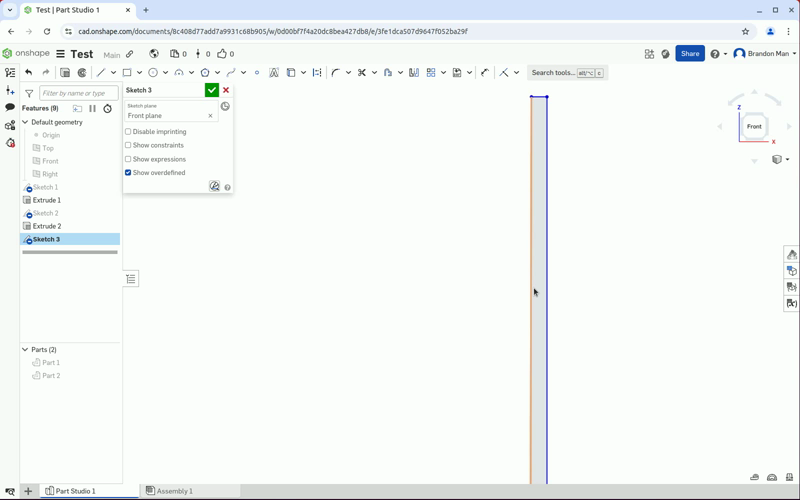
scroll(6)
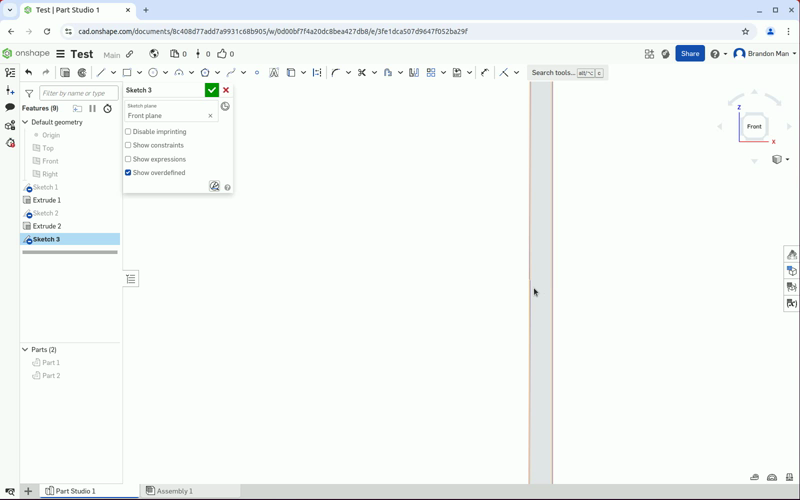
scroll(6)
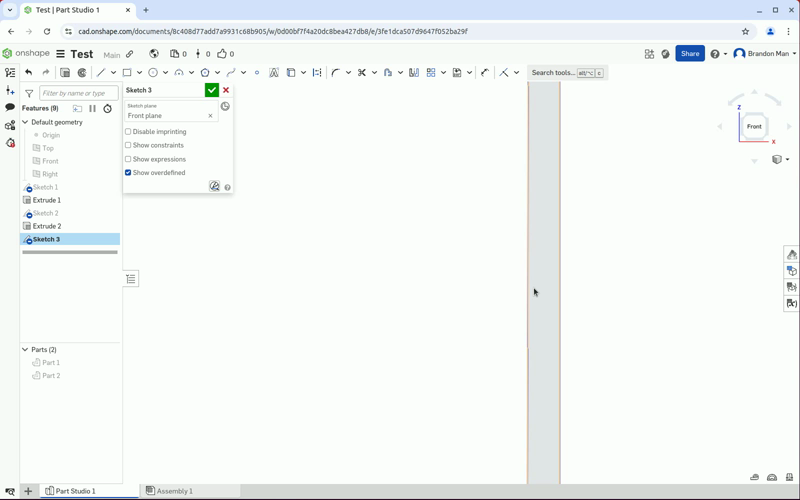
scroll(6)
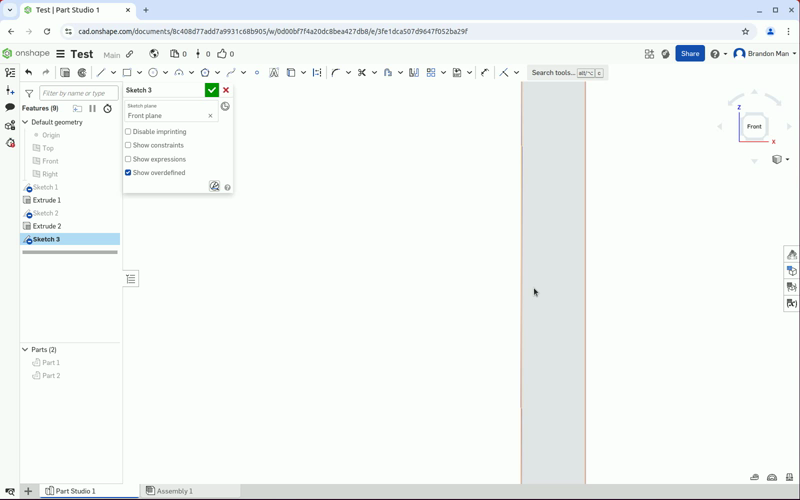
click(534, 287)
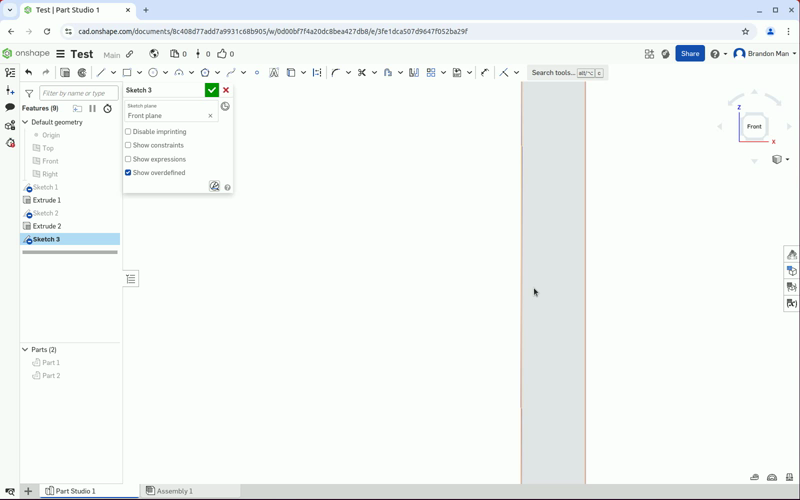
scroll(-6)
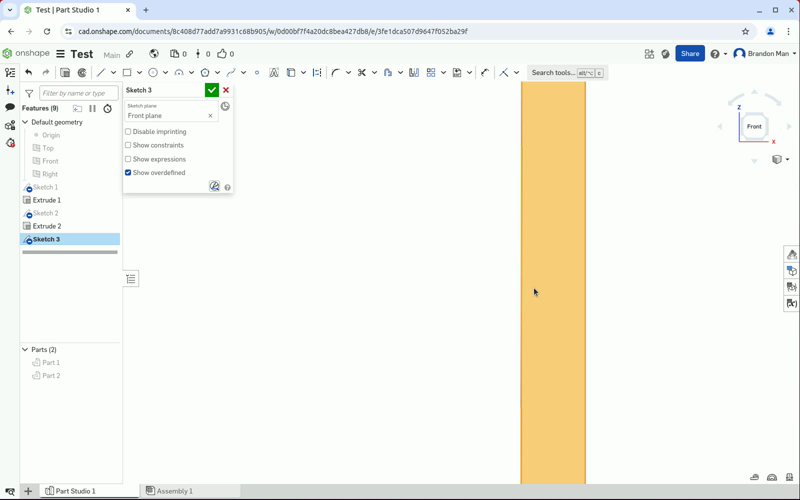
scroll(-6)
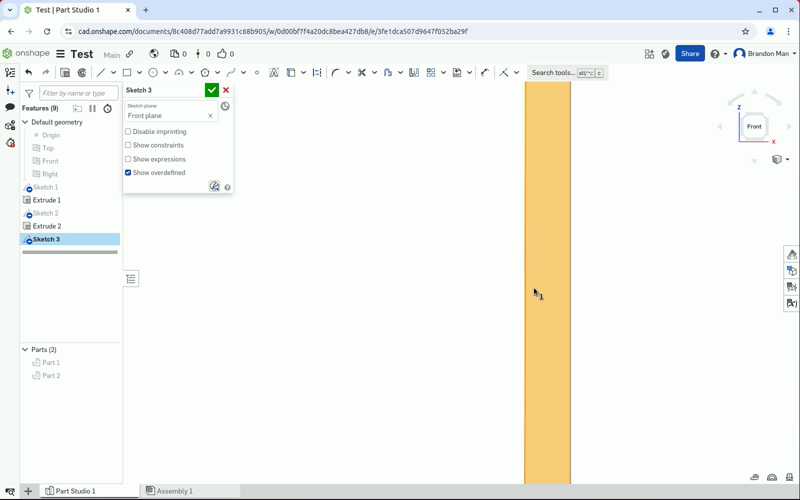
scroll(-6)
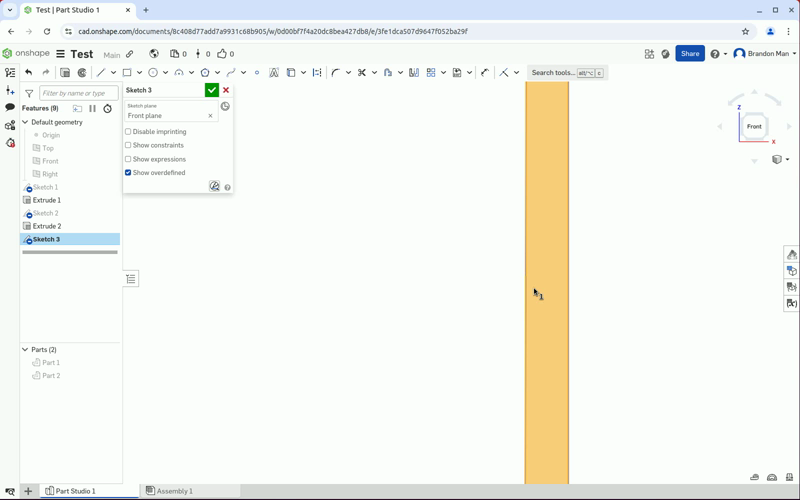
scroll(-6)
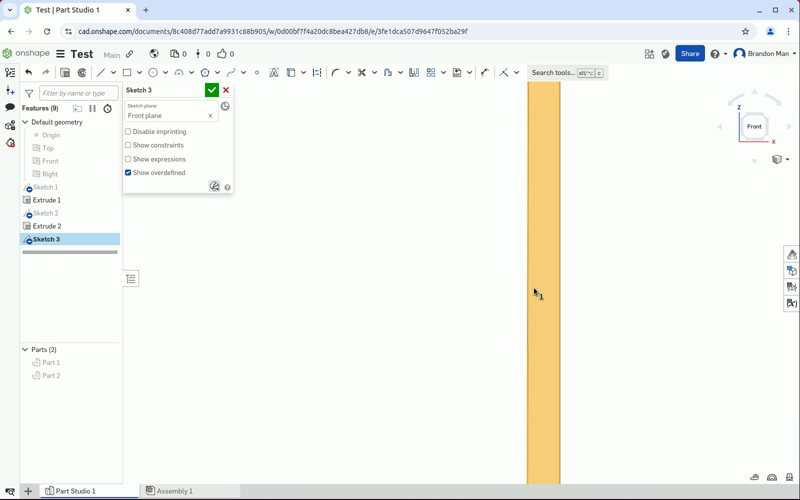
scroll(-6)
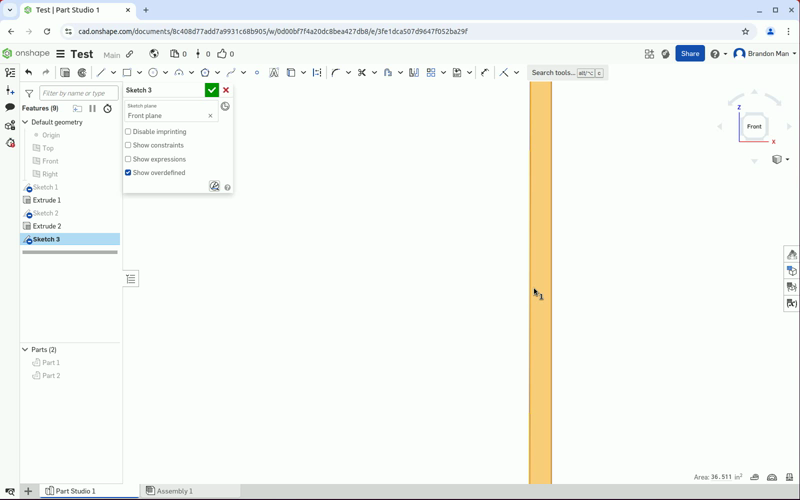
scroll(-6)
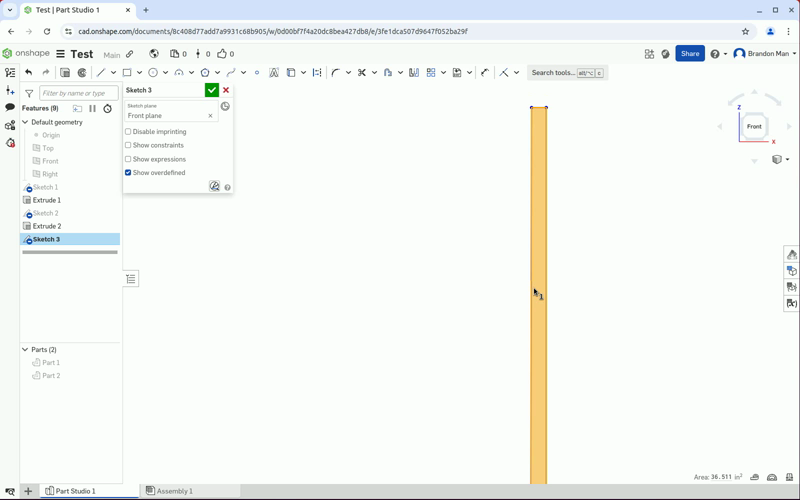
scroll(-6)
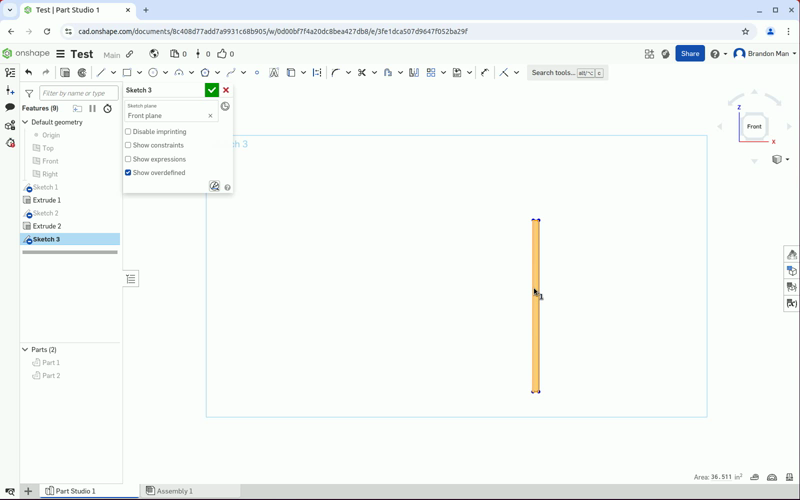
mouse_move(73, 352)
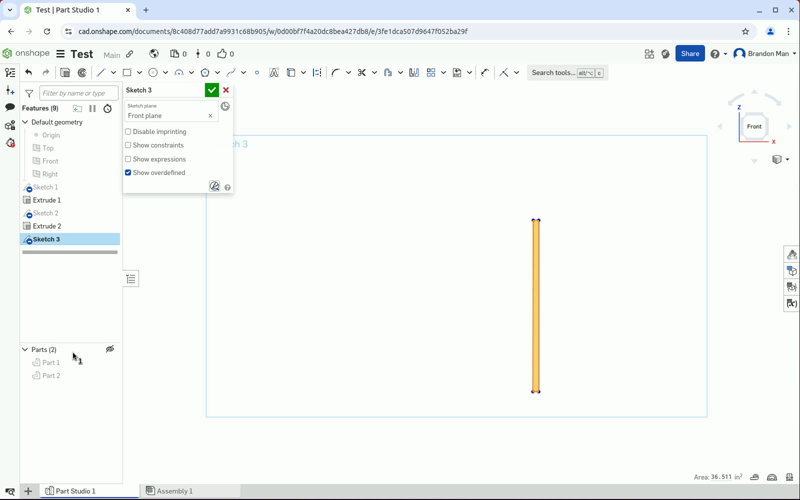
key(shift+y)
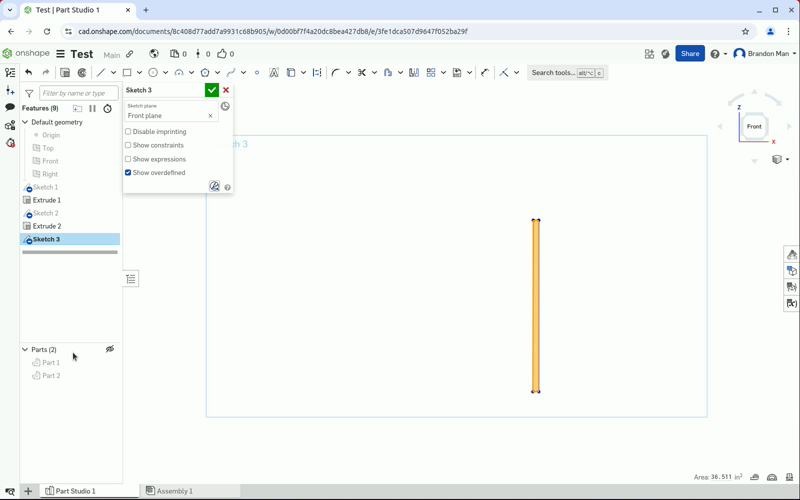
key(shift+e)
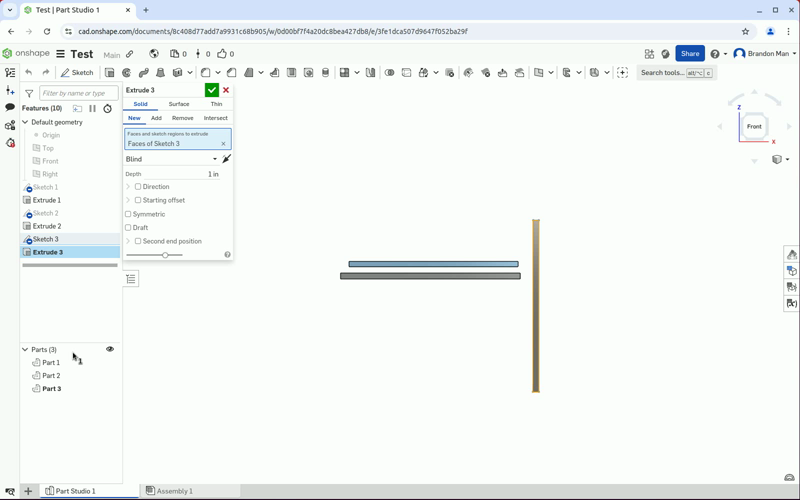
mouse_move(143, 106)
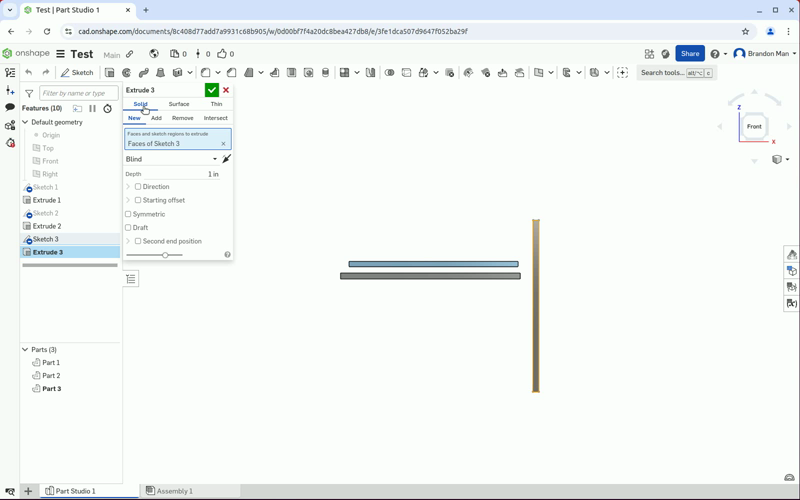
click(143, 106)
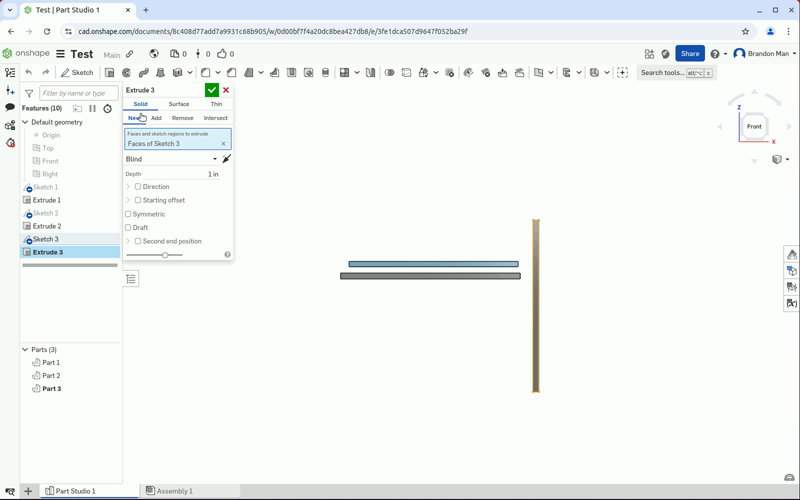
mouse_move(137, 120)
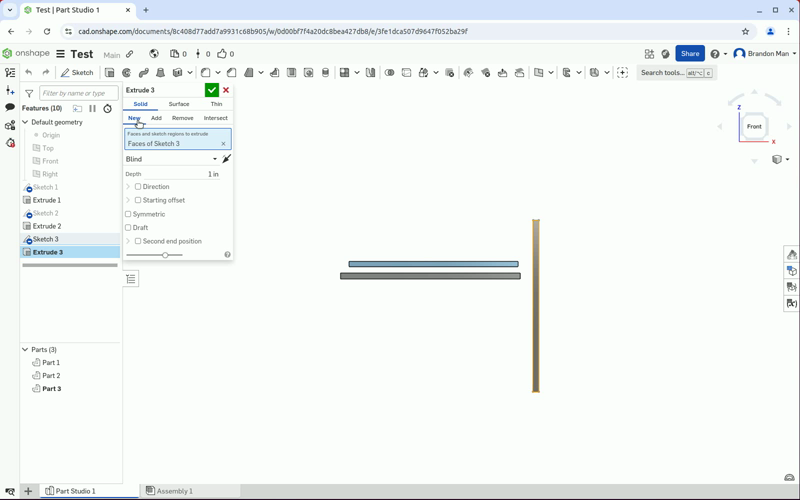
click(137, 120)
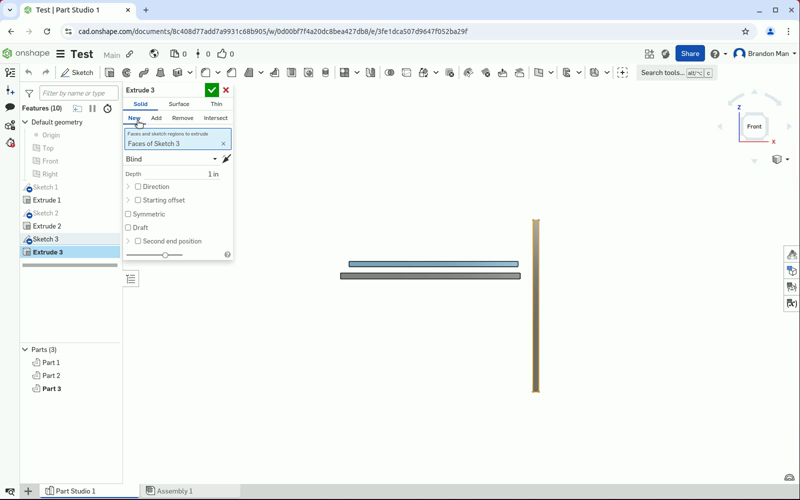
key(tab, 4)
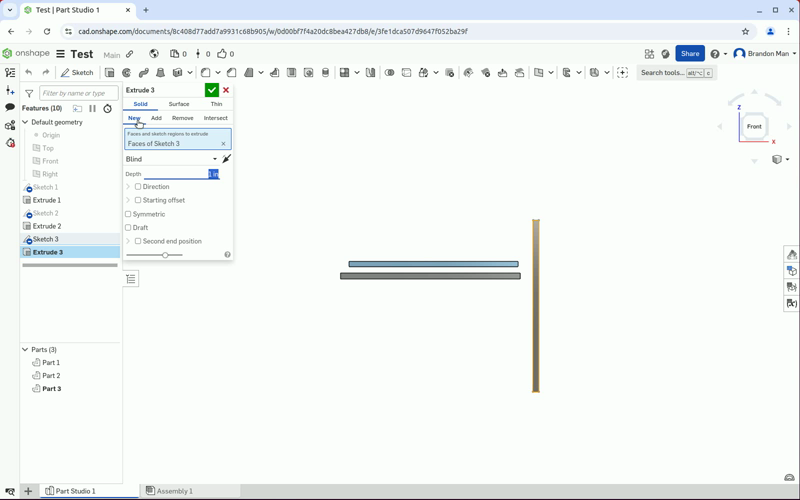
text(0.963)
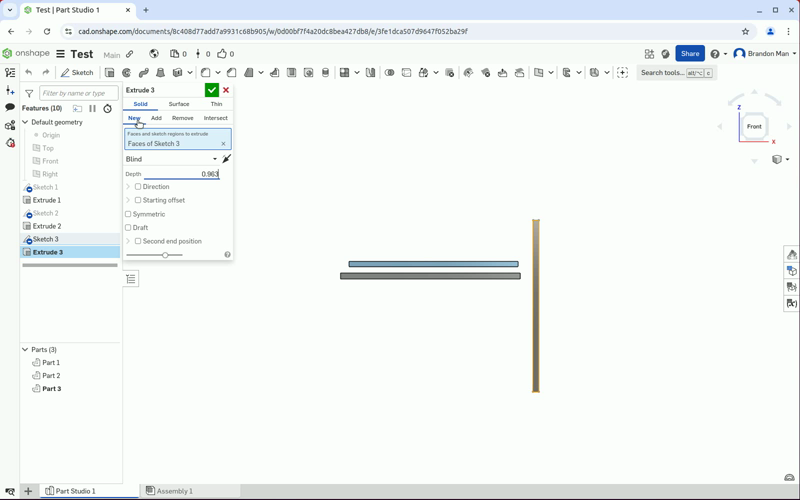
key(enter)
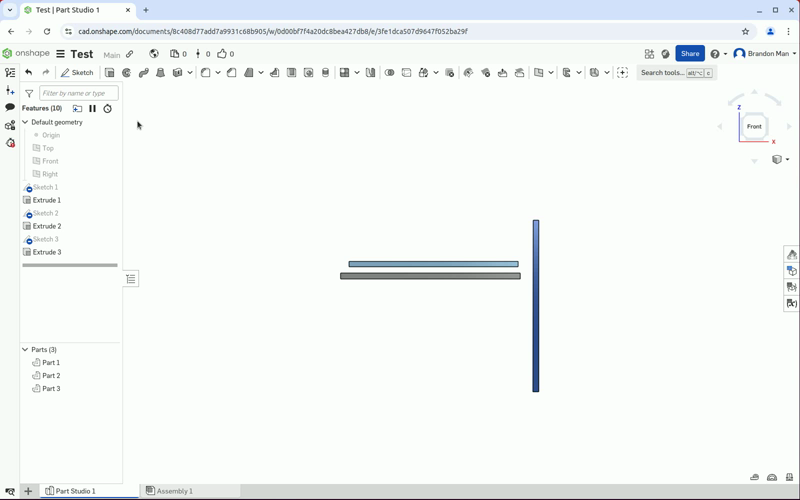
key(shift+h)
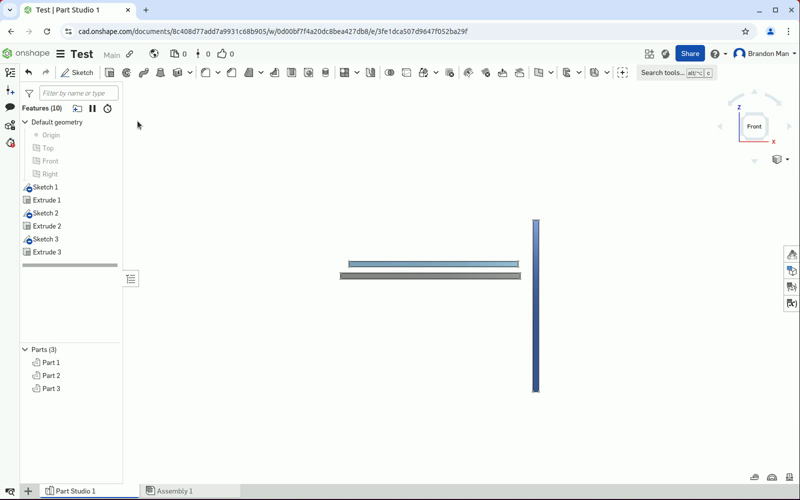
key(shift+h)
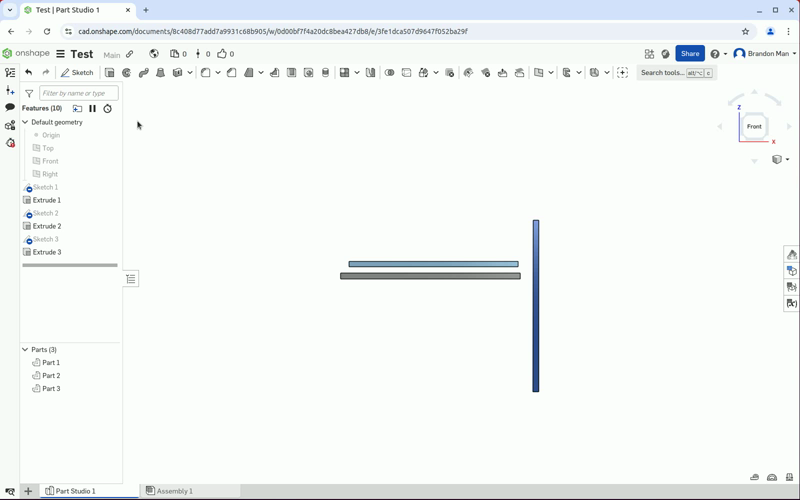
mouse_move(73, 189)
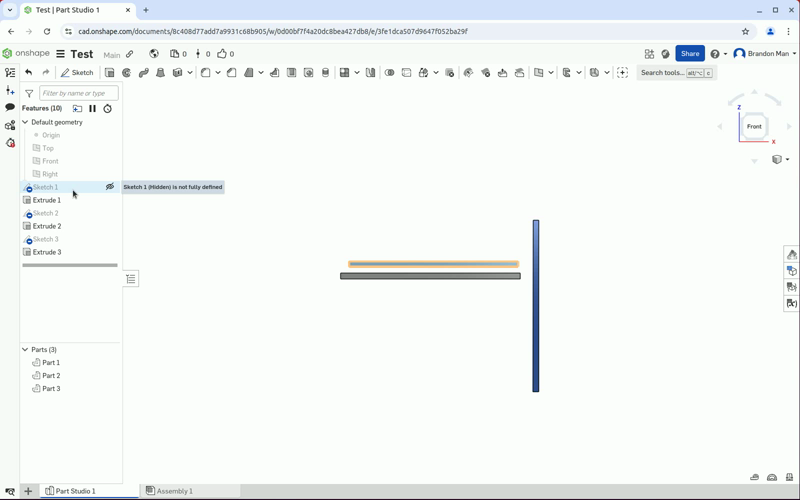
click(73, 189)
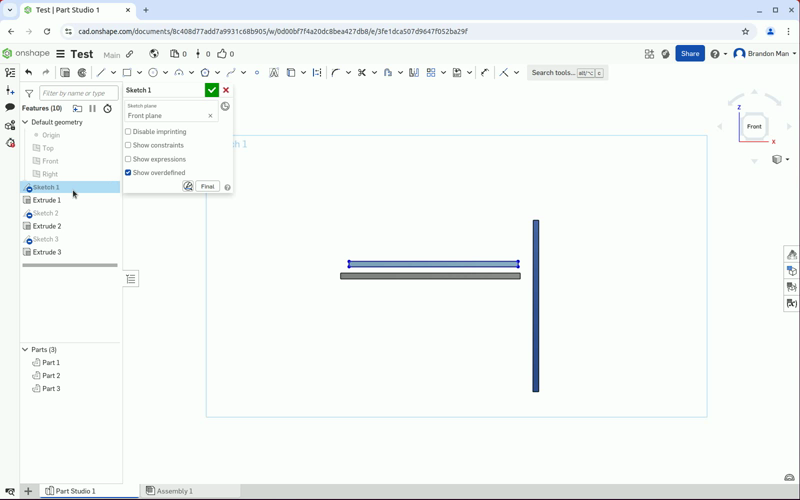
mouse_move(229, 92)
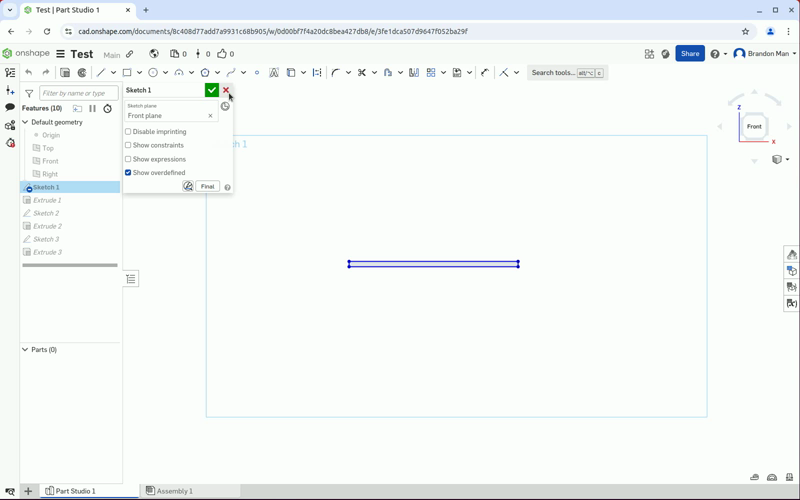
click(229, 92)
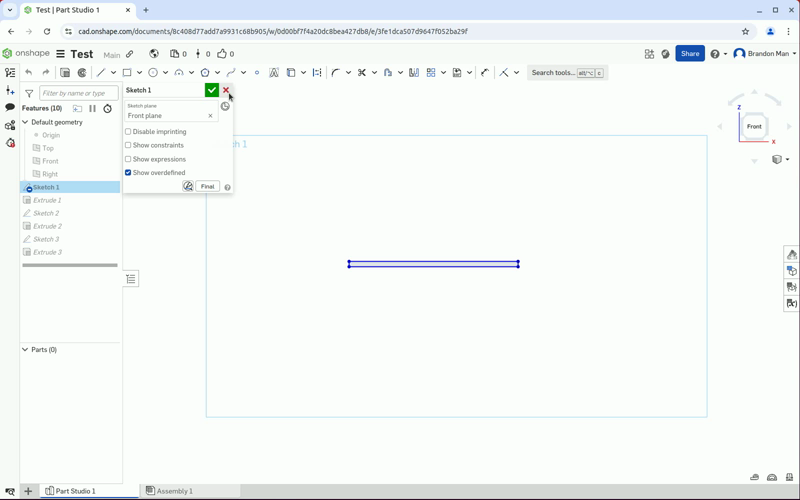
key(shift+s)
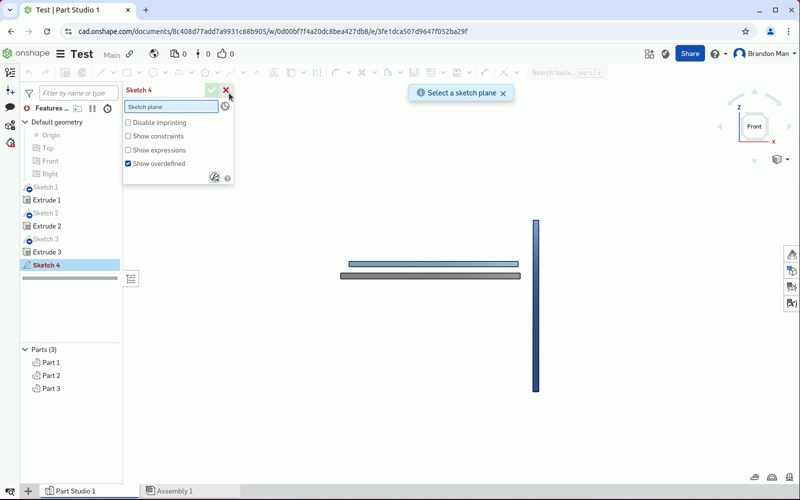
mouse_move(73, 163)
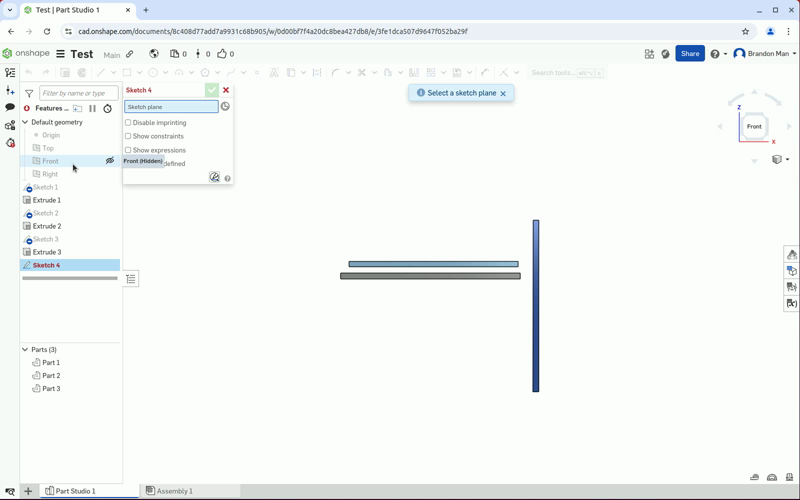
click(73, 163)
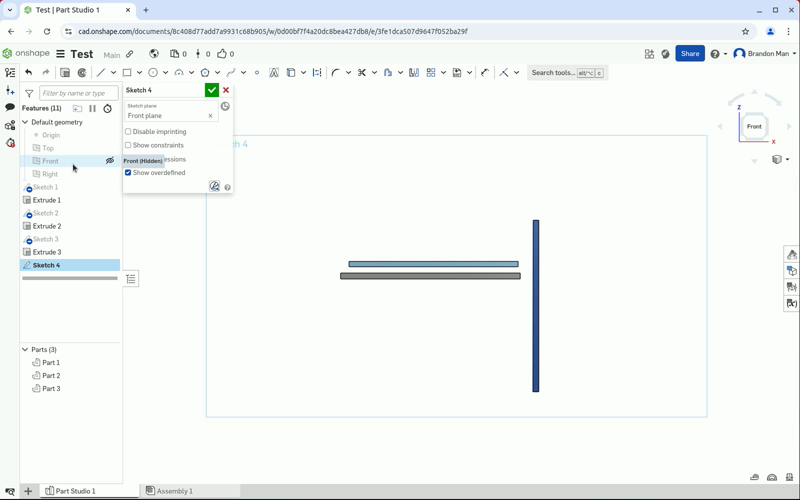
mouse_move(73, 352)
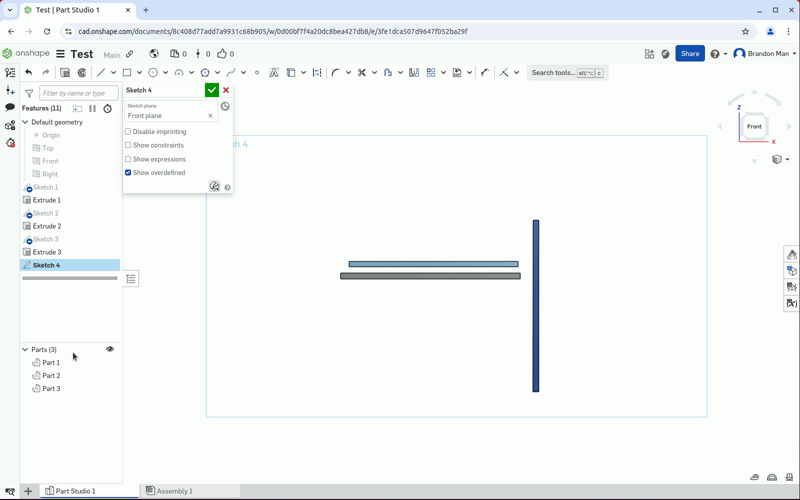
key(y)
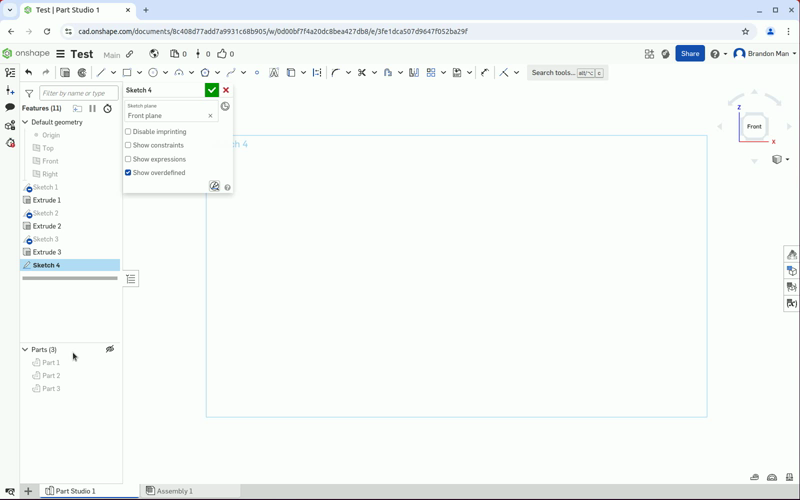
key(l)
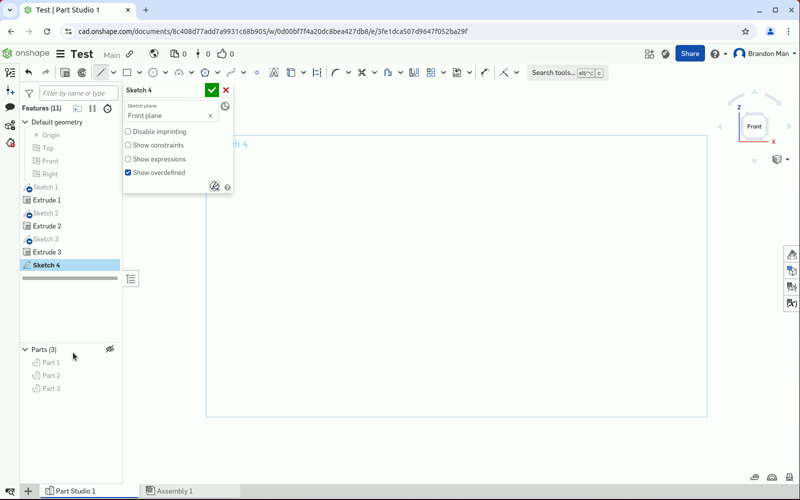
key_down(shift)
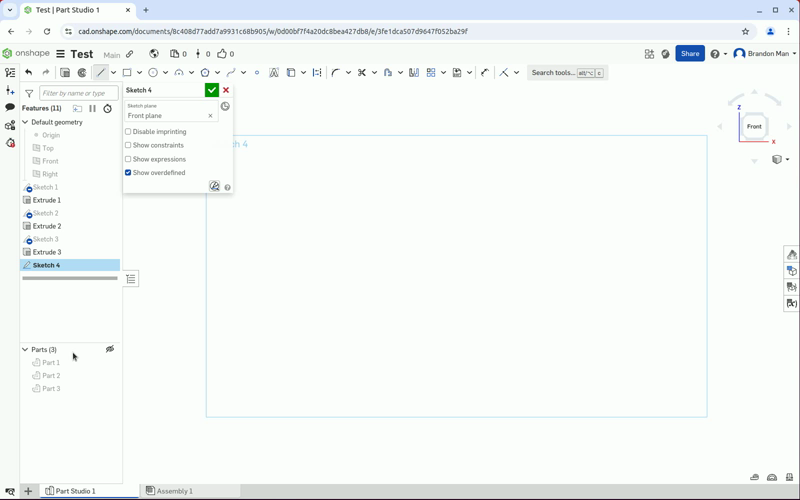
mouse_move(348, 304)
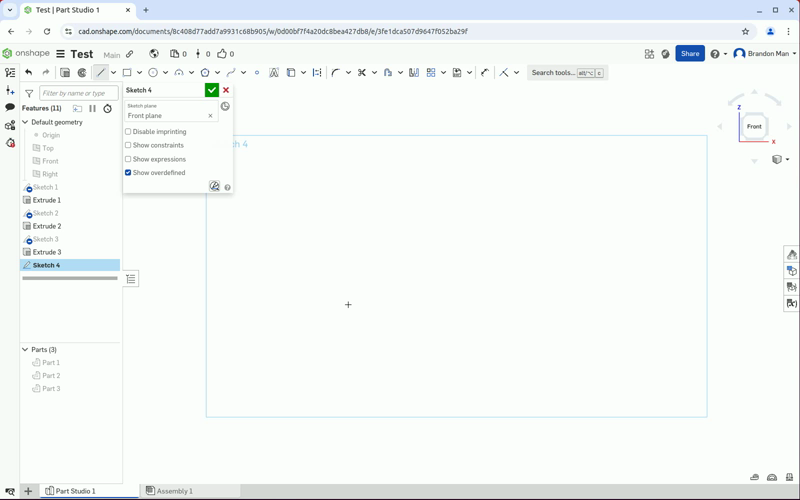
click(348, 304)
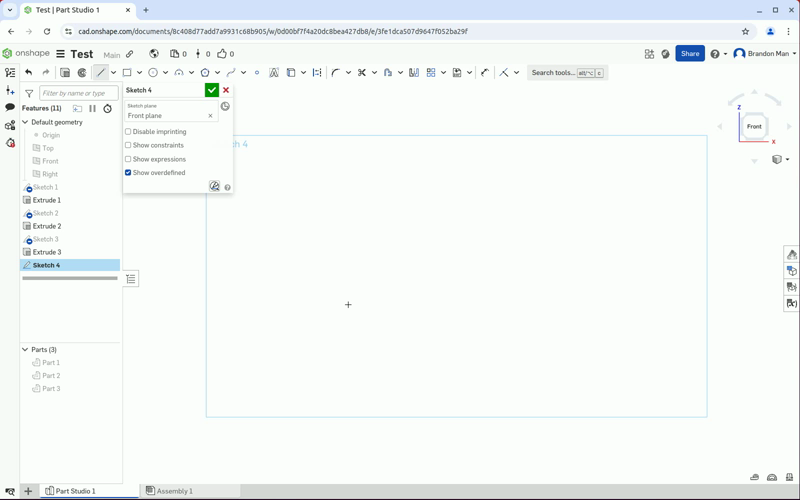
key_up(shift)
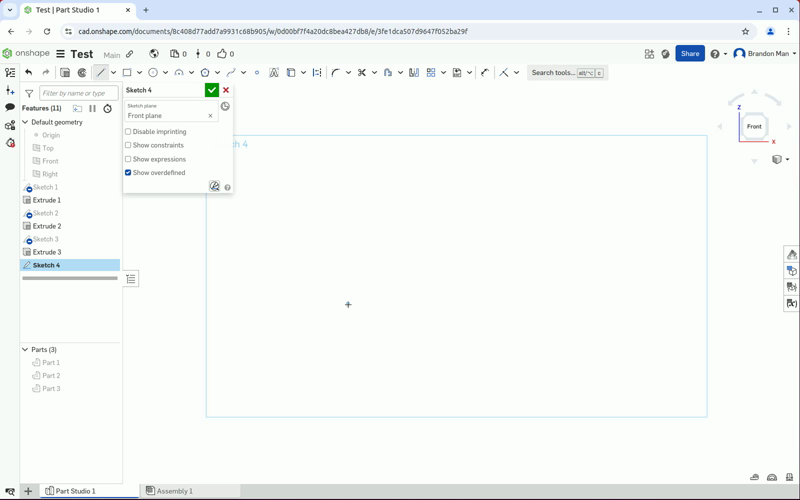
key_down(shift)
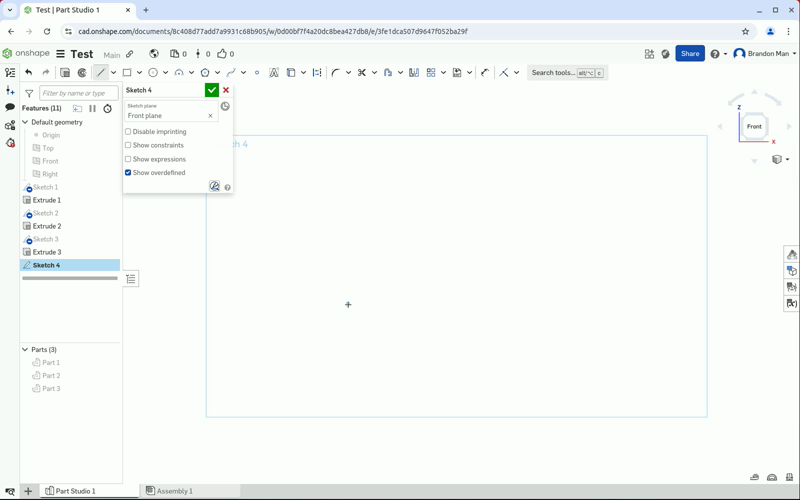
mouse_move(507, 304)
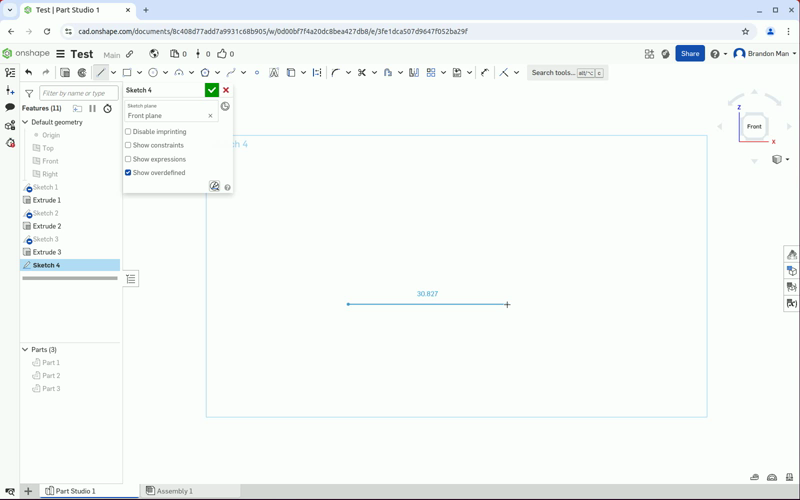
click(507, 304)
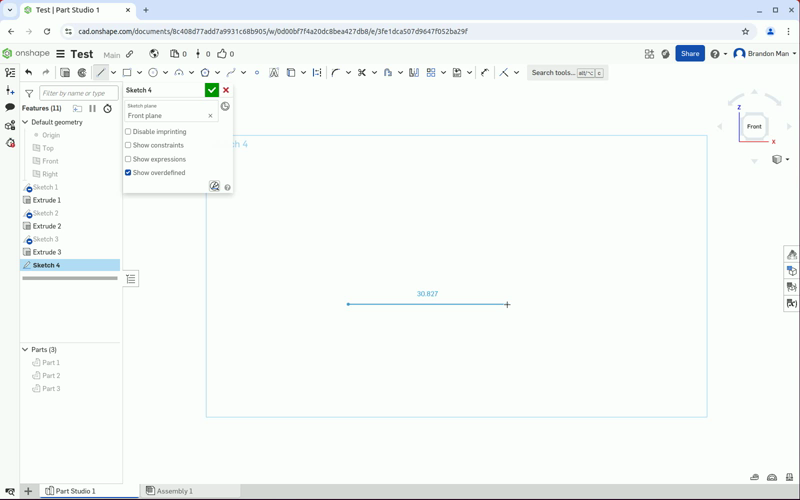
key_up(shift)
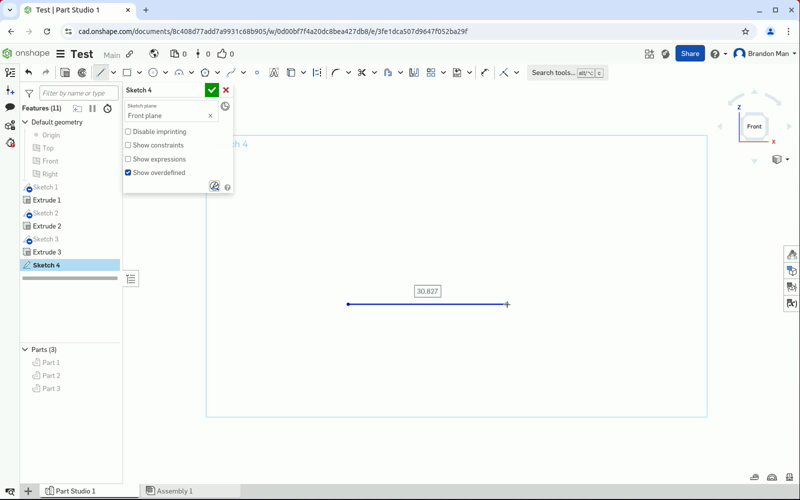
key_down(shift)
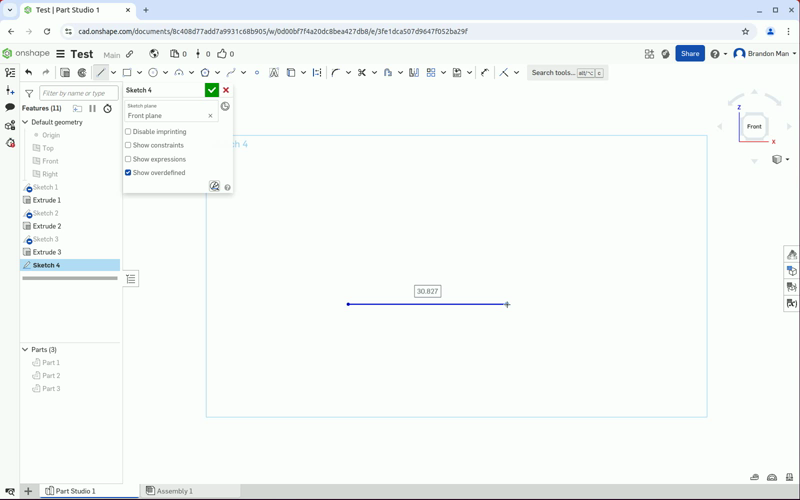
mouse_move(537, 304)
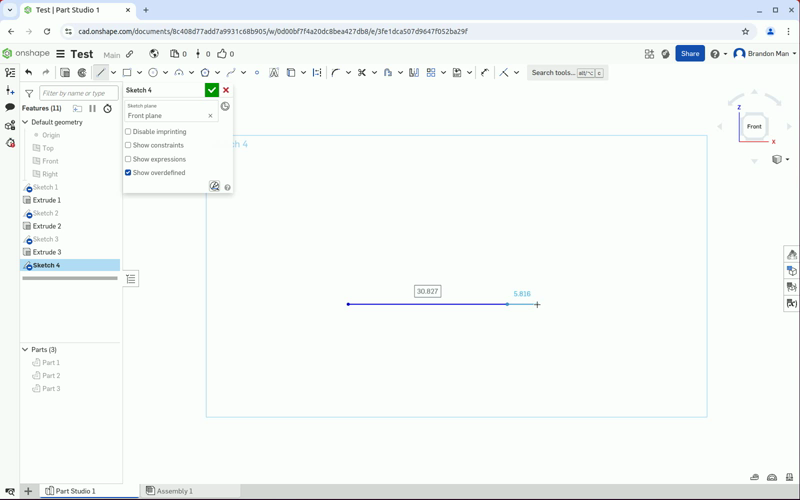
mouse_move(507, 299)
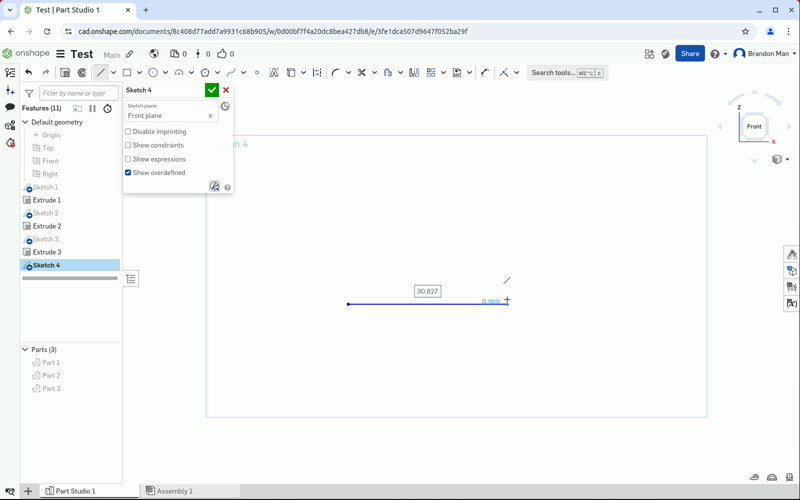
scroll(6)
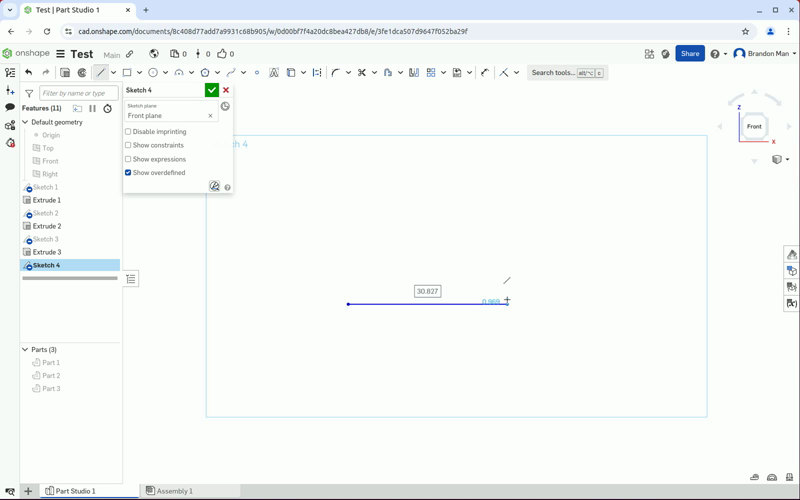
scroll(6)
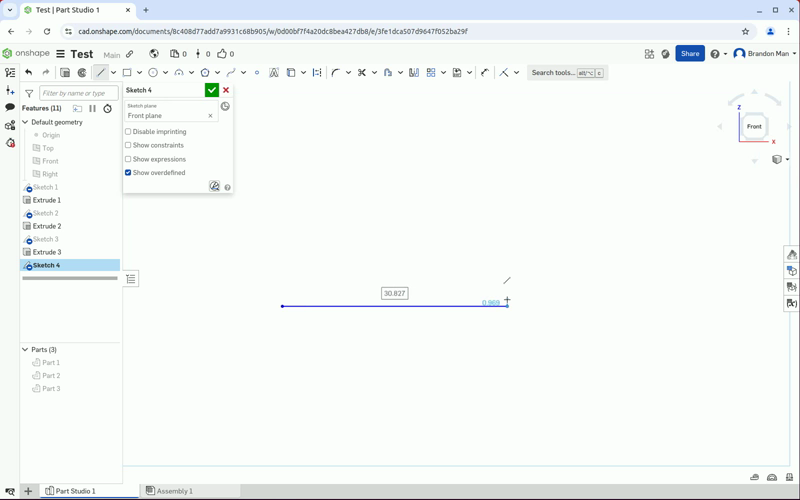
scroll(6)
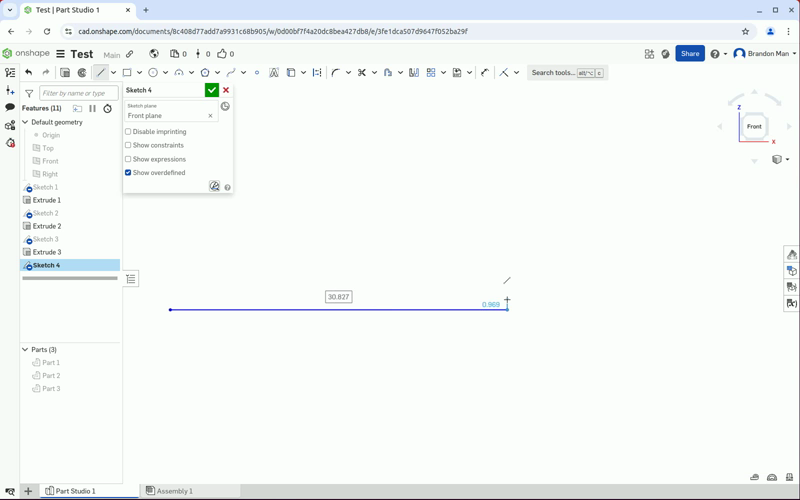
scroll(6)
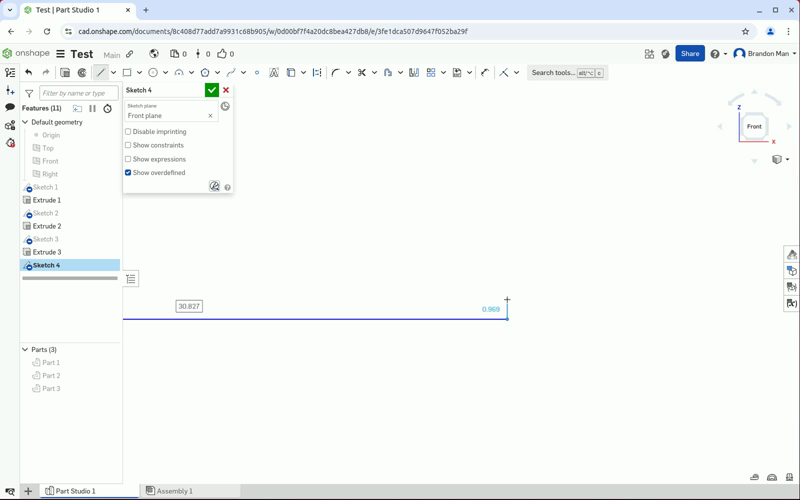
scroll(6)
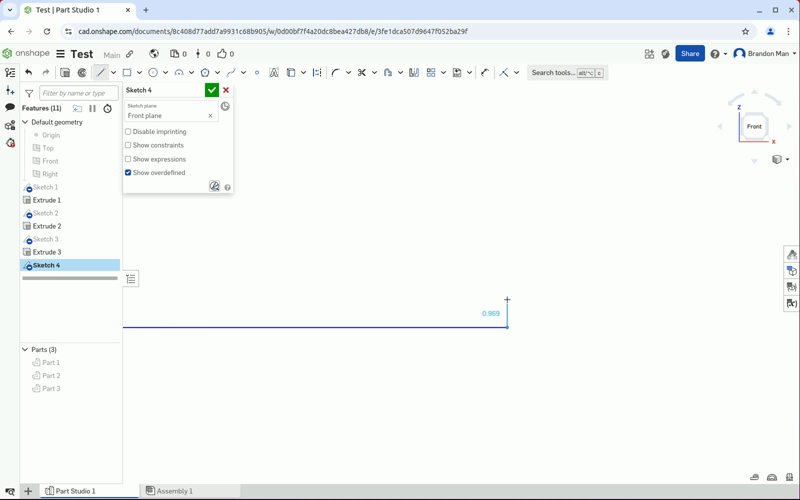
scroll(6)
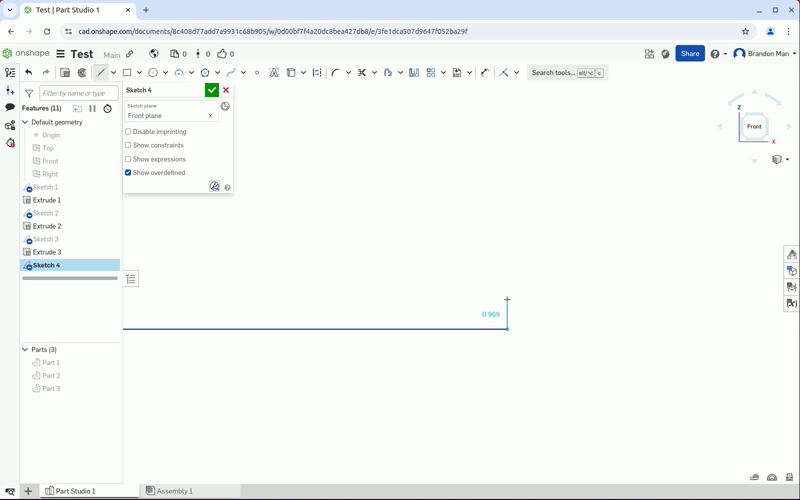
scroll(6)
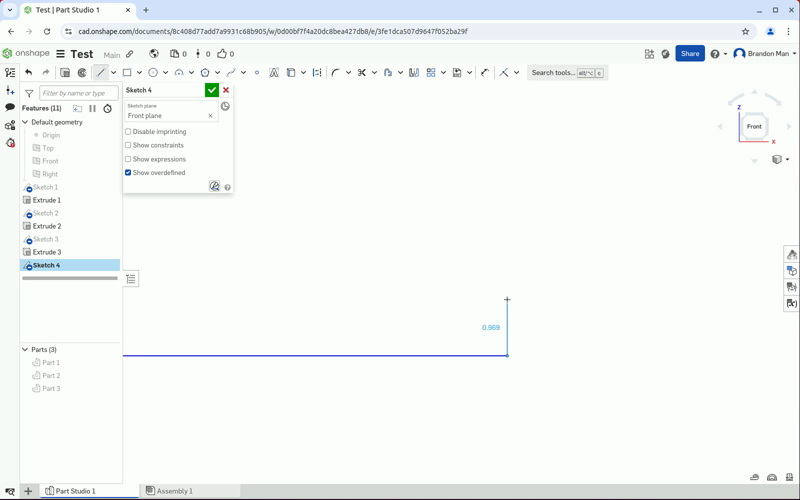
click(507, 299)
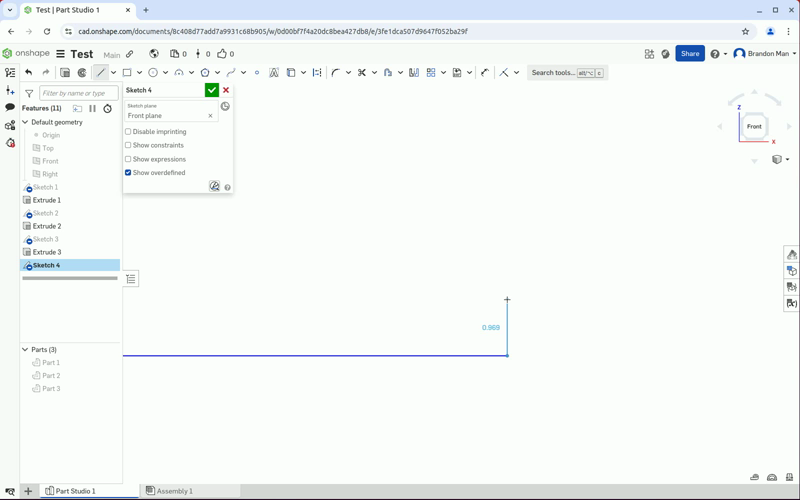
scroll(-6)
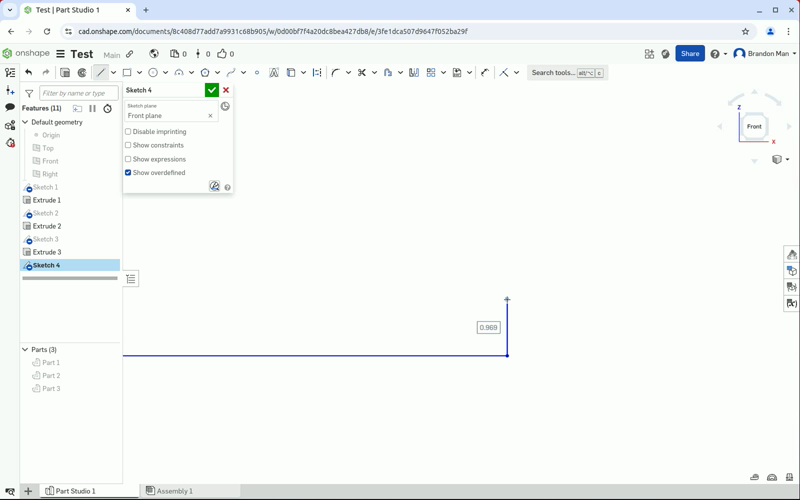
scroll(-6)
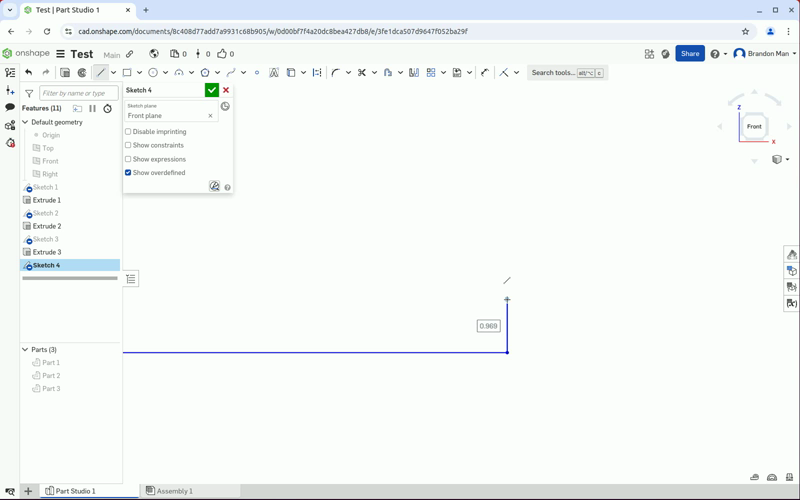
scroll(-6)
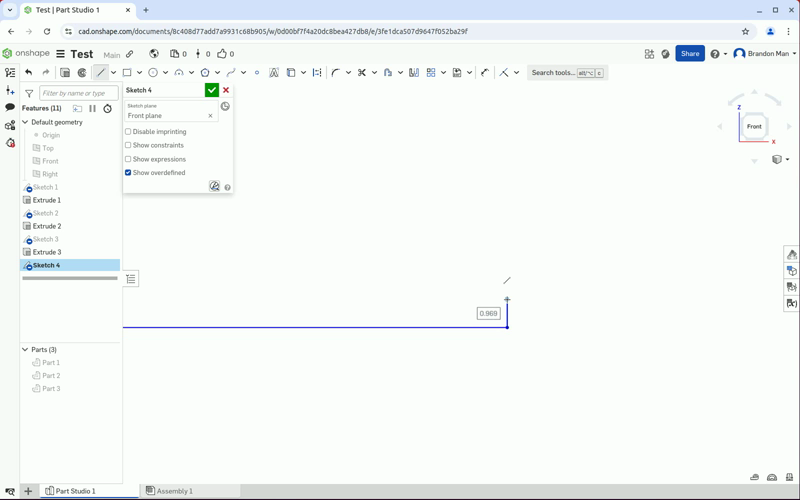
scroll(-6)
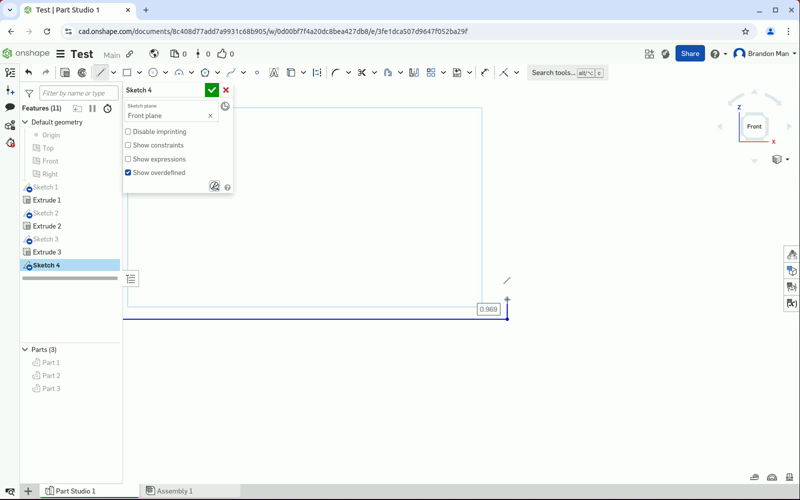
scroll(-6)
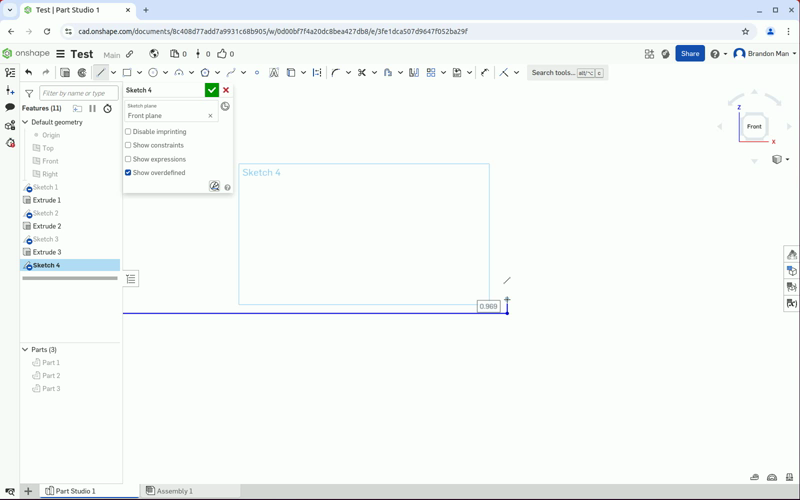
scroll(-6)
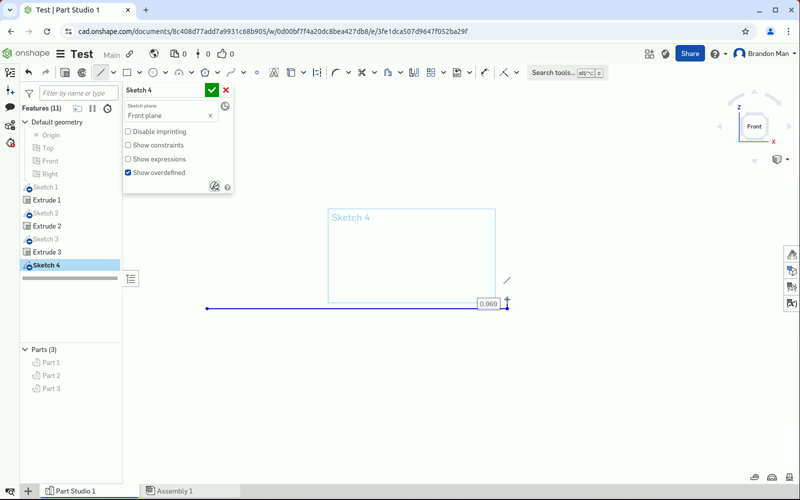
scroll(-6)
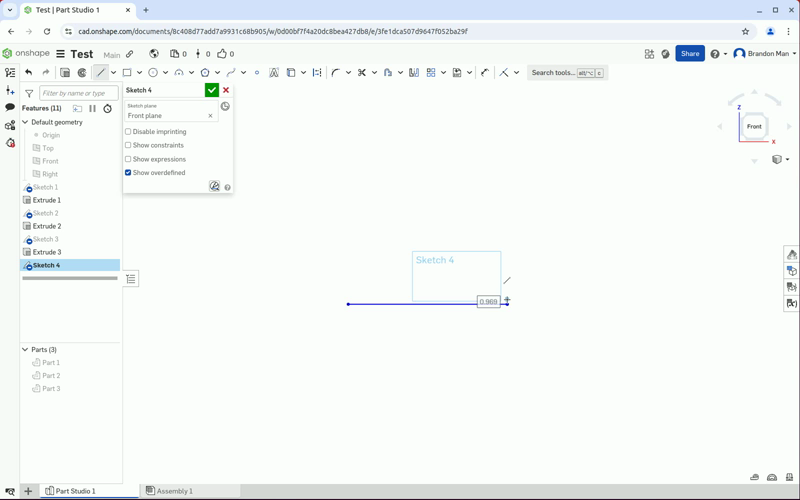
key_up(shift)
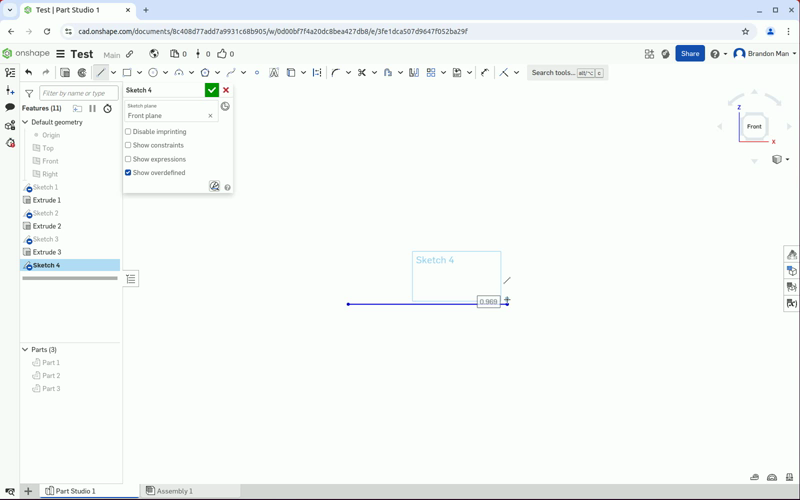
key_down(shift)
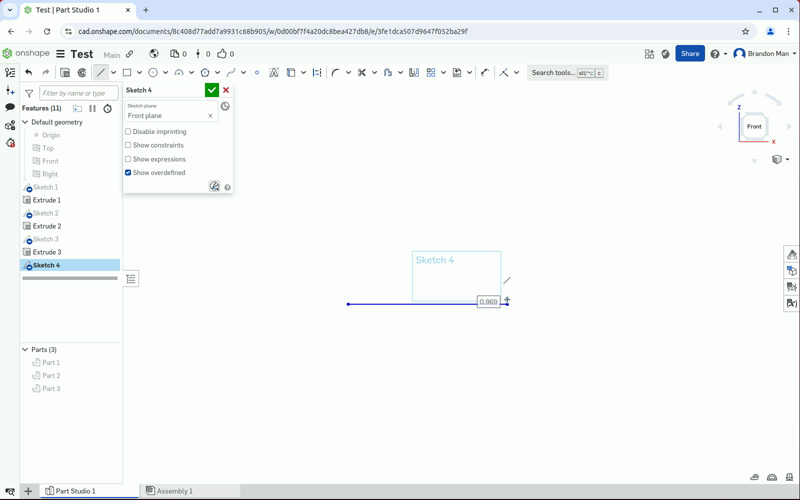
mouse_move(348, 299)
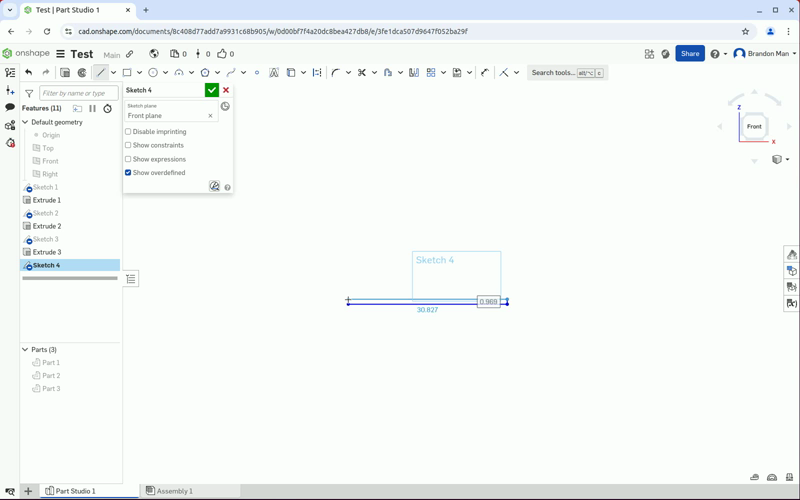
click(348, 299)
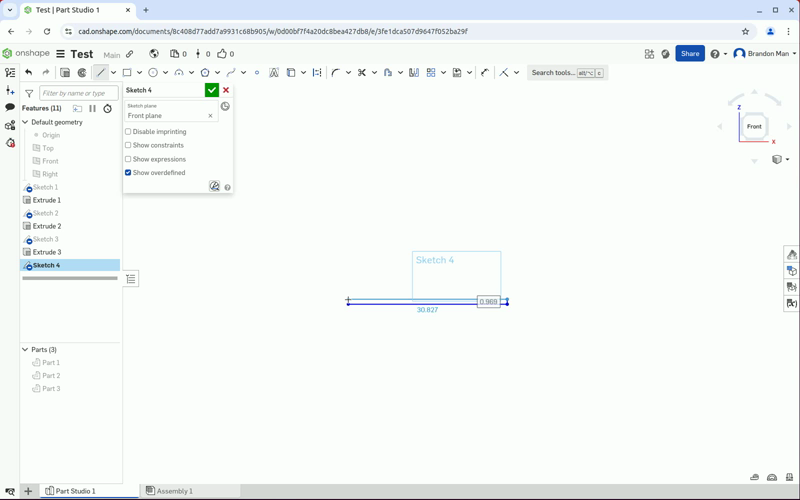
key_up(shift)
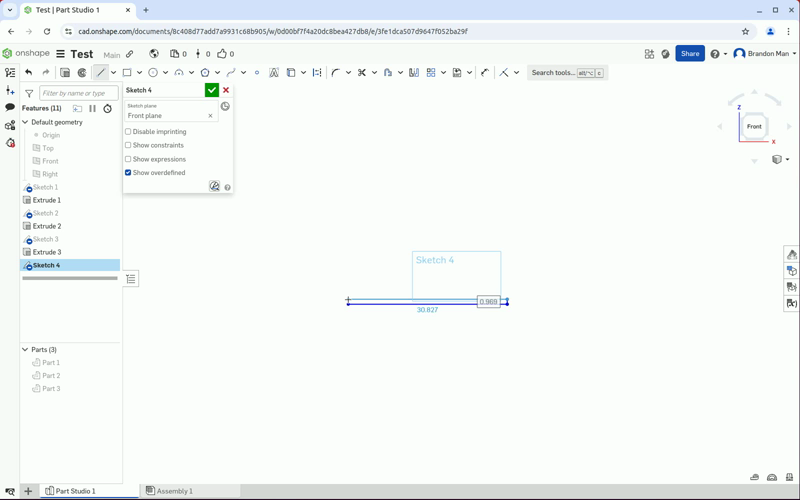
mouse_move(378, 299)
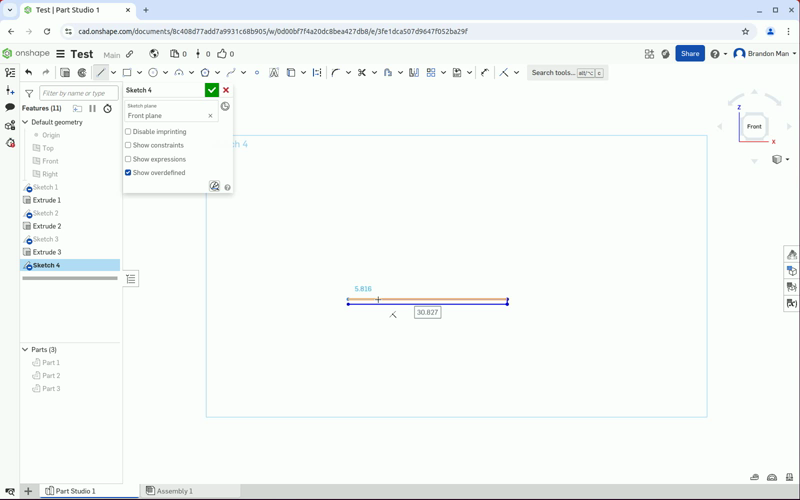
key_down(shift)
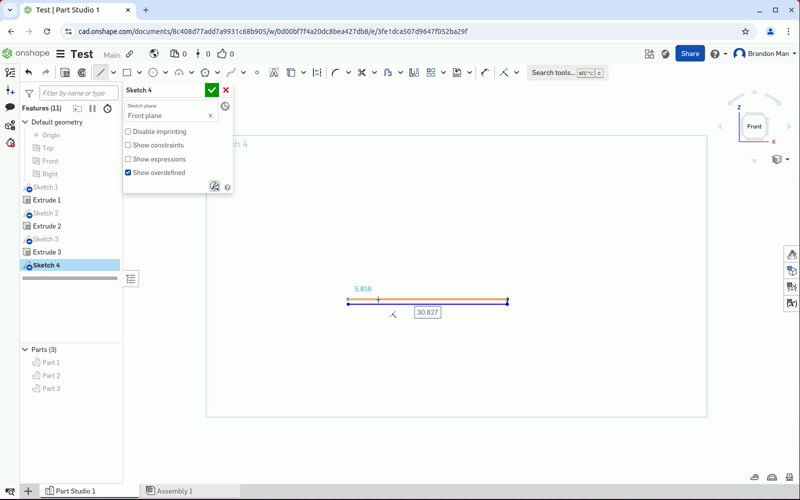
mouse_move(348, 304)
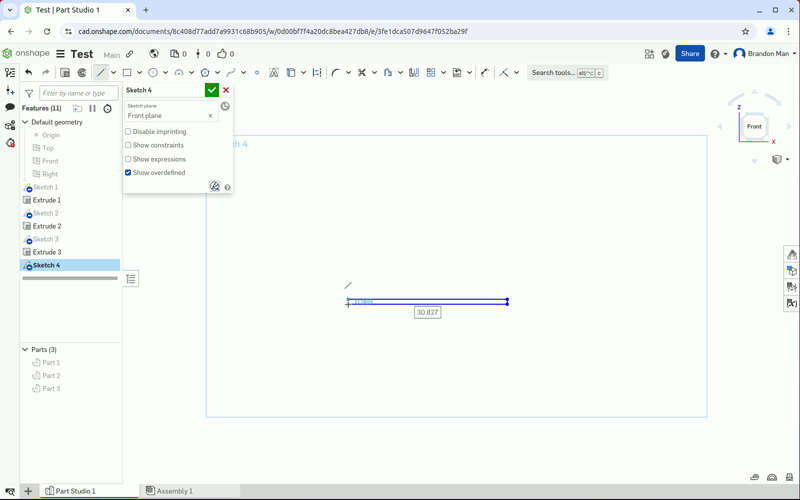
scroll(6)
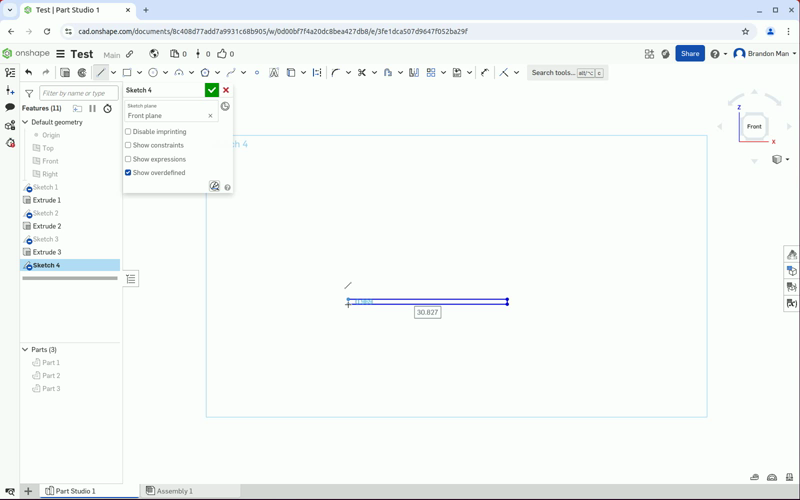
scroll(6)
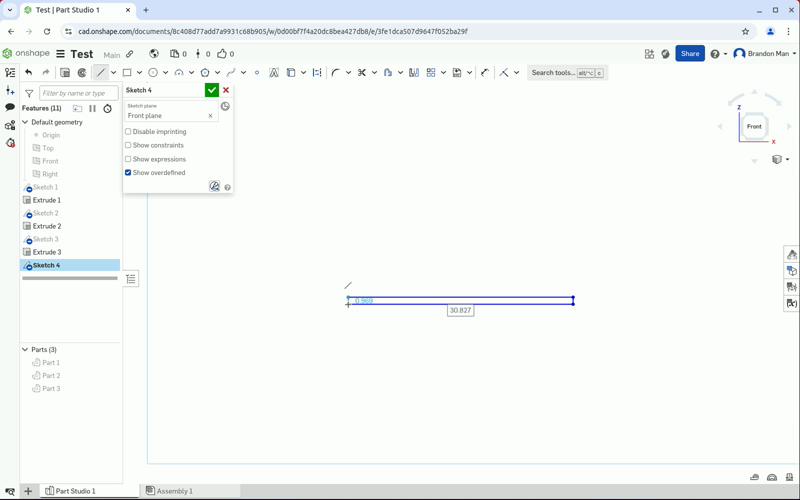
scroll(6)
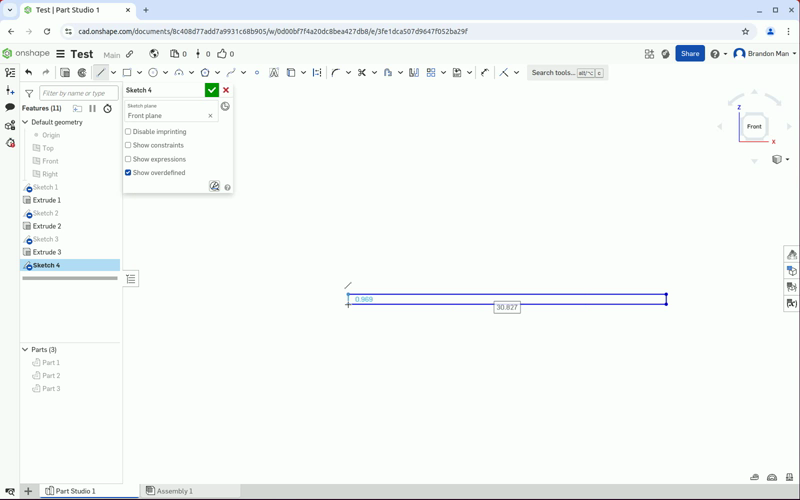
scroll(6)
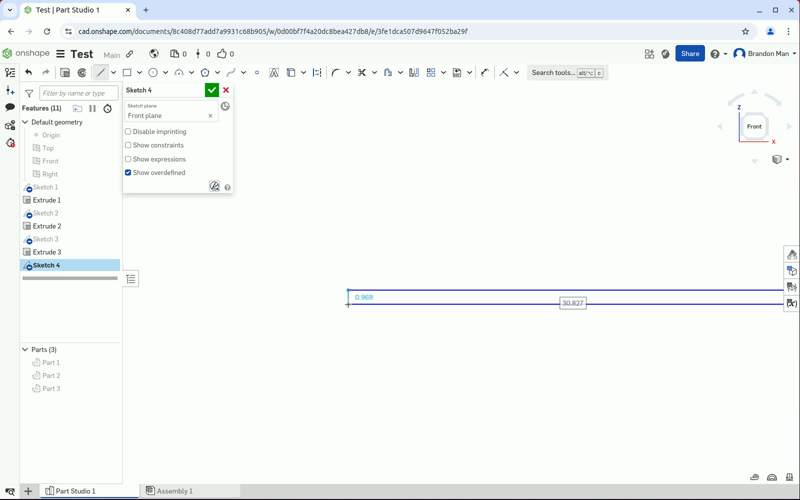
scroll(6)
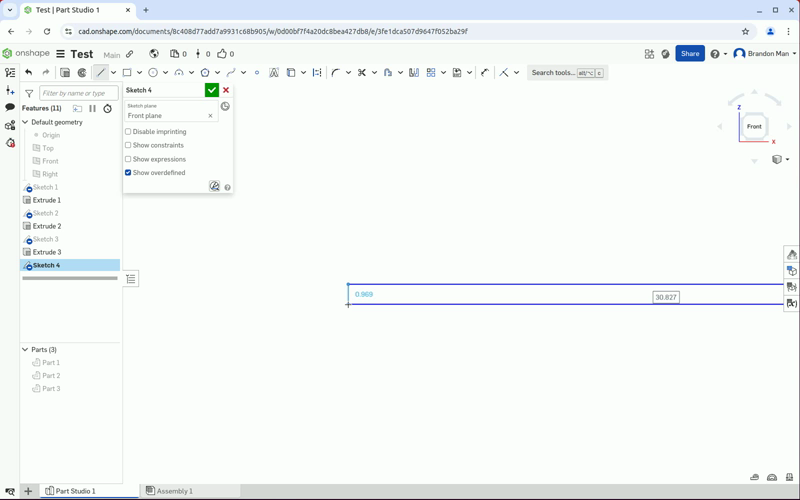
scroll(6)
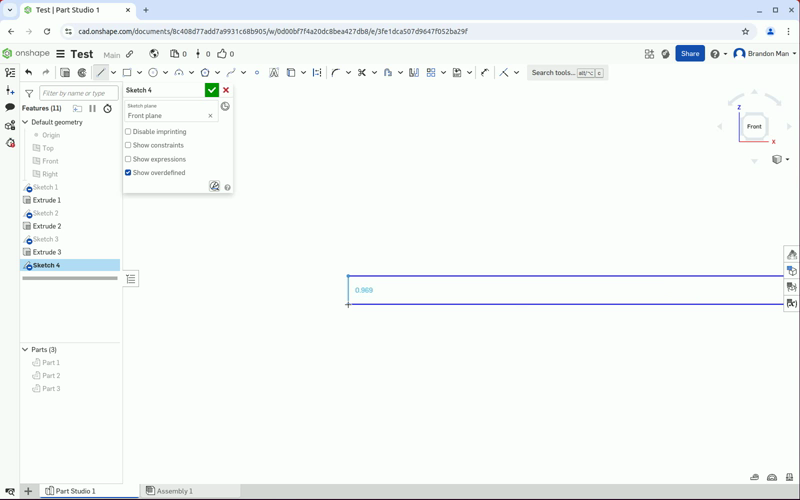
scroll(6)
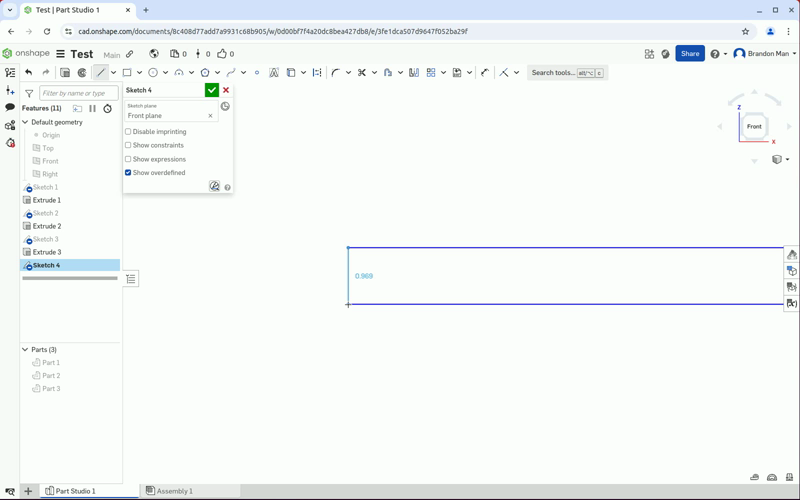
key_up(shift)
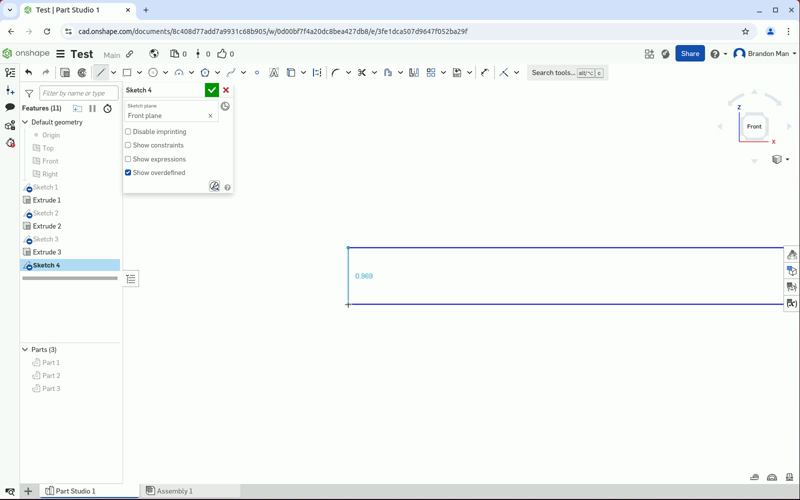
click(348, 304)
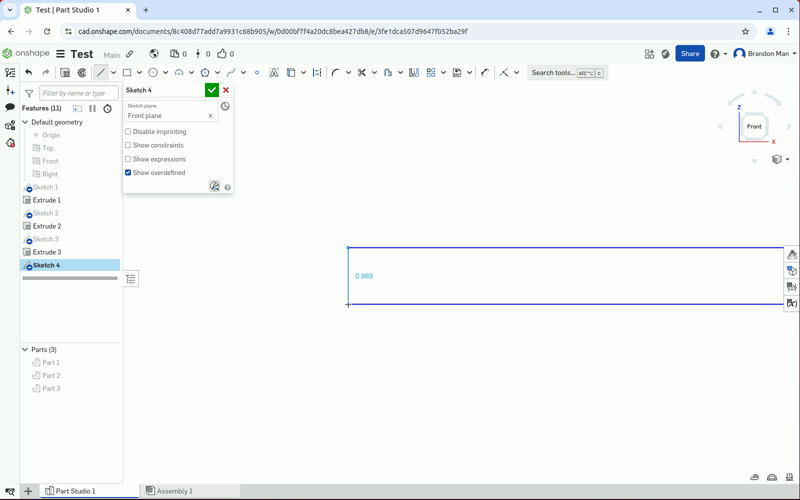
scroll(-6)
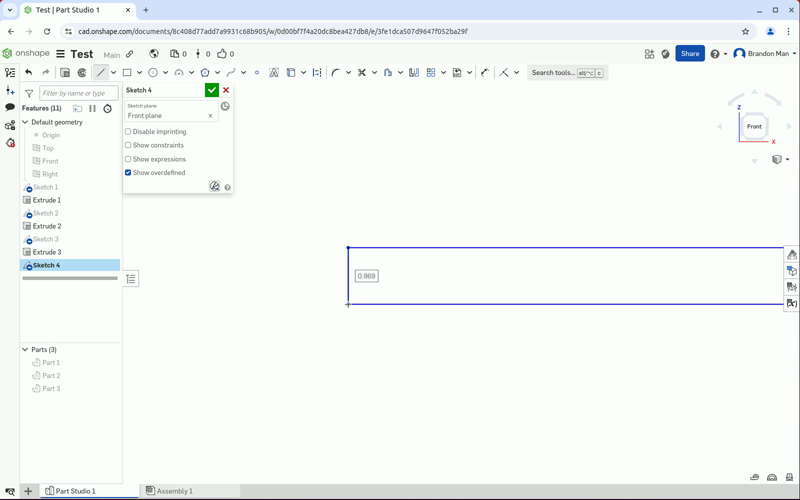
scroll(-6)
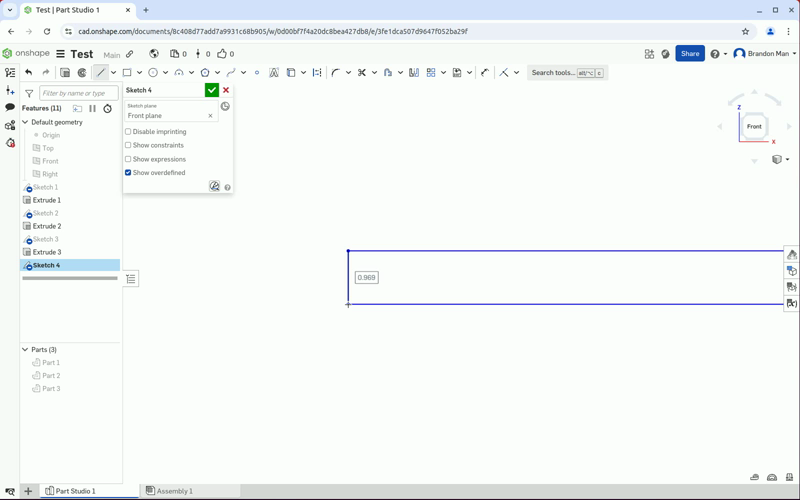
scroll(-6)
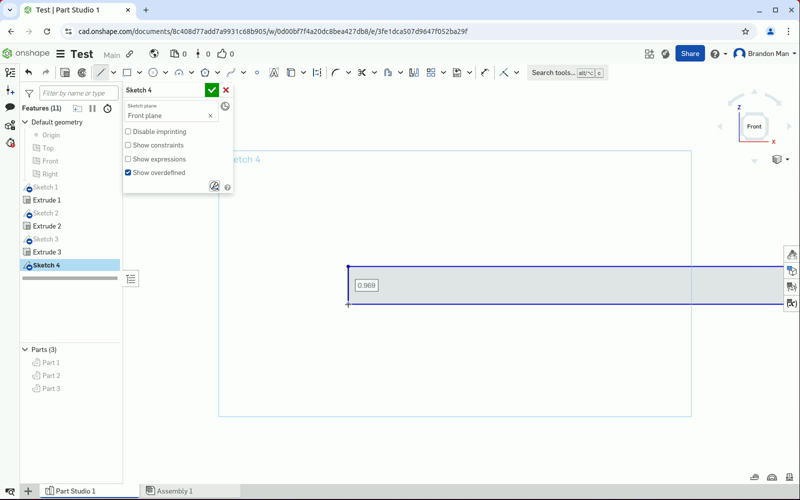
scroll(-6)
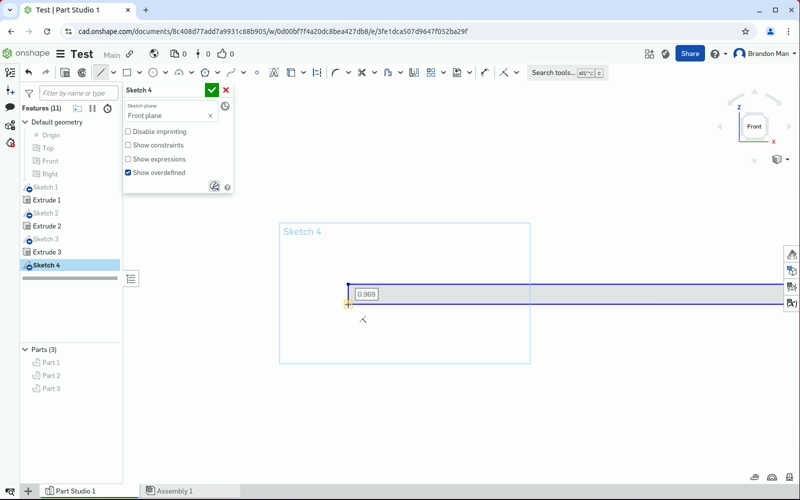
scroll(-6)
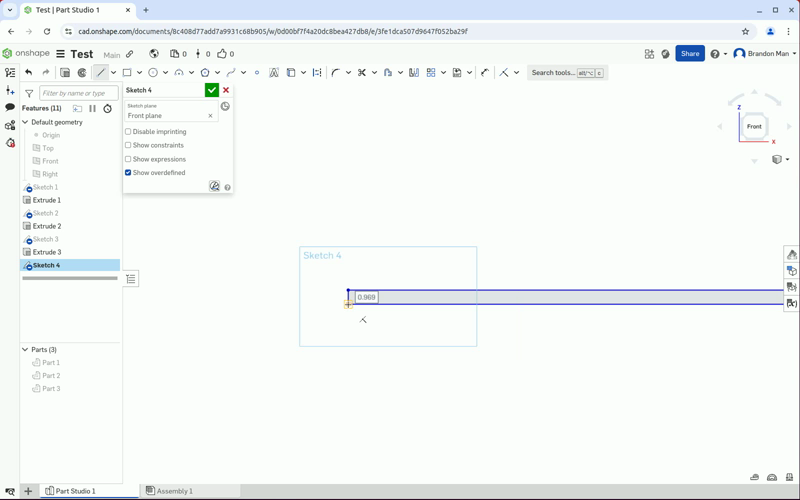
scroll(-6)
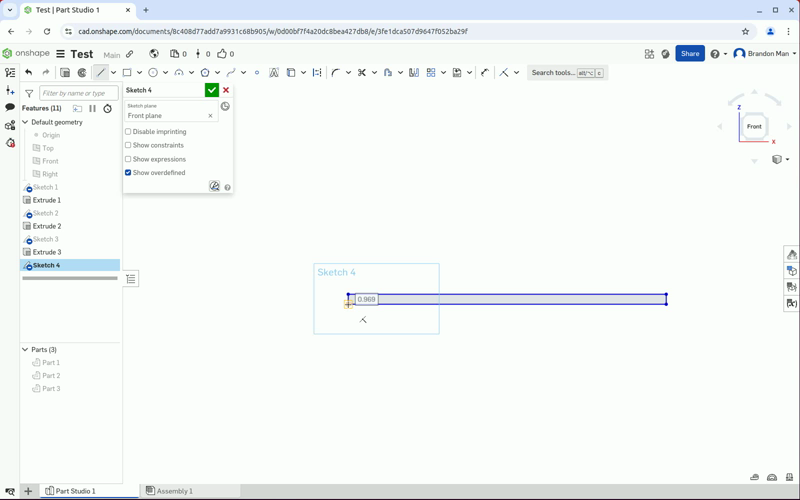
scroll(-6)
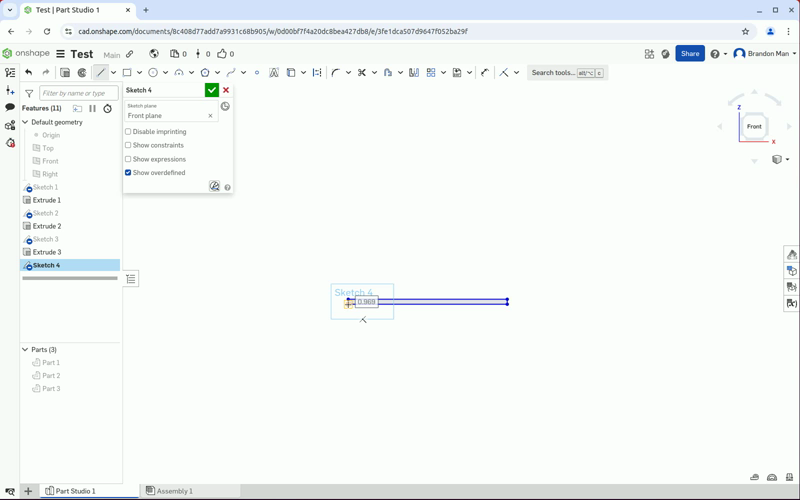
key(esc)
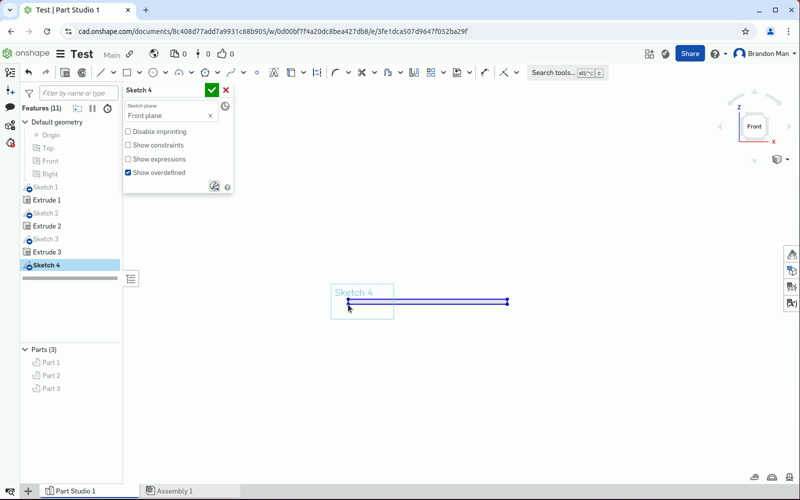
mouse_move(405, 302)
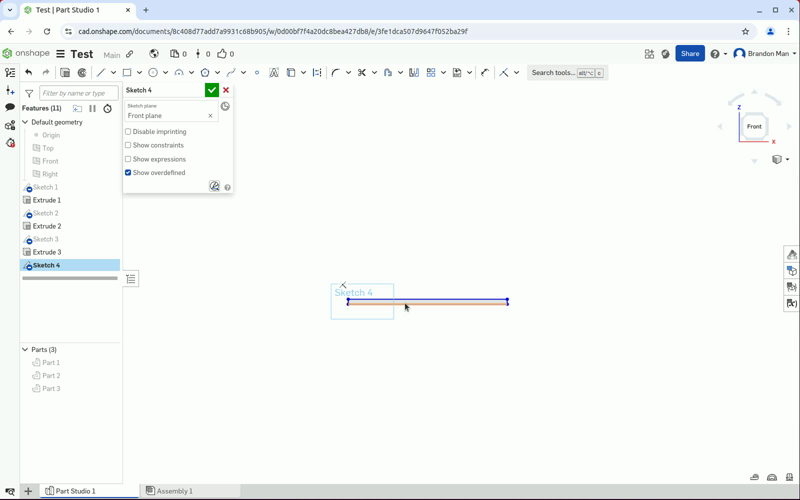
scroll(6)
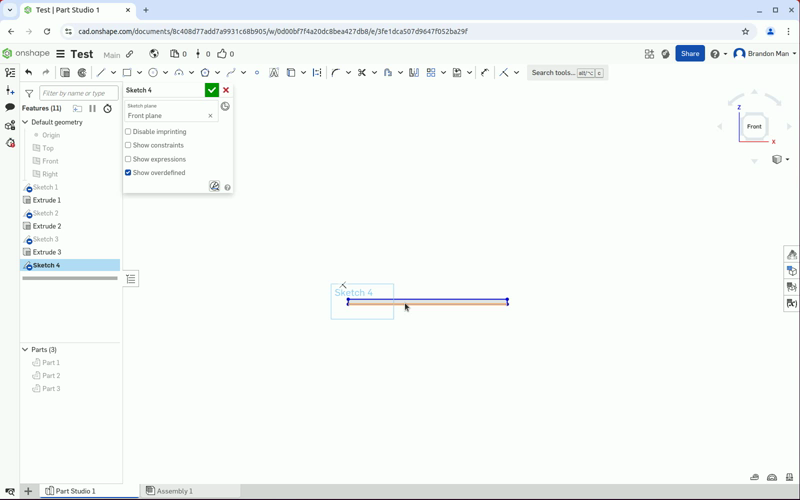
scroll(6)
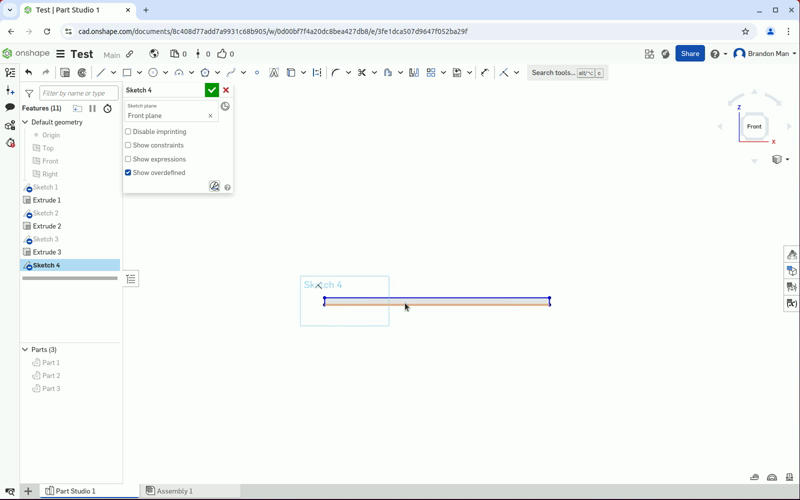
scroll(6)
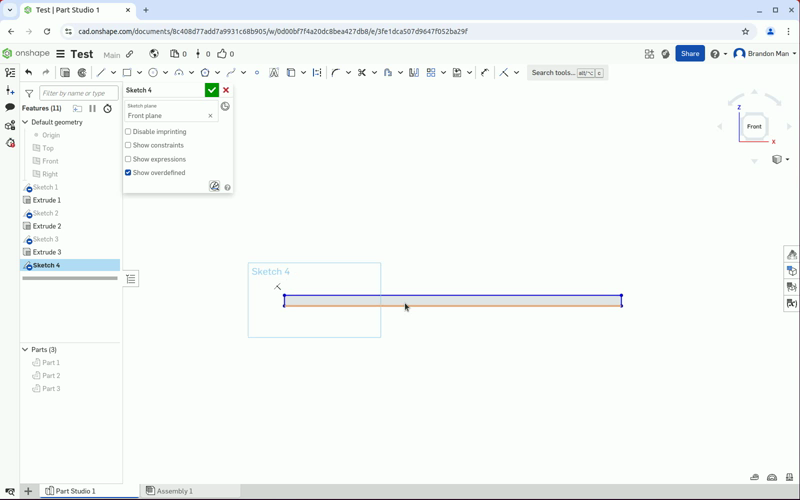
scroll(6)
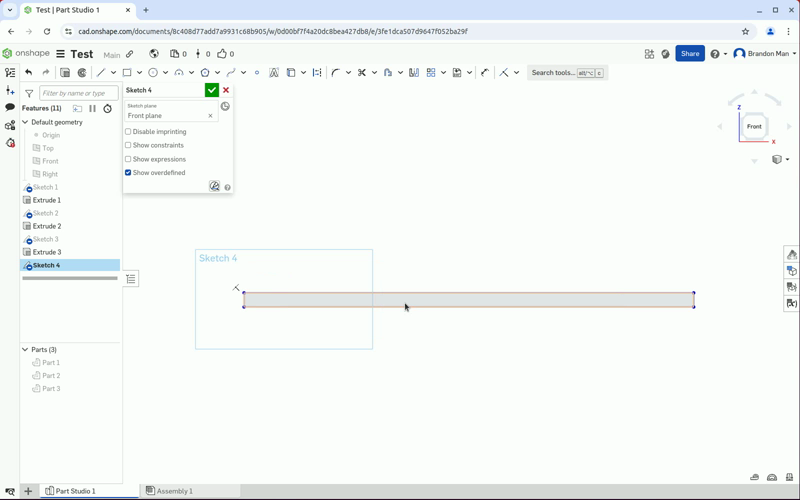
scroll(6)
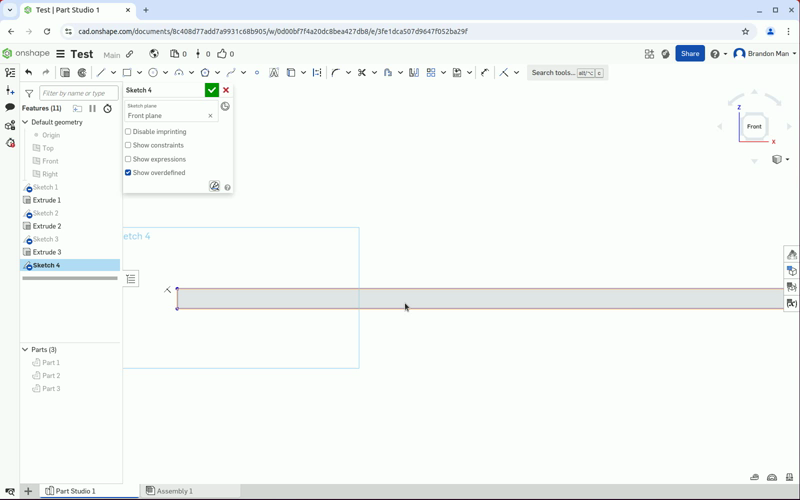
scroll(6)
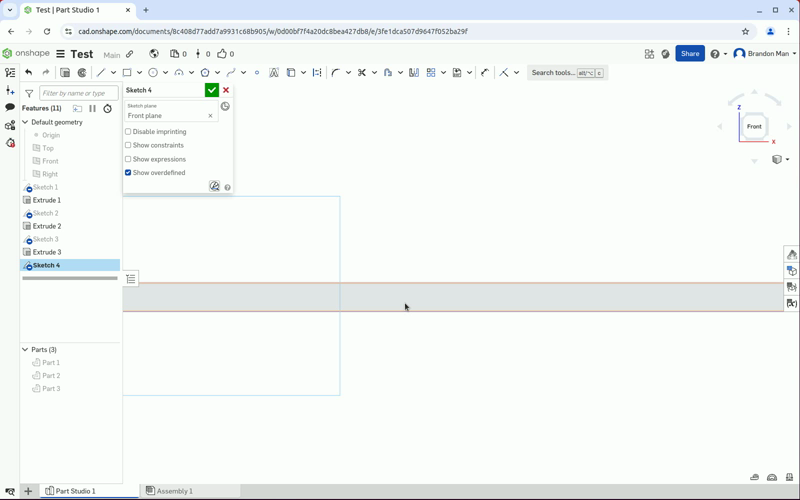
scroll(6)
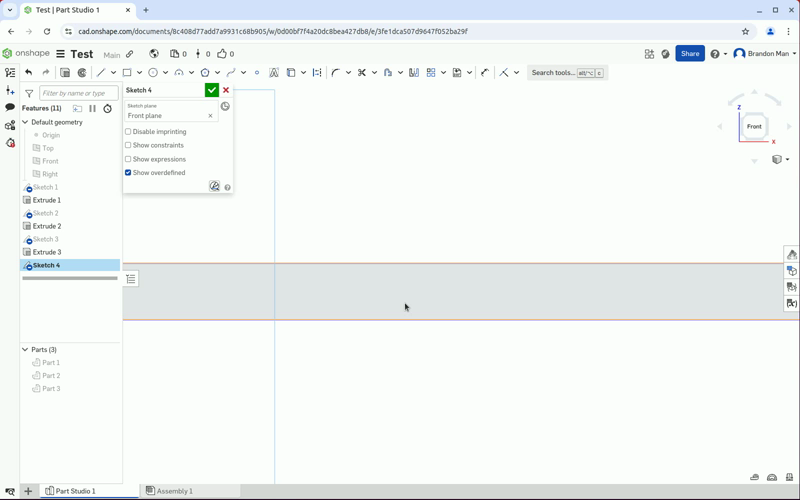
click(405, 302)
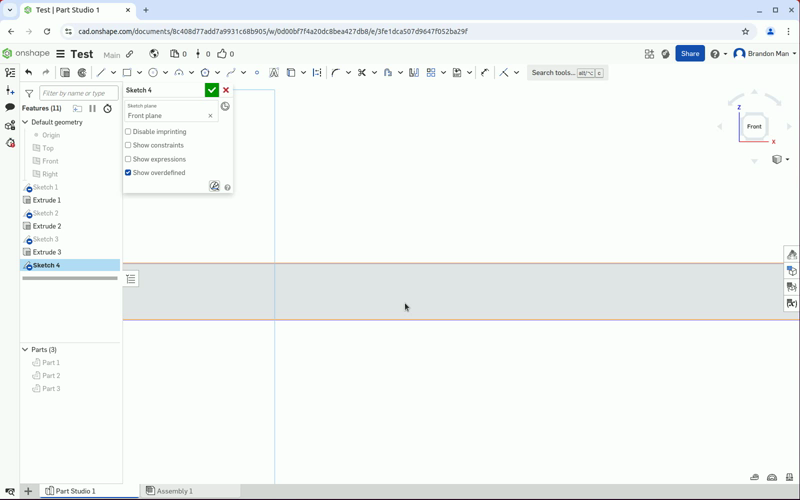
scroll(-6)
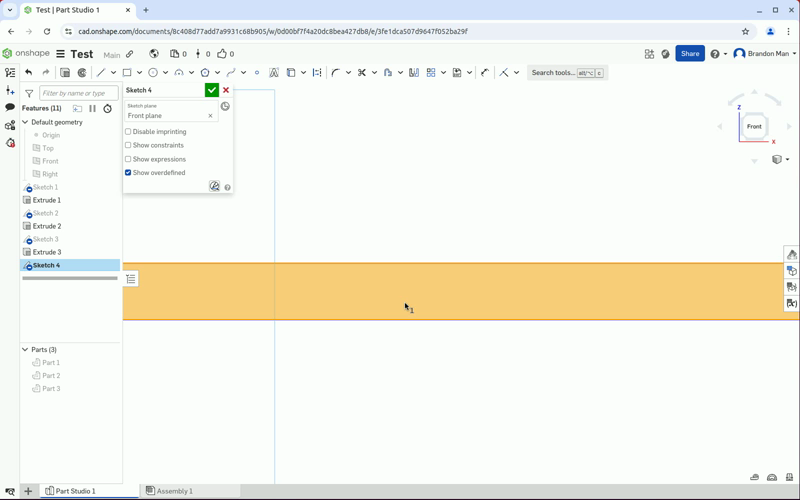
scroll(-6)
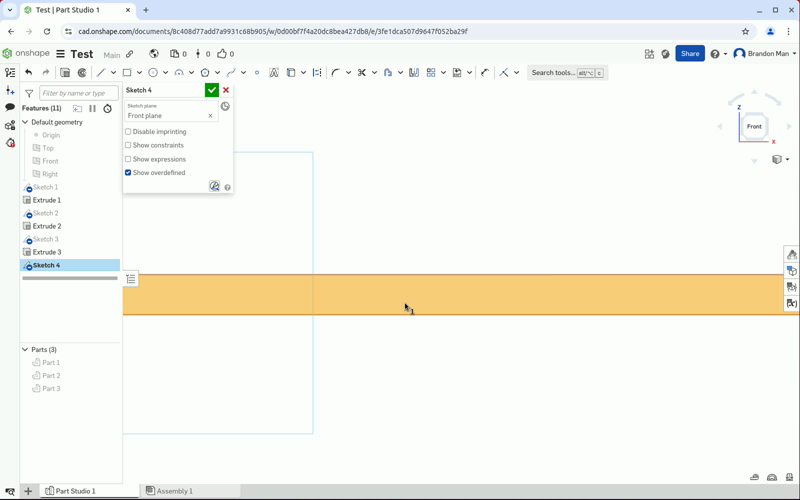
scroll(-6)
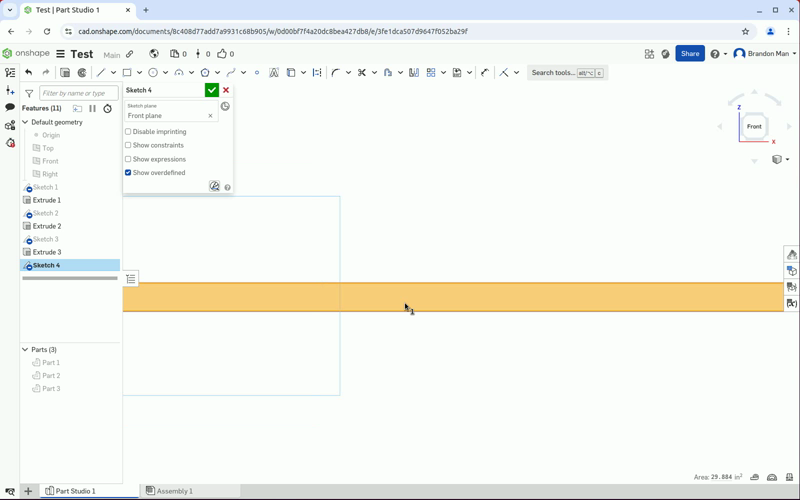
scroll(-6)
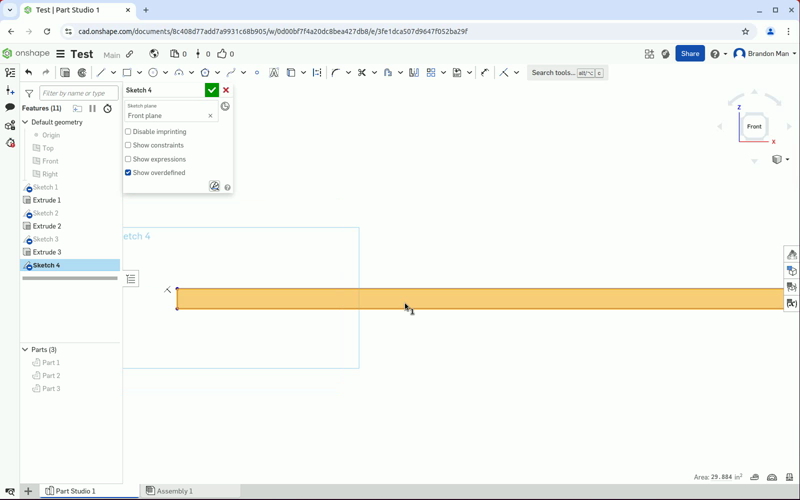
scroll(-6)
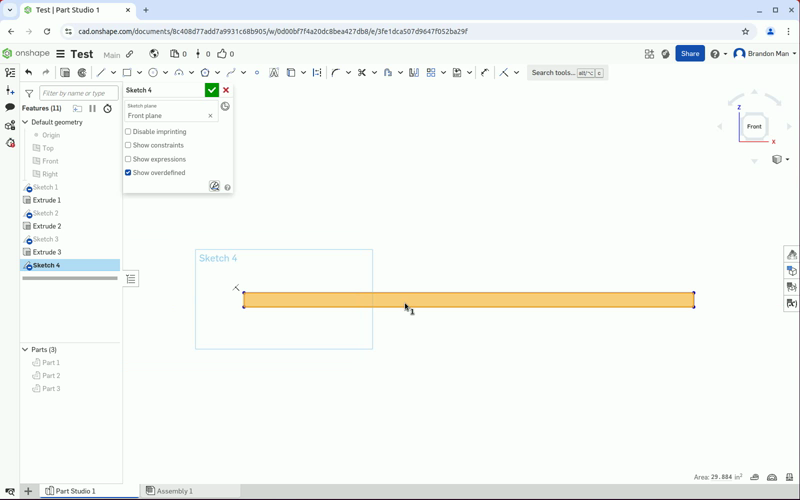
scroll(-6)
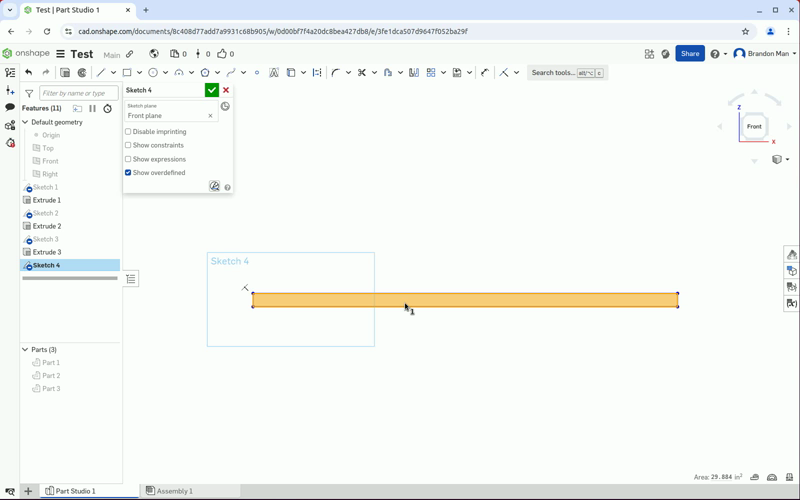
scroll(-6)
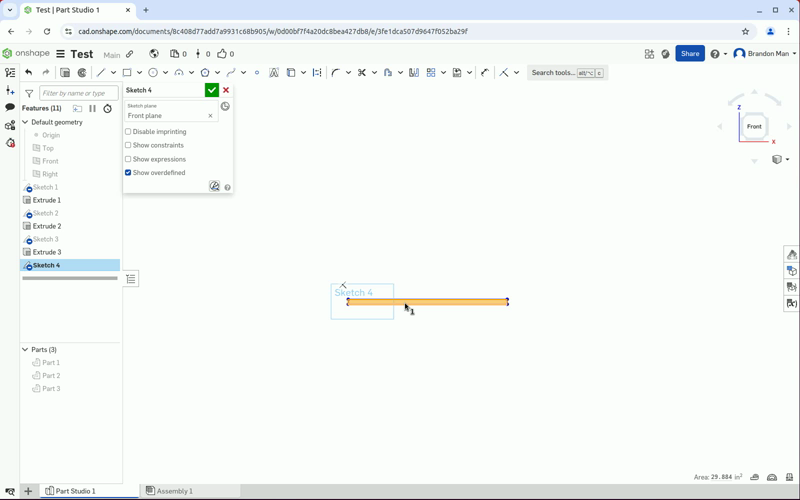
mouse_move(73, 352)
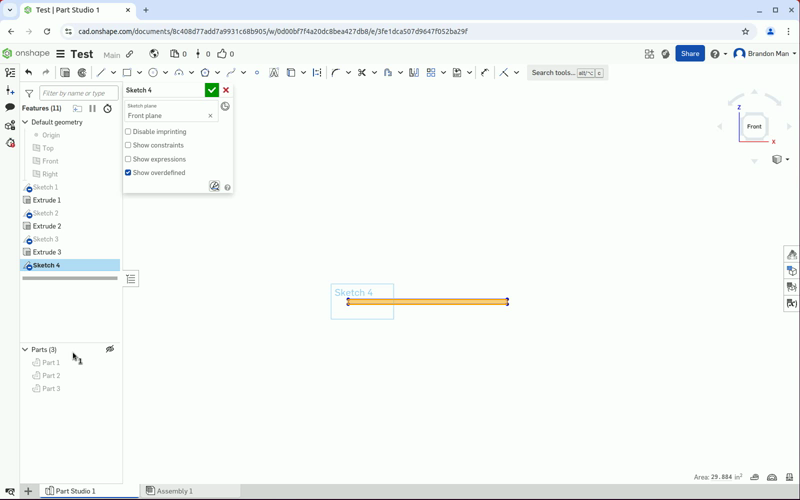
key(shift+y)
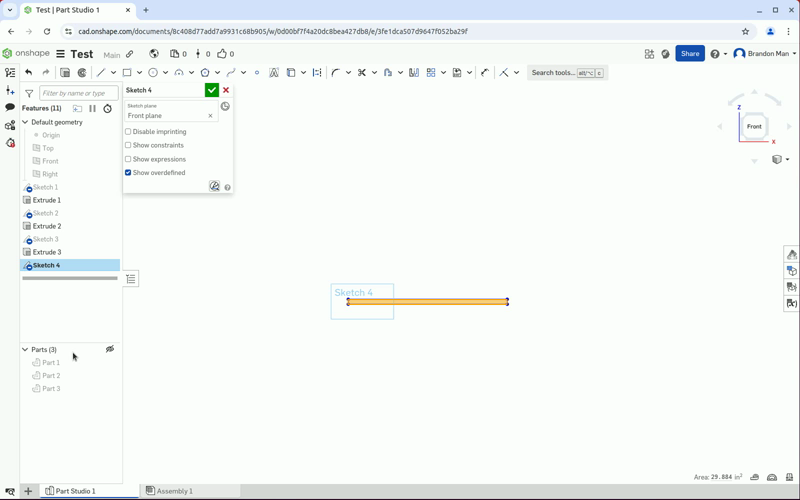
key(shift+e)
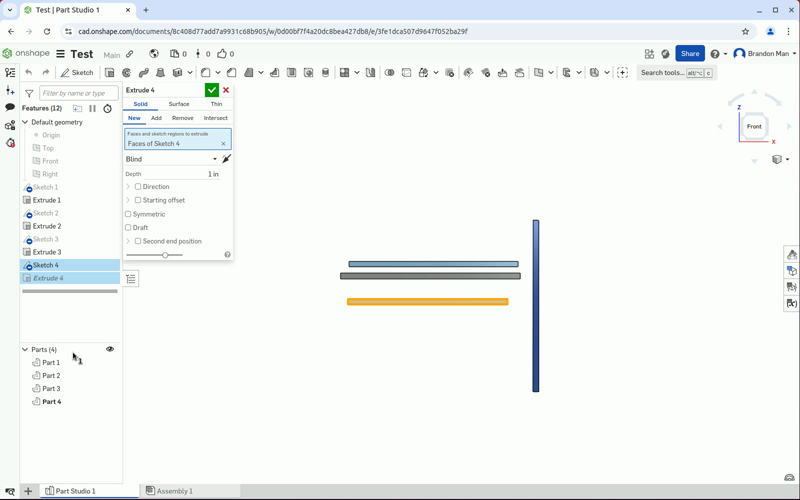
mouse_move(143, 106)
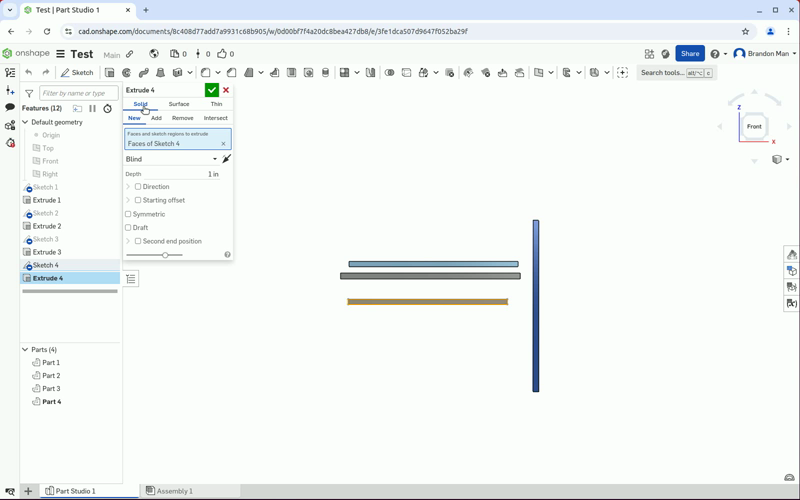
click(143, 106)
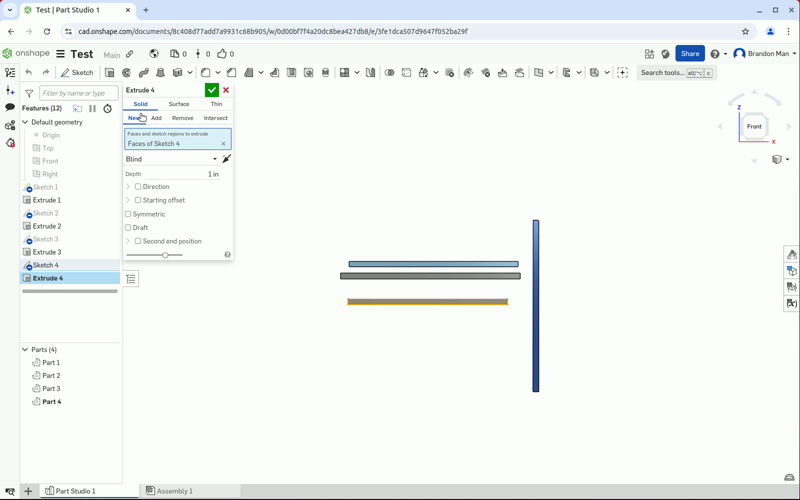
mouse_move(137, 120)
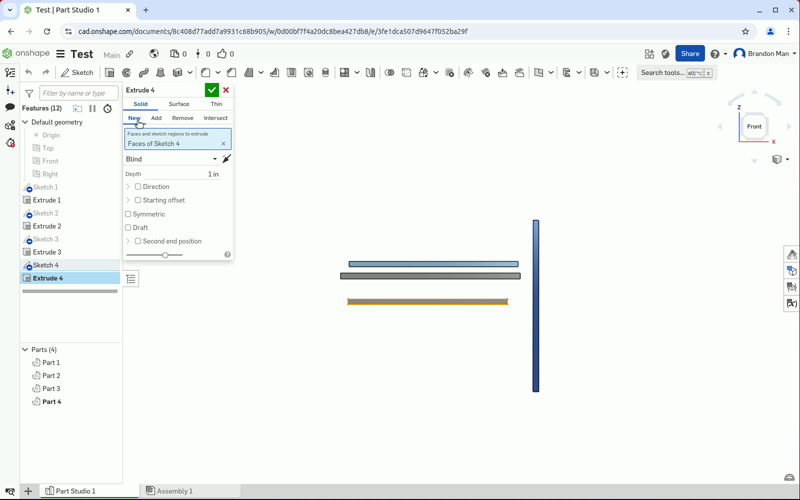
click(137, 120)
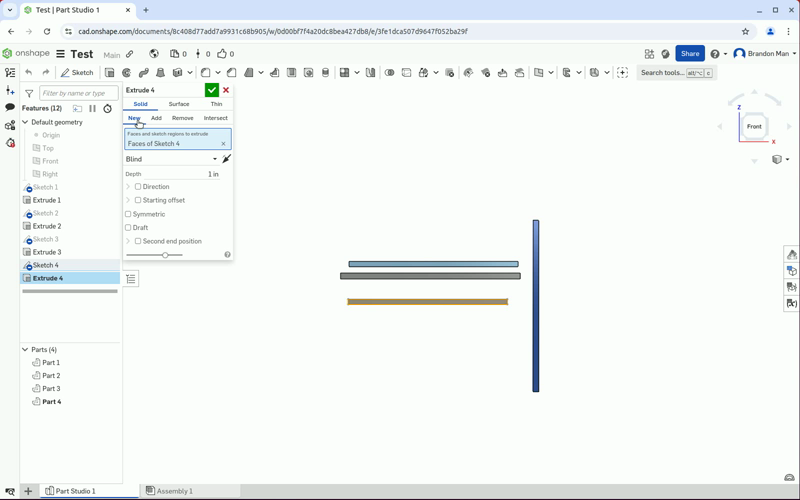
key(tab, 4)
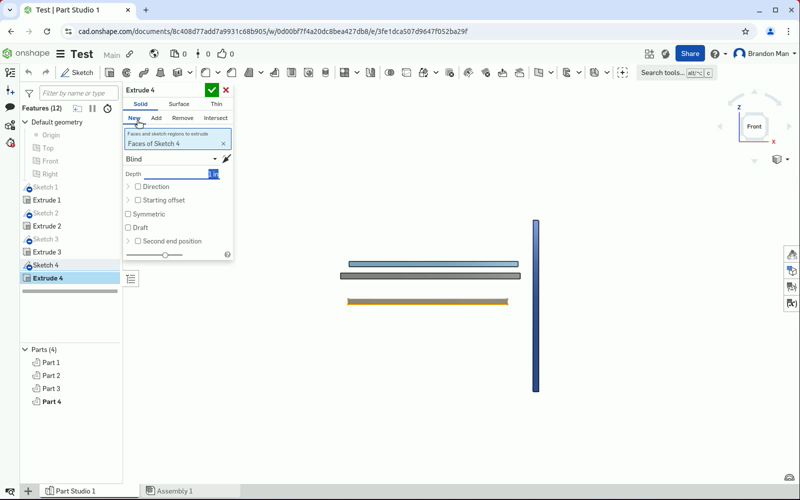
text(0.963)
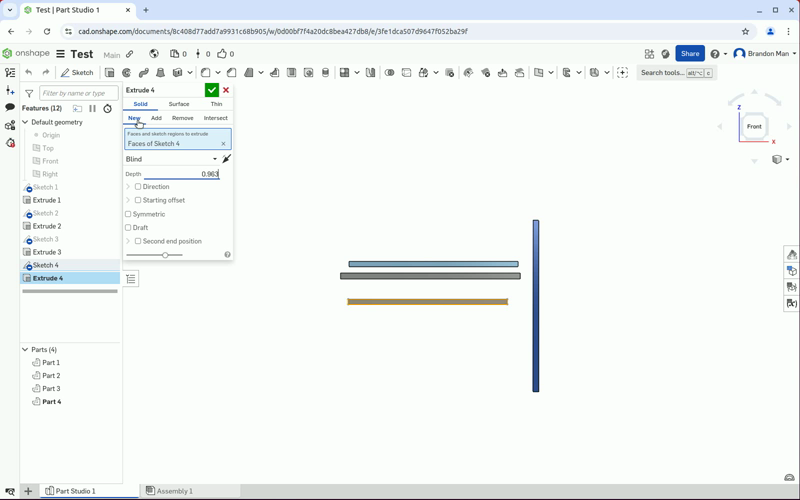
key(enter)
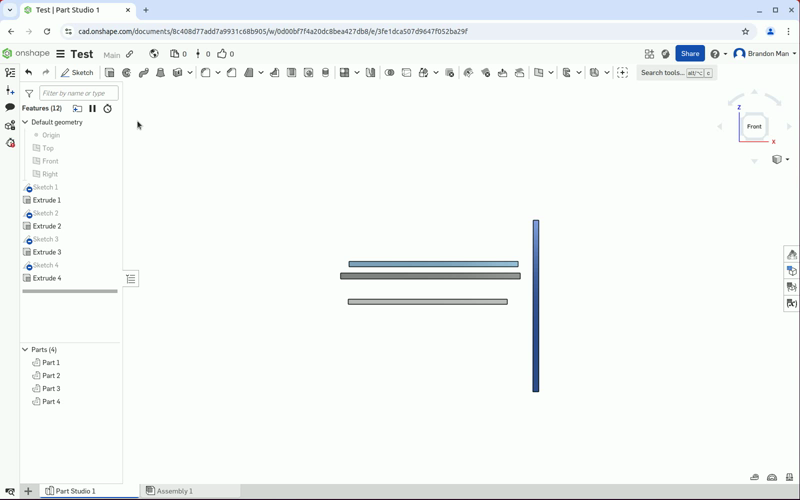
key(shift+h)
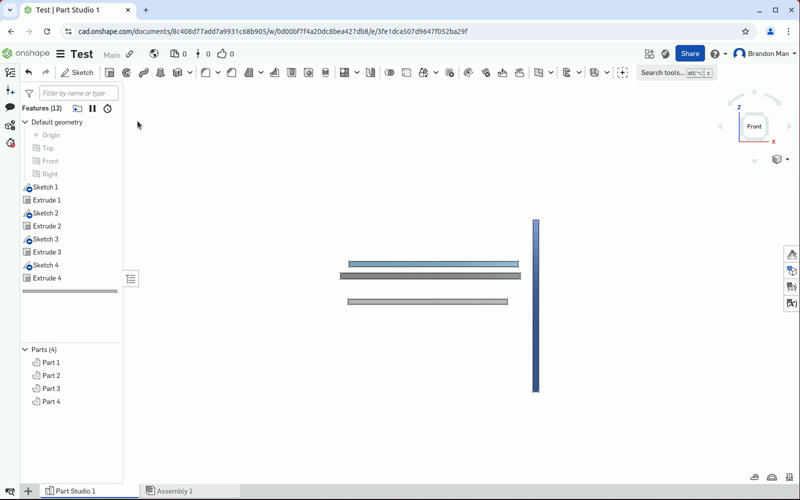
key(shift+h)
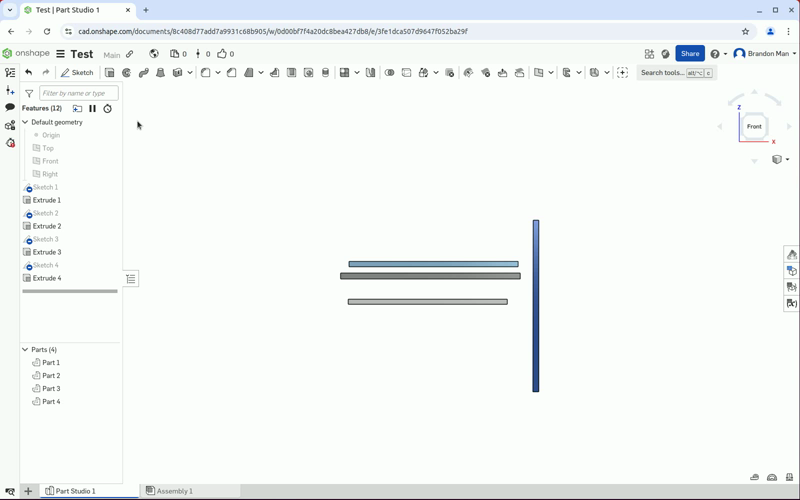
mouse_move(73, 189)
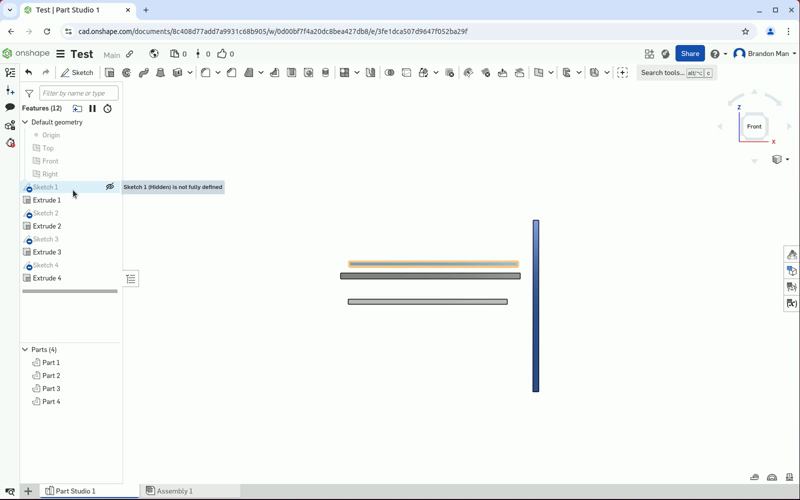
click(73, 189)
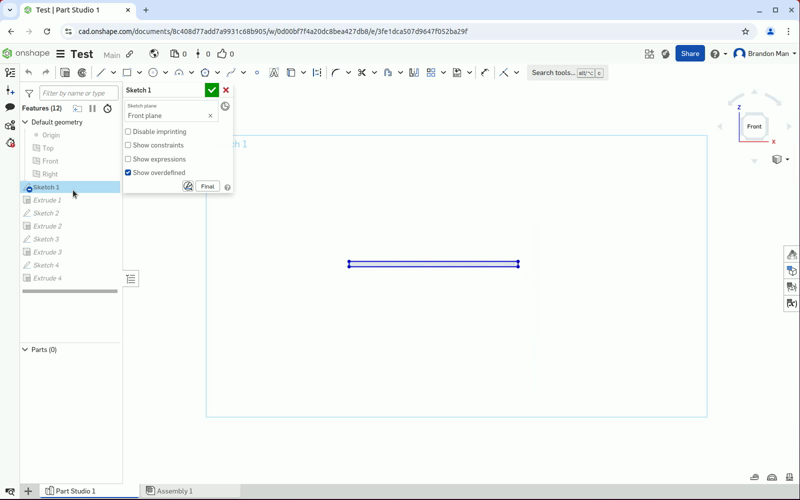
mouse_move(229, 92)
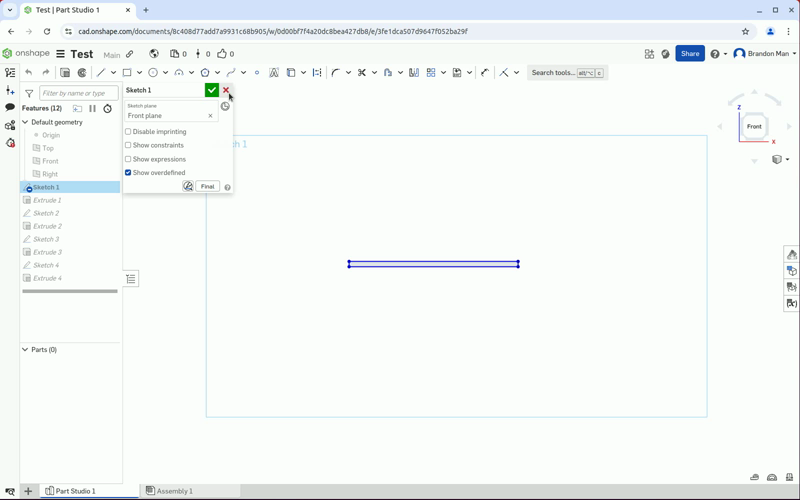
click(229, 92)
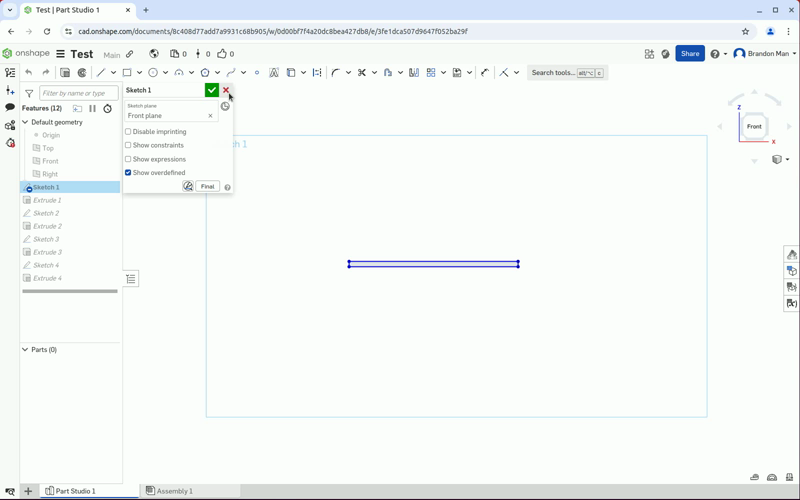
key(shift+s)
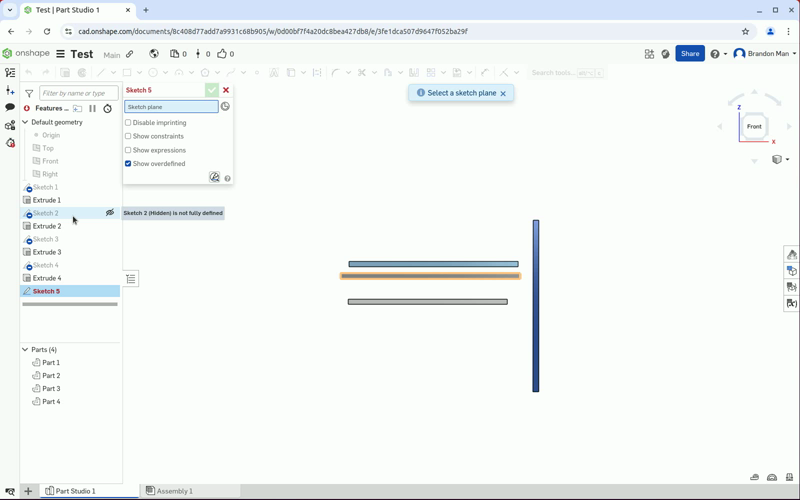
scroll(3)
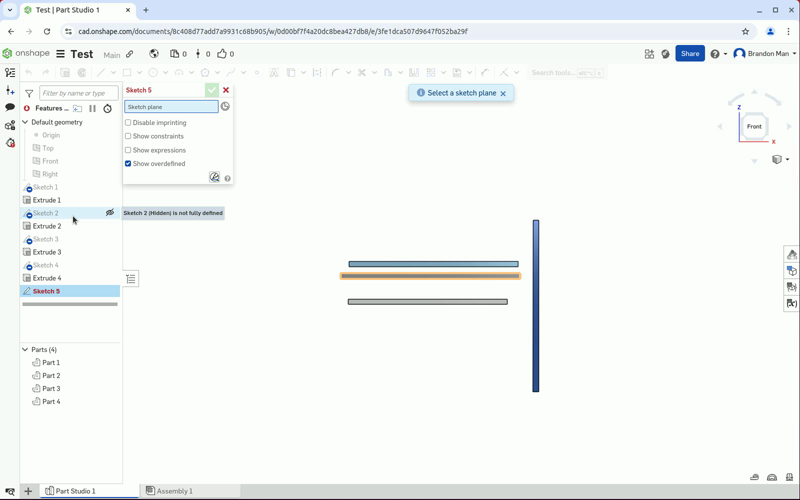
mouse_move(73, 163)
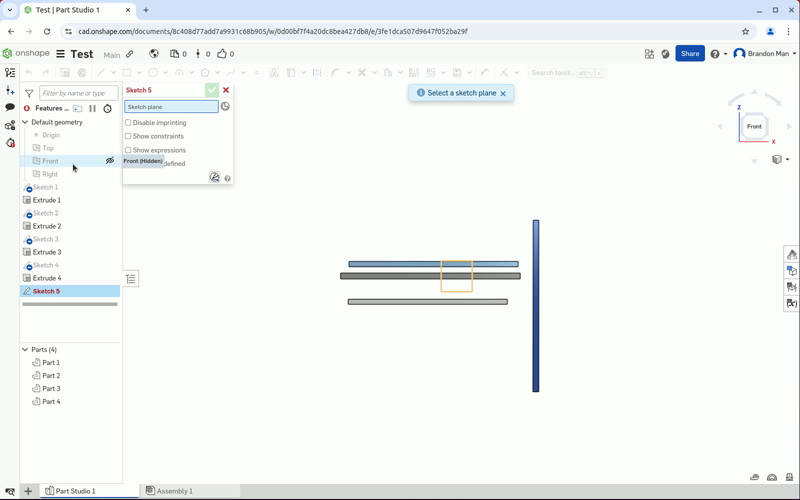
click(73, 163)
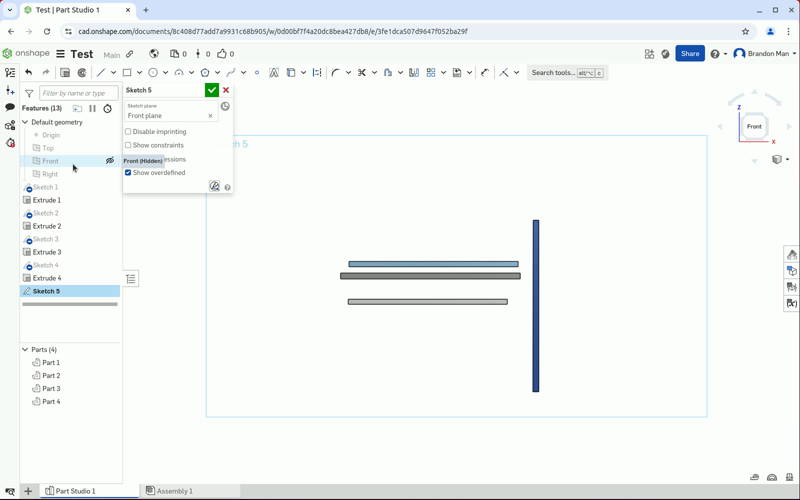
mouse_move(73, 352)
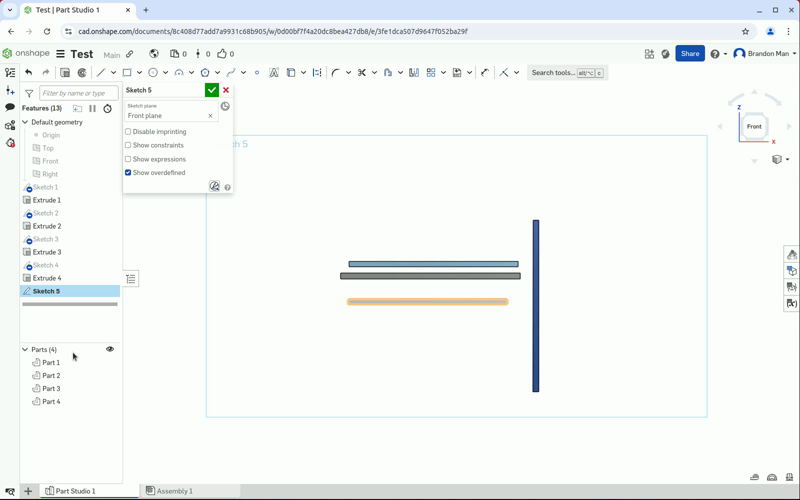
key(y)
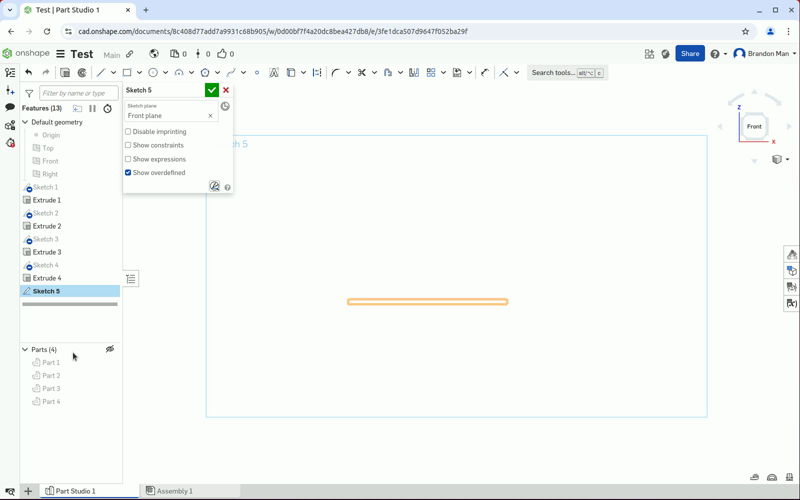
key(l)
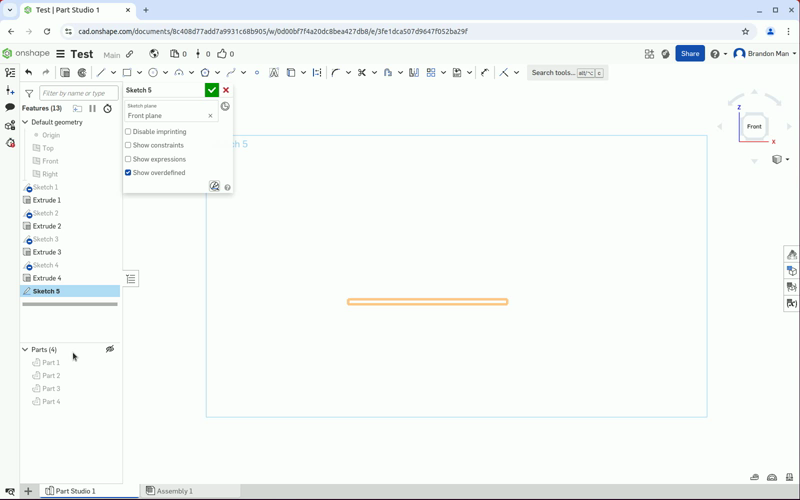
key_down(shift)
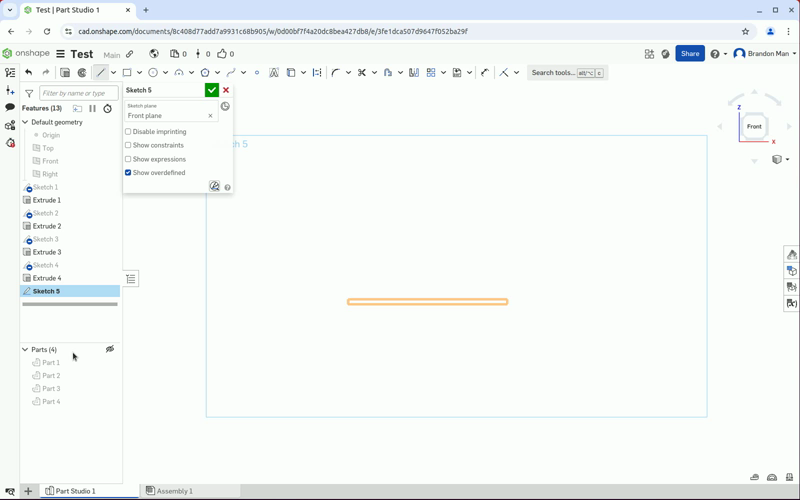
mouse_move(552, 352)
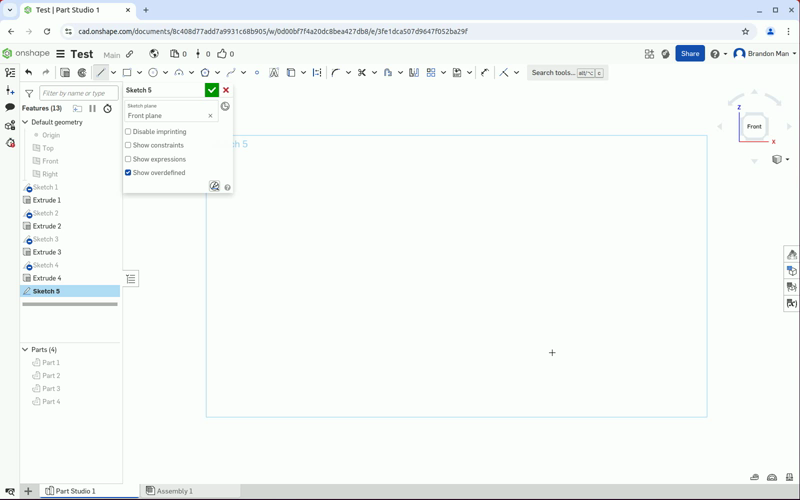
click(552, 352)
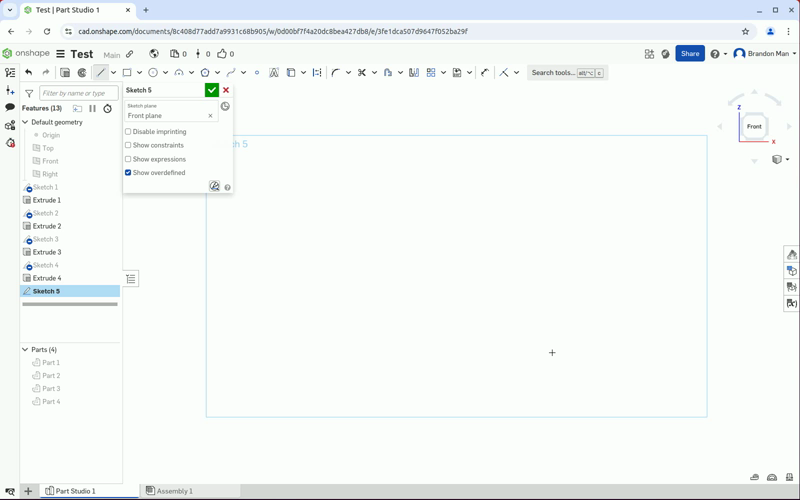
key_up(shift)
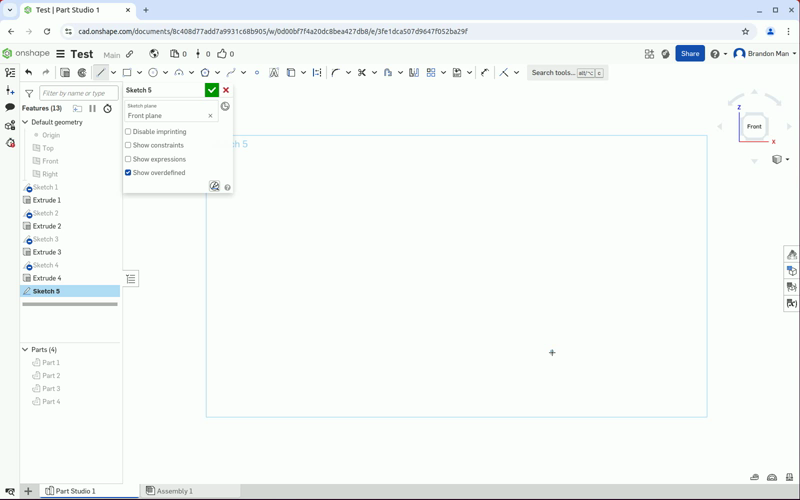
key_down(shift)
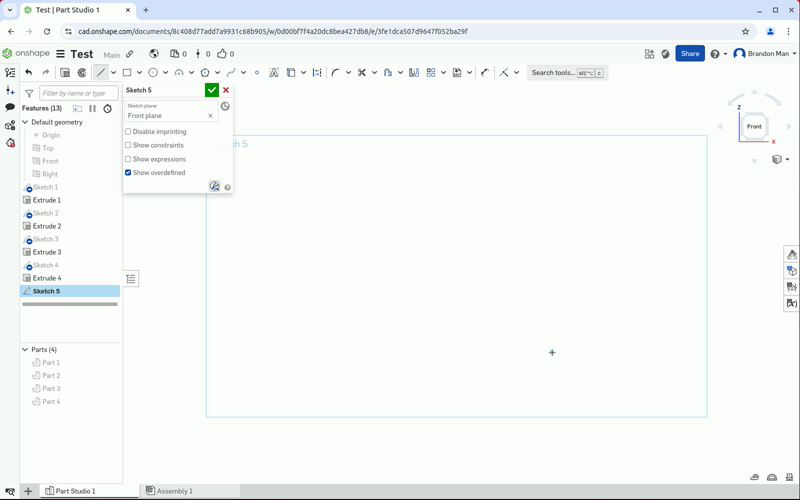
mouse_move(582, 352)
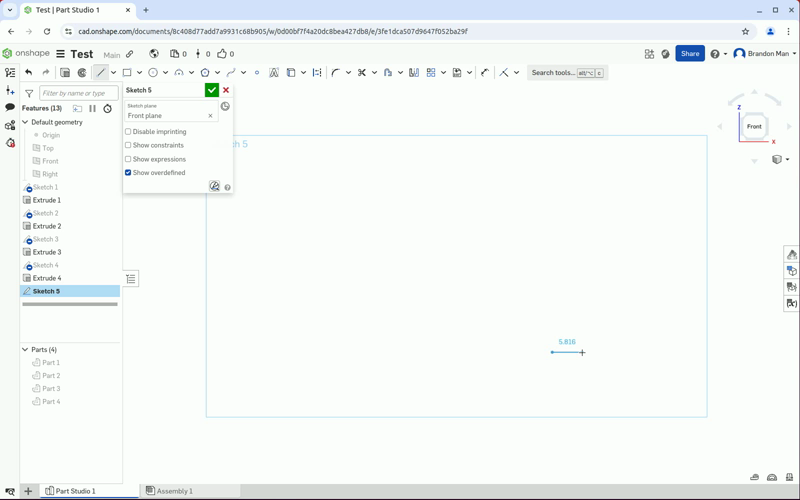
mouse_move(556, 352)
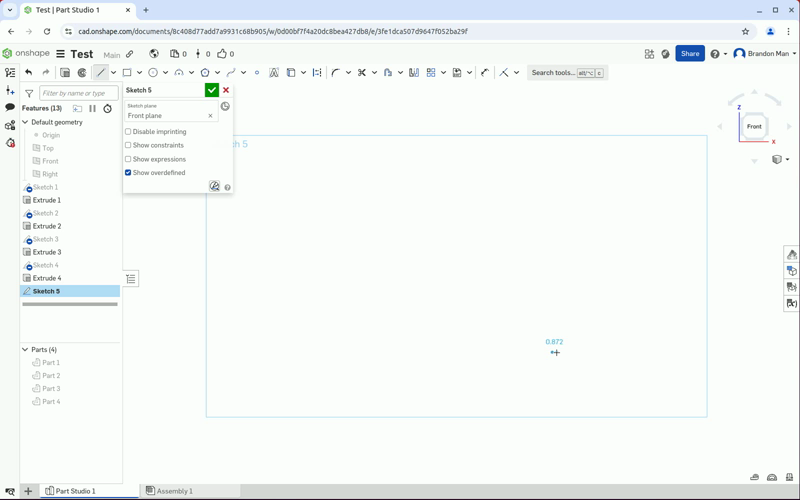
scroll(6)
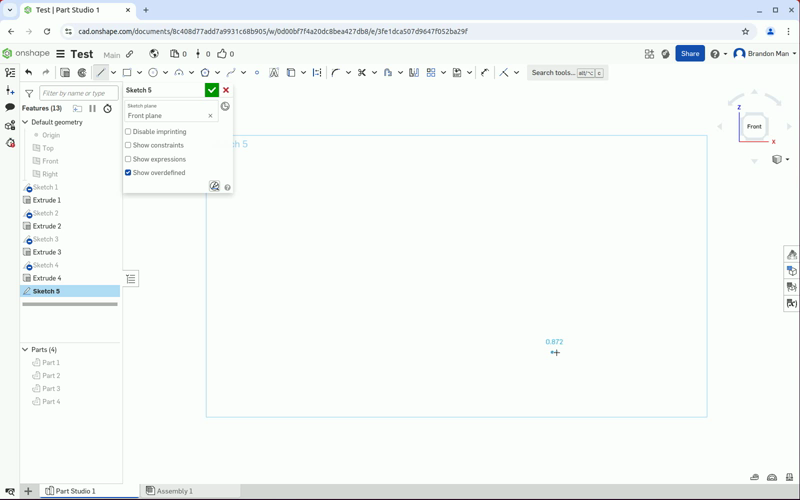
scroll(6)
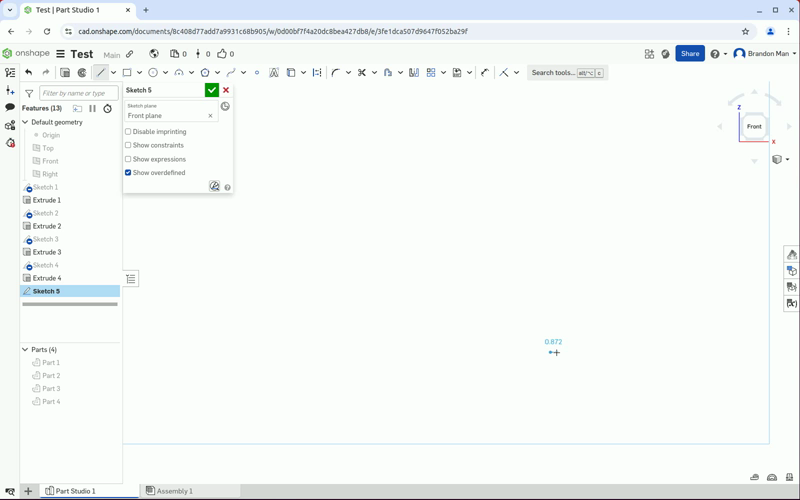
scroll(6)
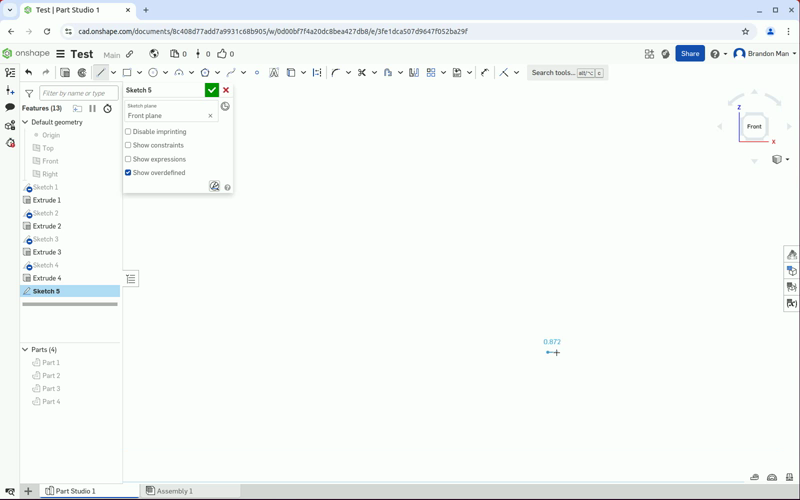
scroll(6)
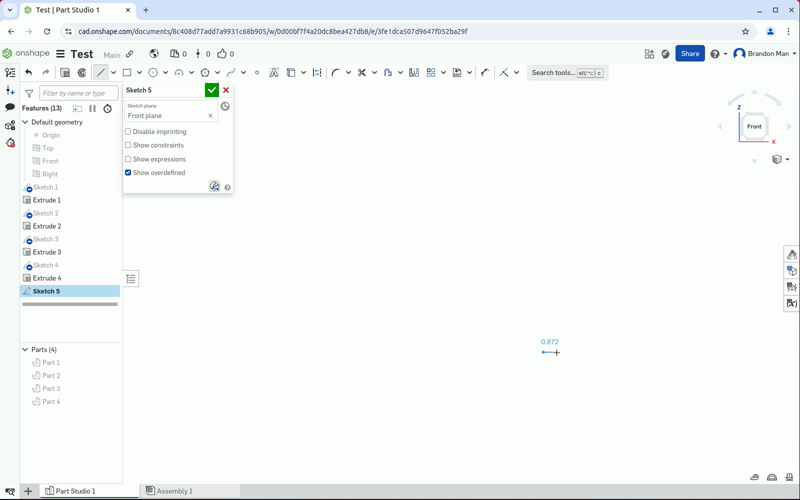
scroll(6)
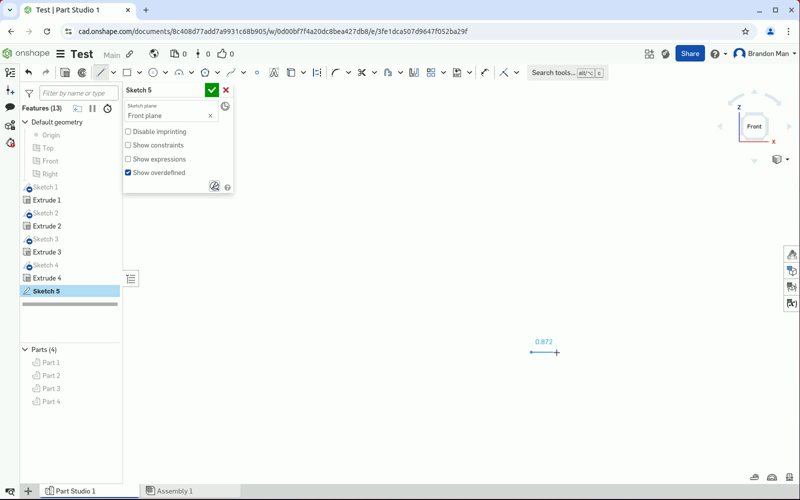
scroll(6)
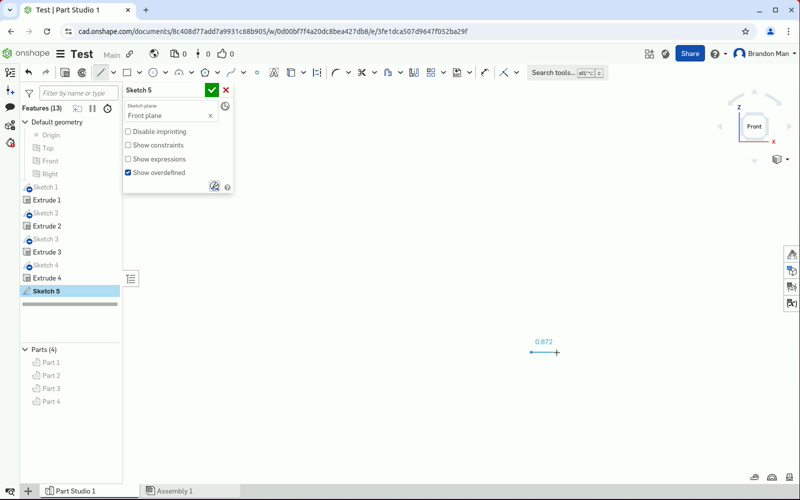
scroll(6)
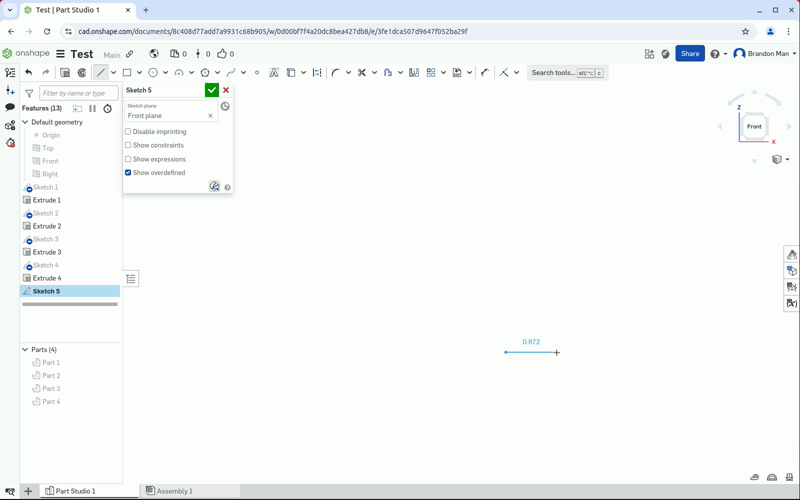
click(556, 352)
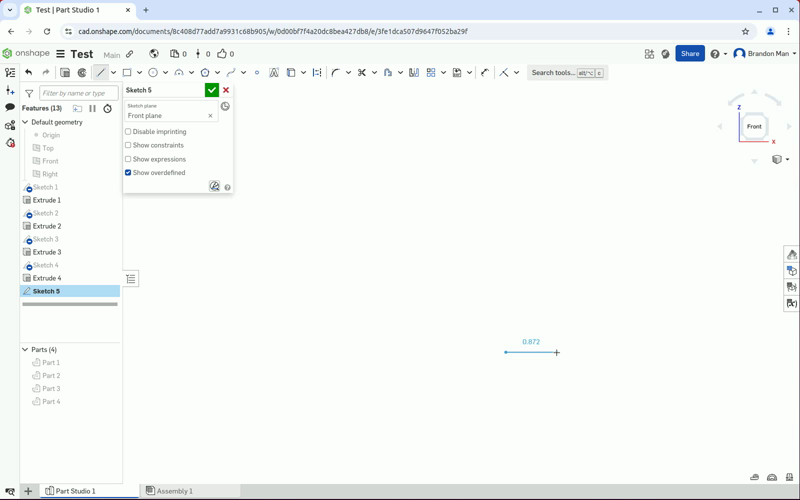
scroll(-6)
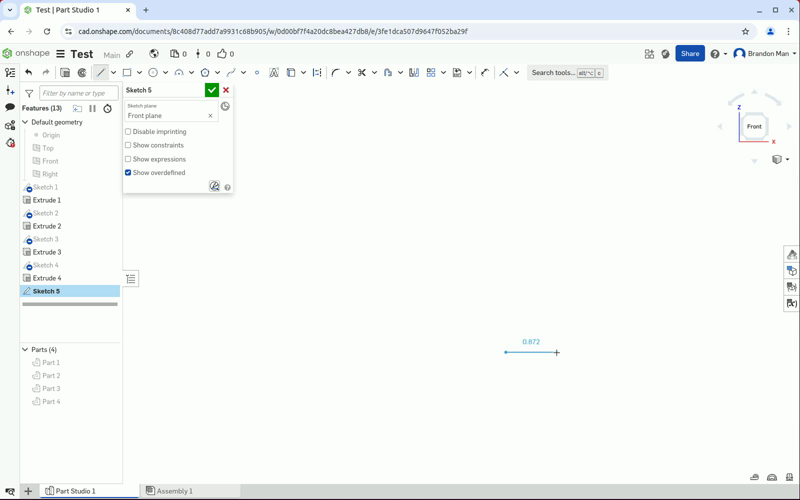
scroll(-6)
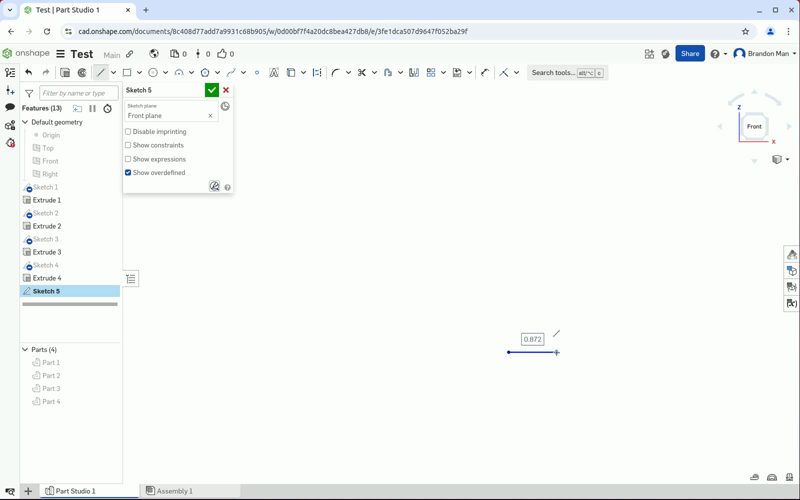
scroll(-6)
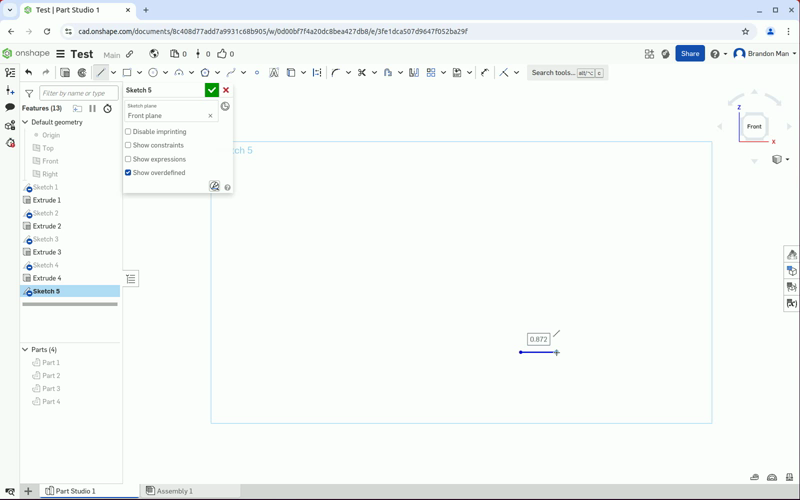
scroll(-6)
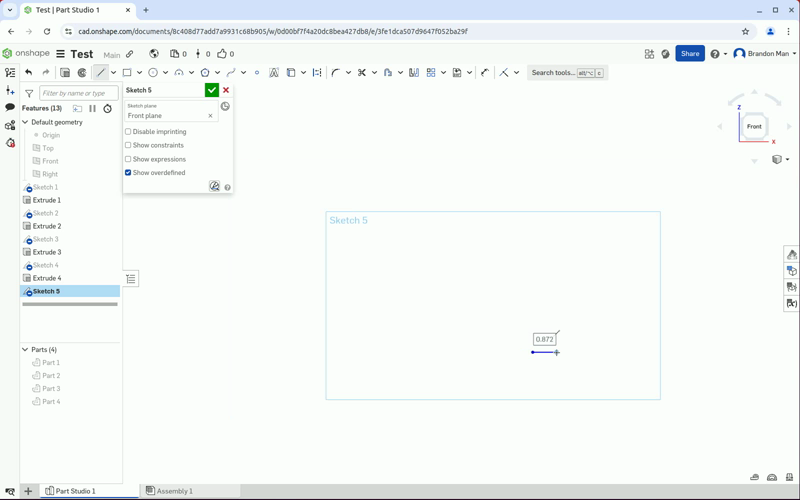
scroll(-6)
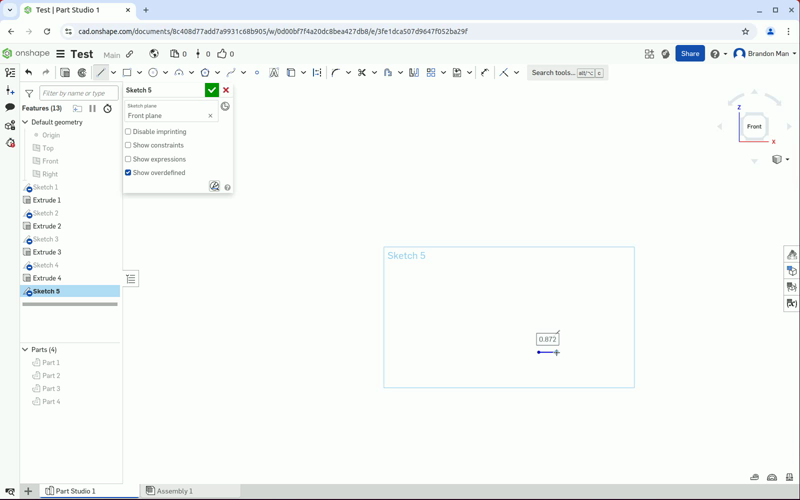
scroll(-6)
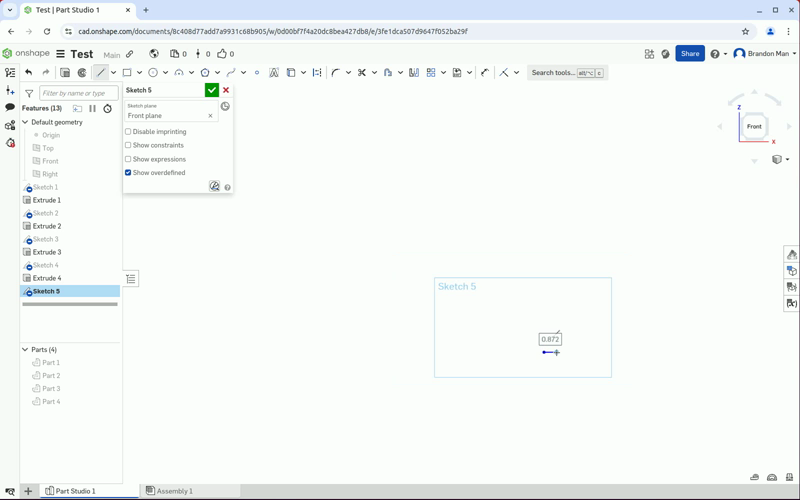
scroll(-6)
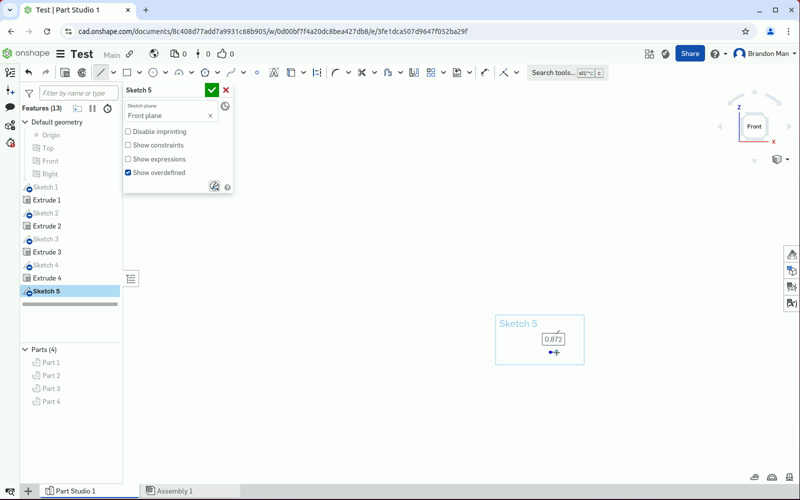
key_up(shift)
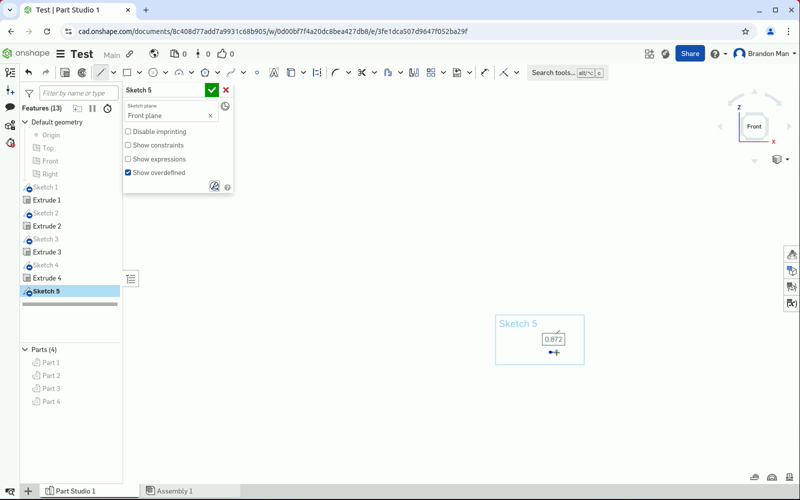
key_down(shift)
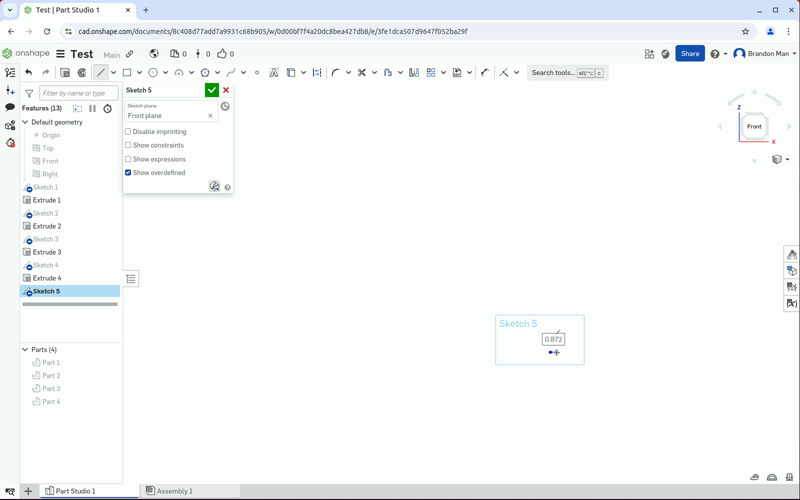
mouse_move(556, 200)
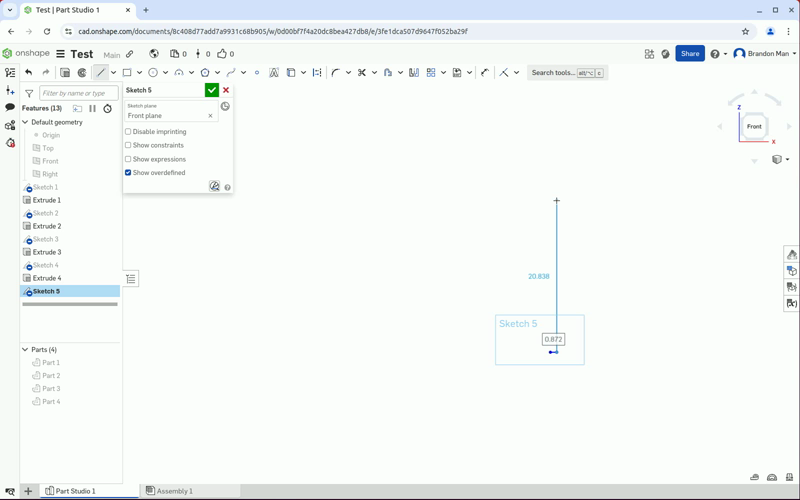
click(556, 200)
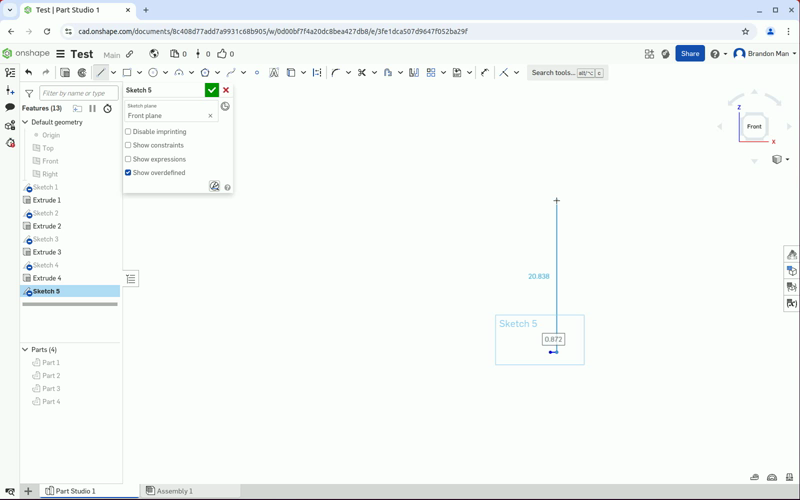
key_up(shift)
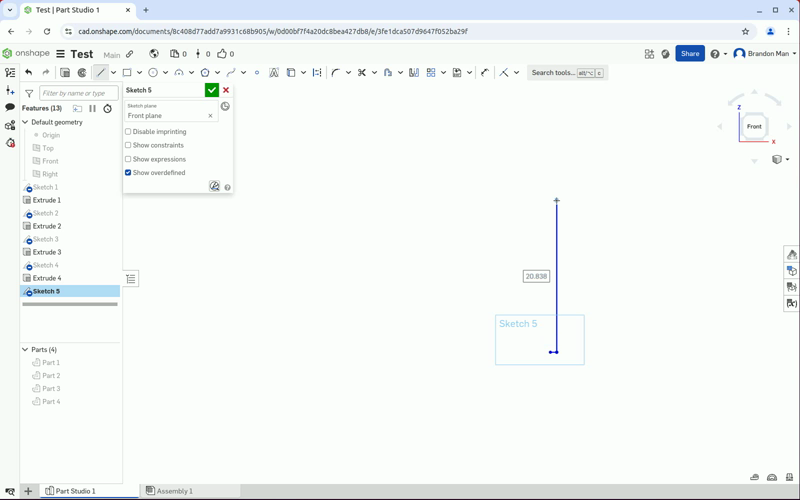
key_down(shift)
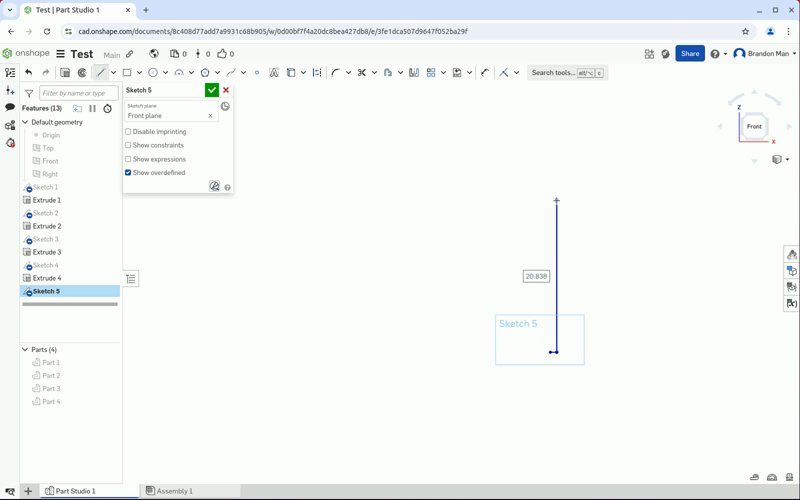
mouse_move(586, 200)
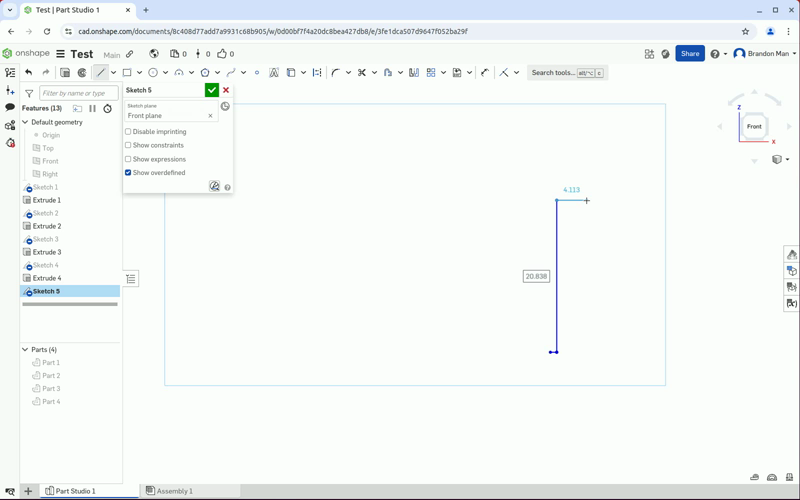
mouse_move(552, 200)
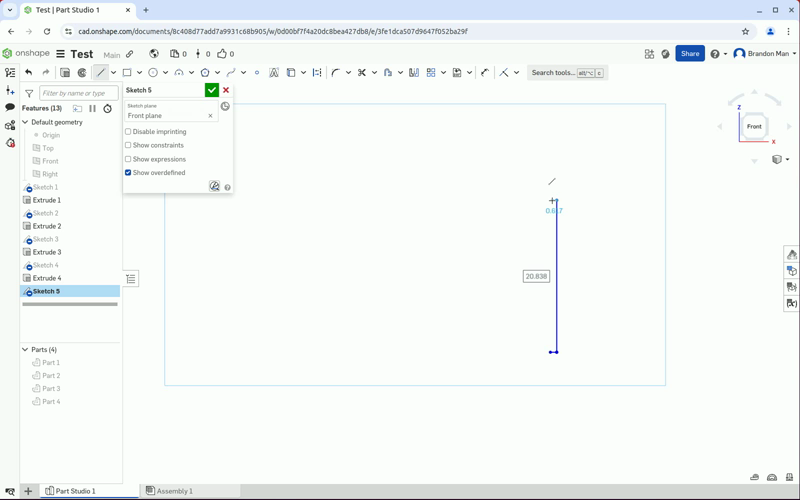
scroll(6)
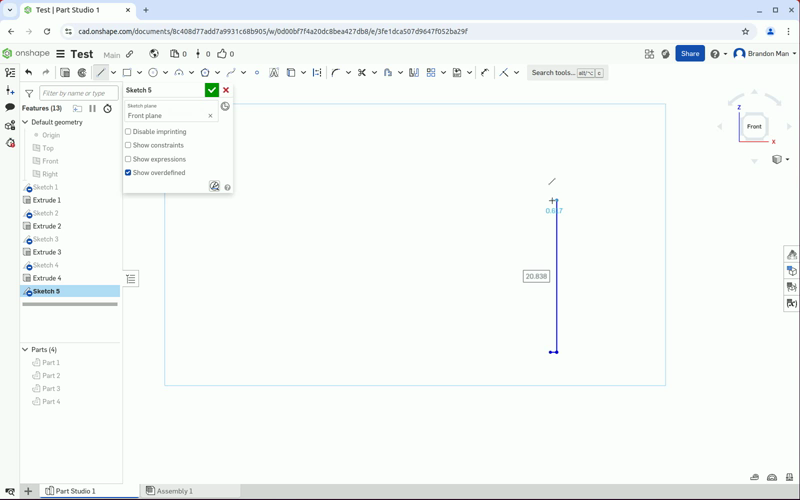
scroll(6)
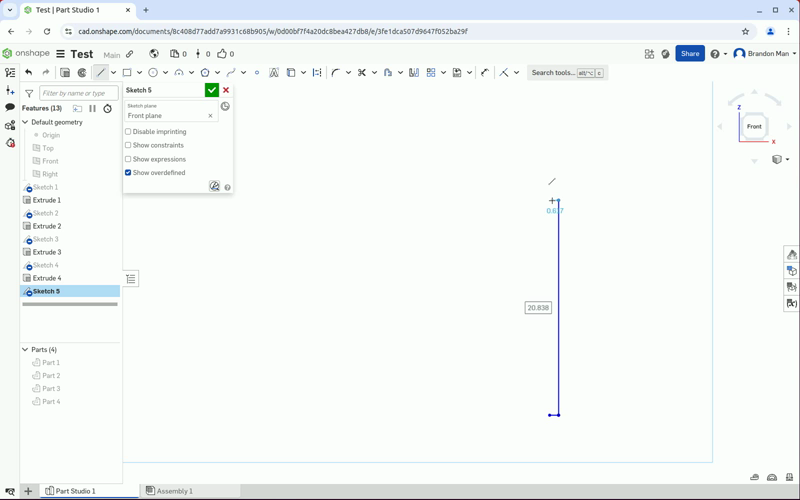
scroll(6)
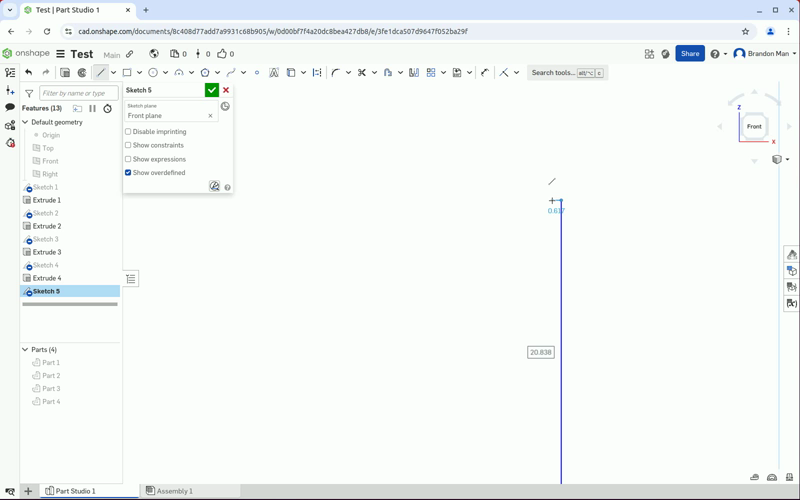
scroll(6)
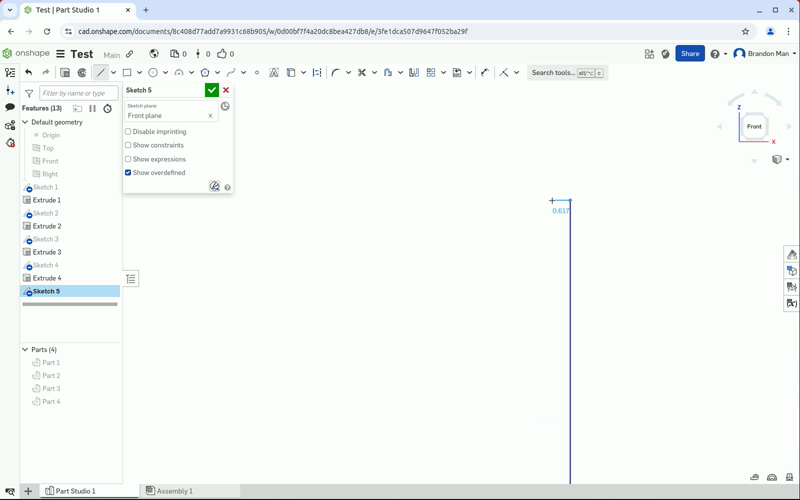
scroll(6)
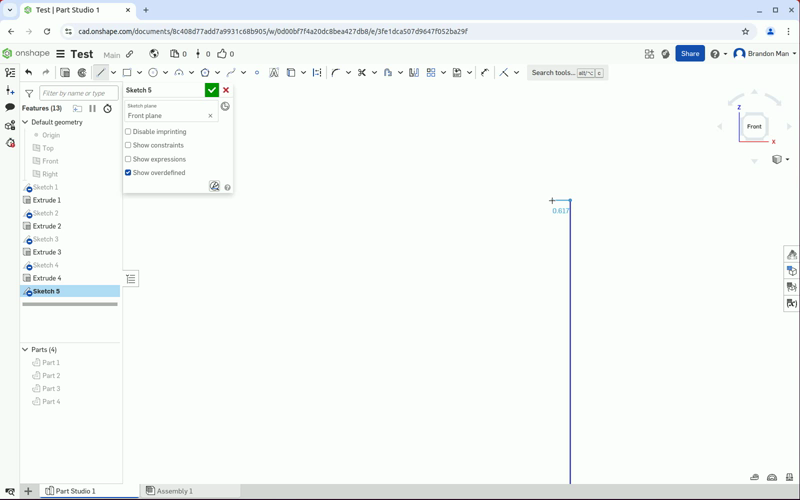
scroll(6)
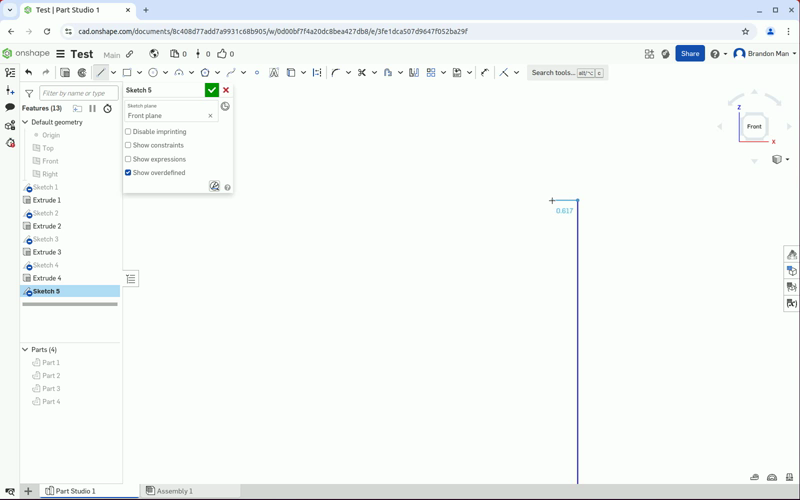
scroll(6)
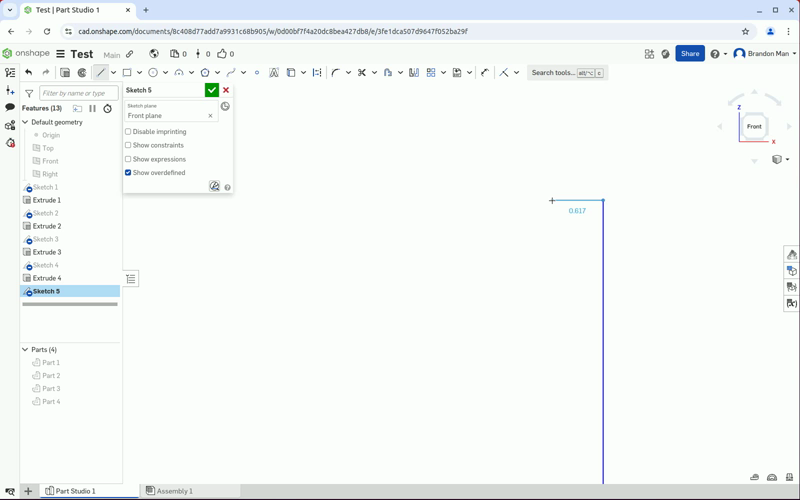
click(552, 200)
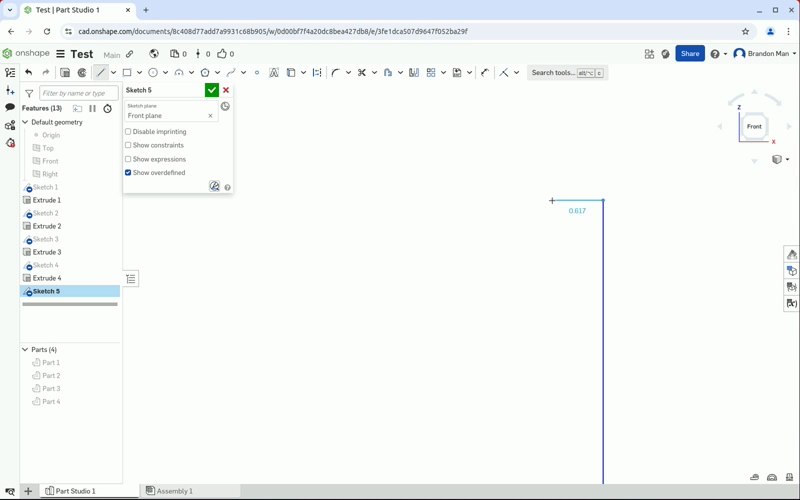
scroll(-6)
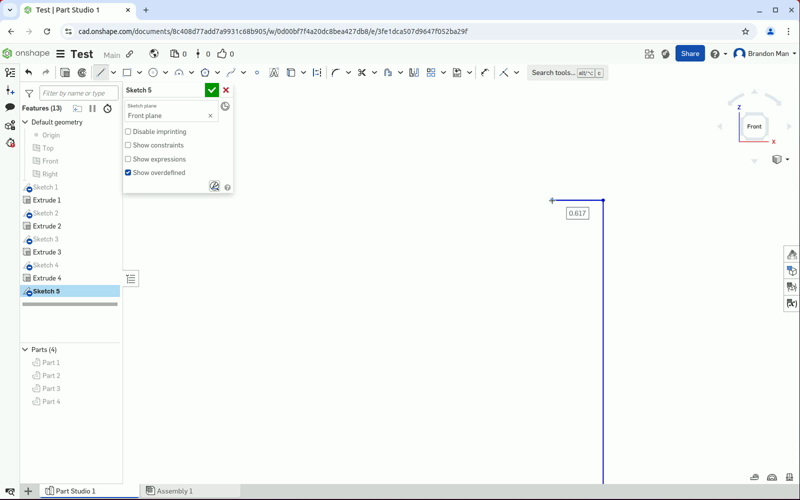
scroll(-6)
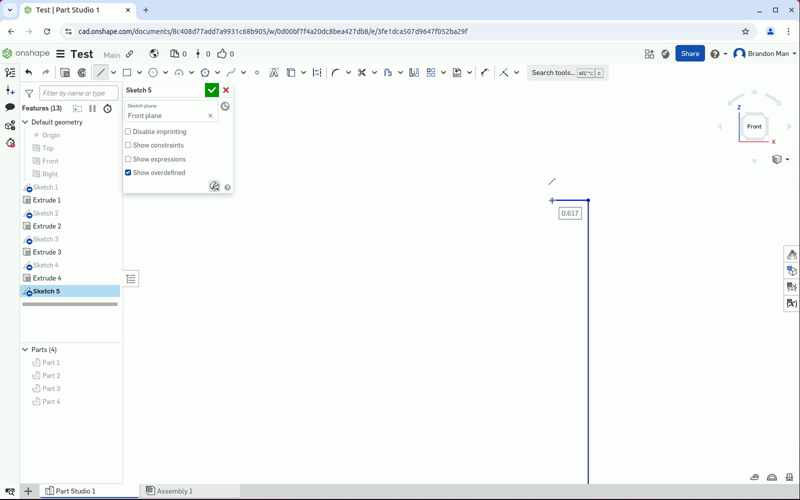
scroll(-6)
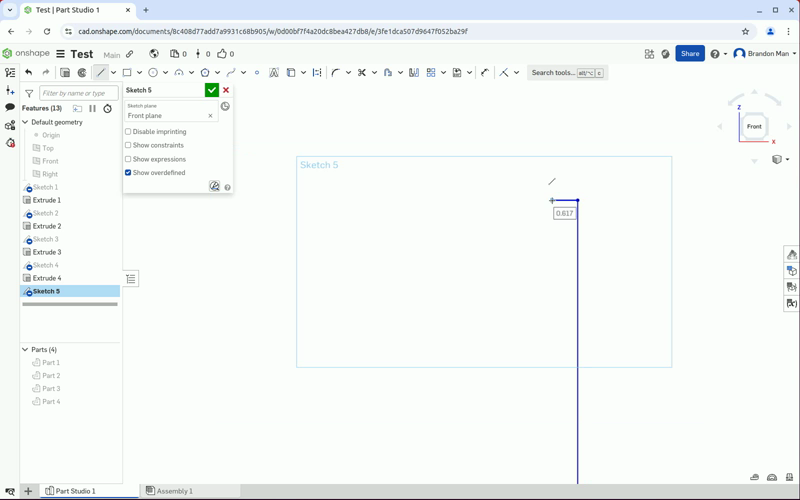
scroll(-6)
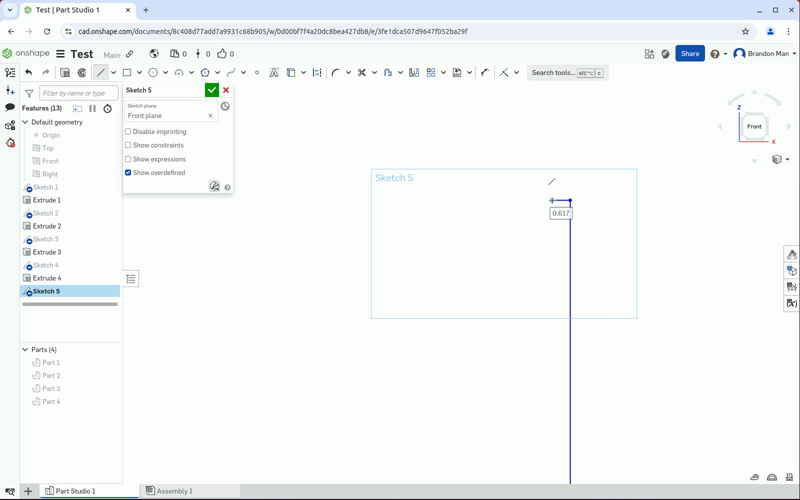
scroll(-6)
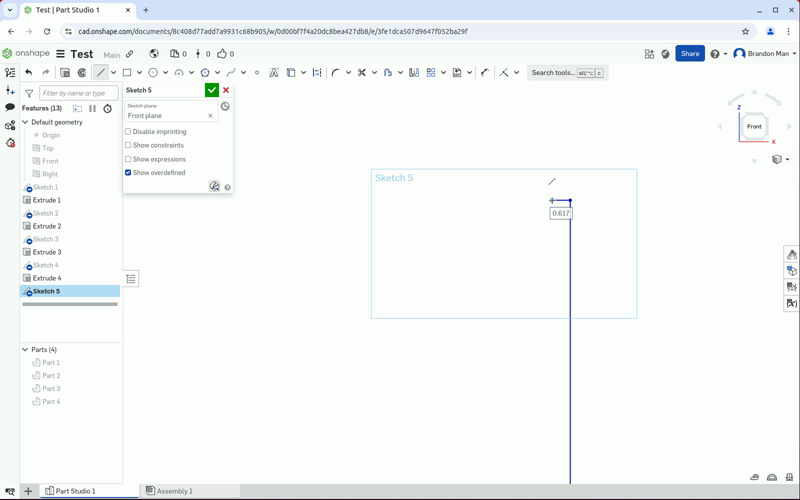
scroll(-6)
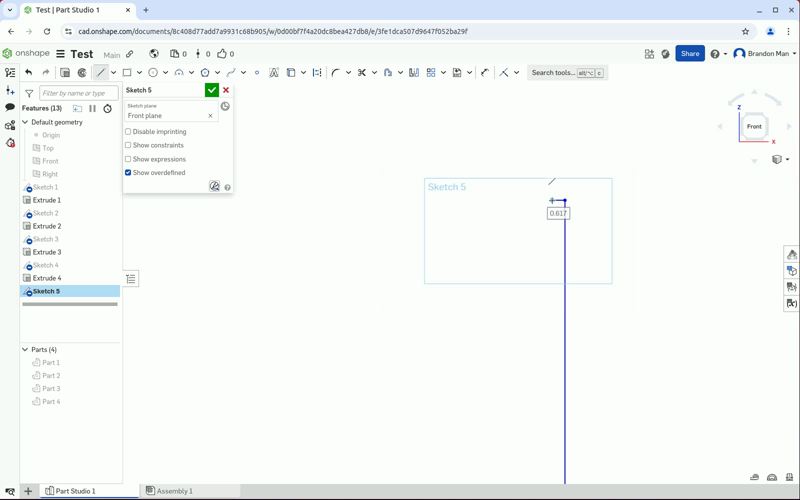
scroll(-6)
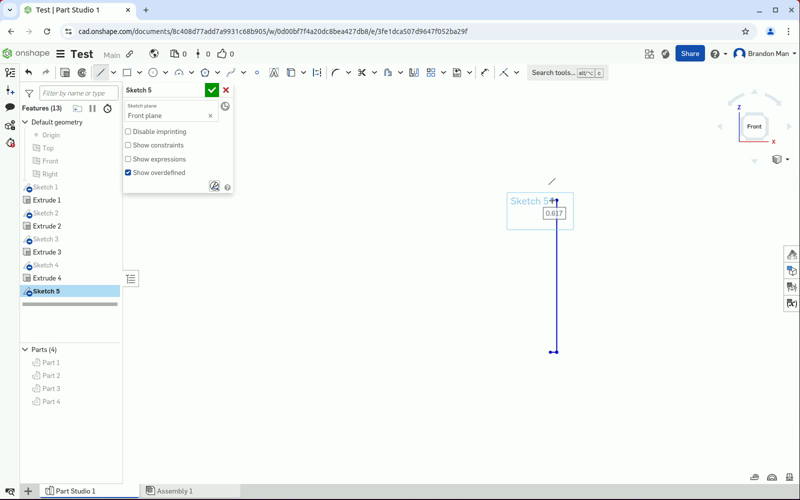
key_up(shift)
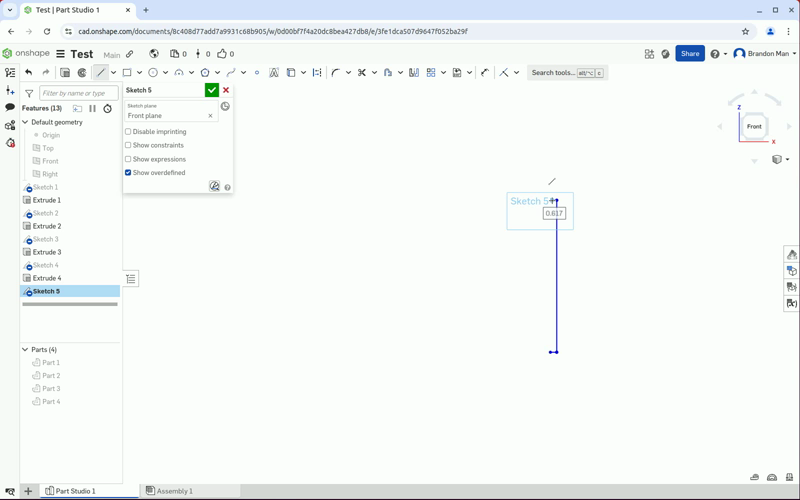
key_down(shift)
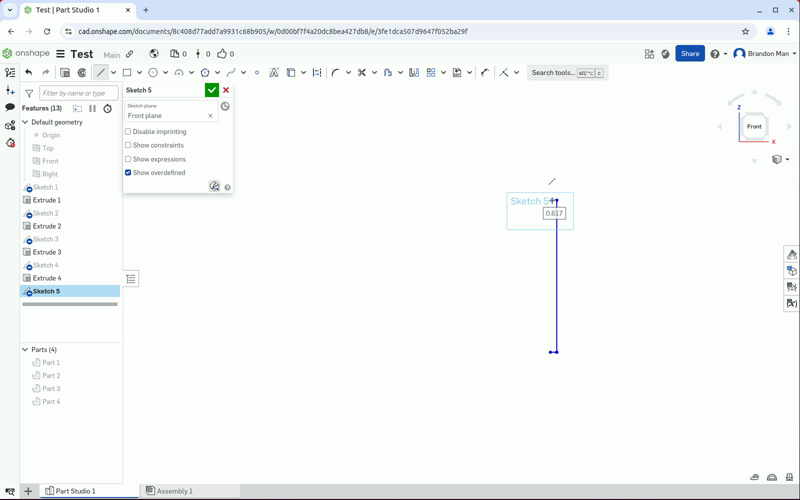
mouse_move(552, 352)
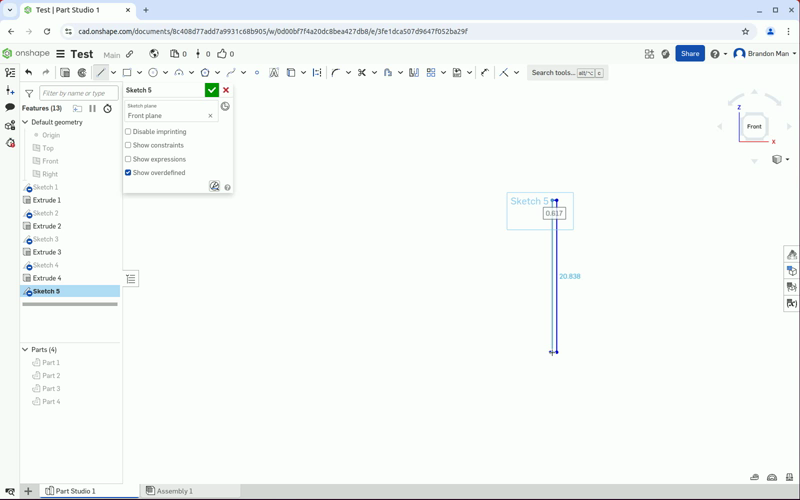
key_up(shift)
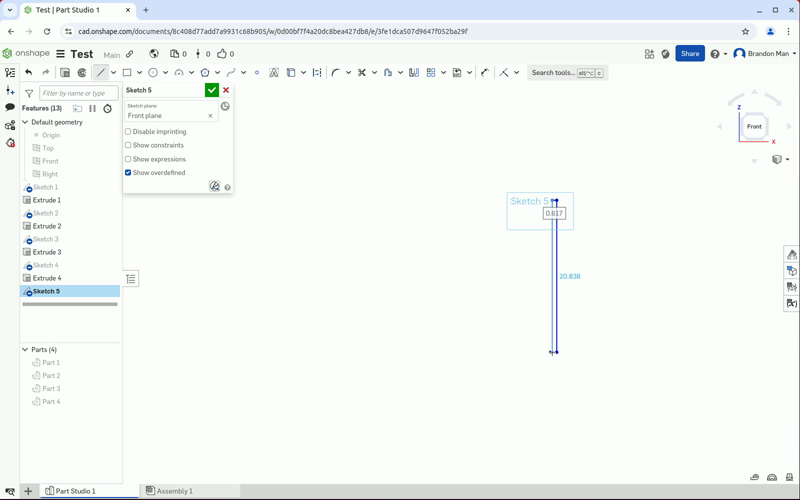
click(552, 352)
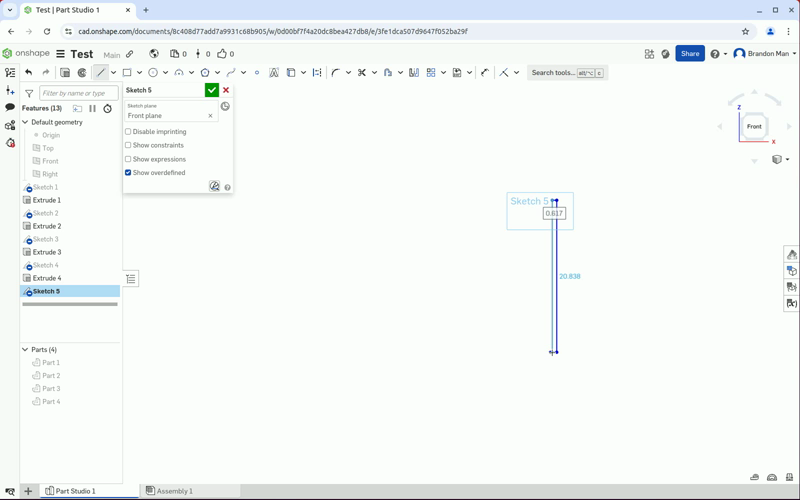
key(esc)
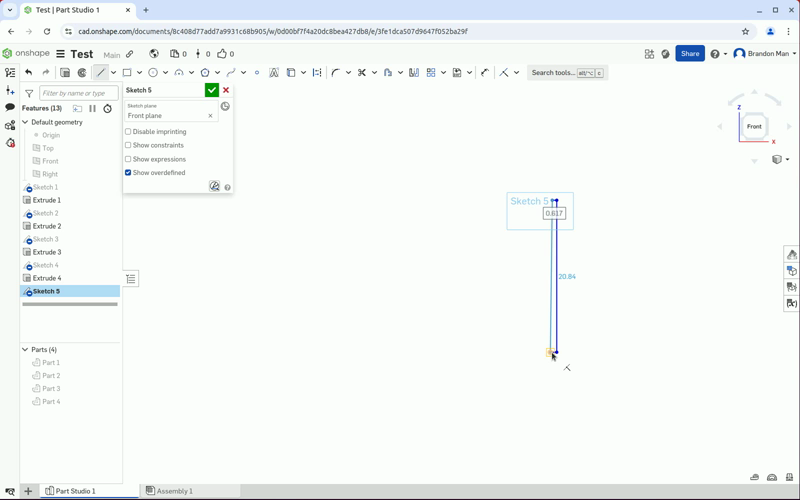
mouse_move(555, 344)
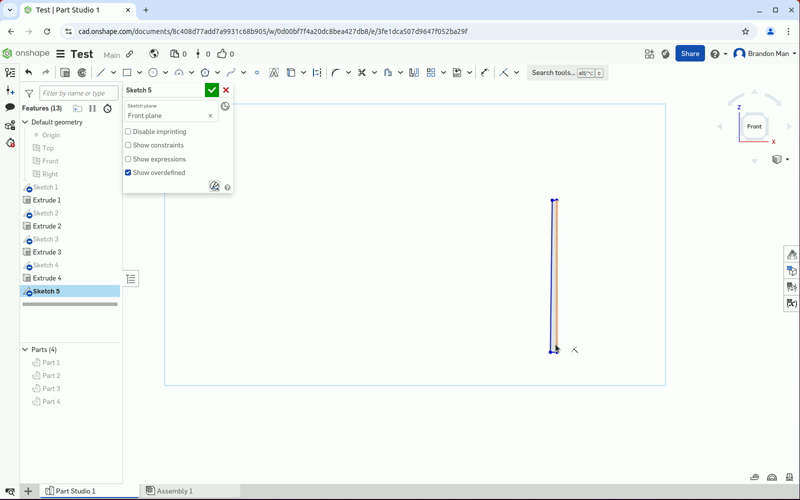
scroll(6)
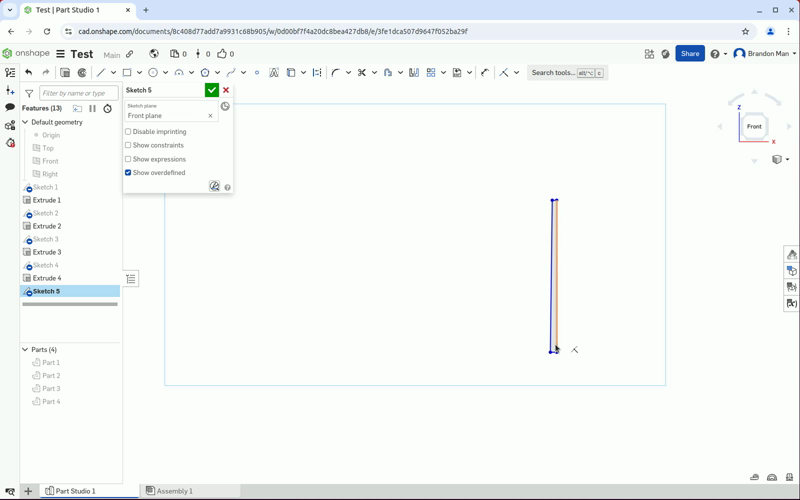
scroll(6)
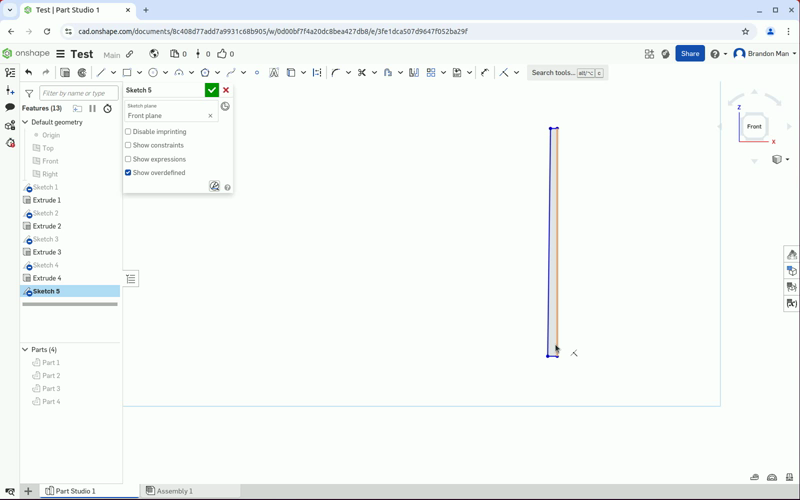
scroll(6)
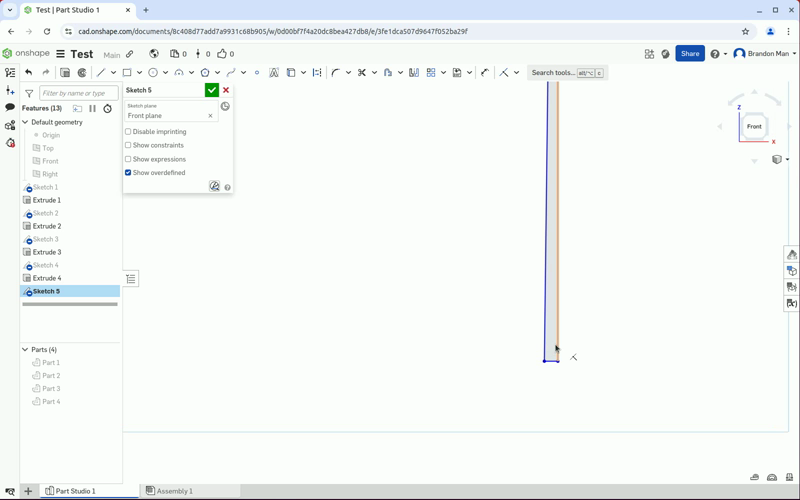
scroll(6)
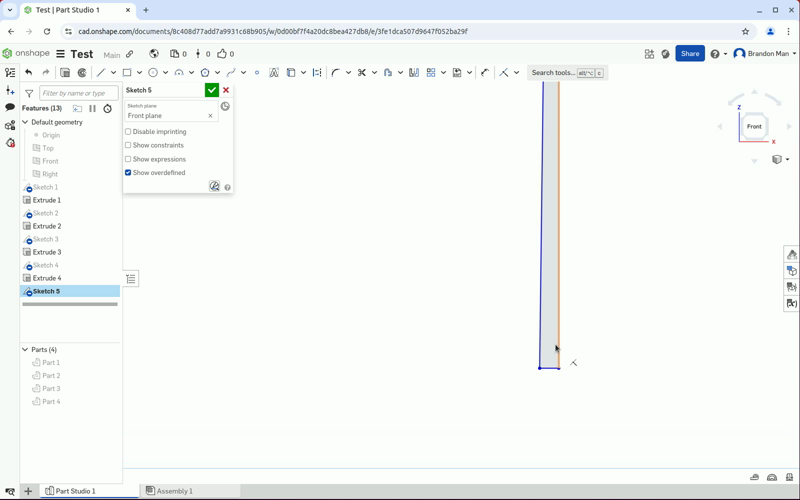
scroll(6)
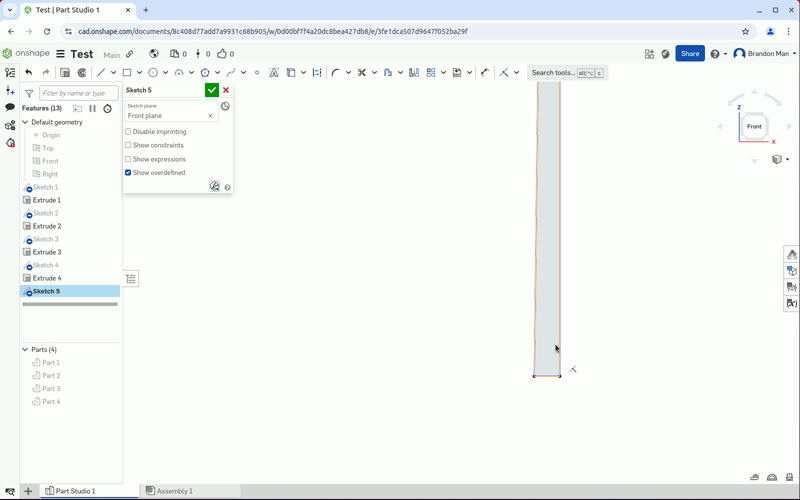
scroll(6)
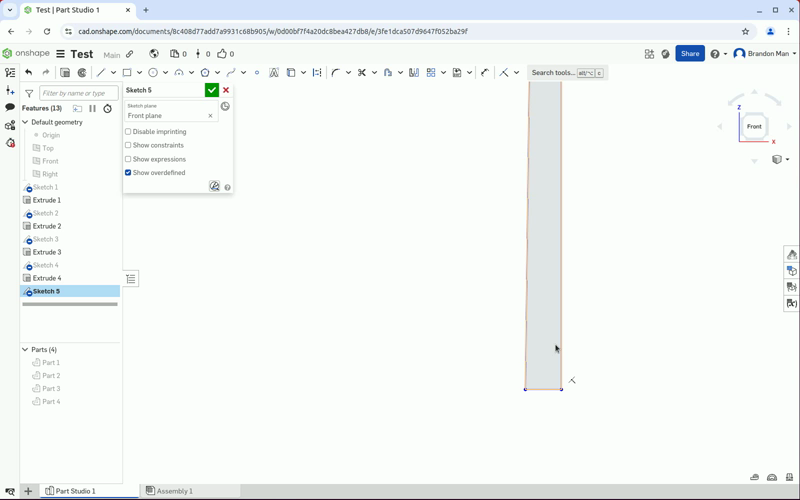
scroll(6)
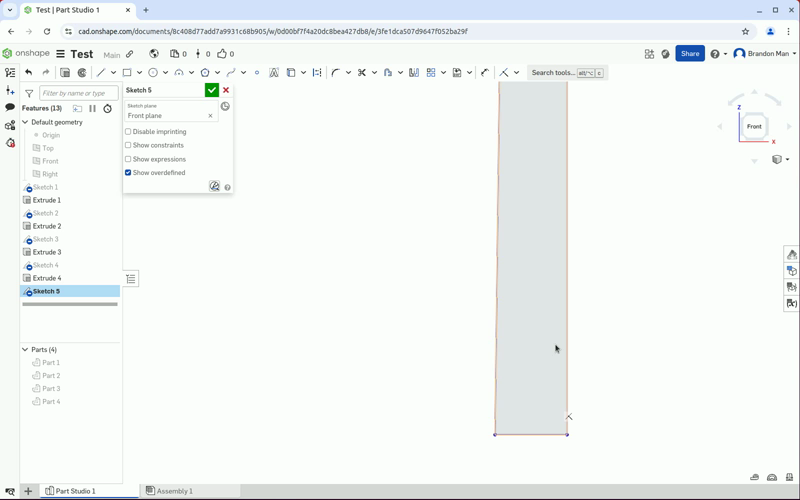
click(555, 344)
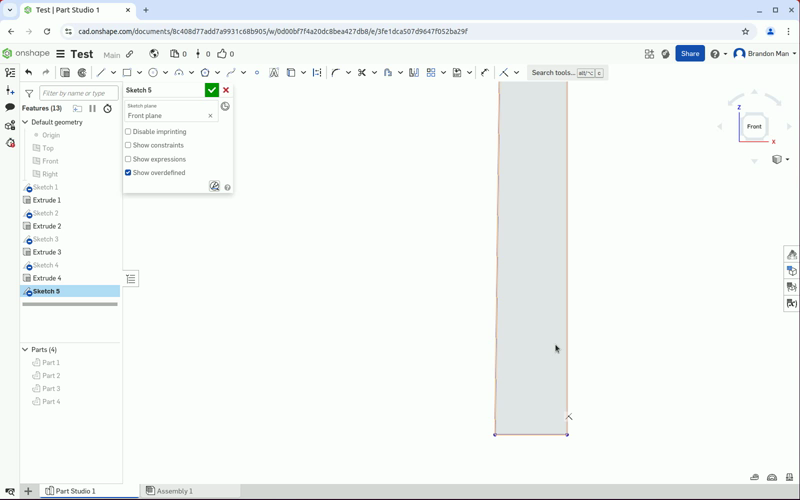
scroll(-6)
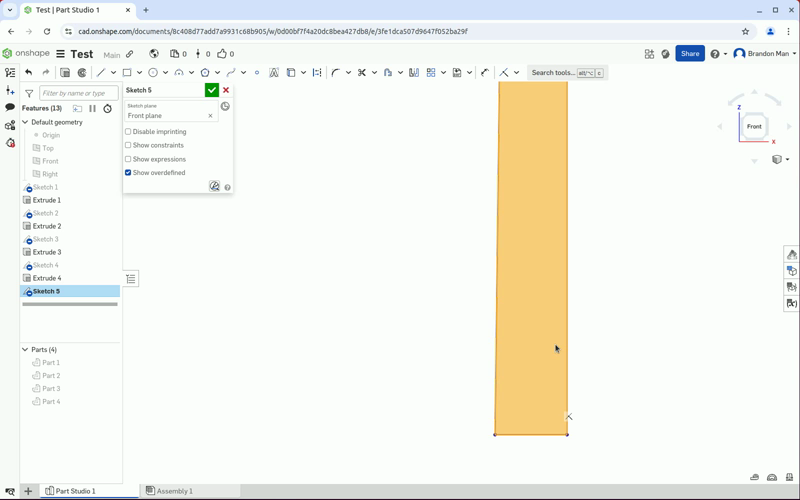
scroll(-6)
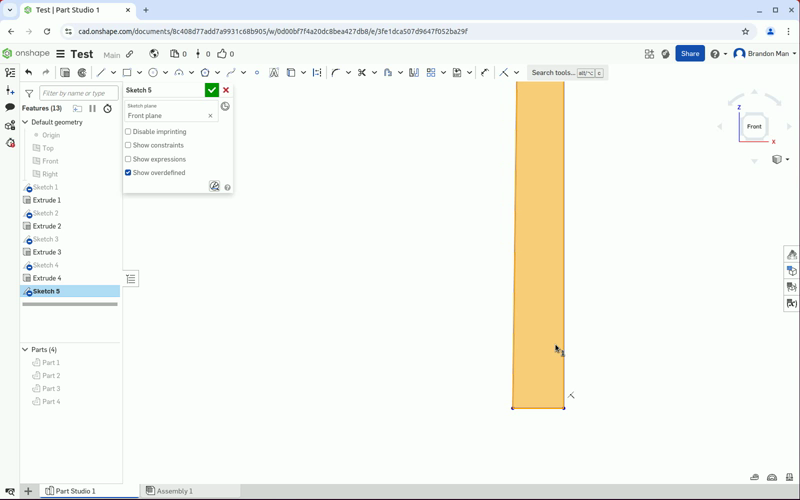
scroll(-6)
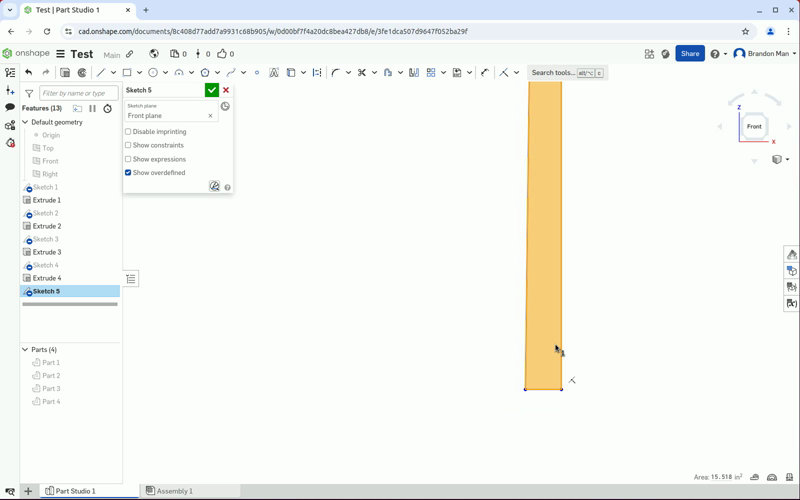
scroll(-6)
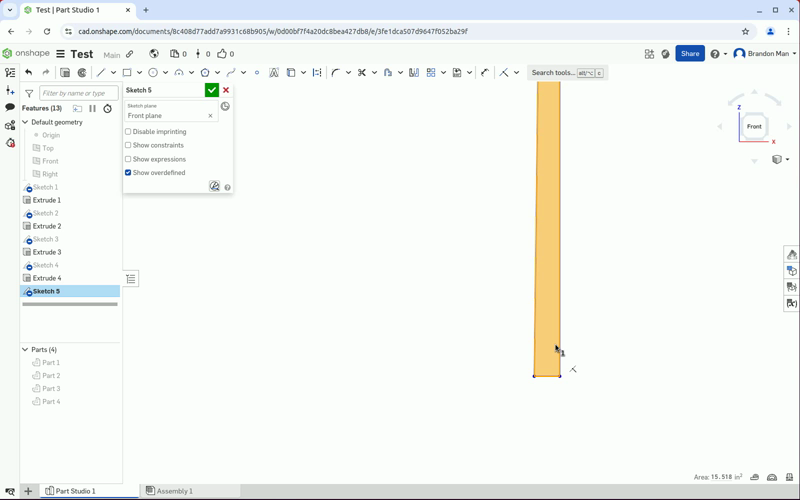
scroll(-6)
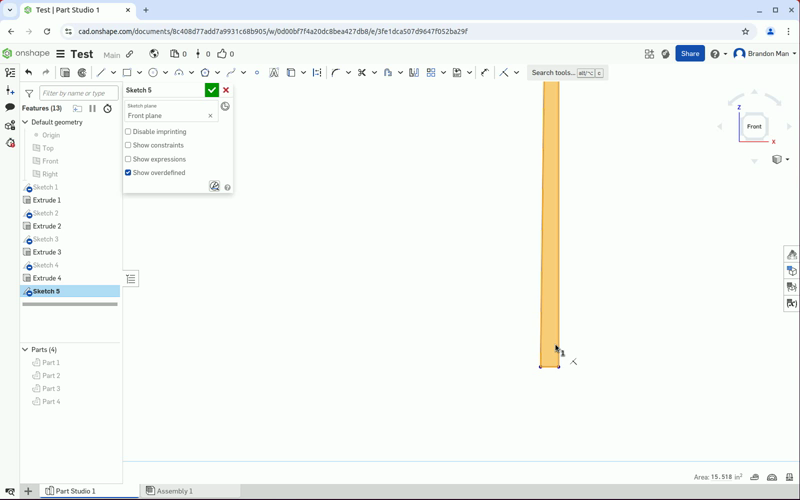
scroll(-6)
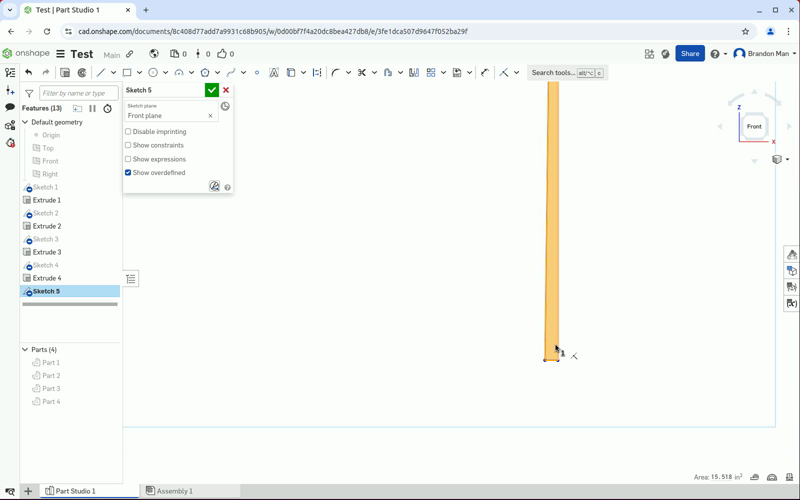
scroll(-6)
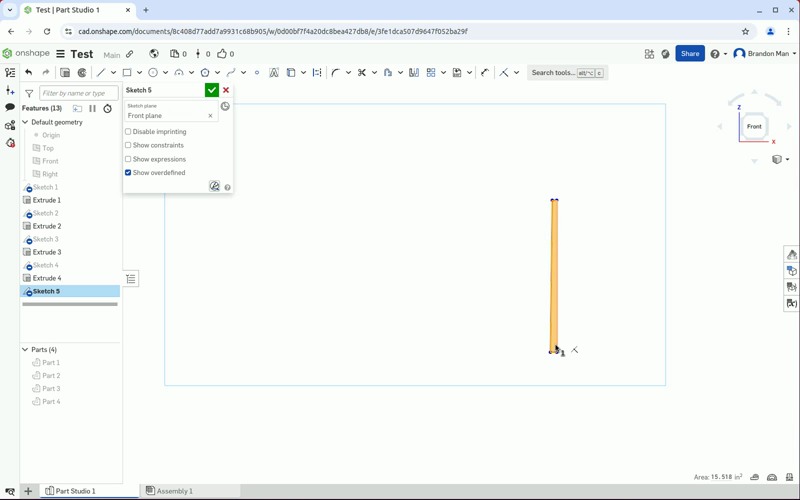
mouse_move(73, 352)
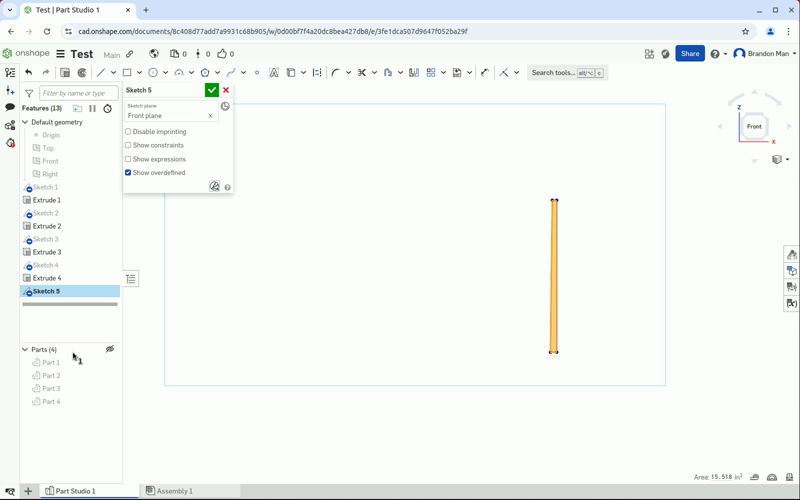
key(shift+y)
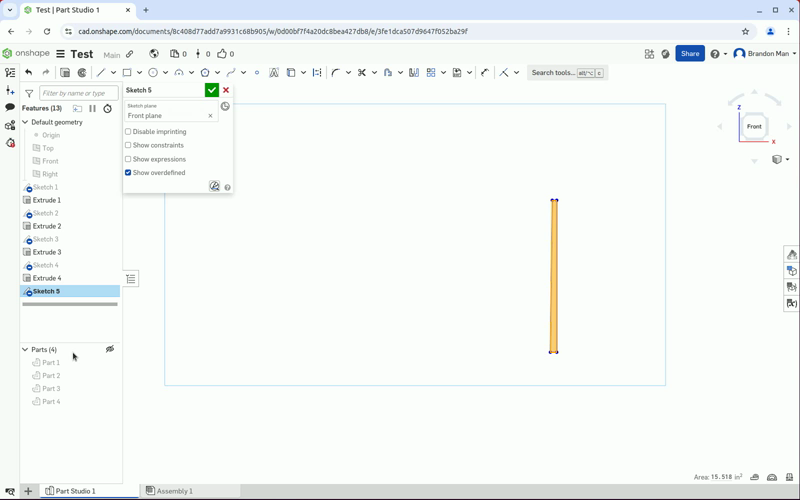
key(shift+e)
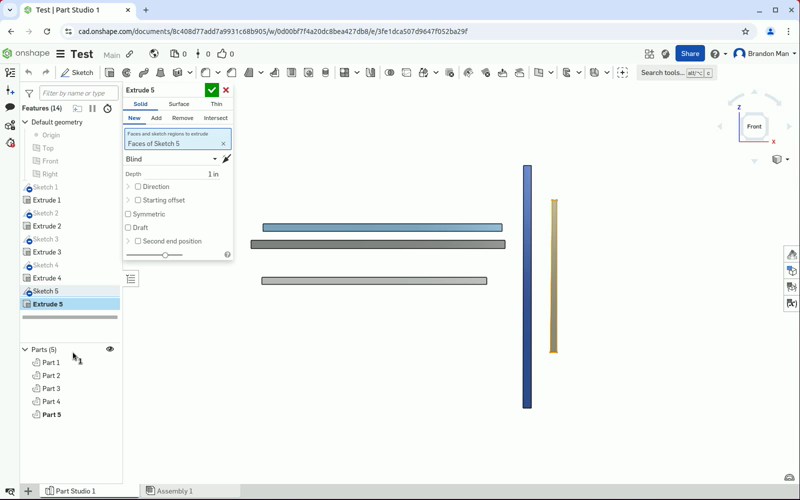
mouse_move(143, 106)
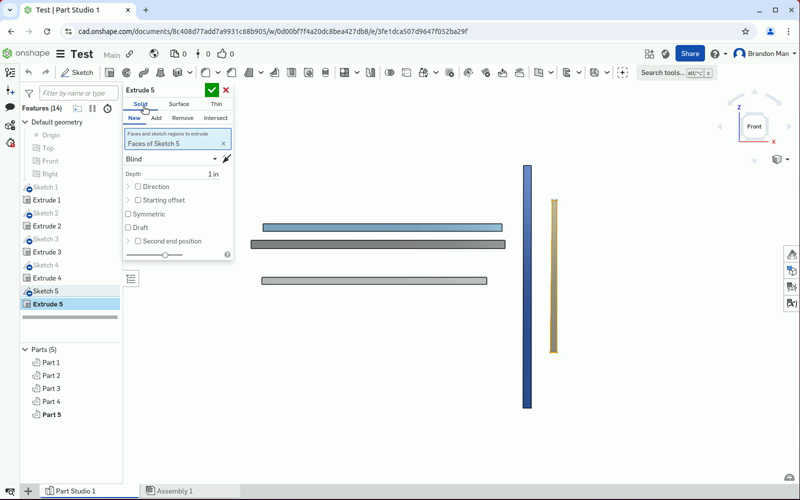
click(143, 106)
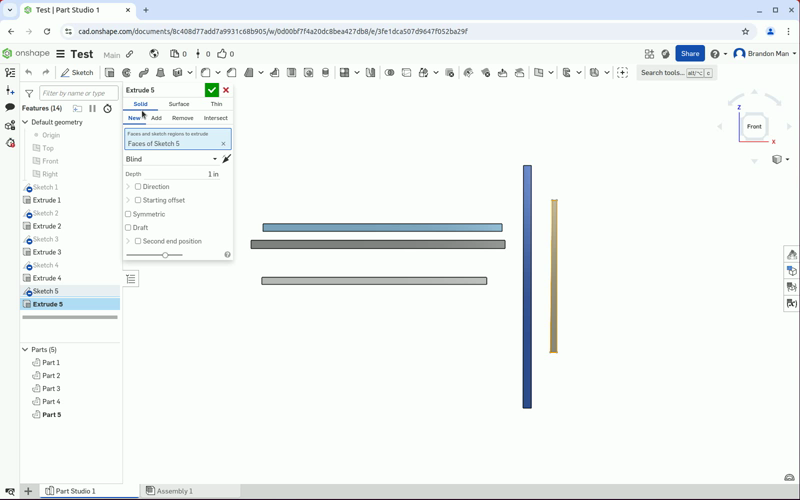
mouse_move(137, 120)
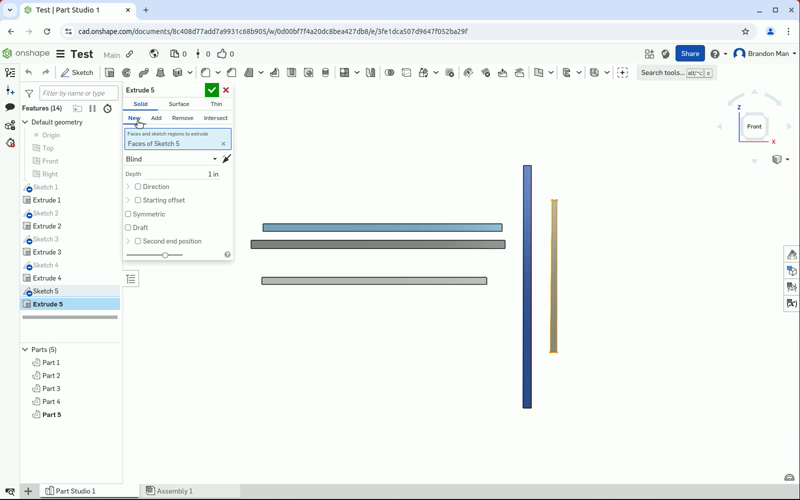
click(137, 120)
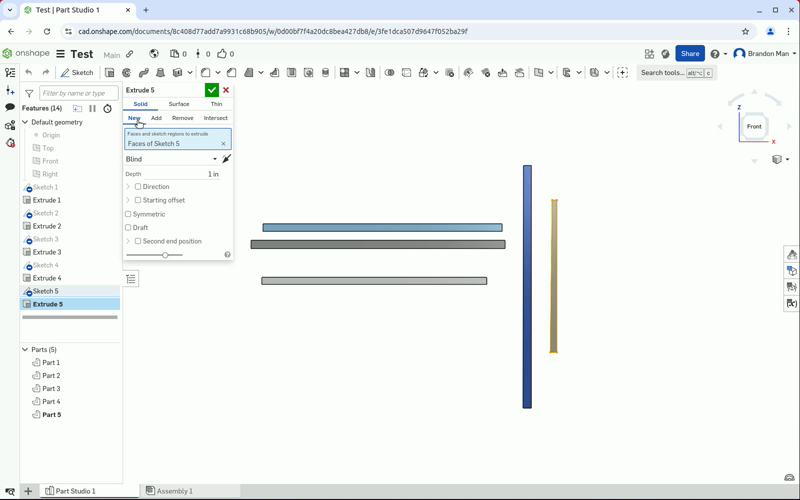
key(tab, 4)
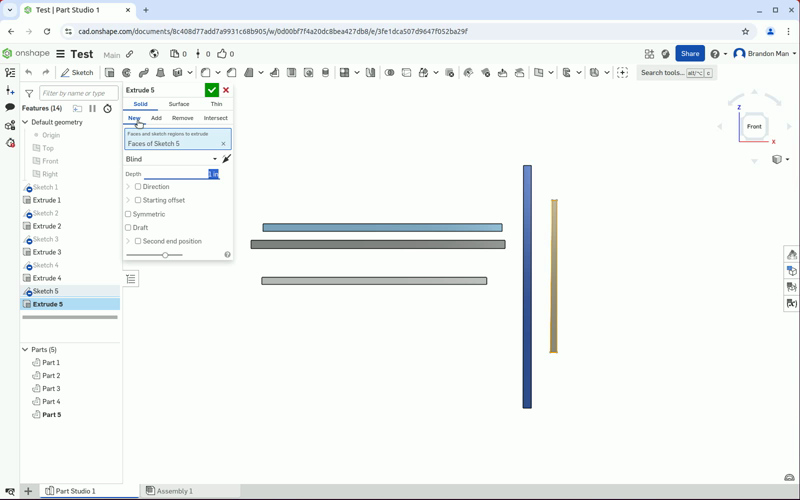
text(0.963)
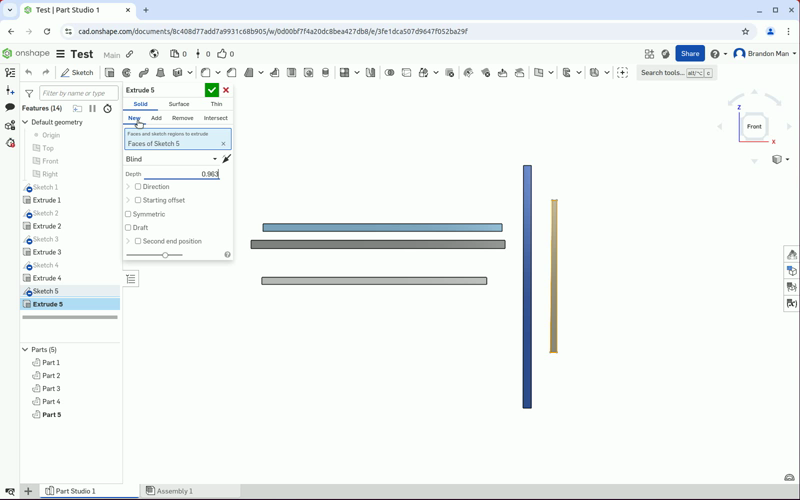
key(enter)
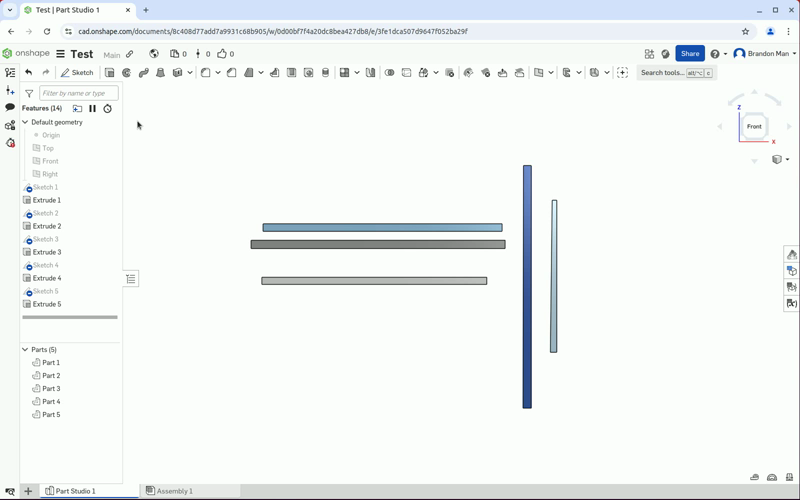
key(shift+h)
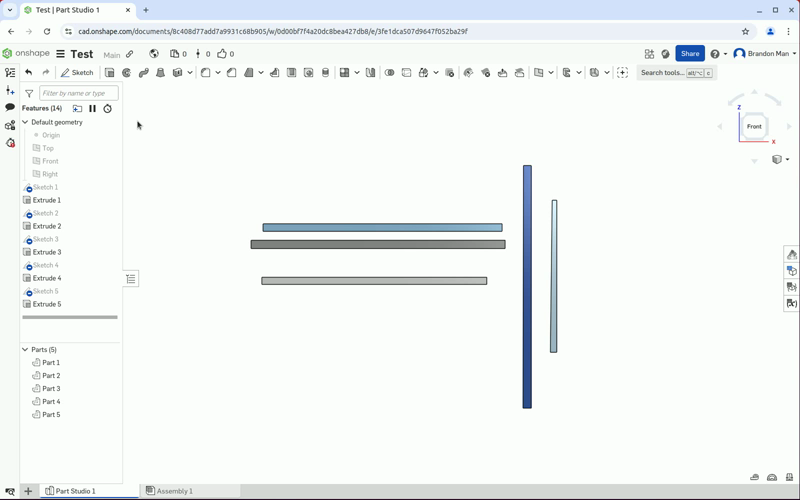
key(shift+h)
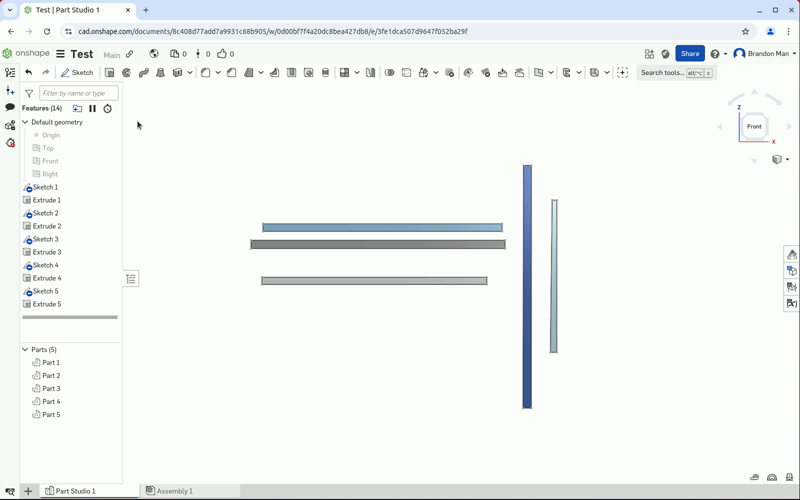
key(shift+7)
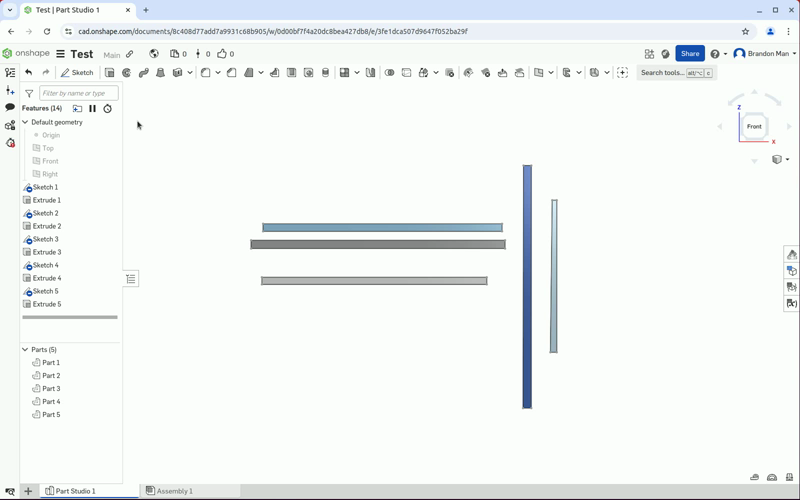
key(left, 2)
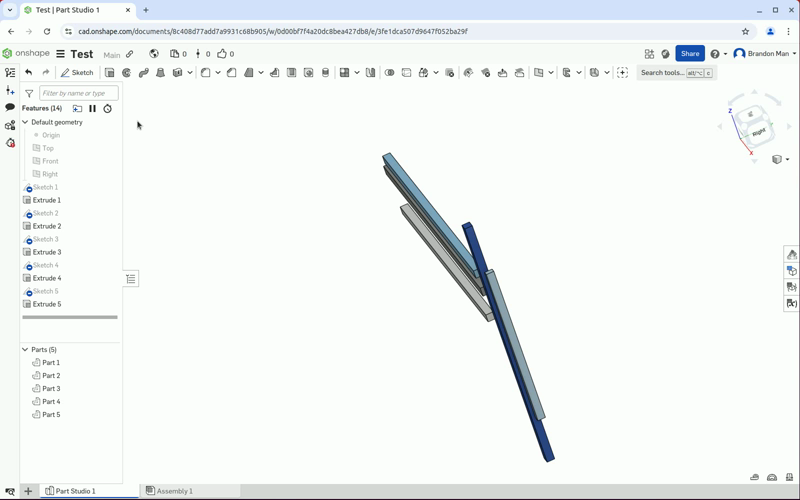
key(down, 2)
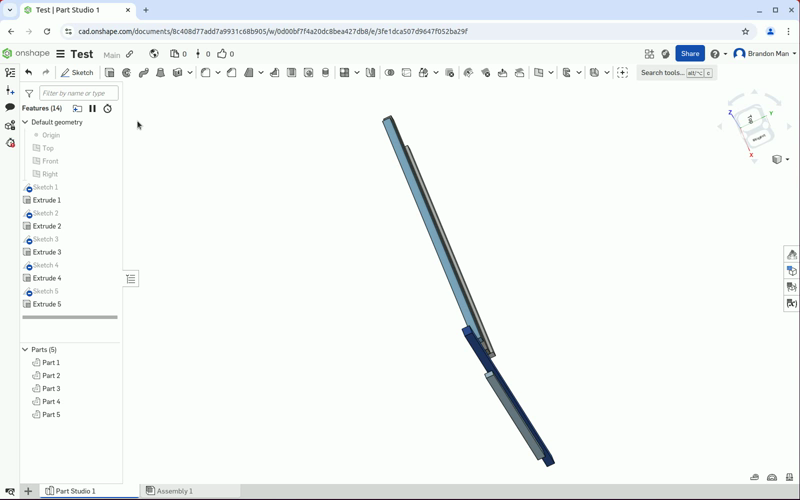
key(up, 2)
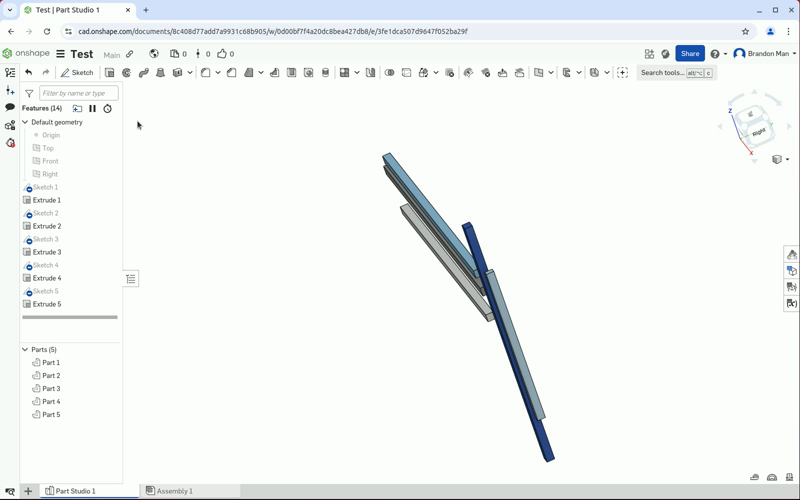
key(right, 2)
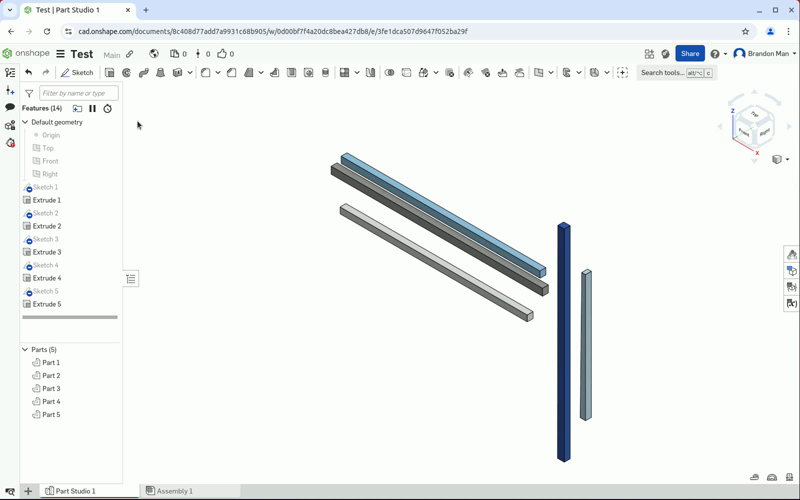
mouse_move(73, 189)
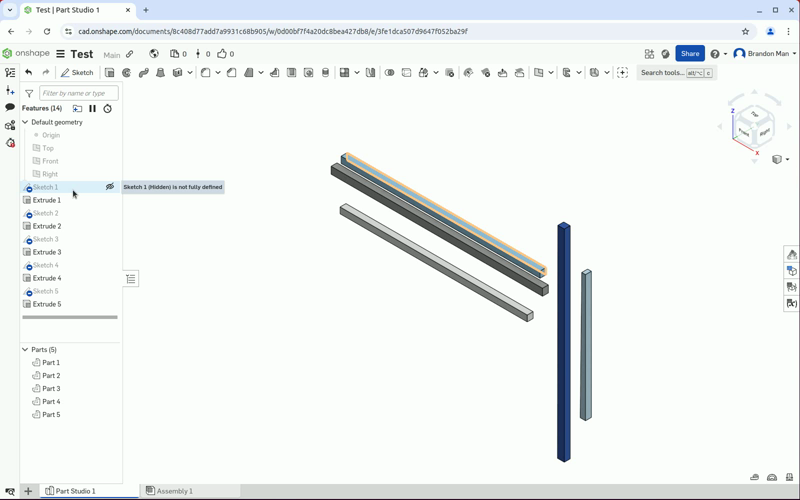
click(73, 189)